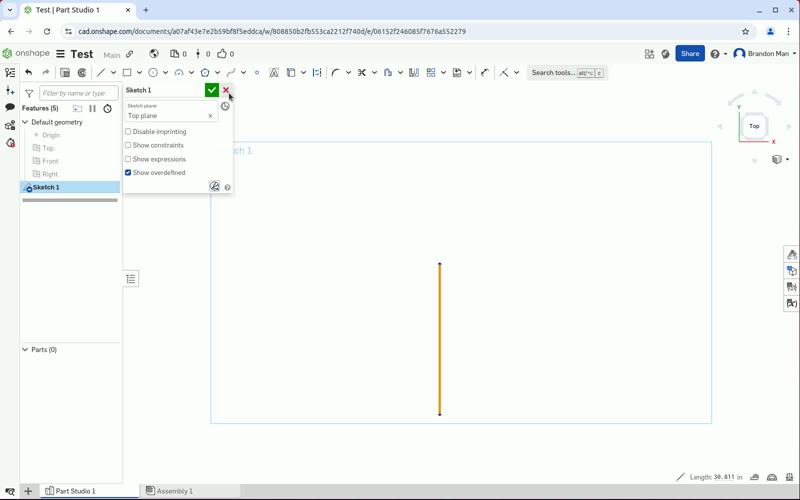
key(shift+h)
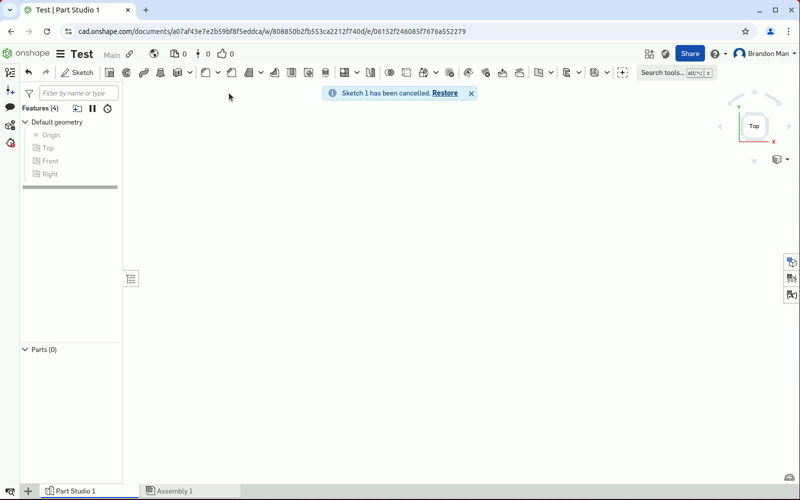
mouse_move(73, 352)
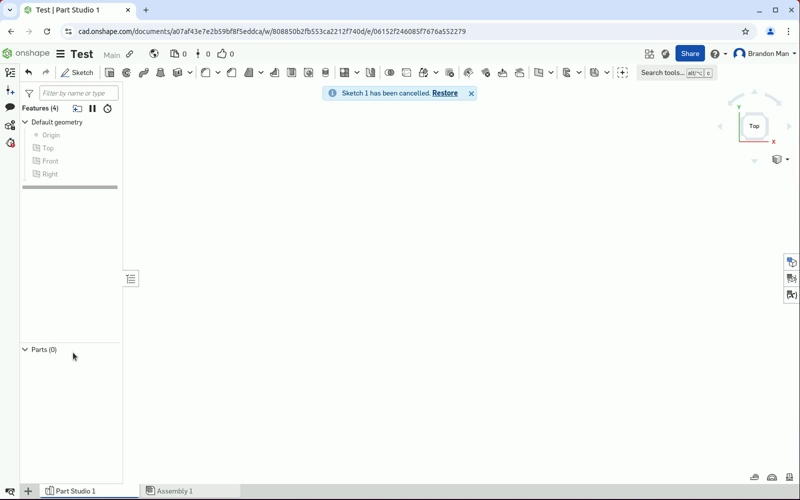
key(y)
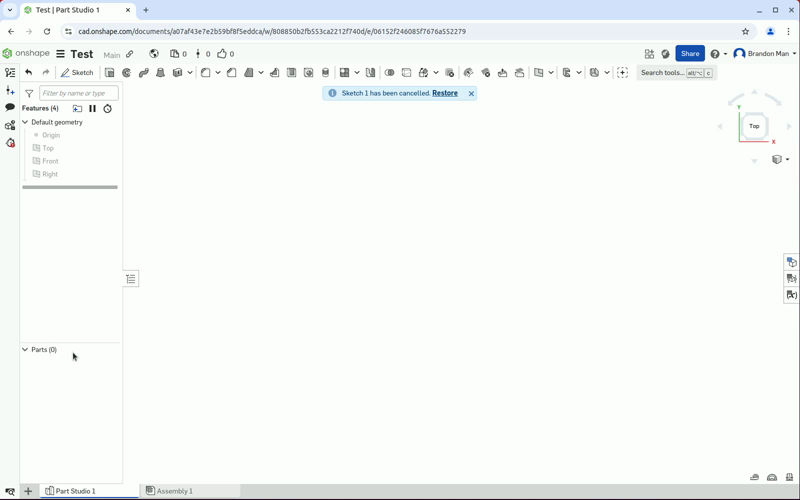
key(shift+p)
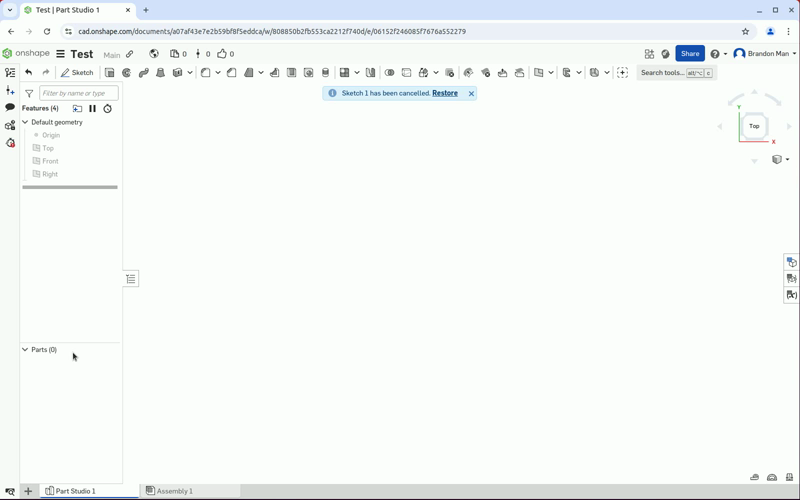
key(space)
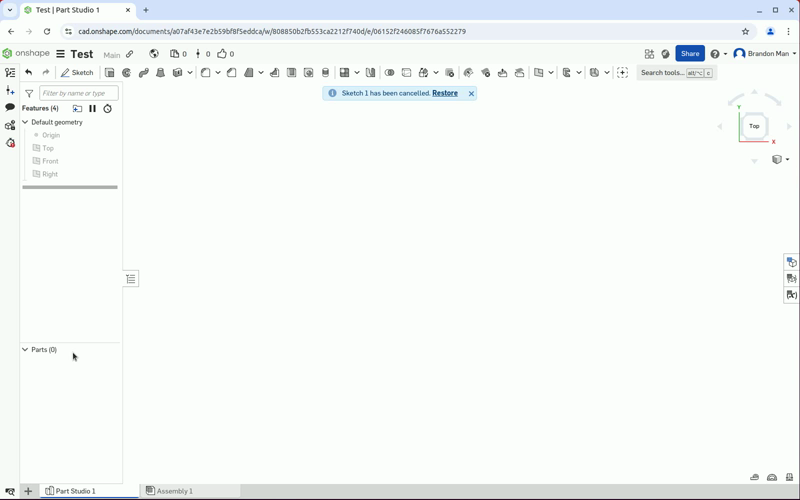
key_down(shift)
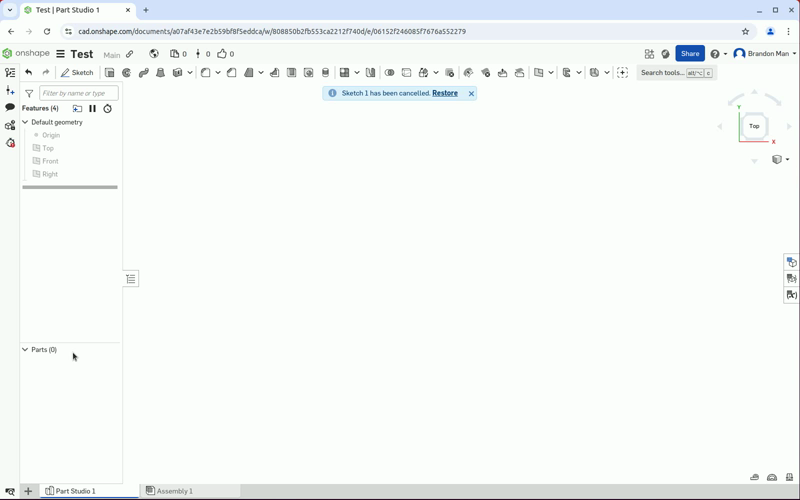
key(up)
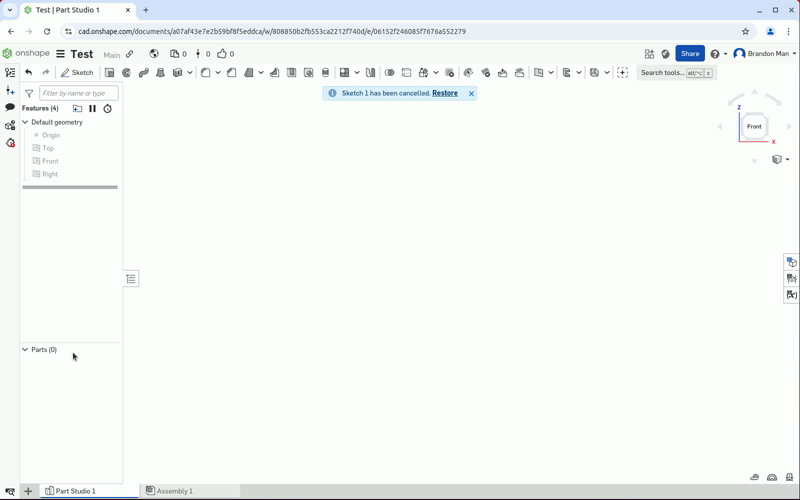
key_up(shift)
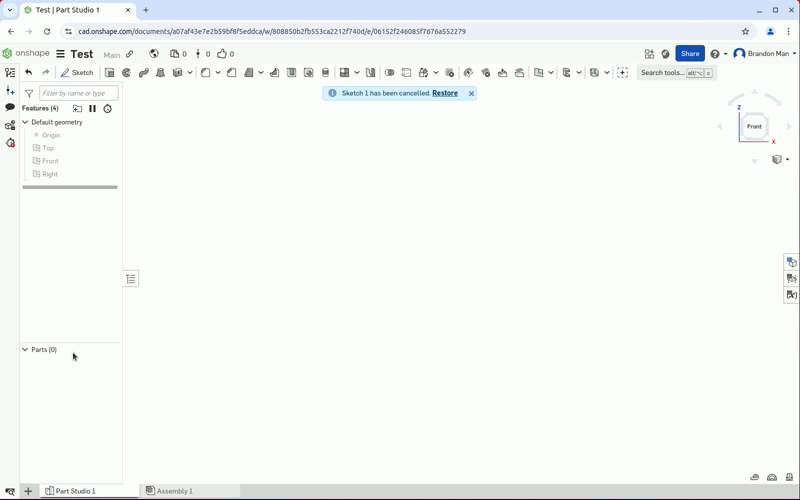
mouse_move(73, 352)
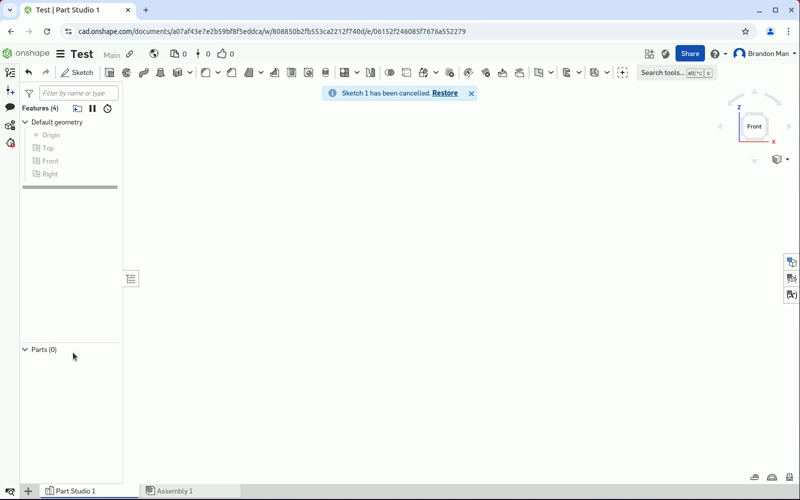
key(shift+y)
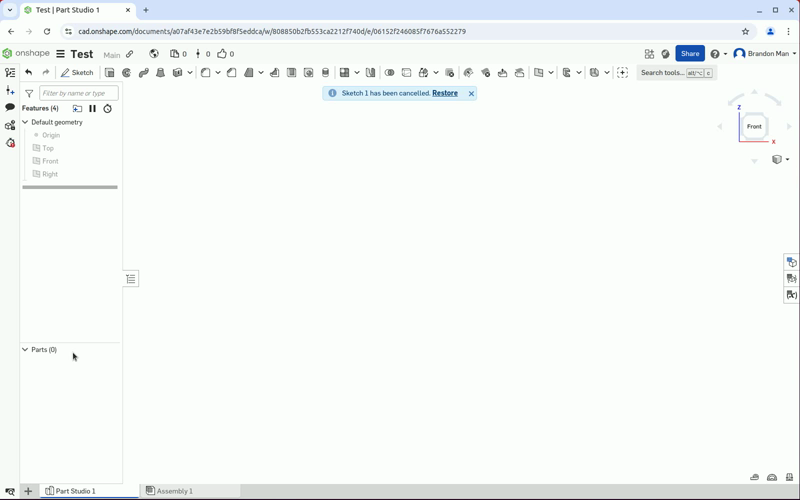
key(shift+s)
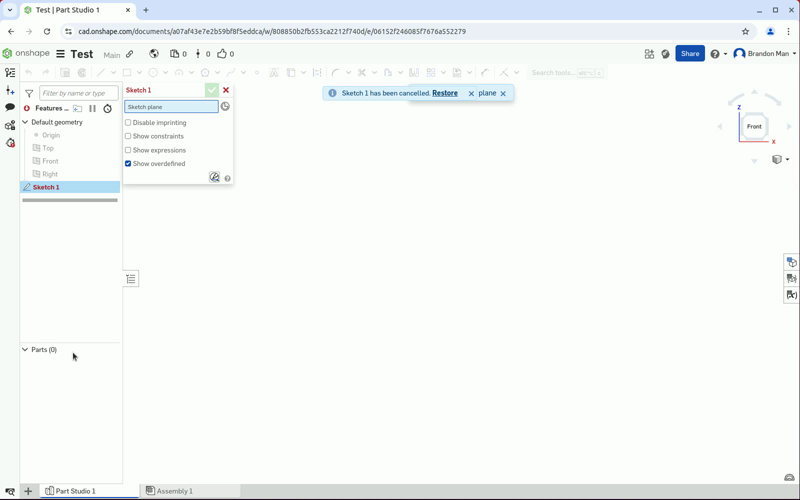
mouse_move(73, 163)
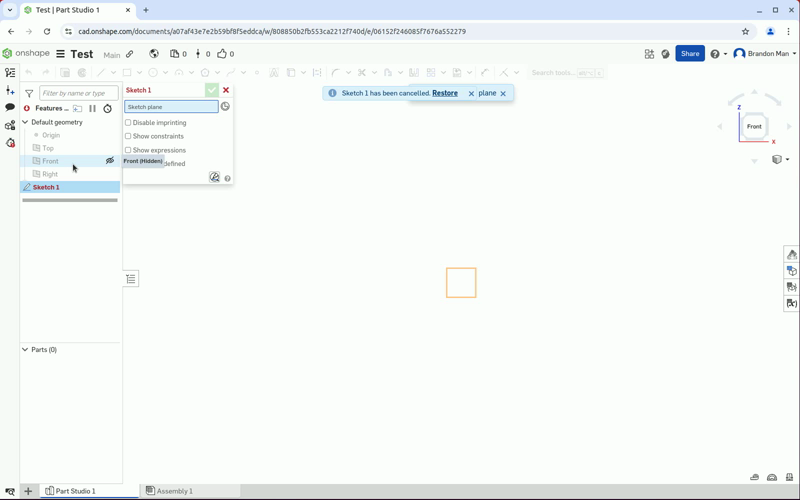
click(73, 163)
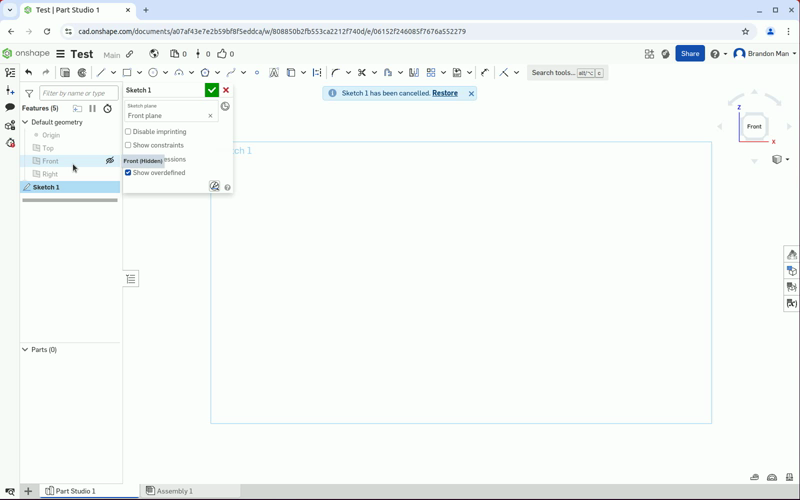
mouse_move(73, 352)
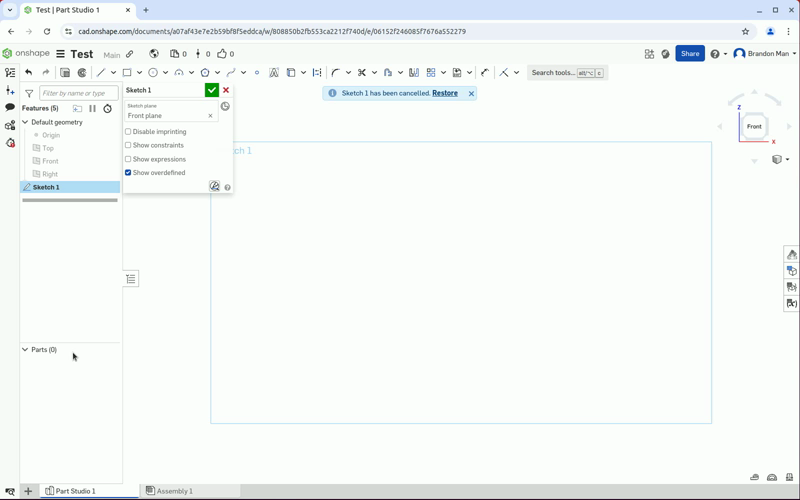
key(y)
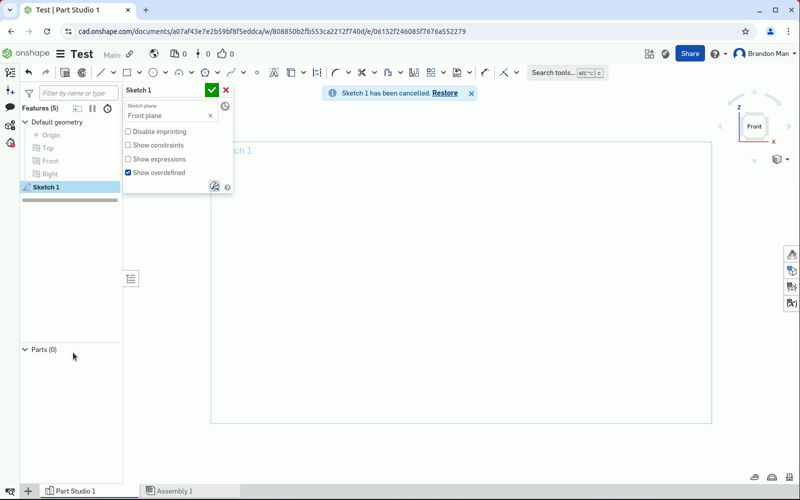
key(l)
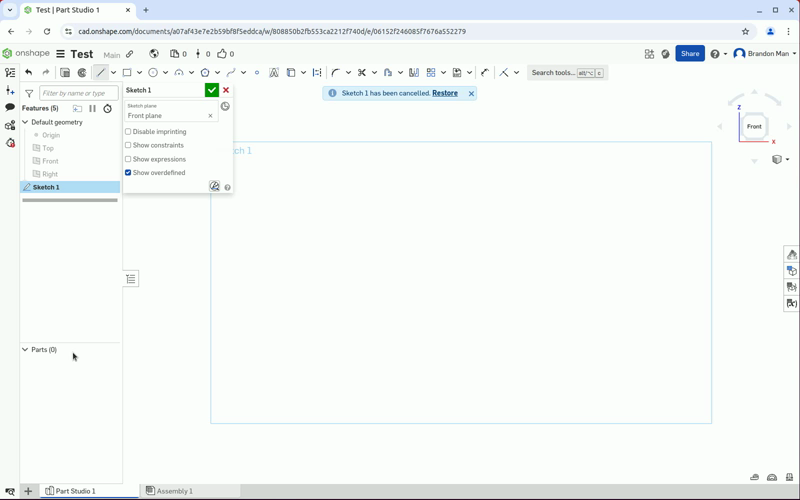
key_down(shift)
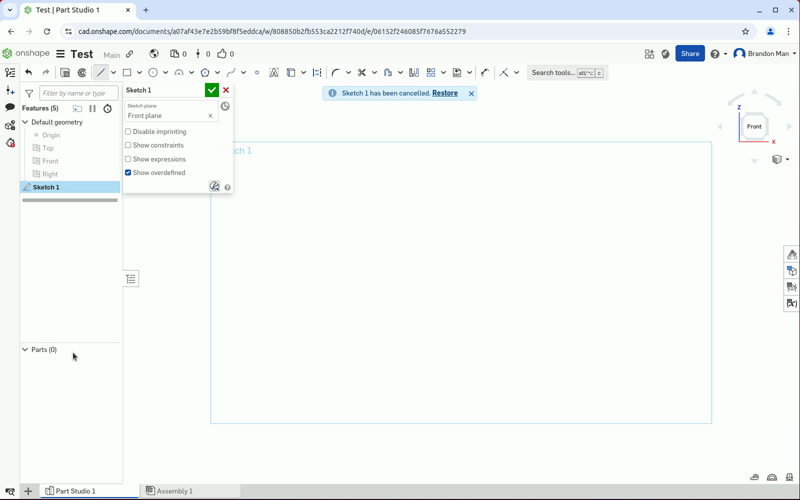
mouse_move(460, 286)
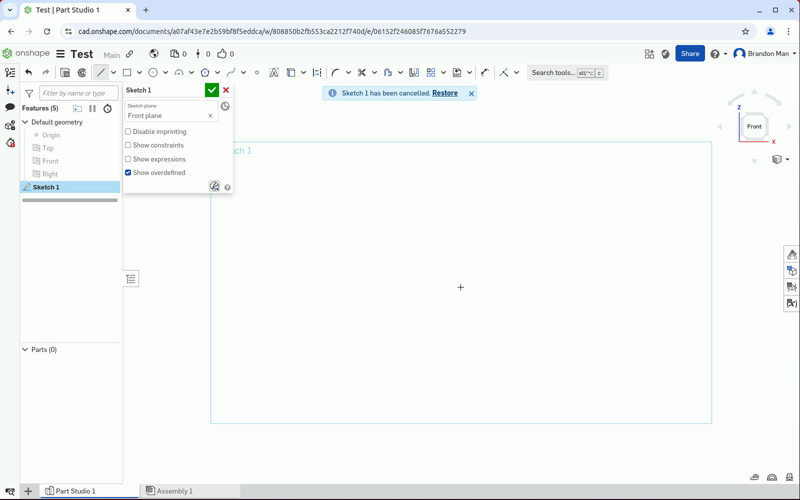
click(460, 286)
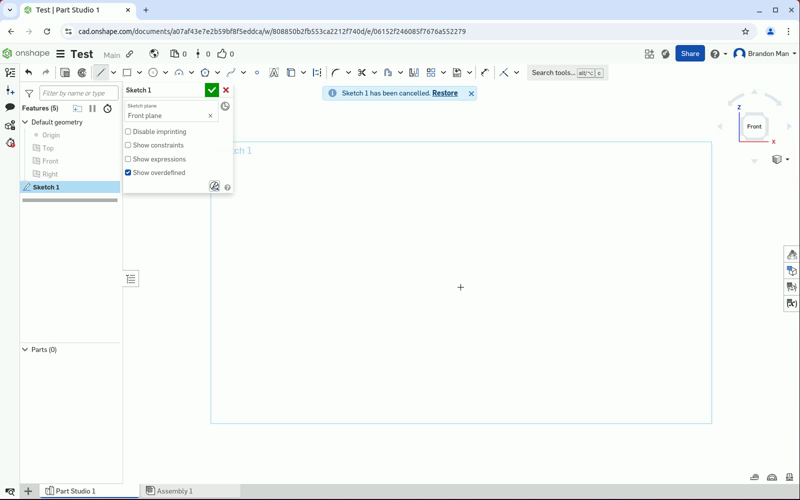
key_up(shift)
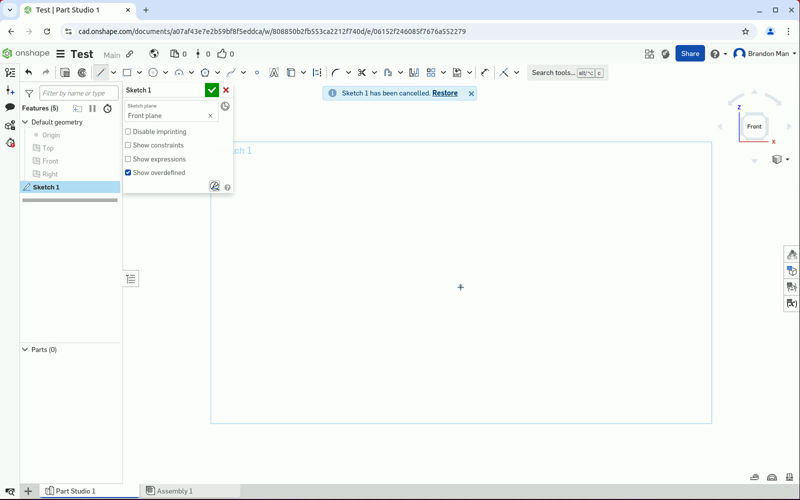
key_down(shift)
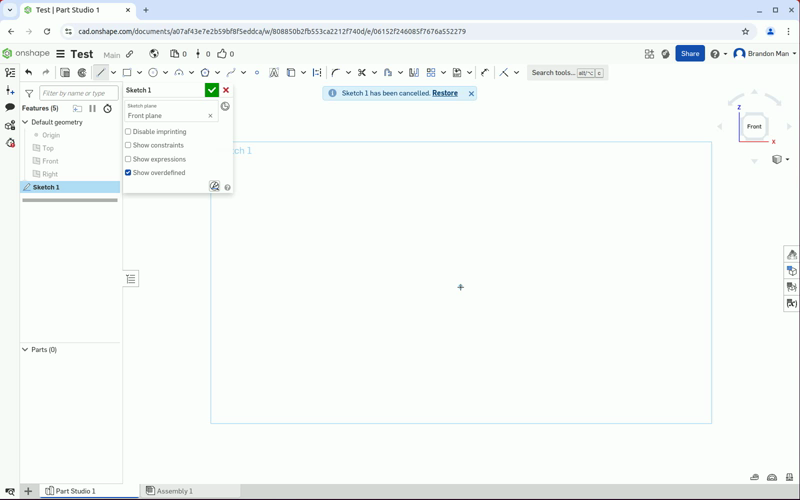
mouse_move(569, 286)
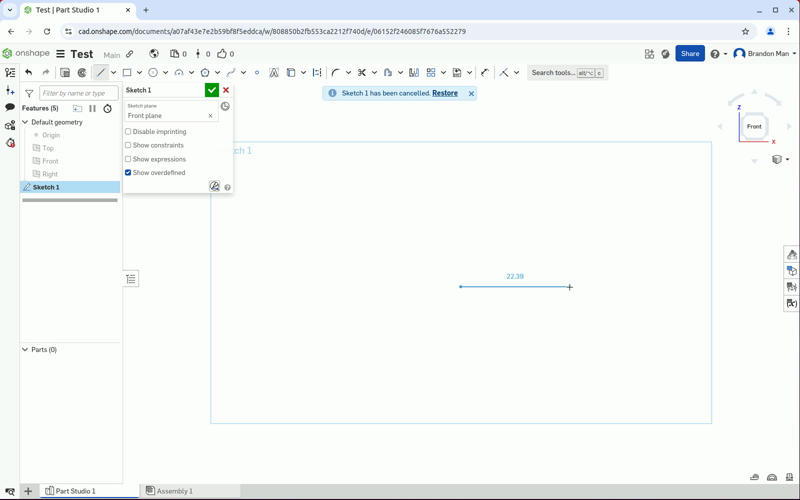
click(569, 286)
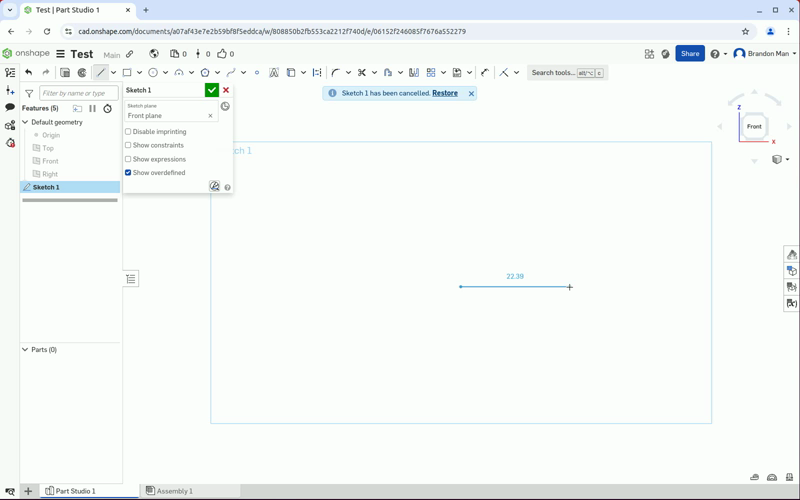
key_up(shift)
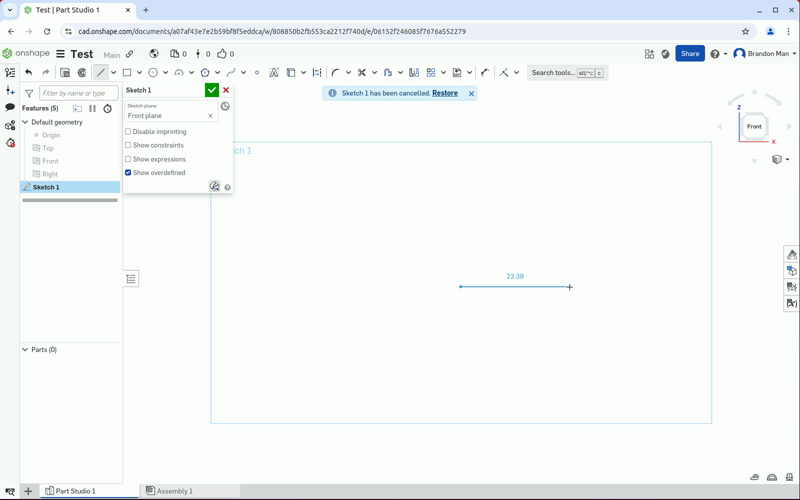
key_down(shift)
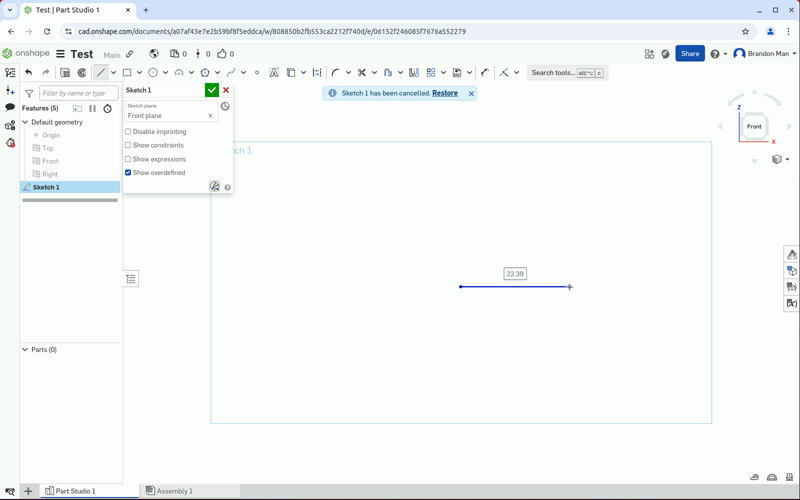
mouse_move(589, 286)
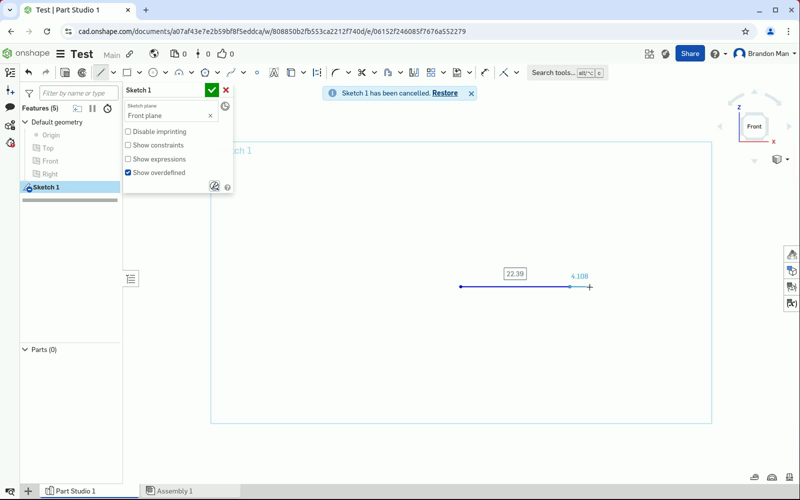
mouse_move(569, 282)
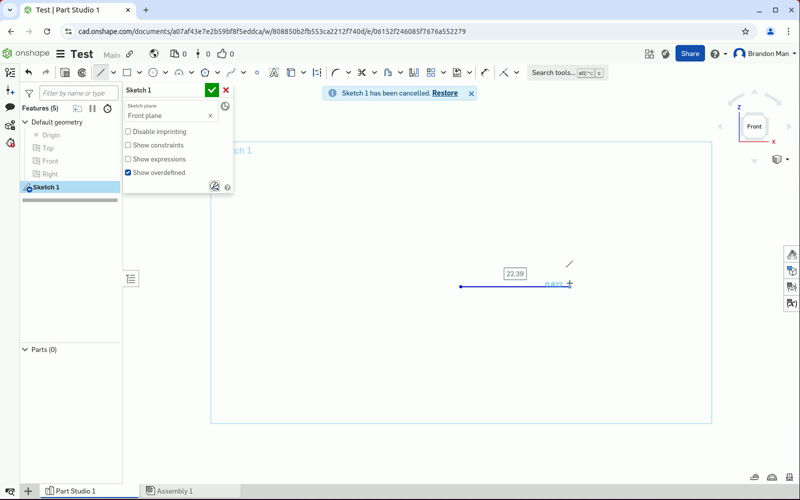
scroll(6)
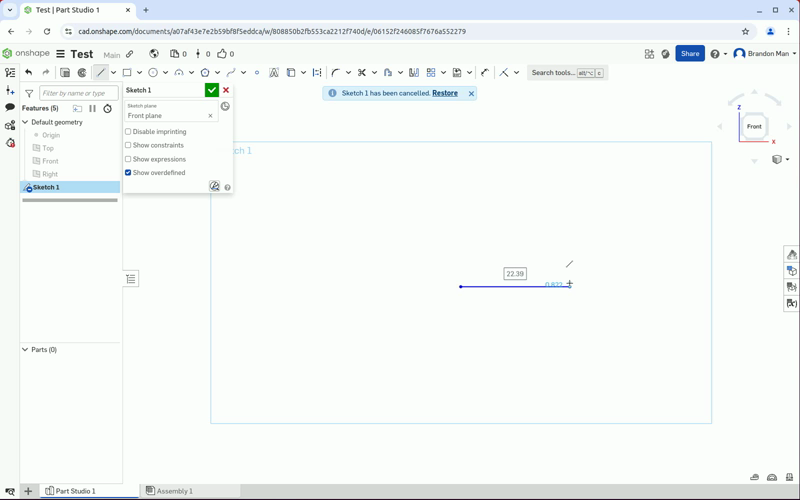
scroll(6)
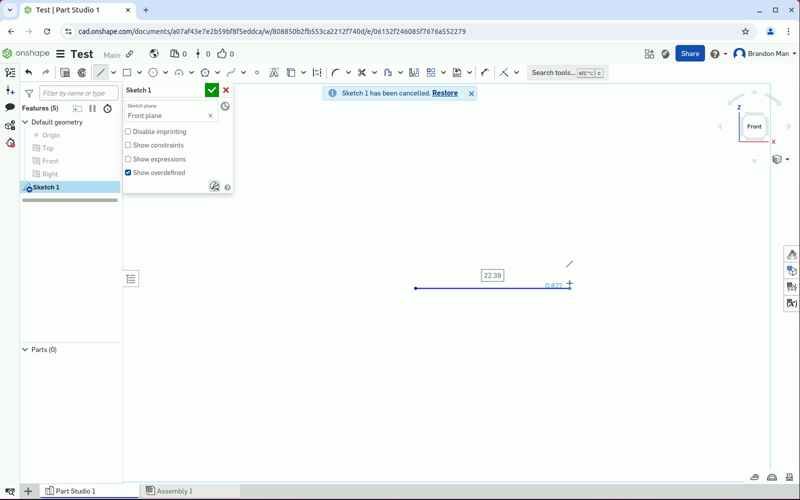
scroll(6)
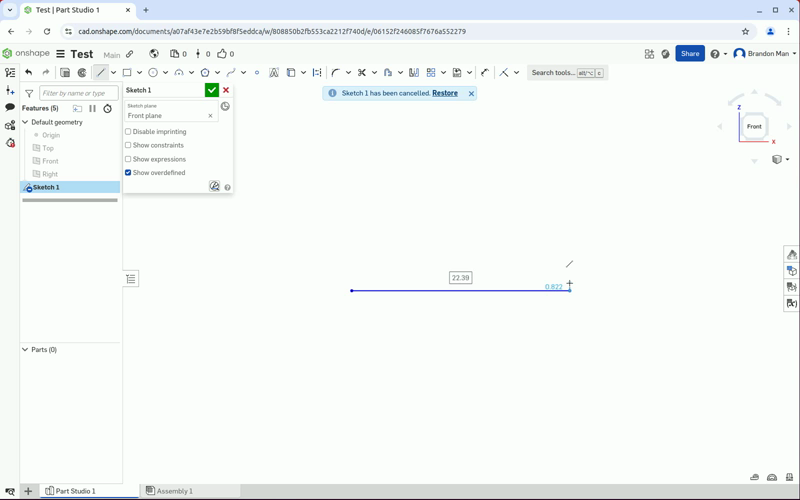
scroll(6)
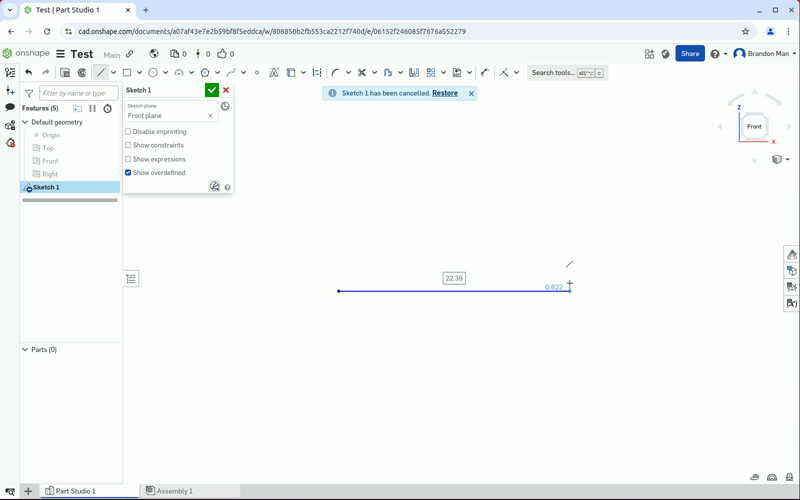
scroll(6)
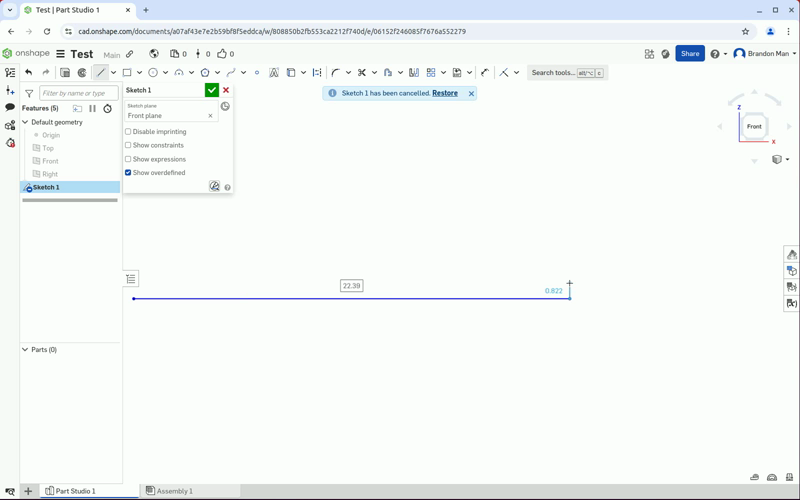
scroll(6)
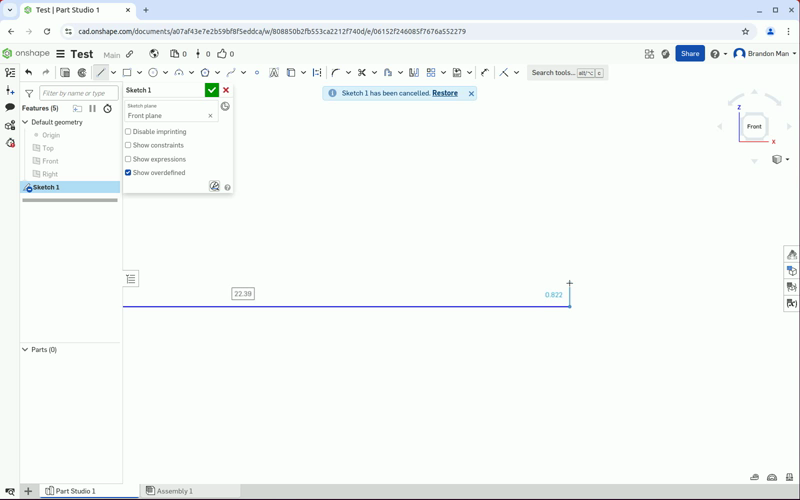
scroll(6)
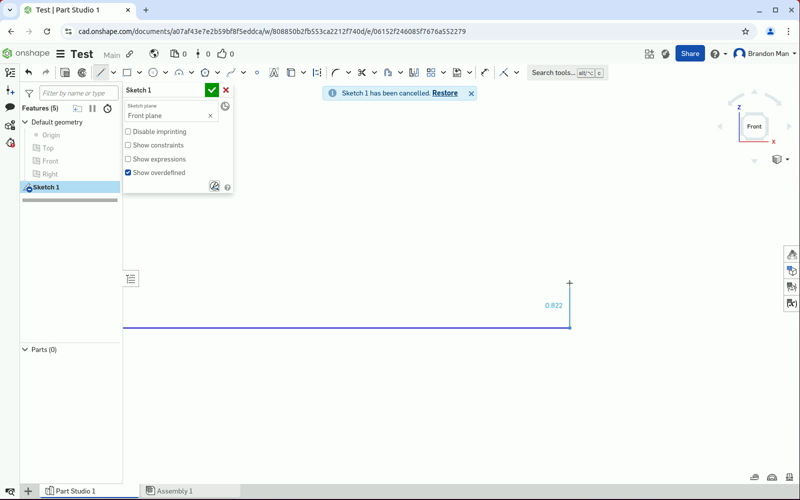
click(569, 282)
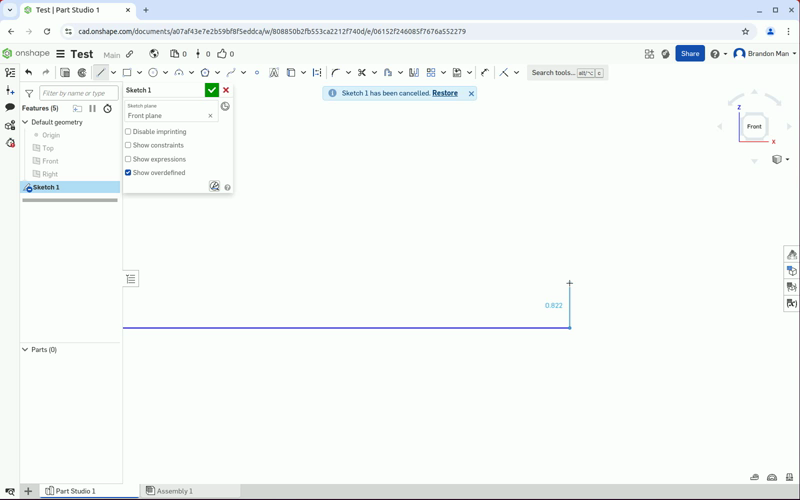
scroll(-6)
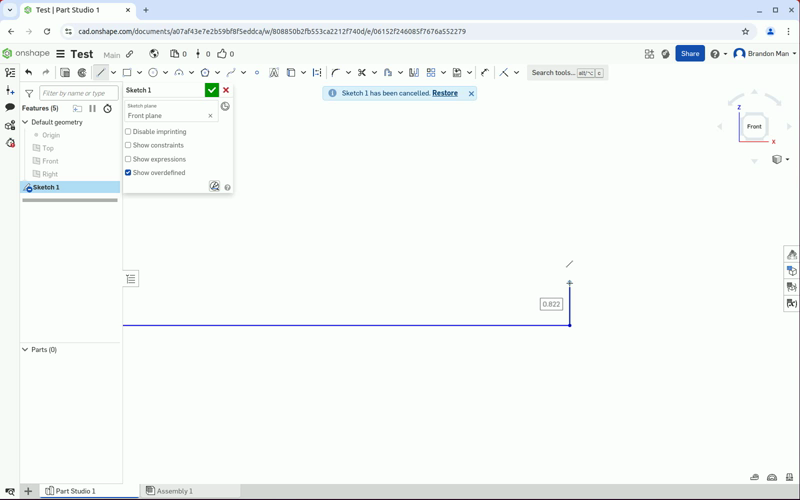
scroll(-6)
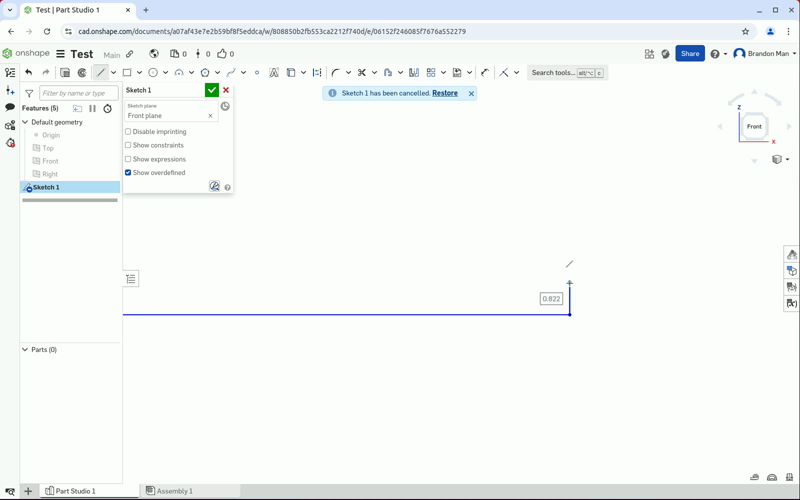
scroll(-6)
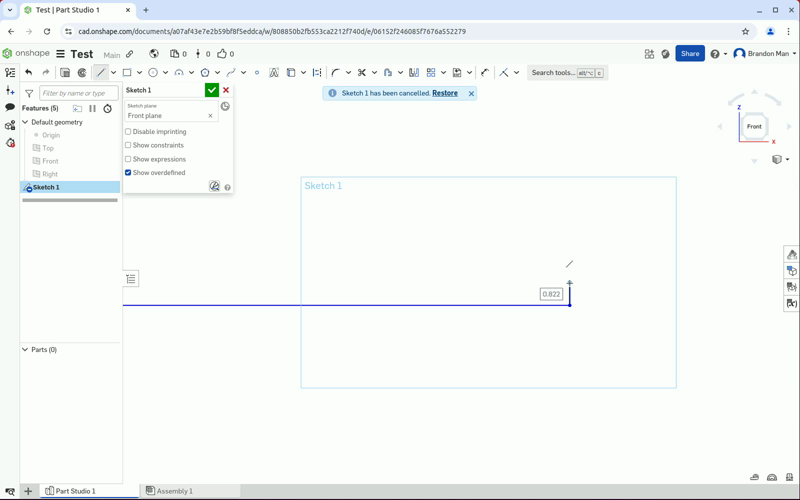
scroll(-6)
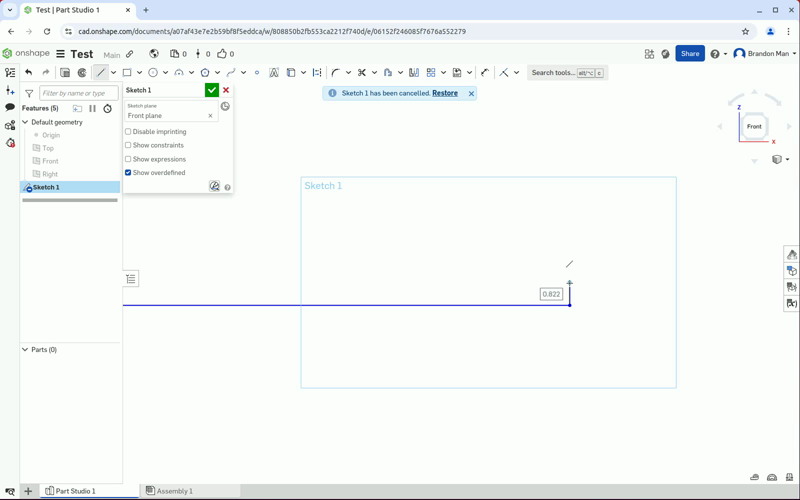
scroll(-6)
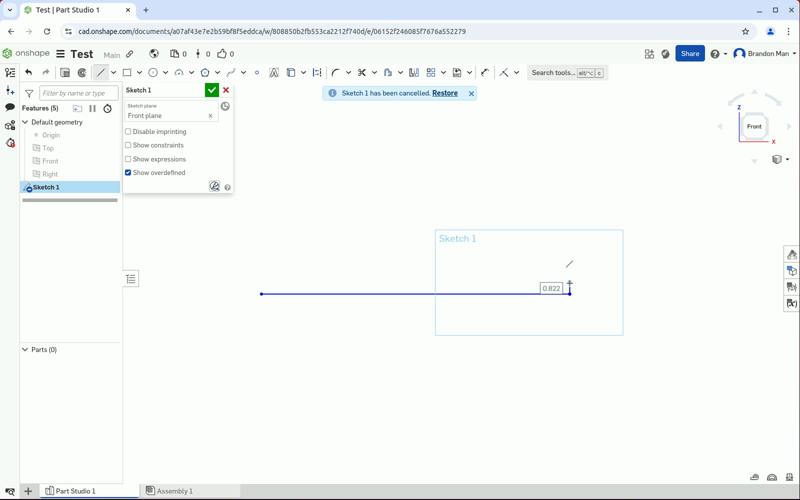
scroll(-6)
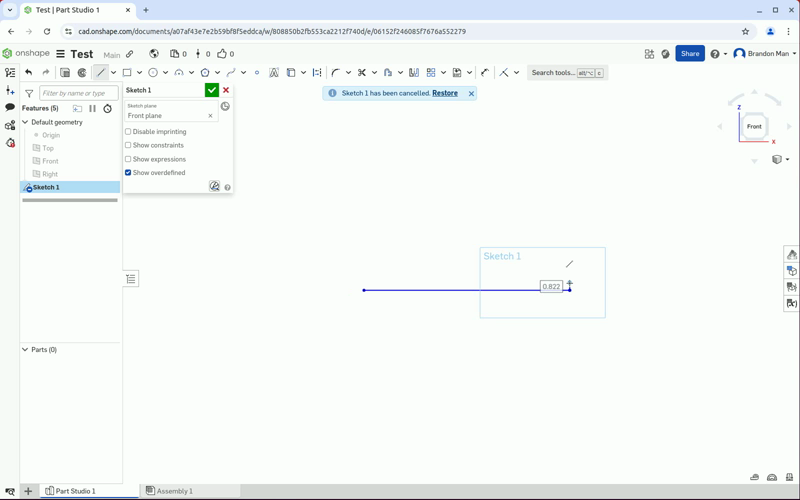
scroll(-6)
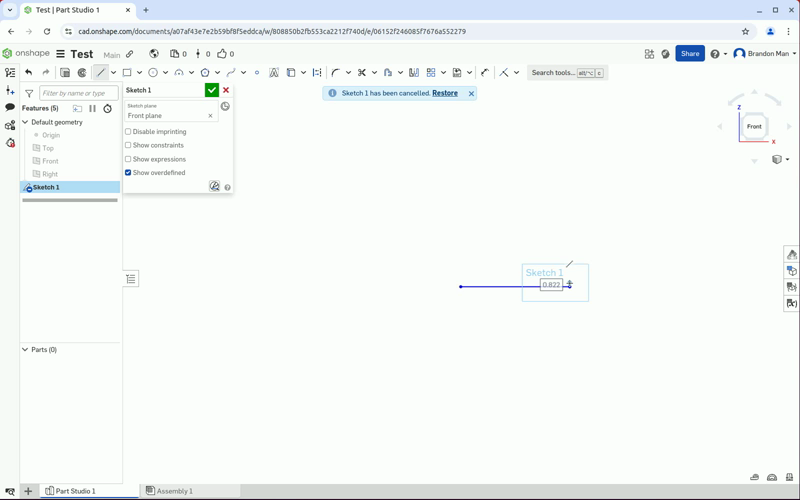
key_up(shift)
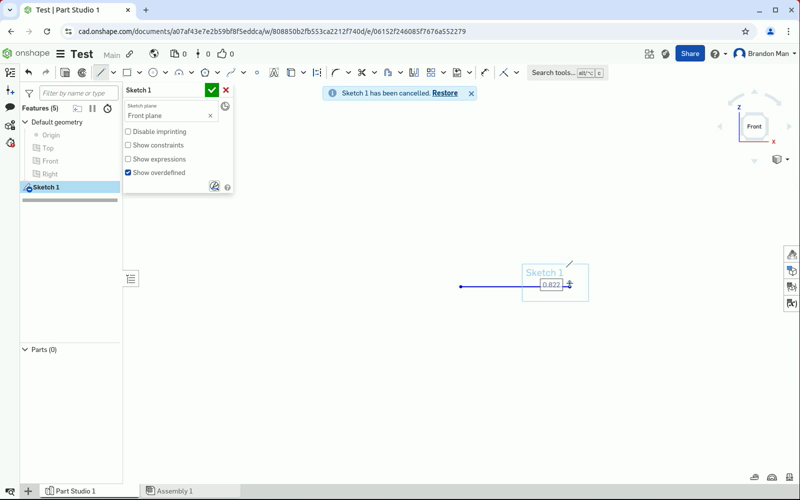
key_down(shift)
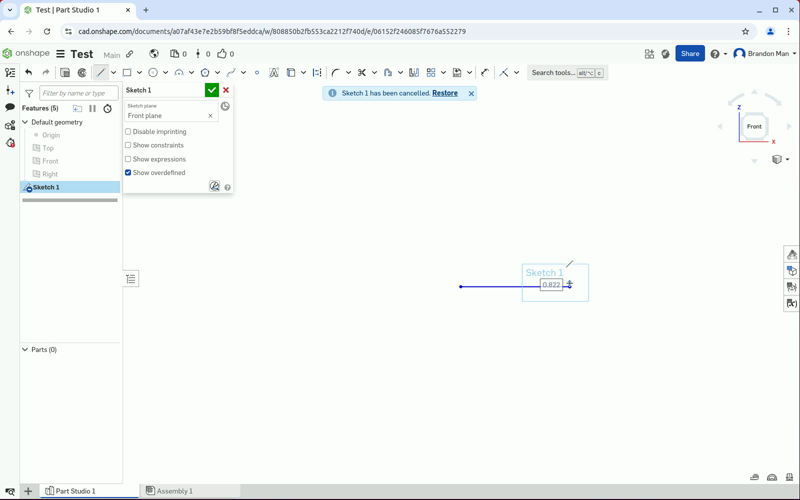
mouse_move(460, 282)
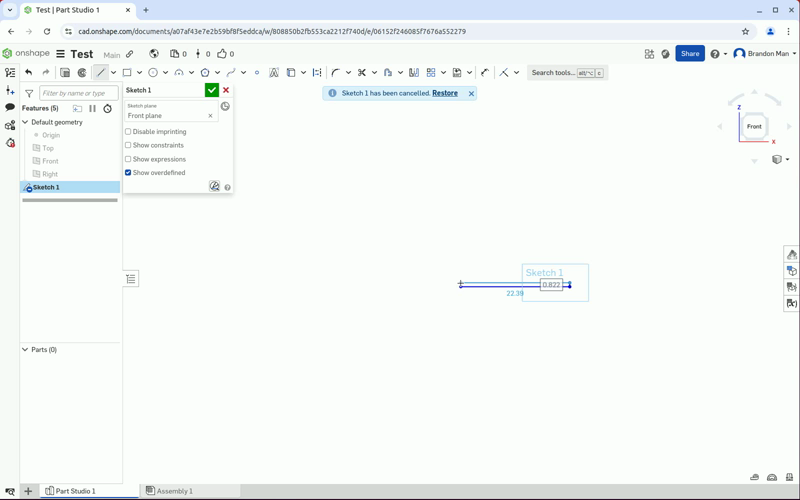
scroll(6)
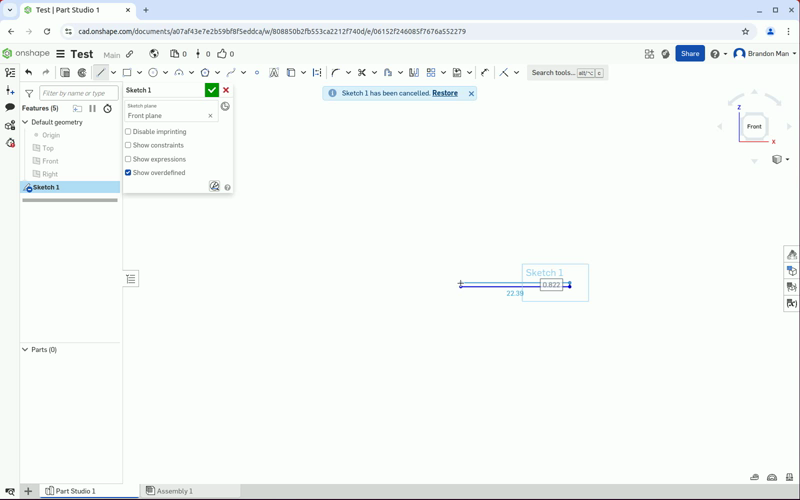
scroll(6)
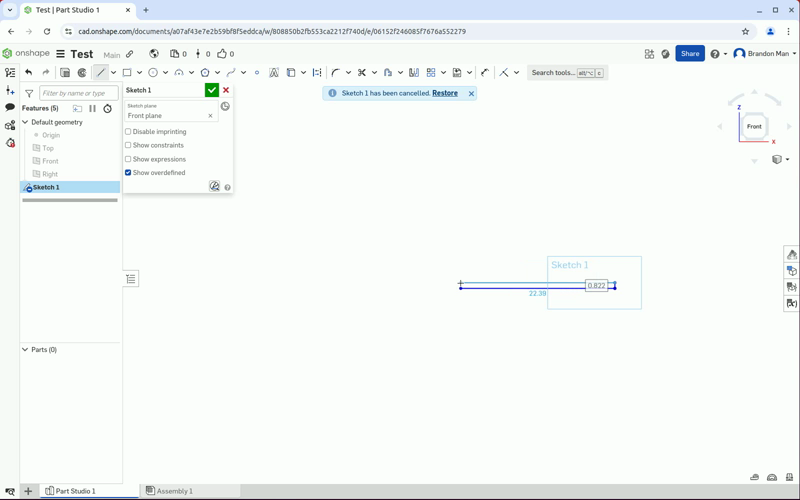
scroll(6)
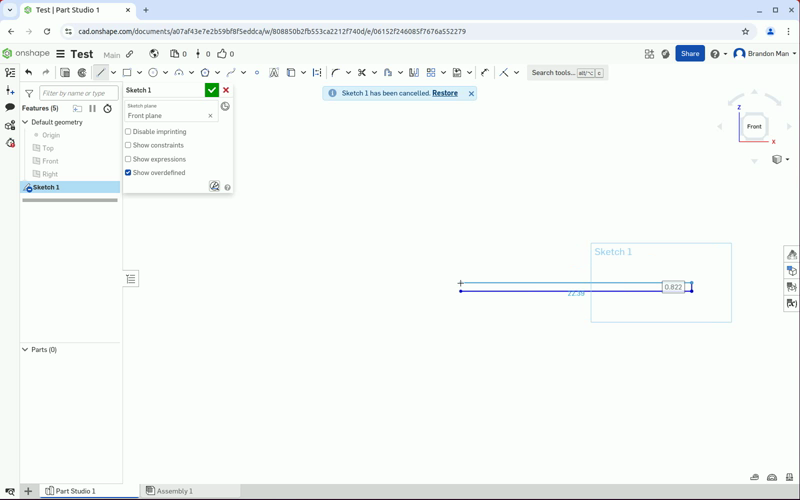
scroll(6)
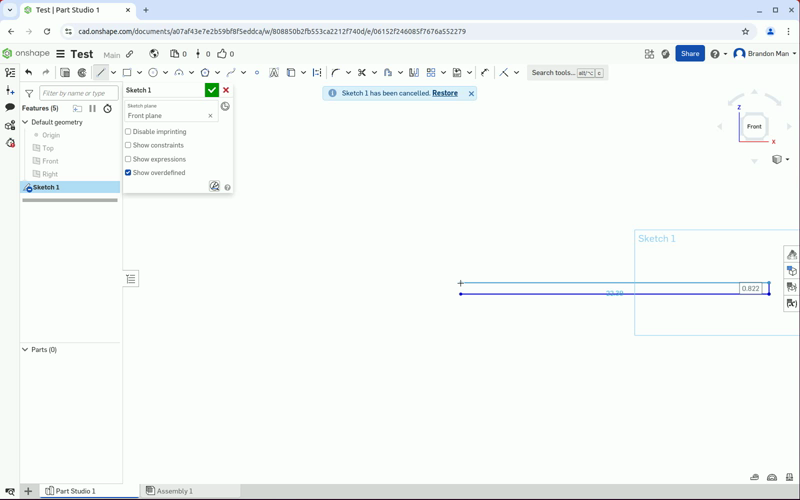
scroll(6)
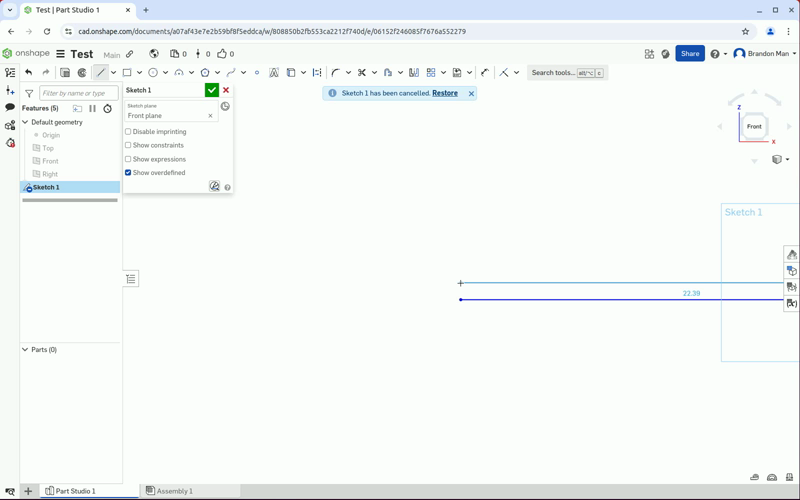
scroll(6)
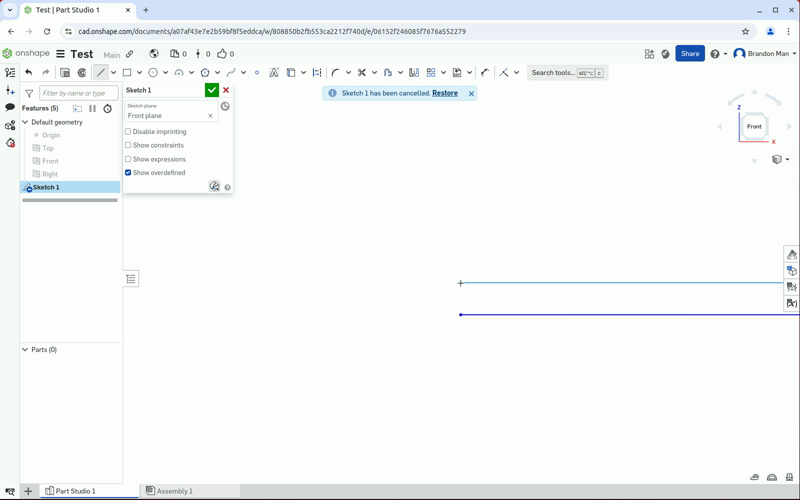
scroll(6)
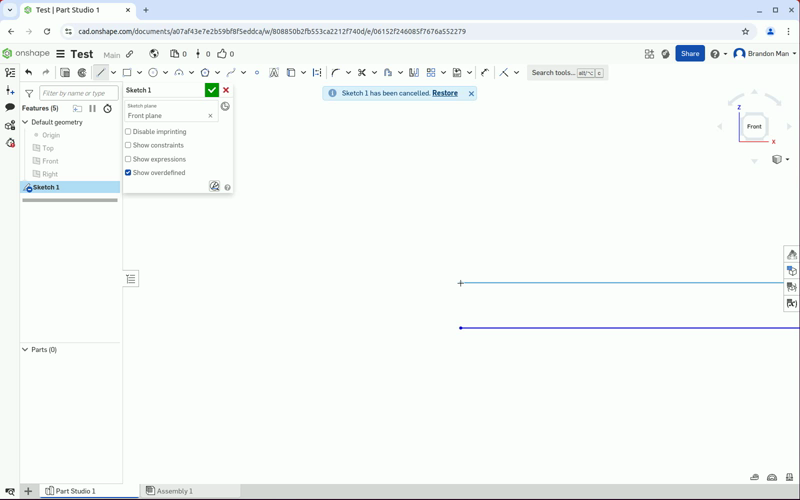
click(460, 282)
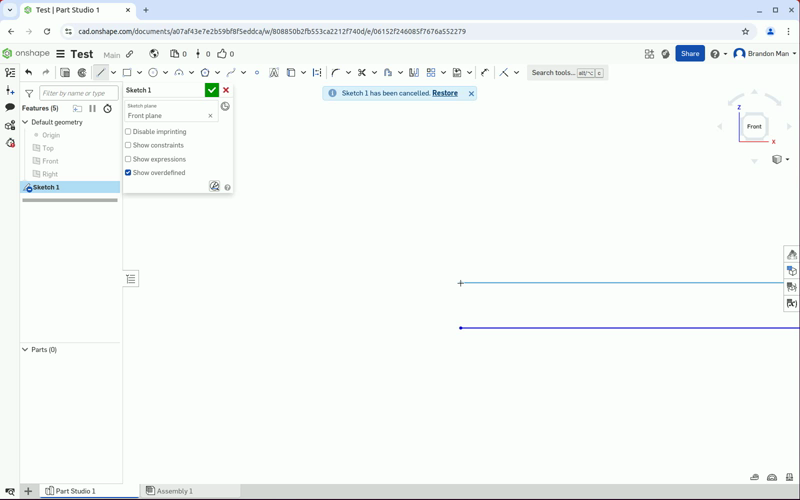
scroll(-6)
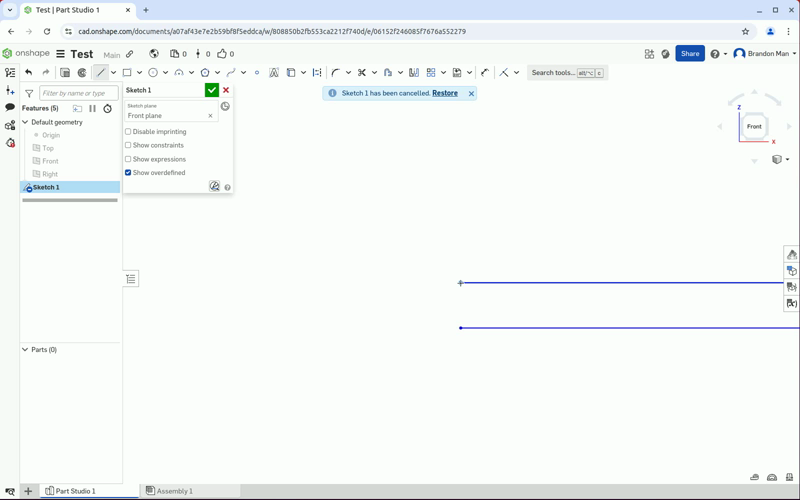
scroll(-6)
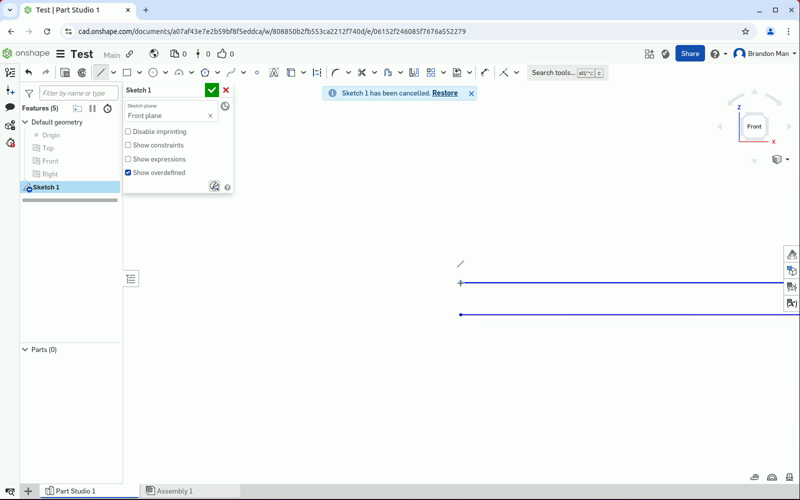
scroll(-6)
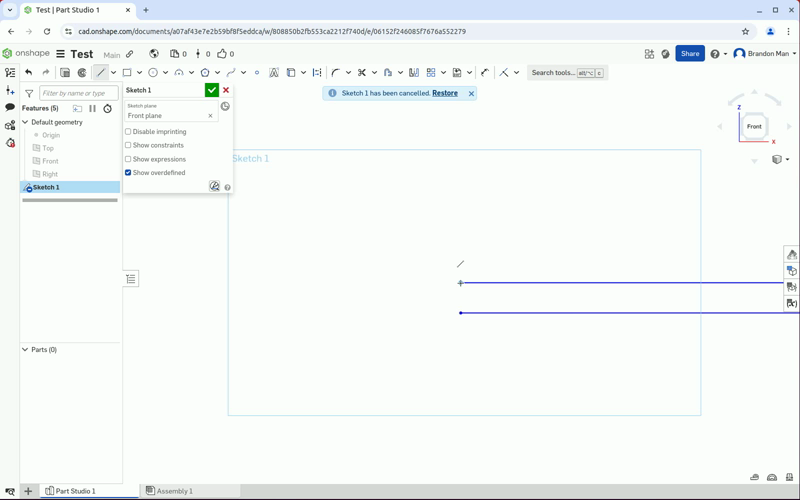
scroll(-6)
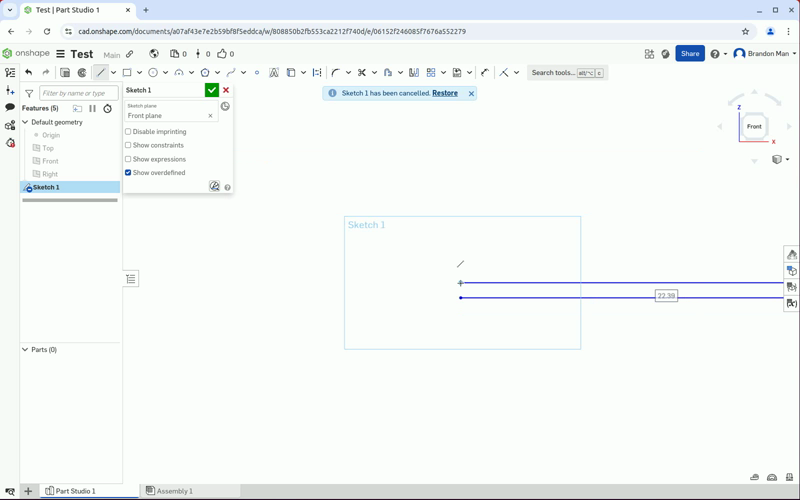
scroll(-6)
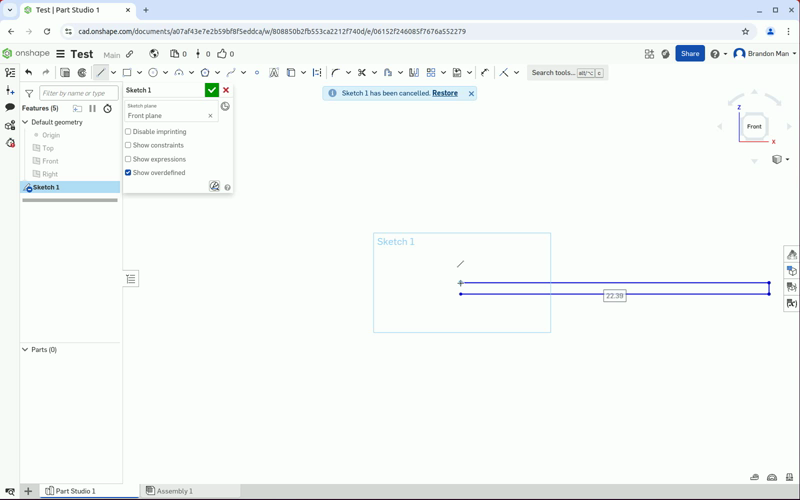
scroll(-6)
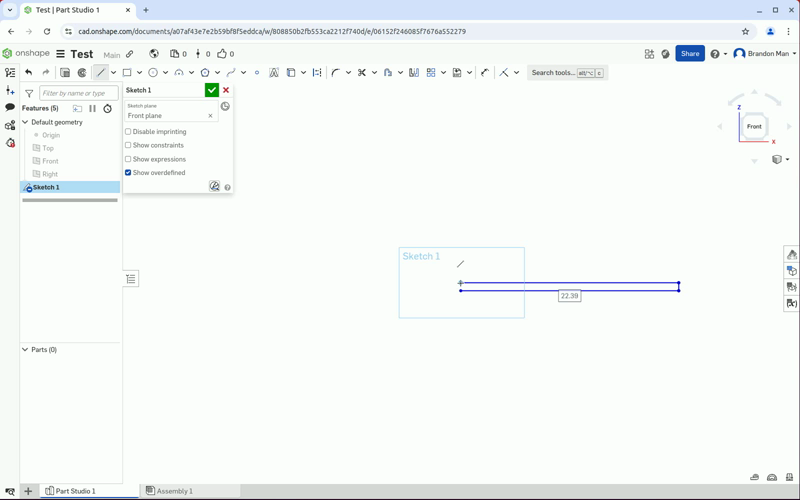
scroll(-6)
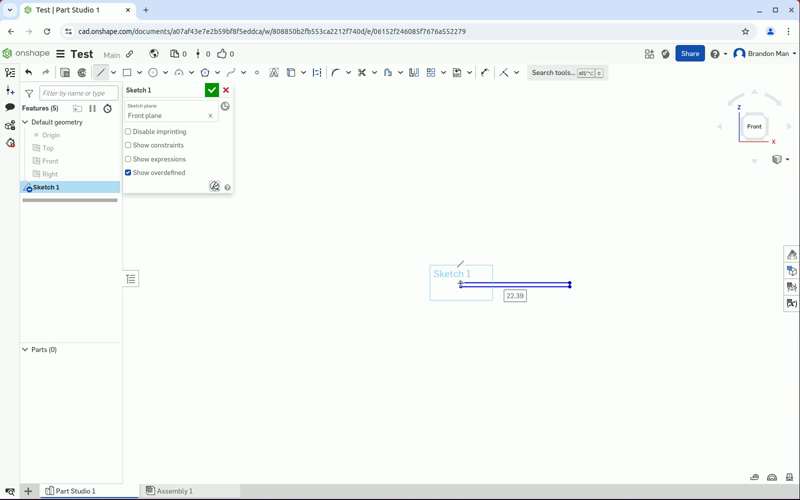
key_up(shift)
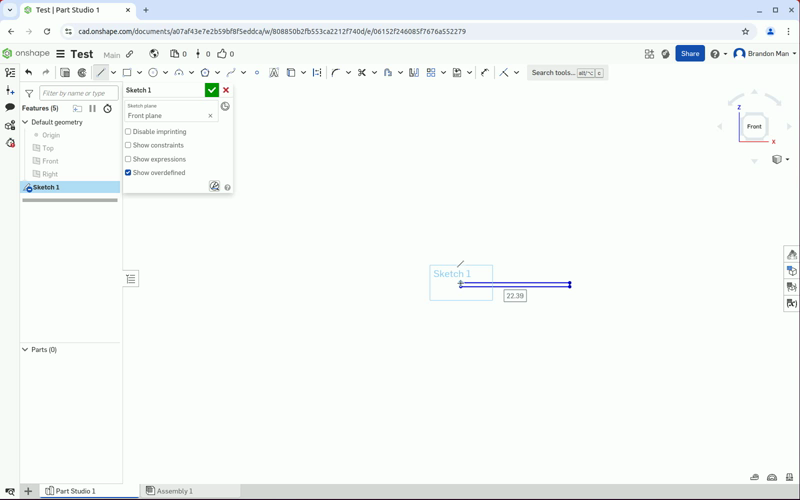
mouse_move(490, 282)
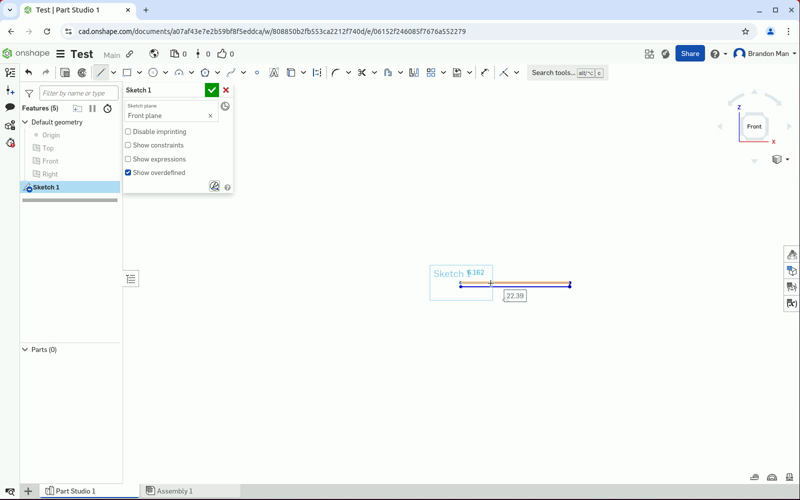
key_down(shift)
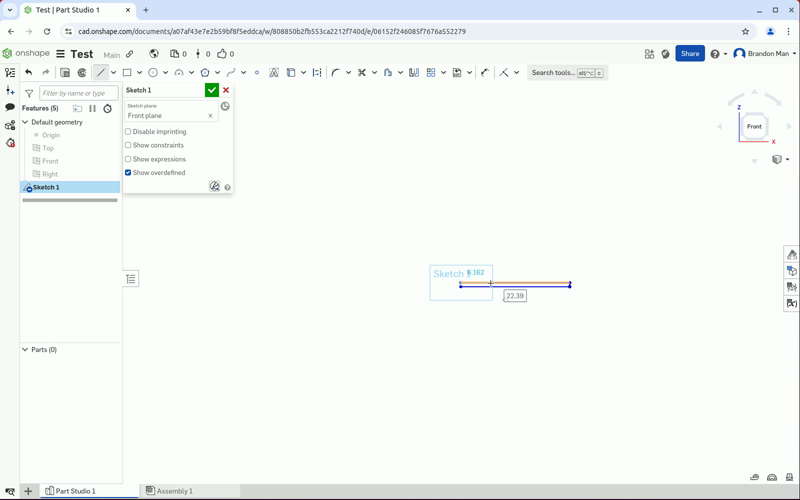
mouse_move(460, 286)
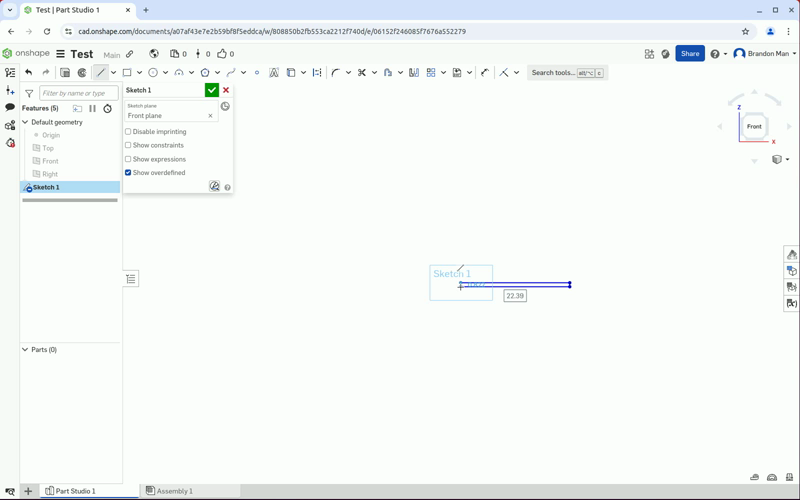
scroll(6)
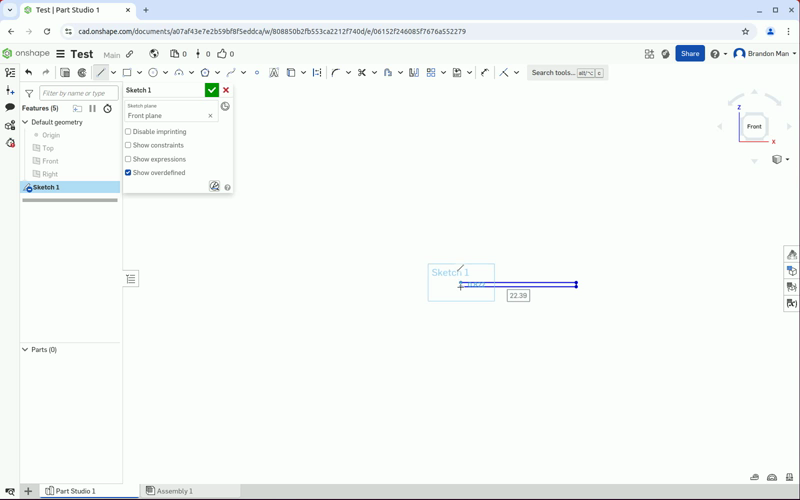
scroll(6)
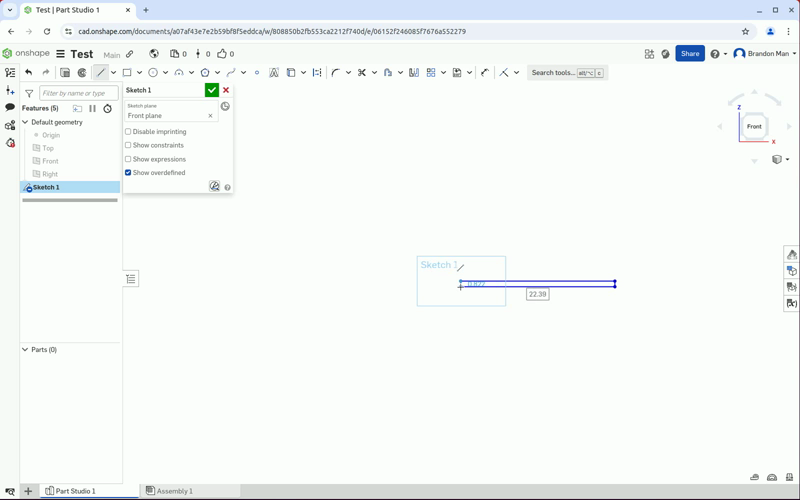
scroll(6)
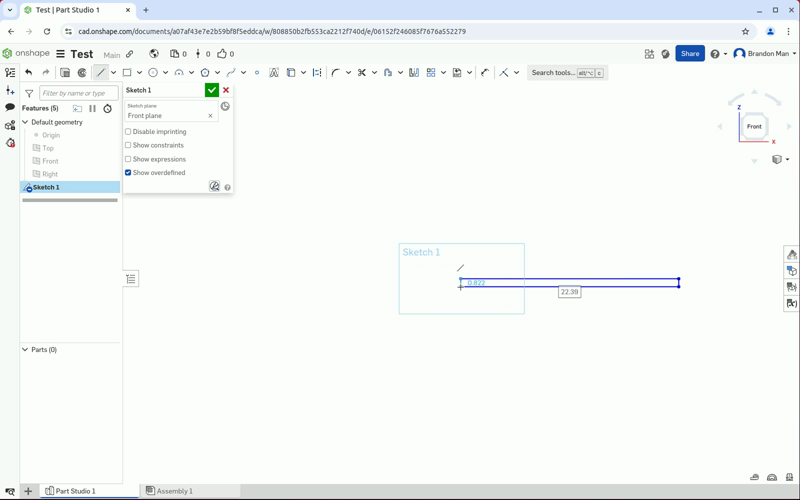
scroll(6)
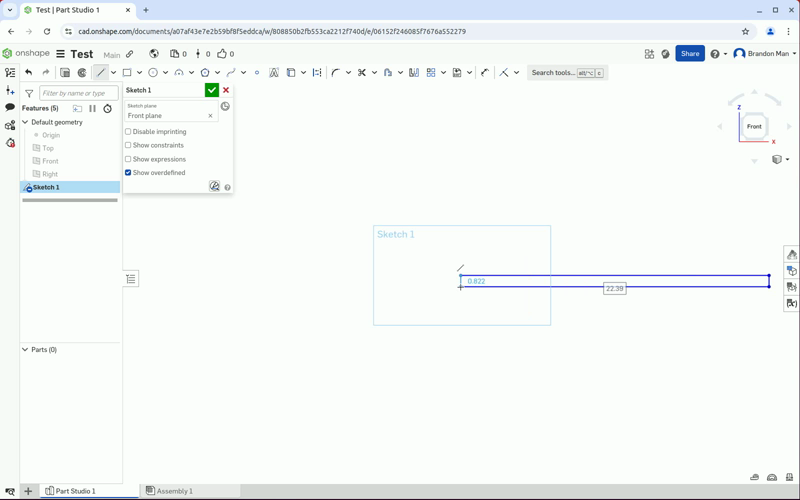
scroll(6)
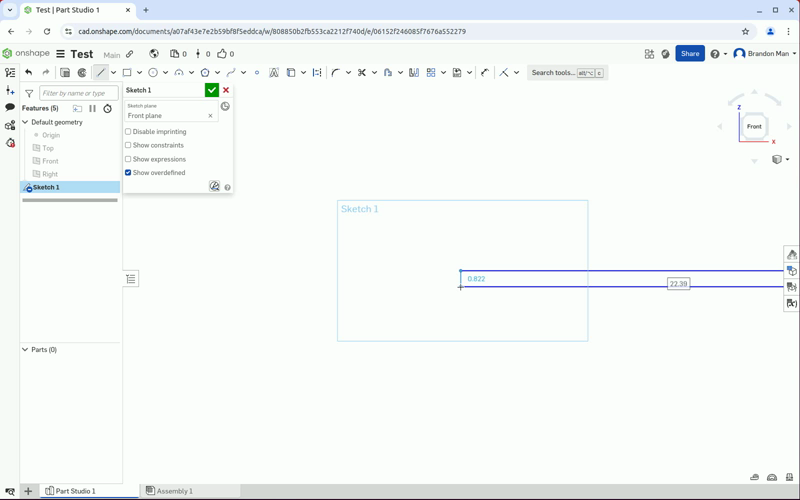
scroll(6)
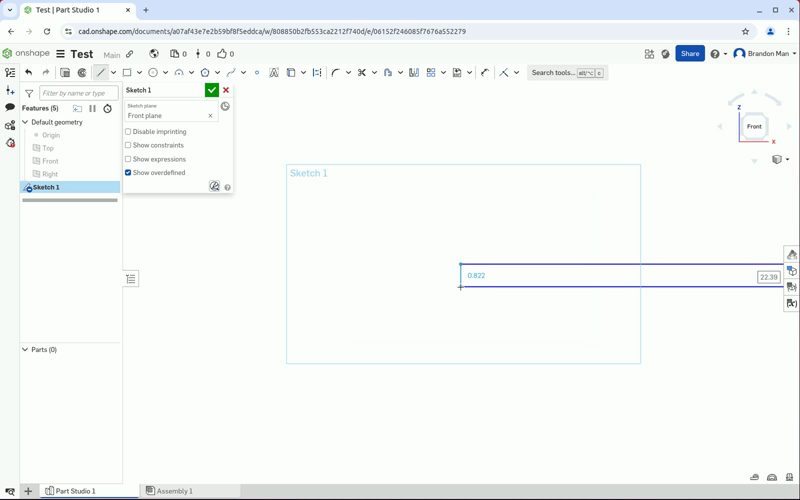
scroll(6)
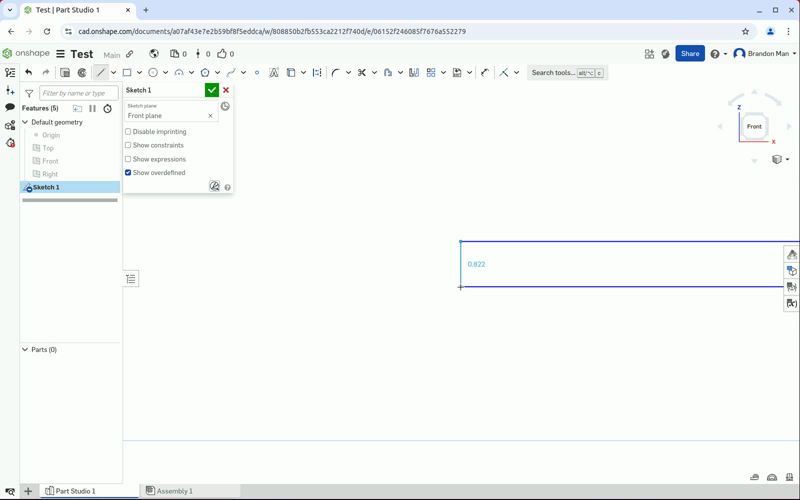
key_up(shift)
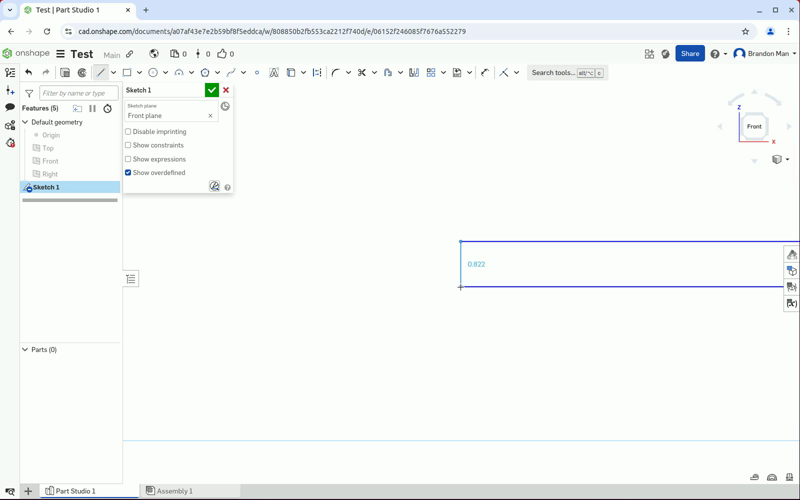
click(460, 286)
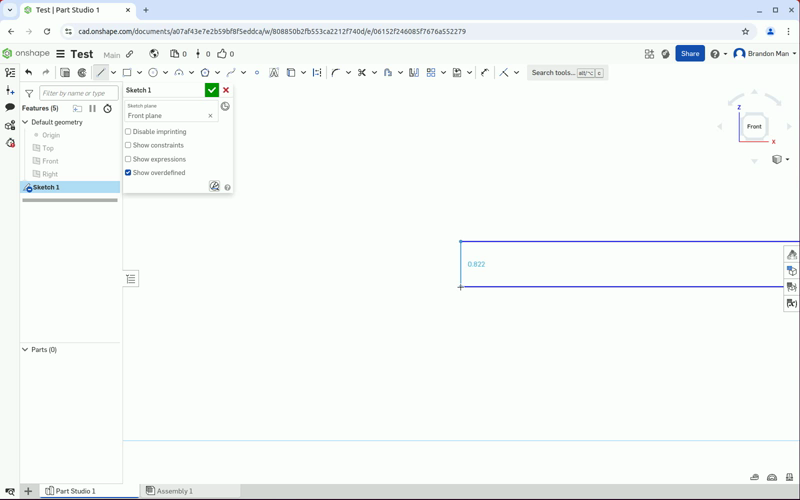
scroll(-6)
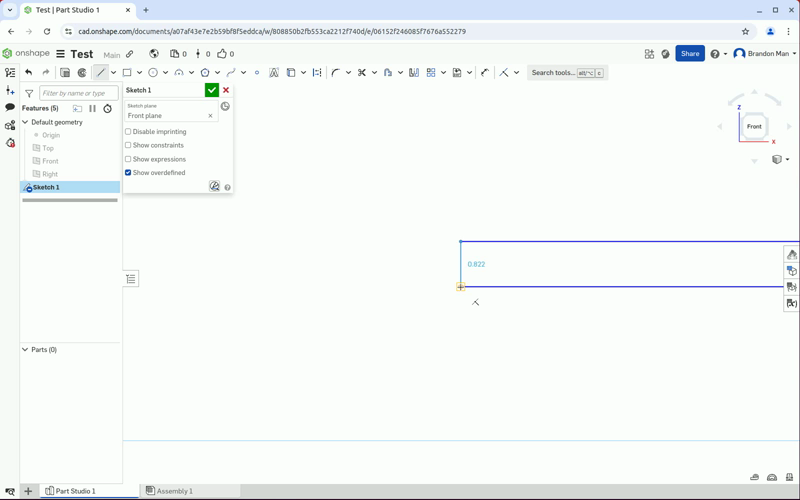
scroll(-6)
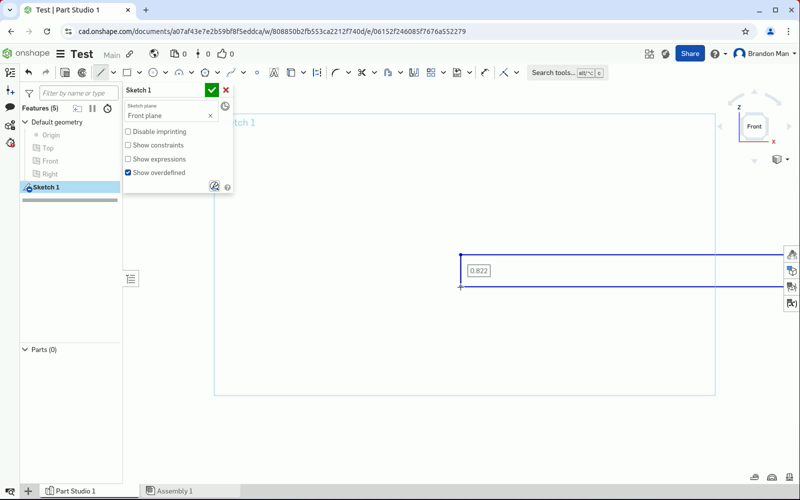
scroll(-6)
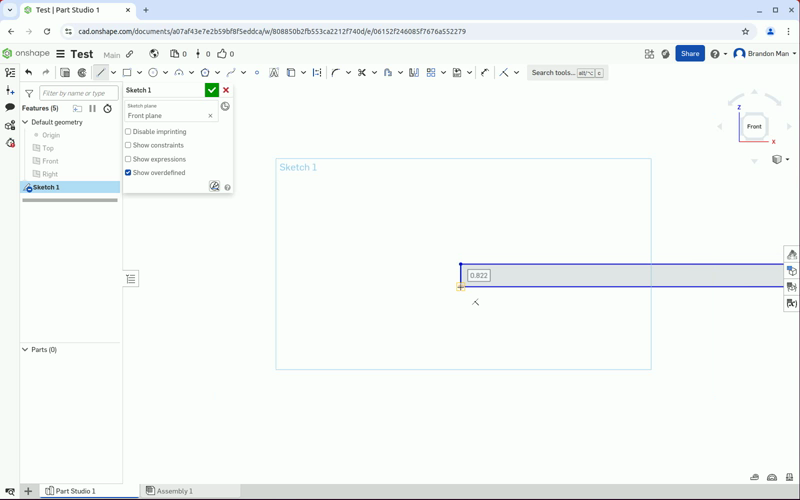
scroll(-6)
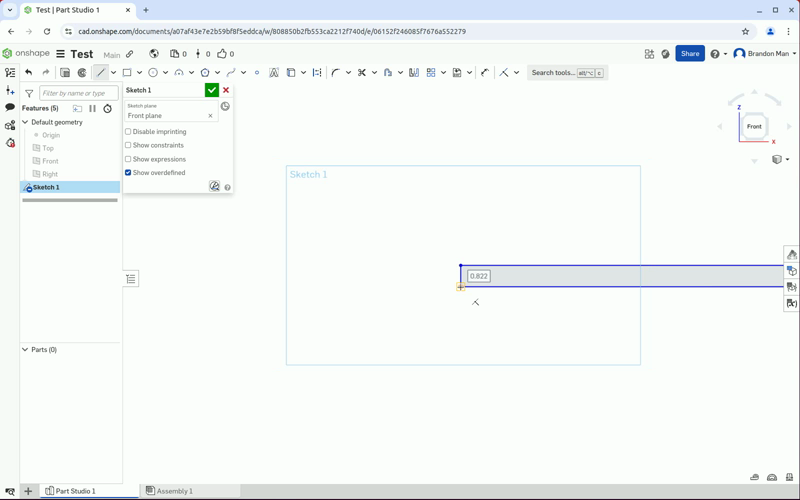
scroll(-6)
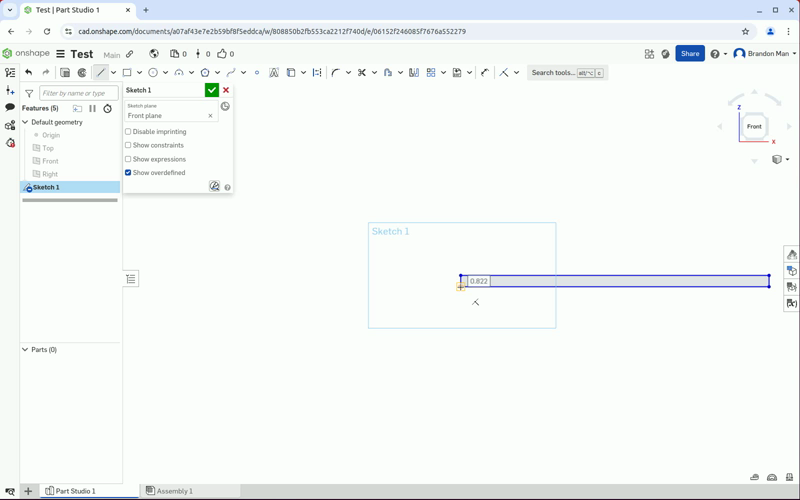
scroll(-6)
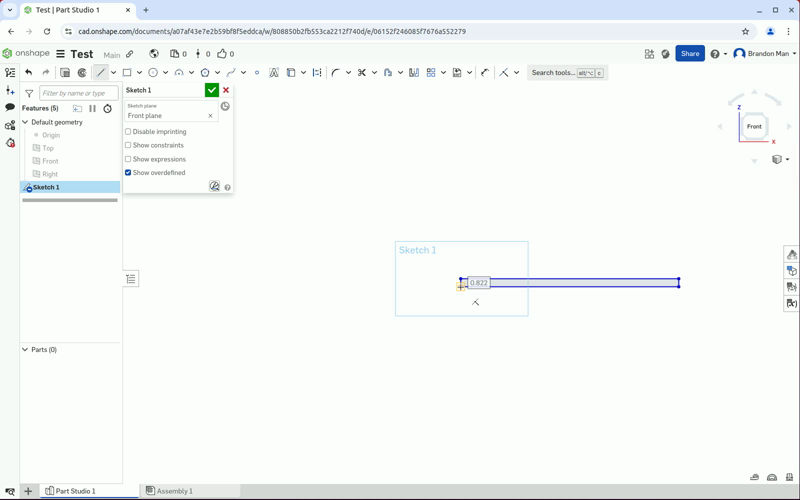
scroll(-6)
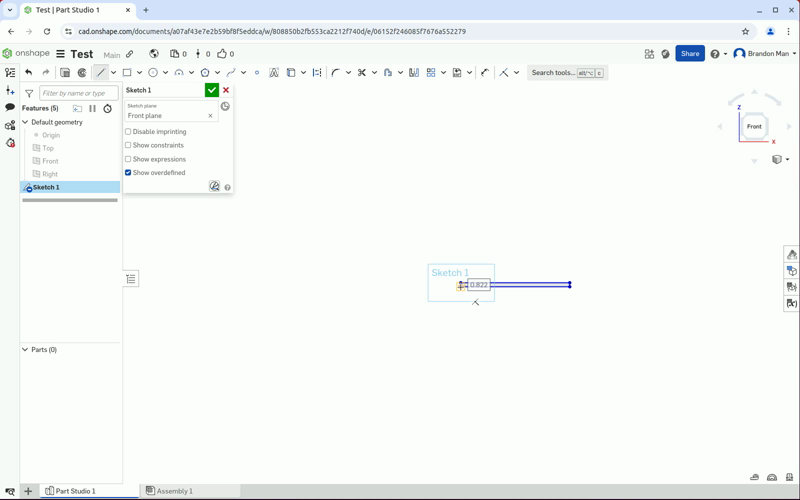
key(esc)
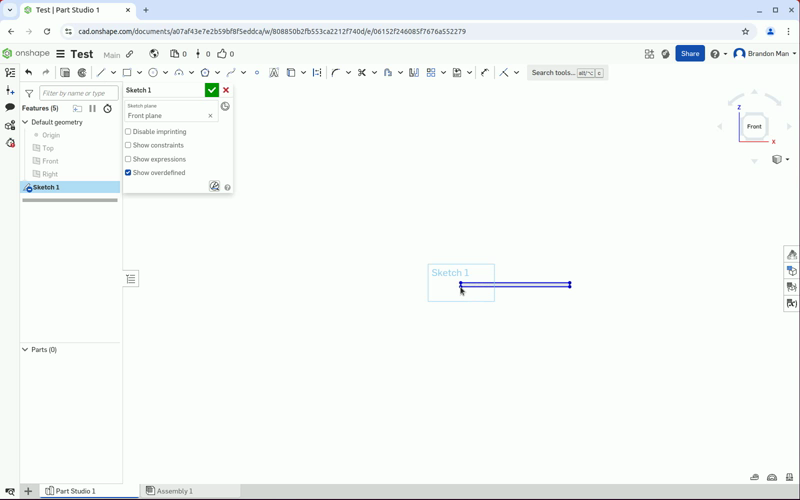
mouse_move(491, 284)
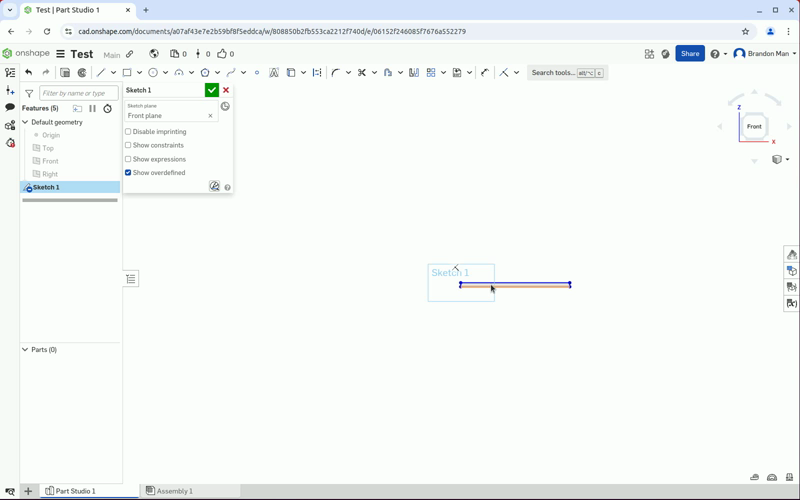
scroll(6)
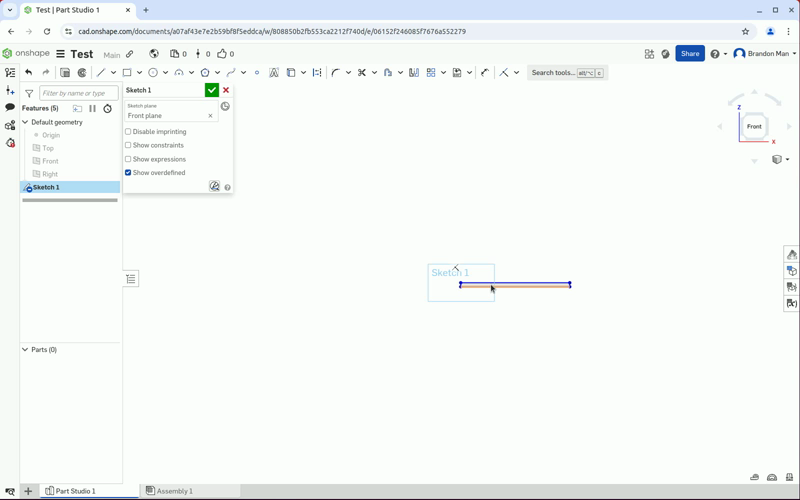
scroll(6)
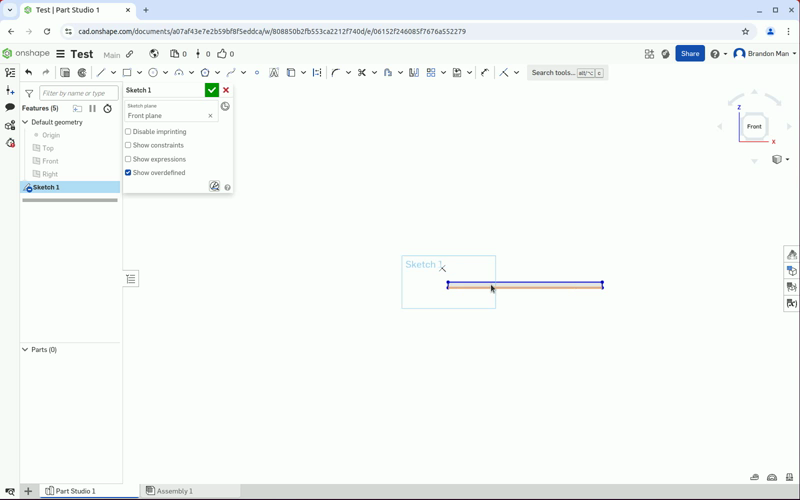
scroll(6)
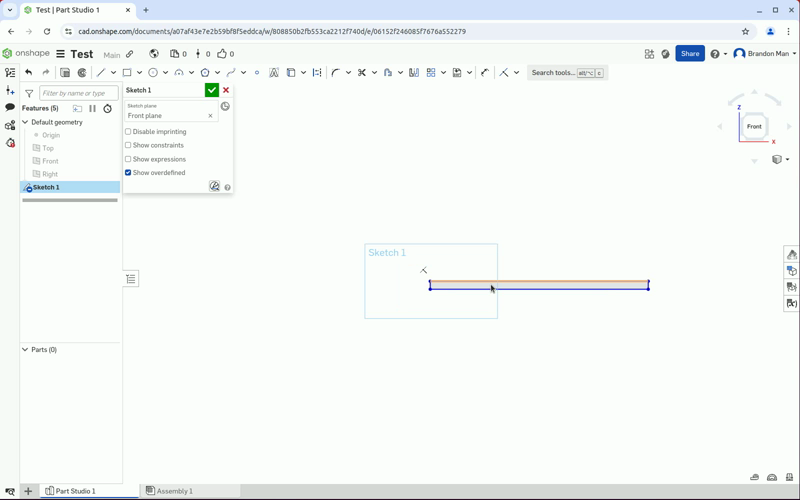
scroll(6)
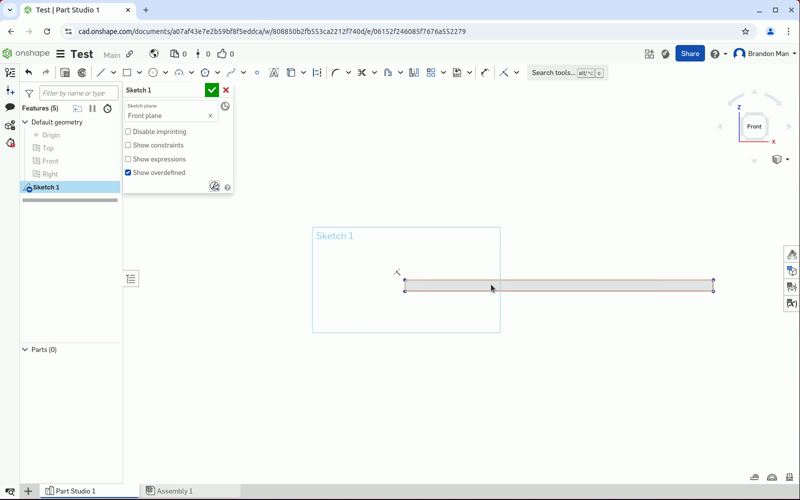
scroll(6)
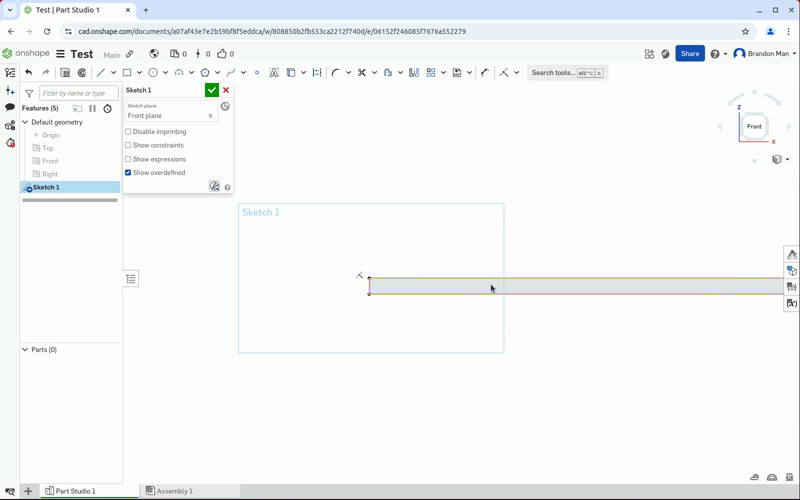
scroll(6)
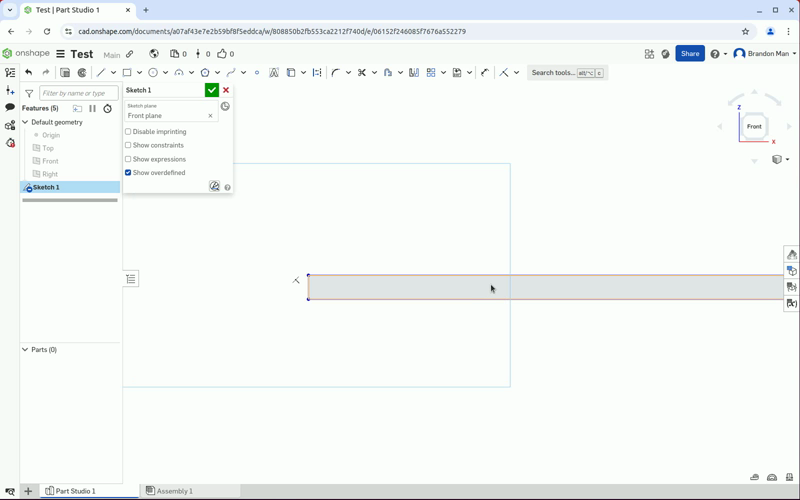
scroll(6)
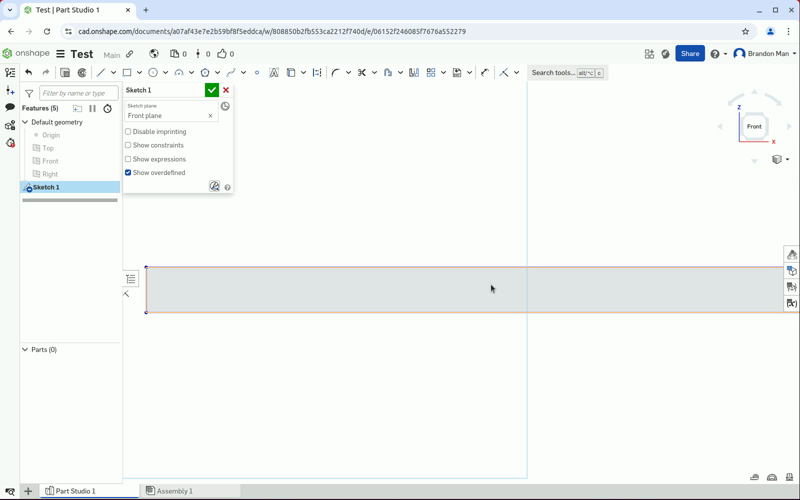
click(491, 284)
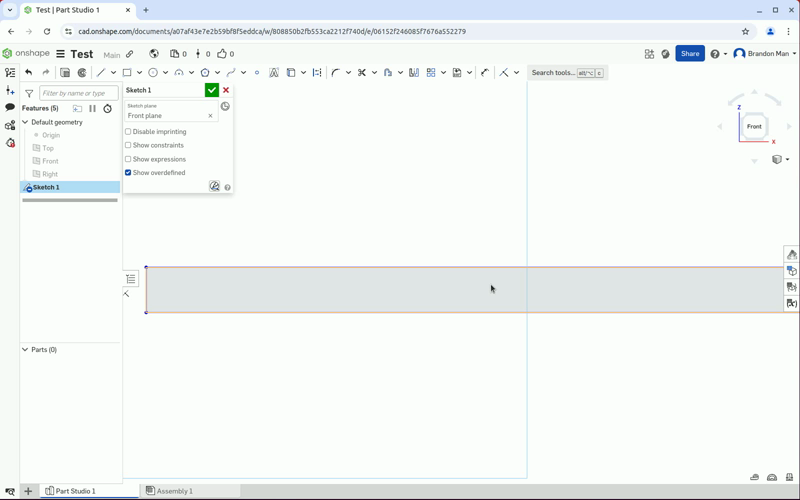
scroll(-6)
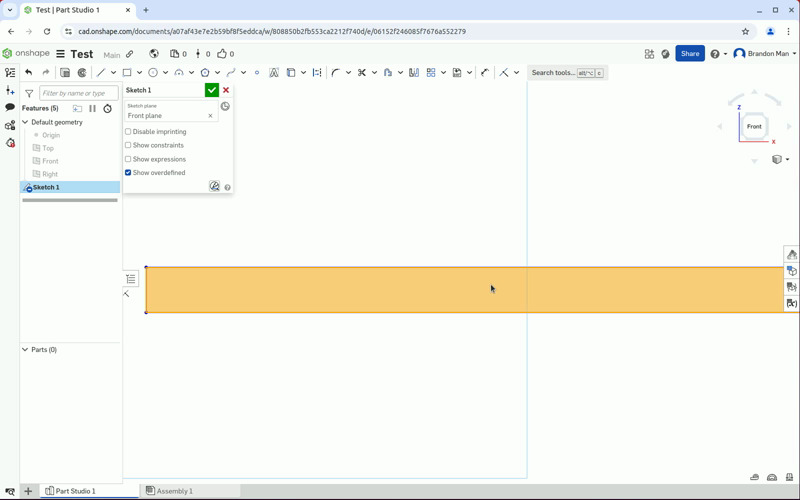
scroll(-6)
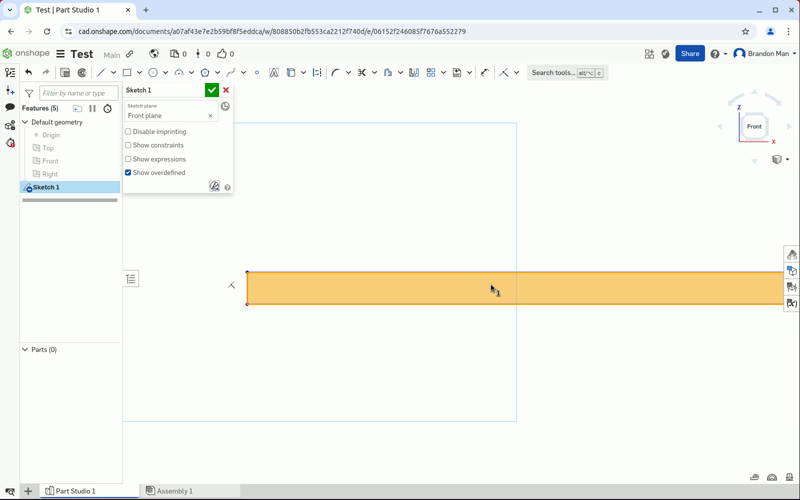
scroll(-6)
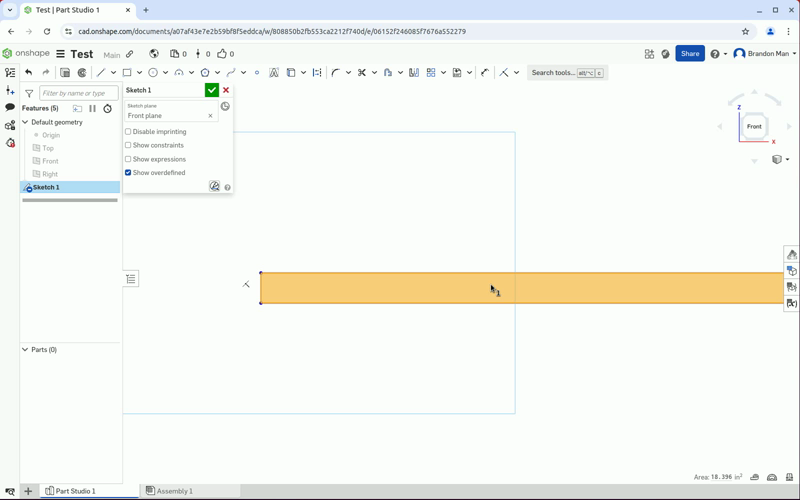
scroll(-6)
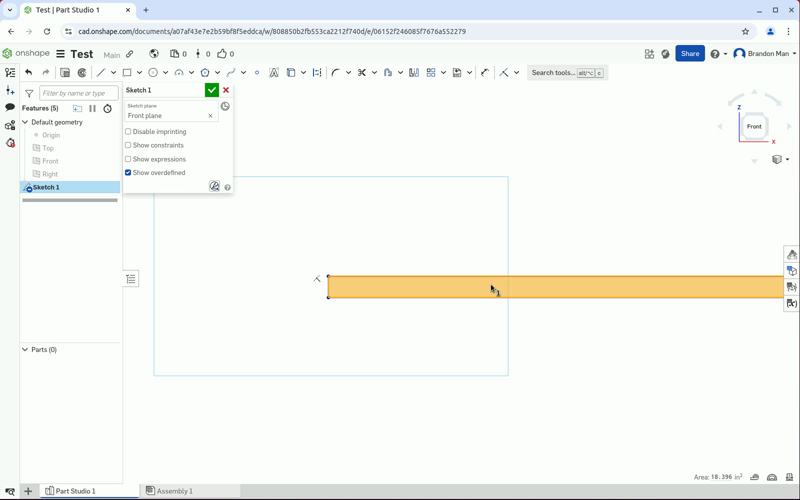
scroll(-6)
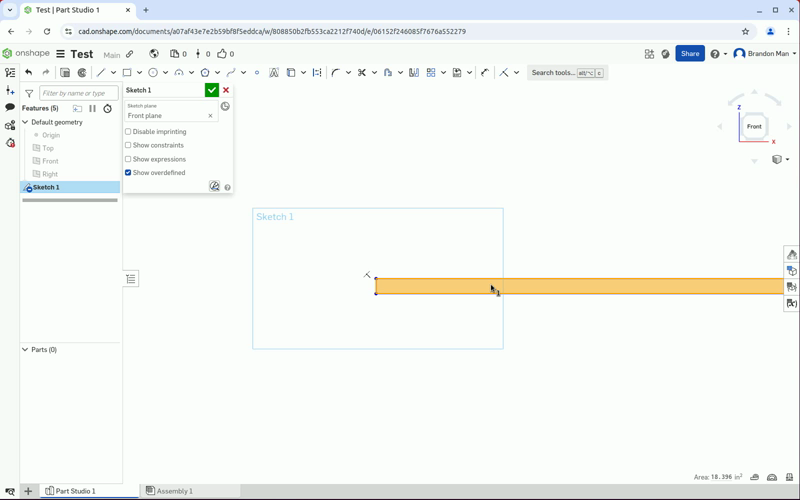
scroll(-6)
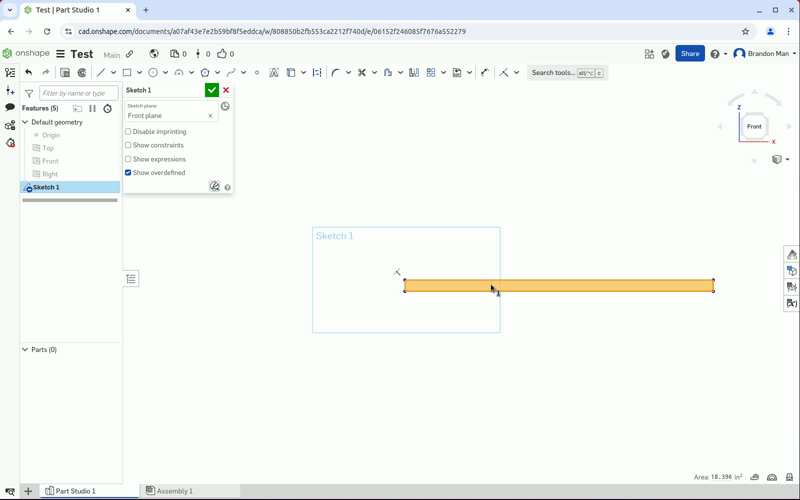
scroll(-6)
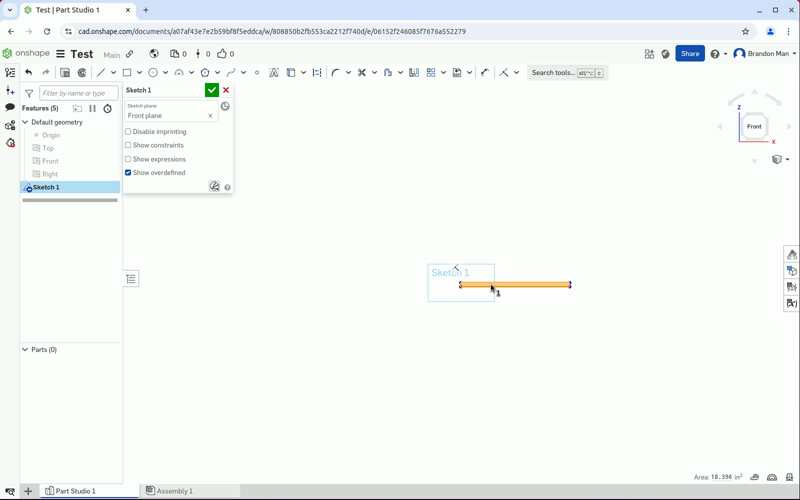
mouse_move(73, 352)
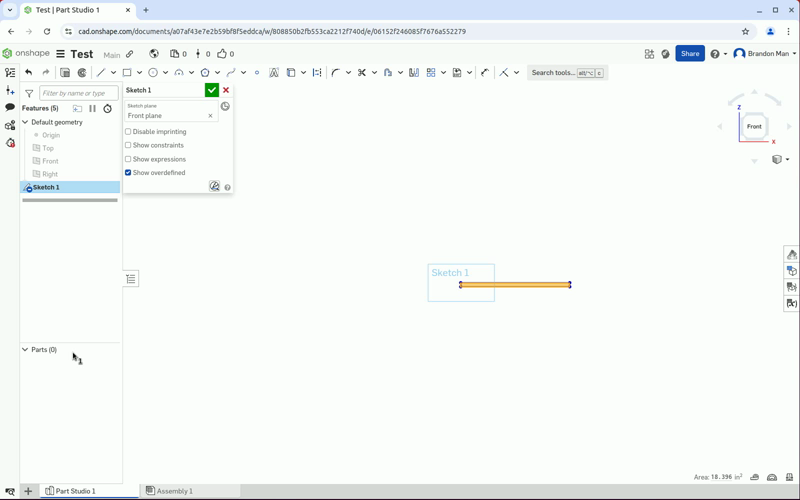
key(shift+y)
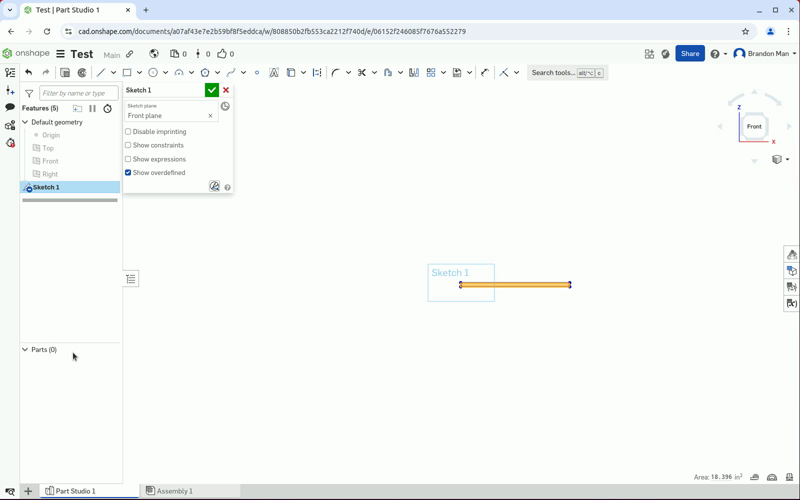
key(shift+e)
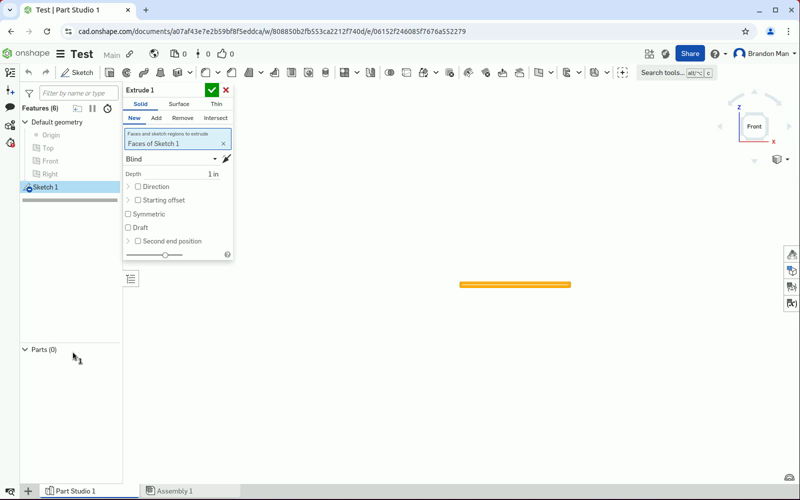
mouse_move(143, 106)
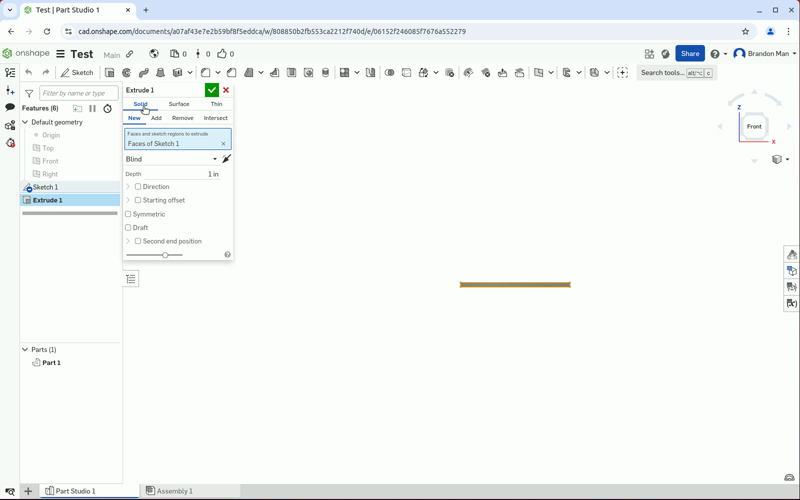
click(143, 106)
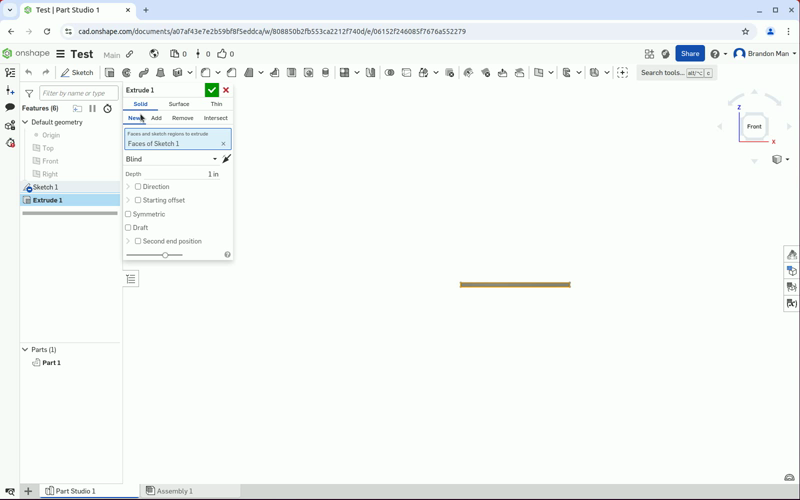
mouse_move(137, 120)
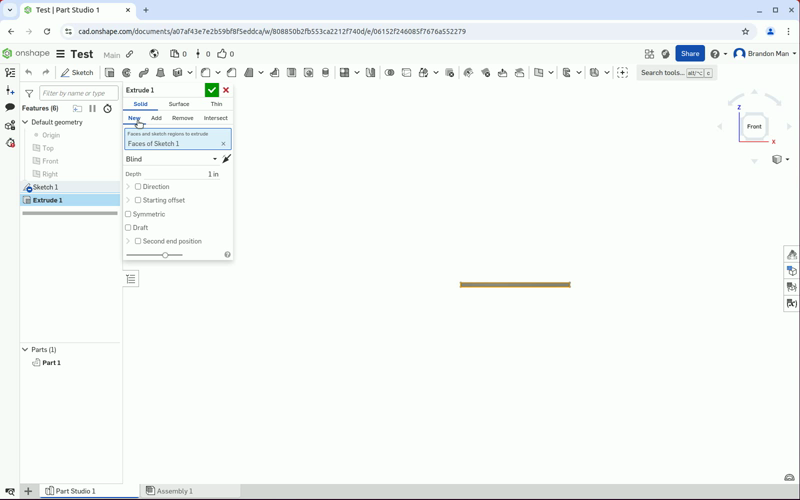
click(137, 120)
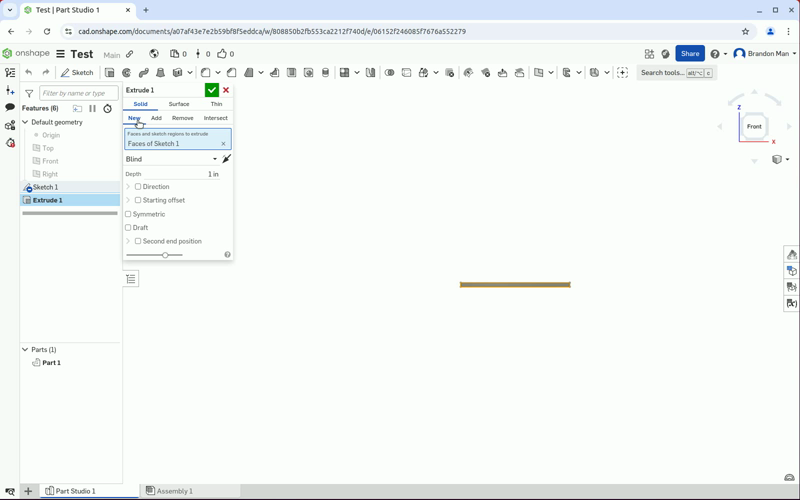
key(tab, 4)
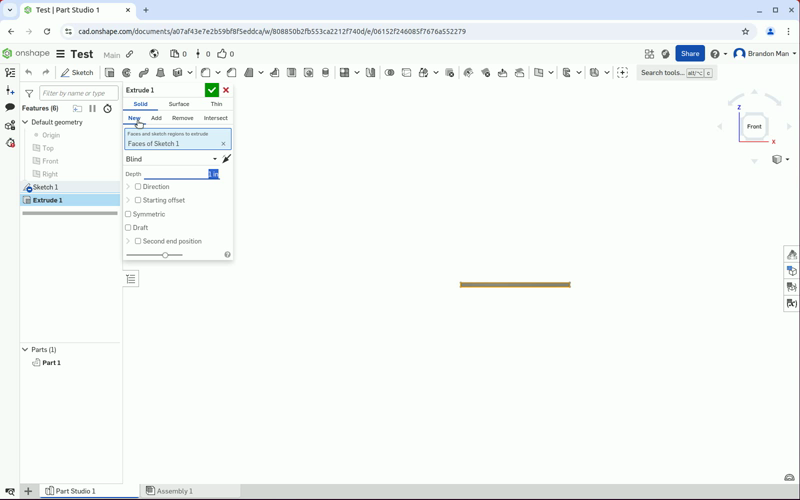
text(1.685)
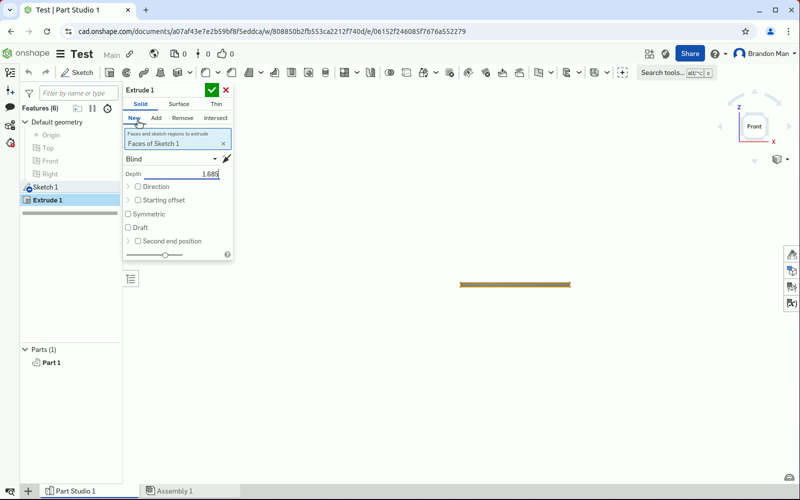
key(enter)
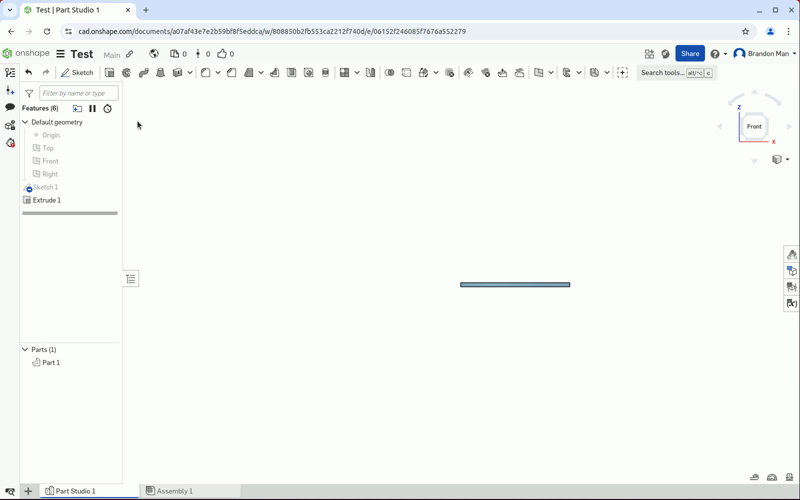
key(shift+h)
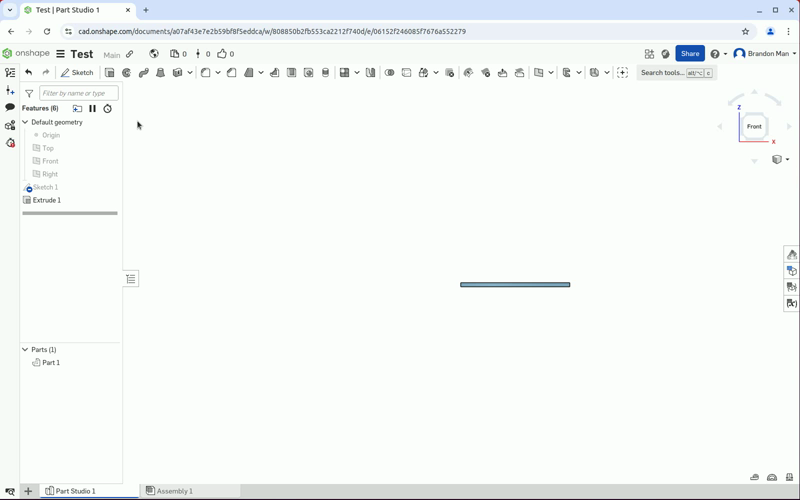
key(shift+h)
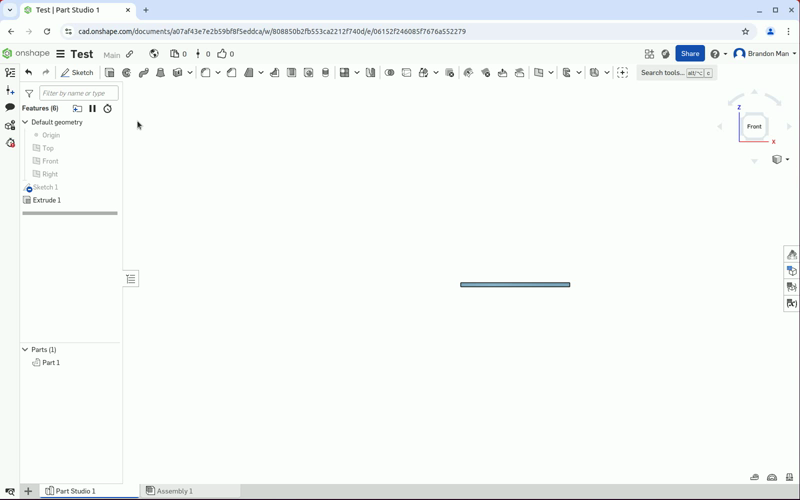
mouse_move(73, 189)
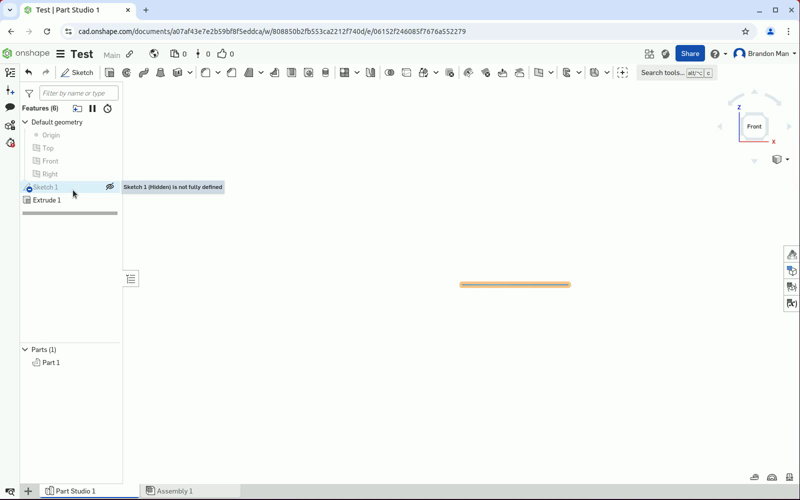
click(73, 189)
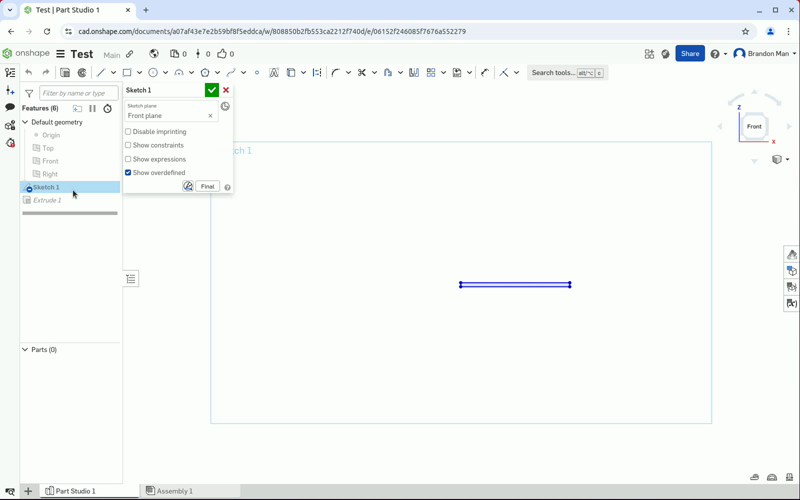
mouse_move(229, 92)
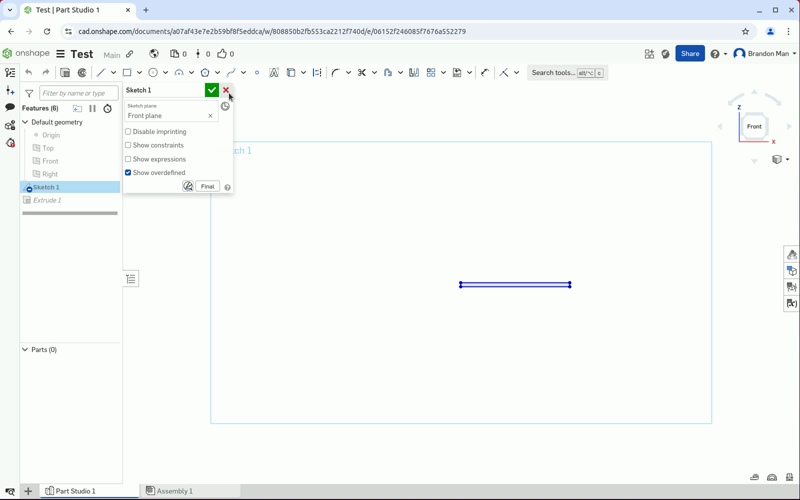
click(229, 92)
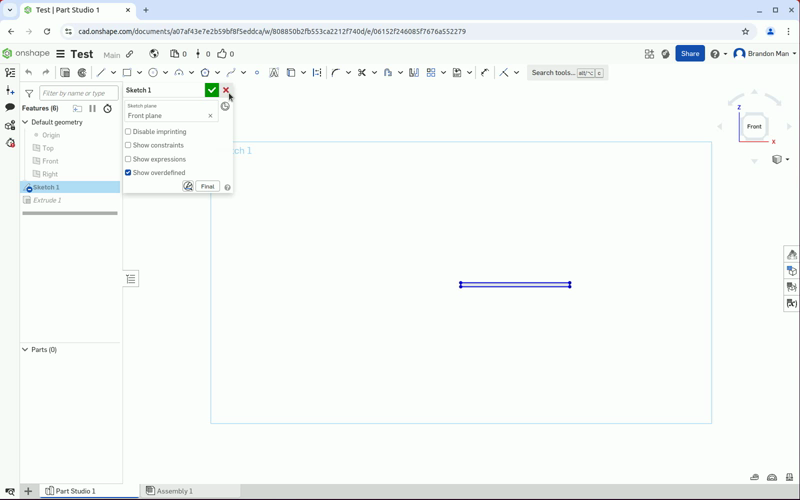
key(shift+s)
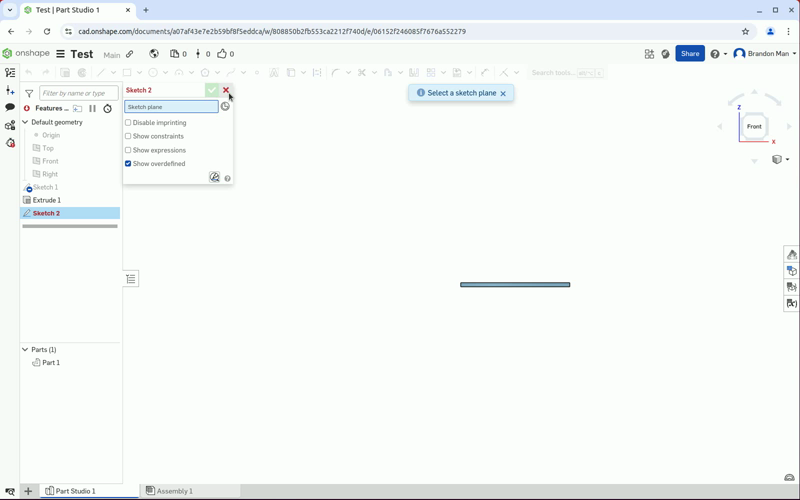
mouse_move(73, 163)
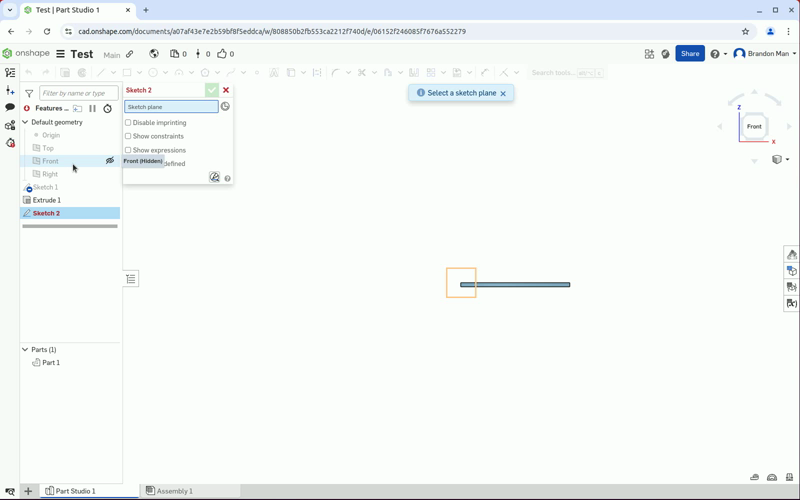
click(73, 163)
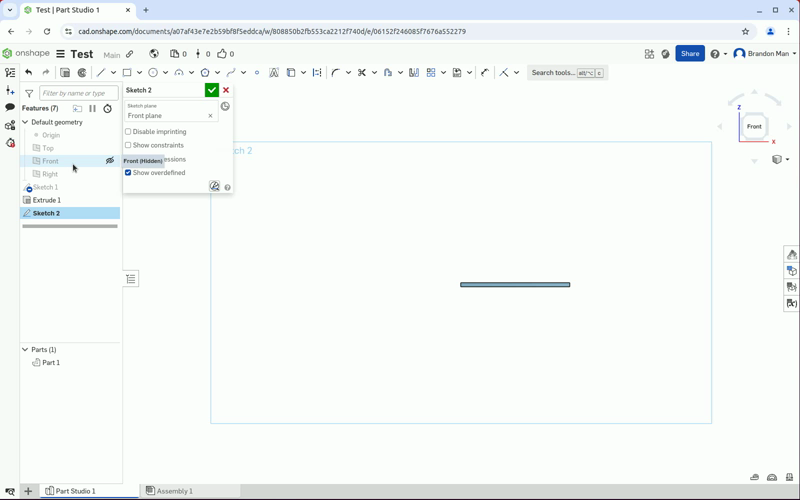
mouse_move(73, 352)
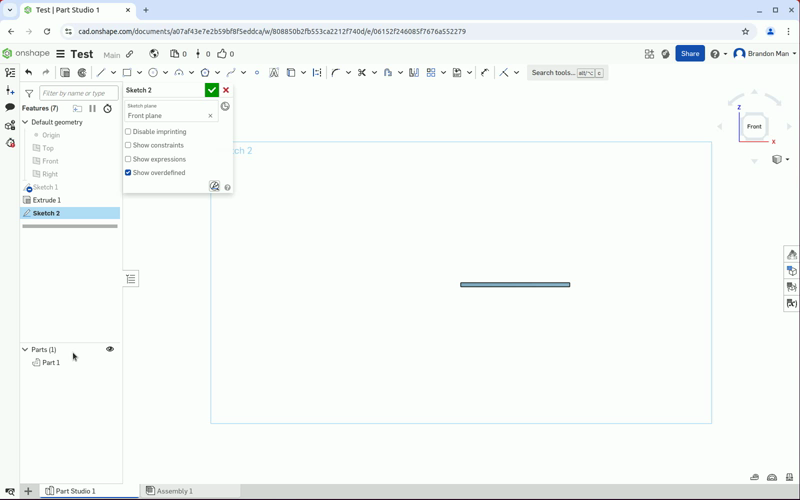
key(y)
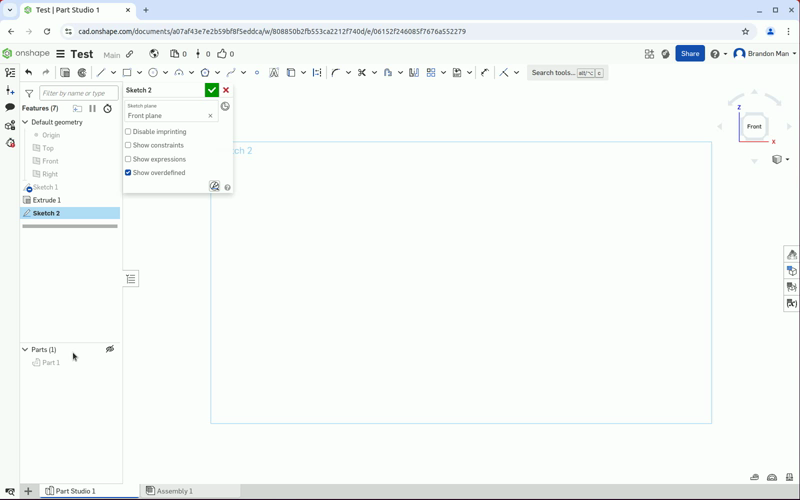
key(l)
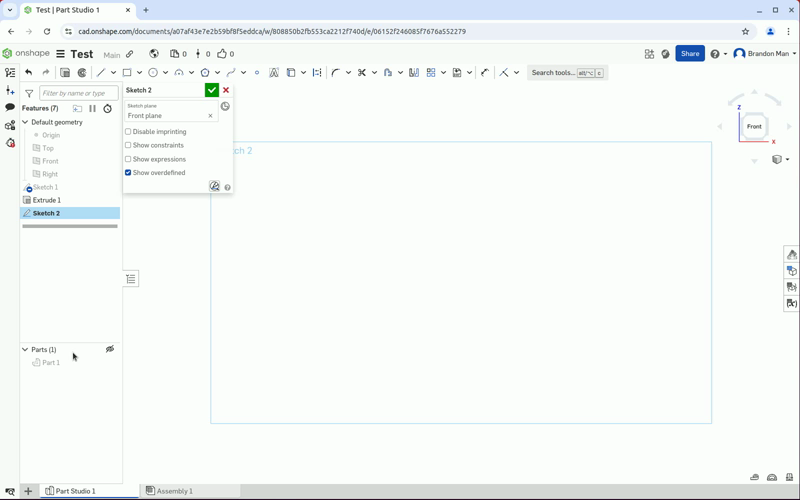
key_down(shift)
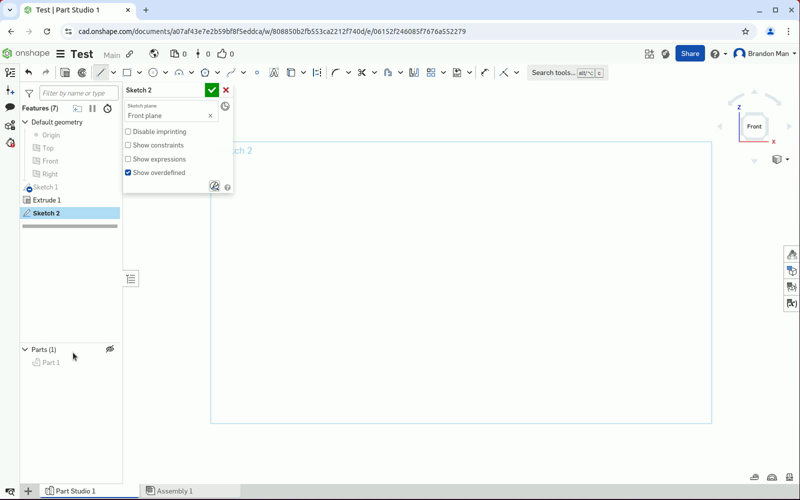
mouse_move(569, 286)
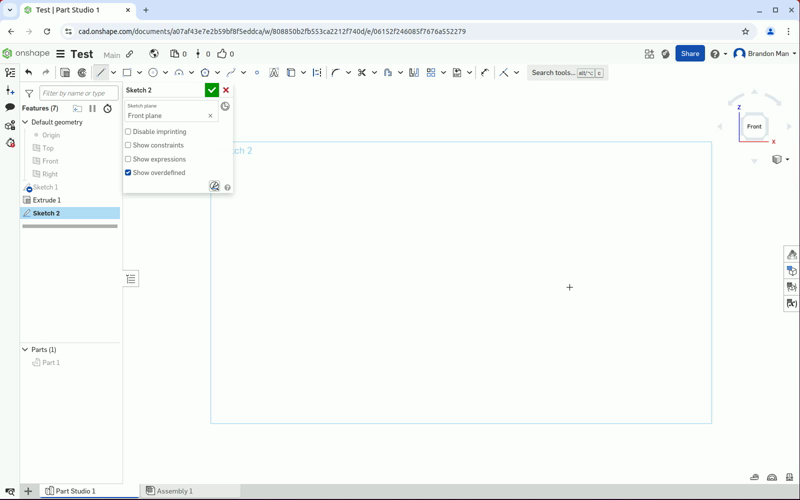
click(569, 286)
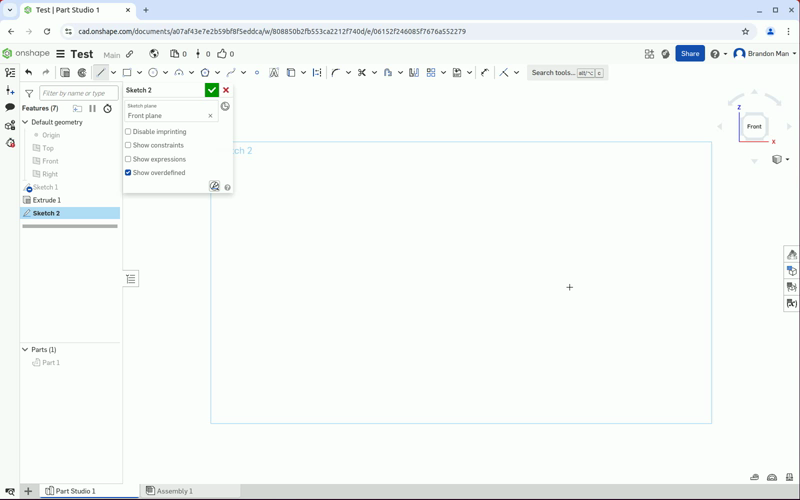
key_up(shift)
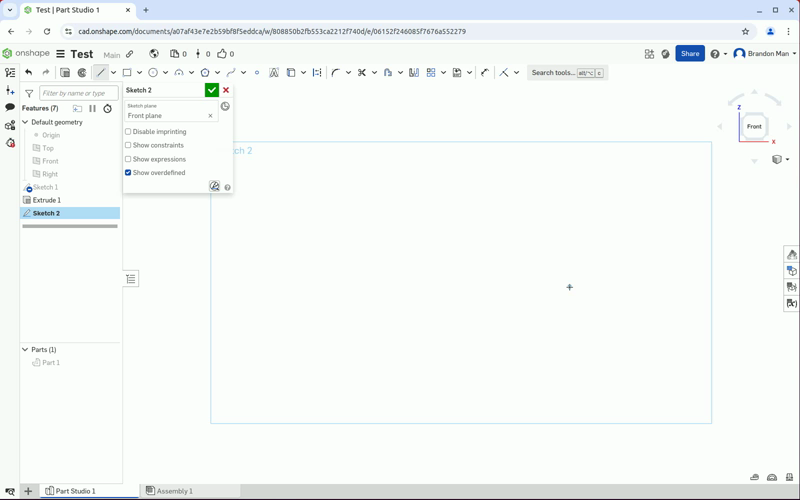
key_down(shift)
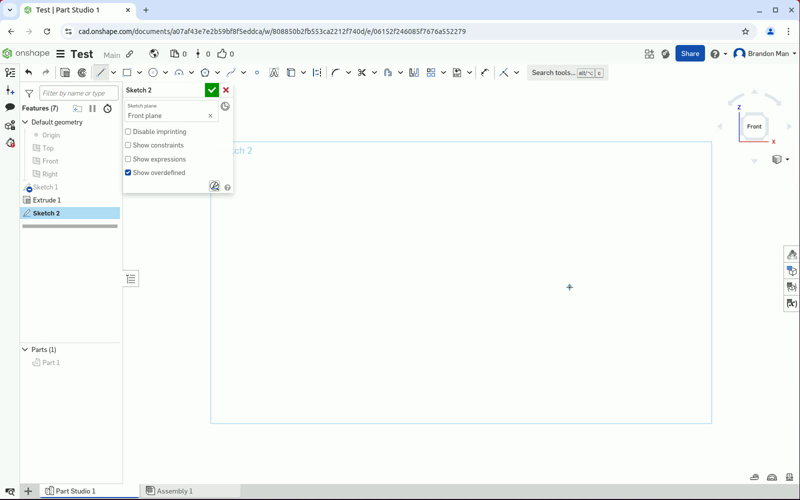
mouse_move(589, 286)
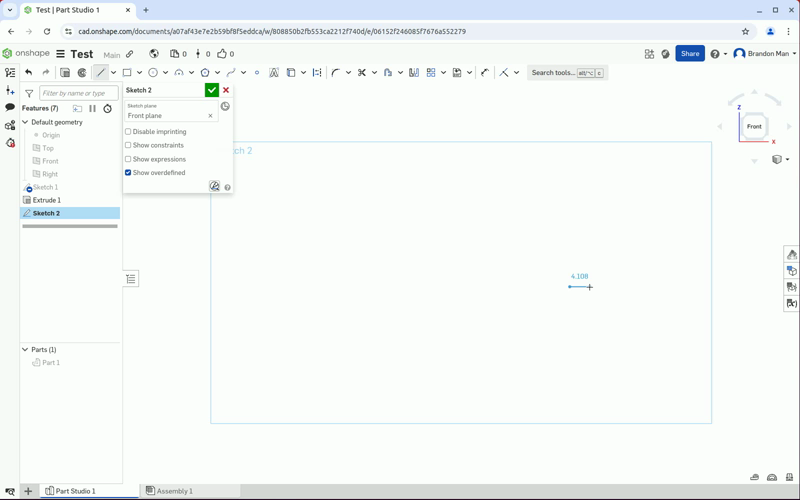
mouse_move(573, 286)
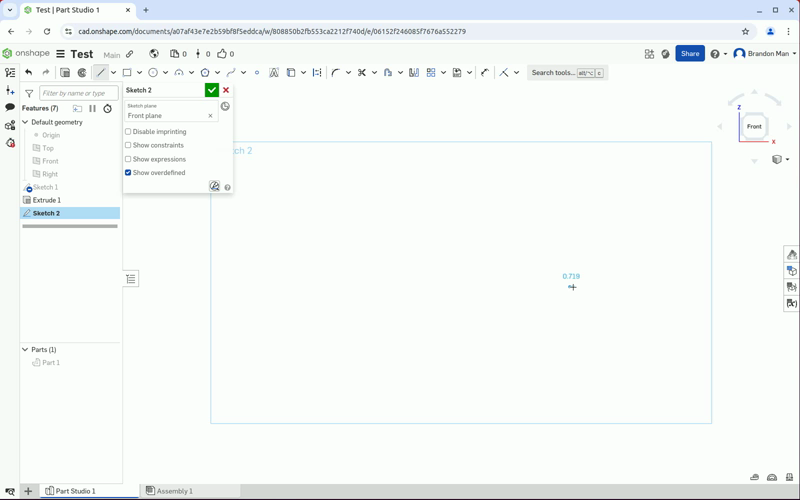
scroll(6)
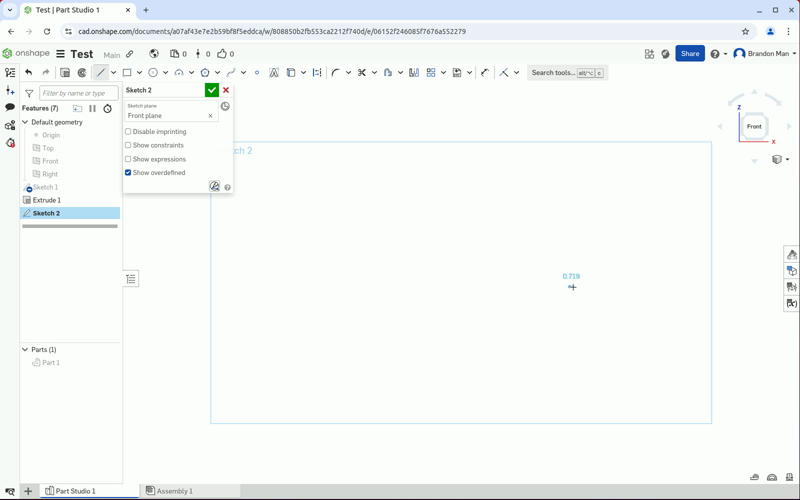
scroll(6)
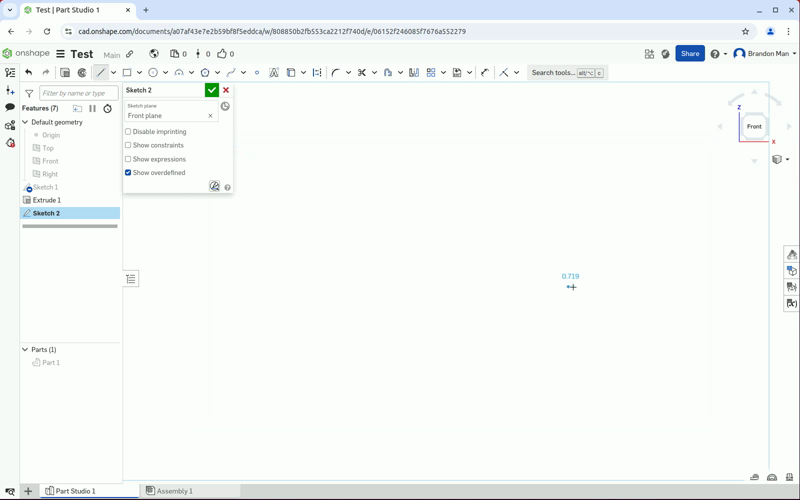
scroll(6)
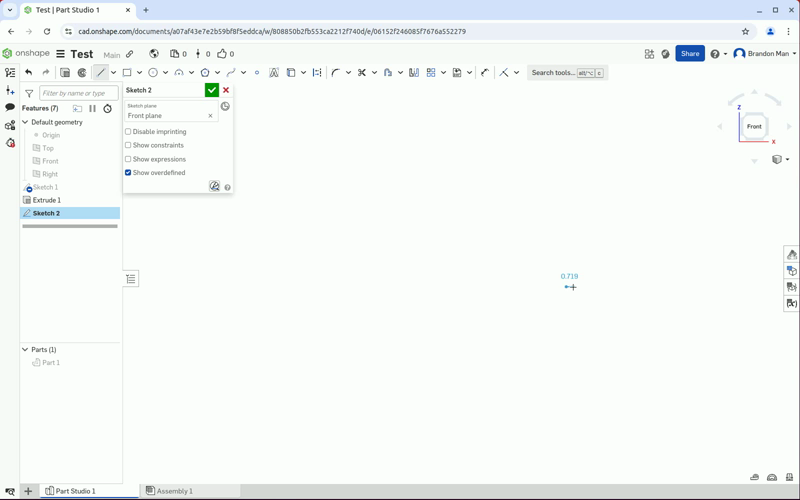
scroll(6)
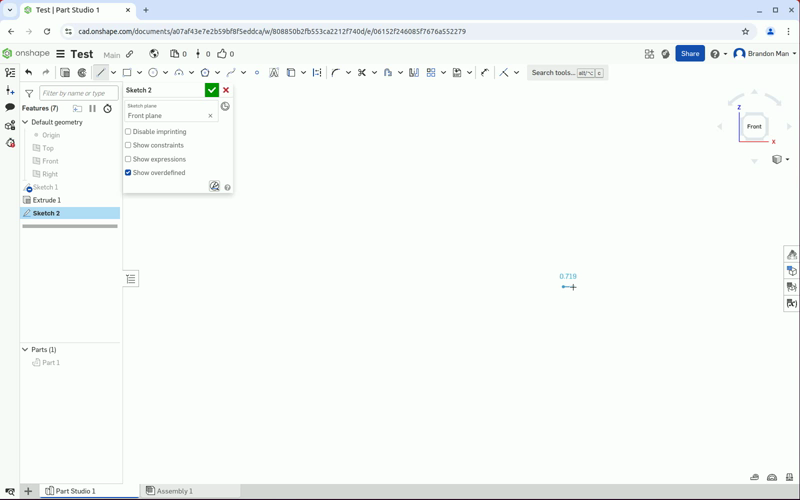
scroll(6)
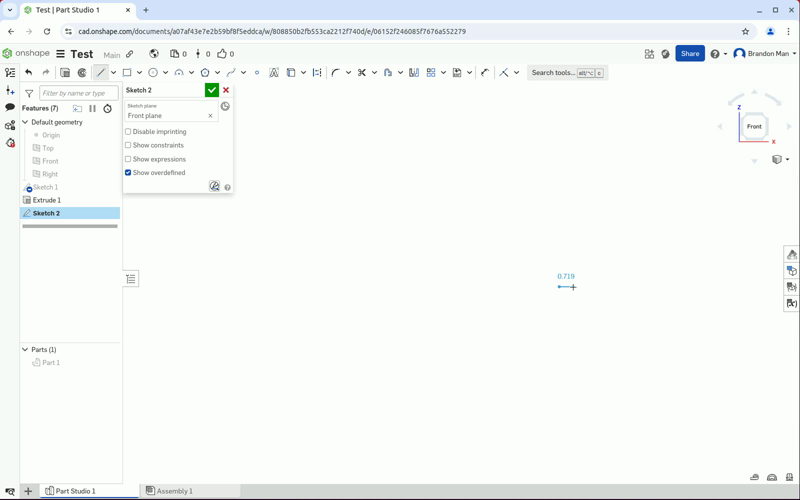
scroll(6)
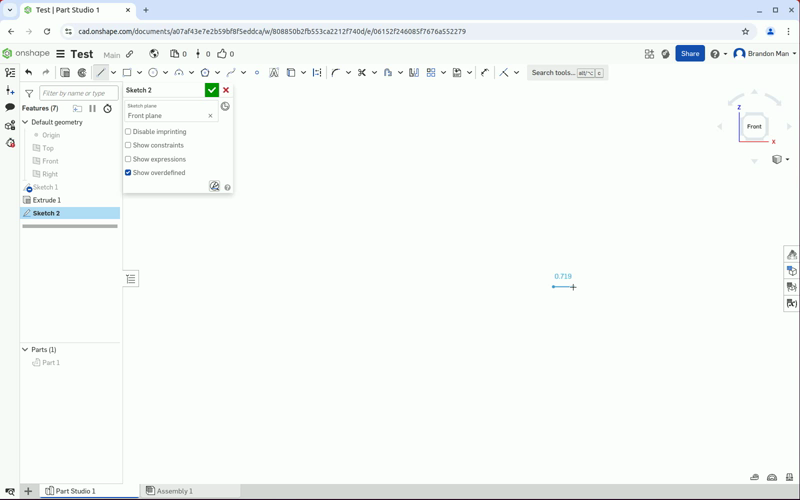
scroll(6)
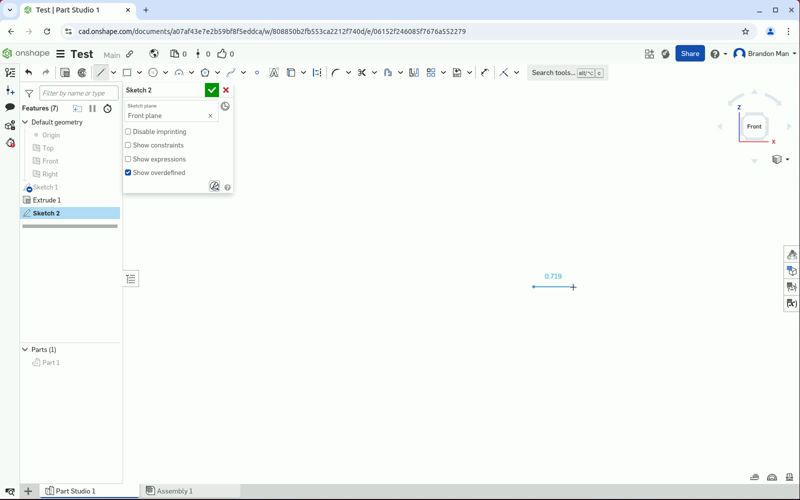
click(573, 286)
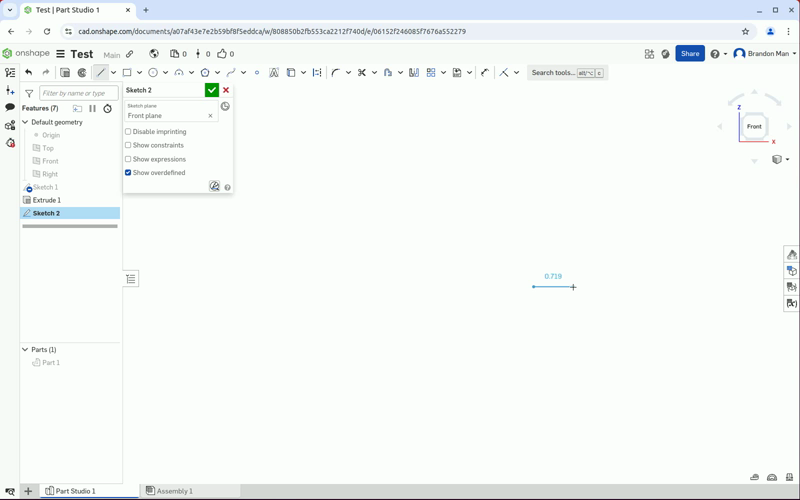
scroll(-6)
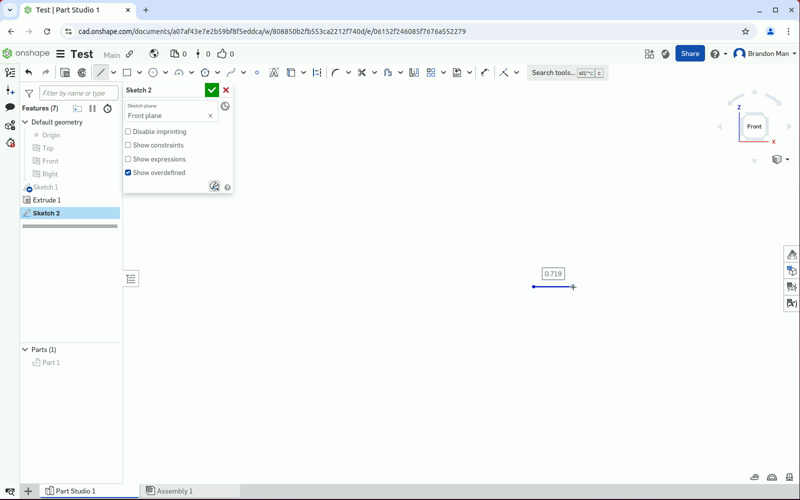
scroll(-6)
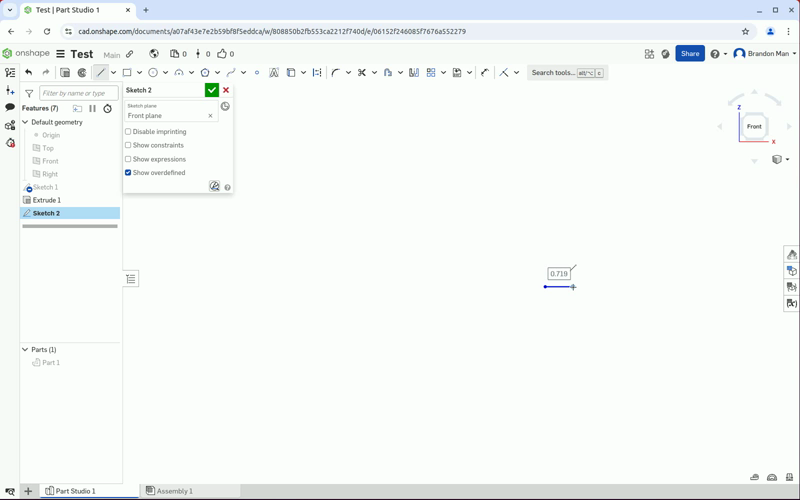
scroll(-6)
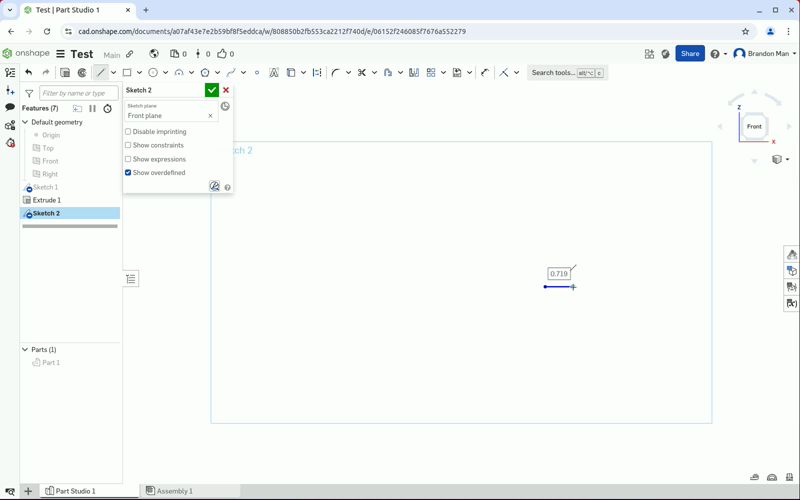
scroll(-6)
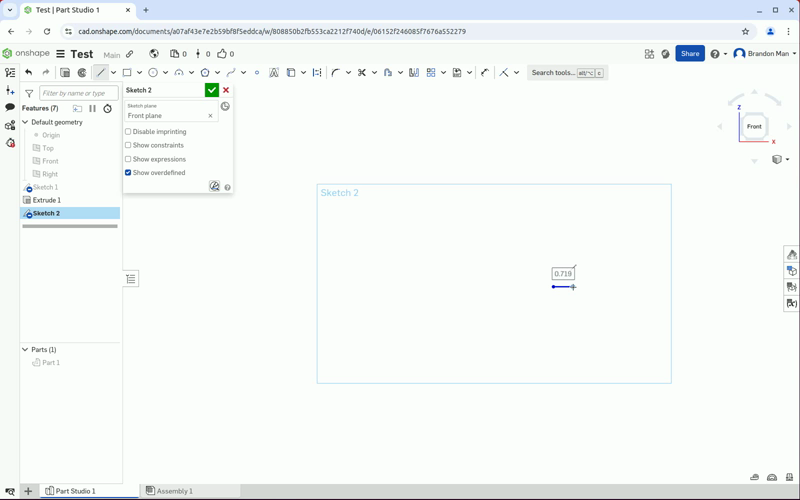
scroll(-6)
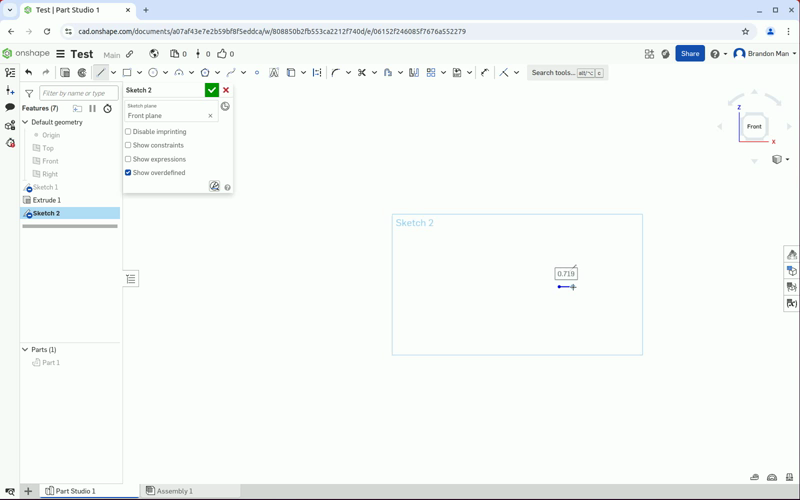
scroll(-6)
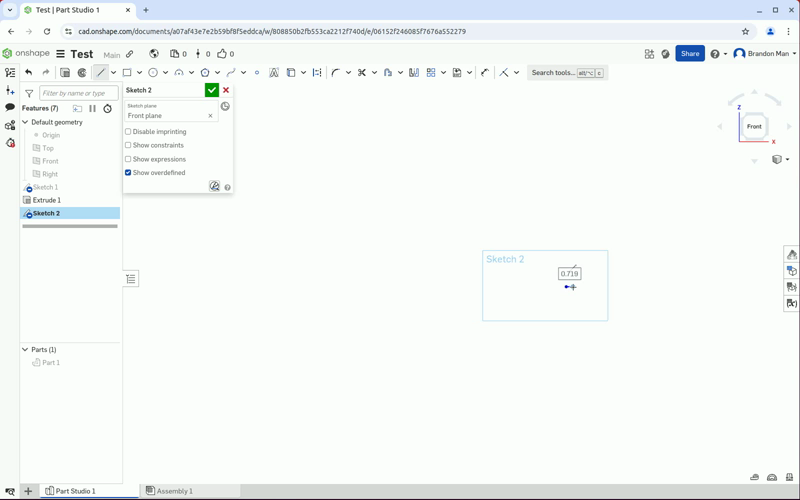
scroll(-6)
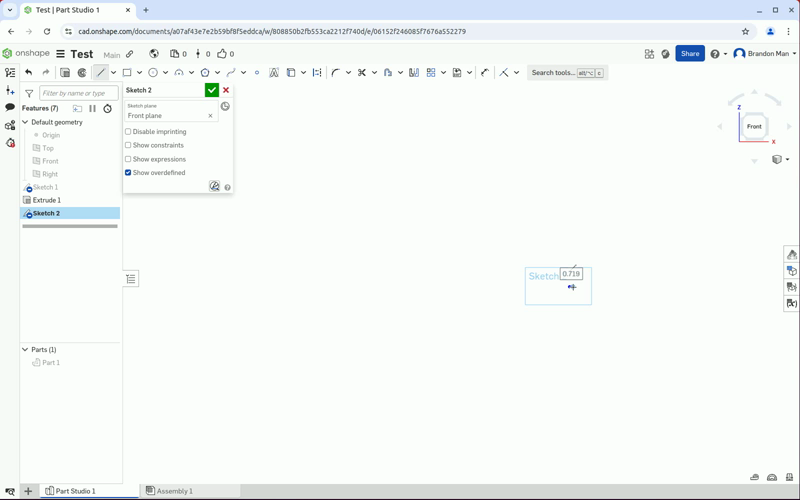
key_up(shift)
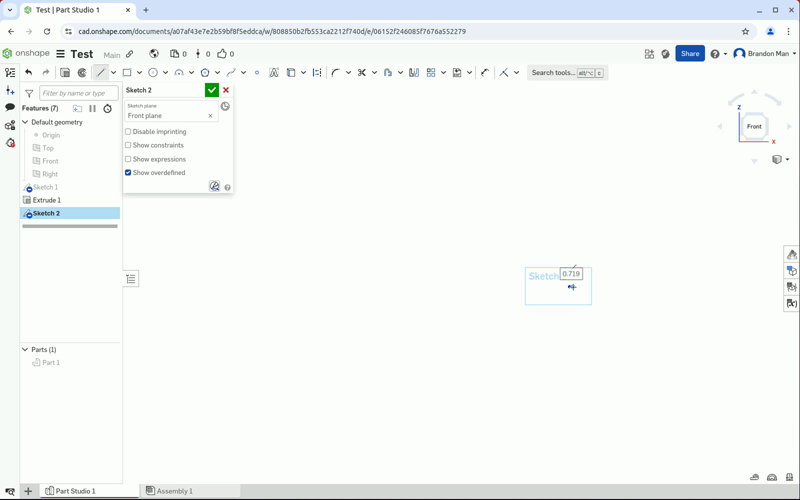
key_down(shift)
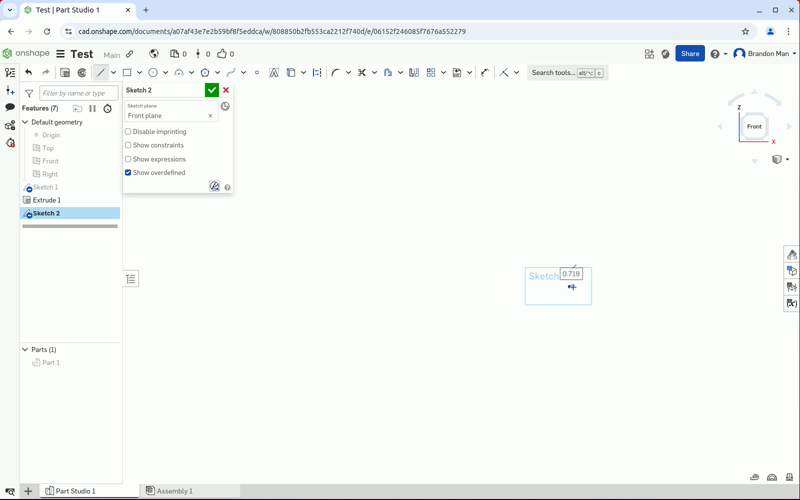
mouse_move(573, 225)
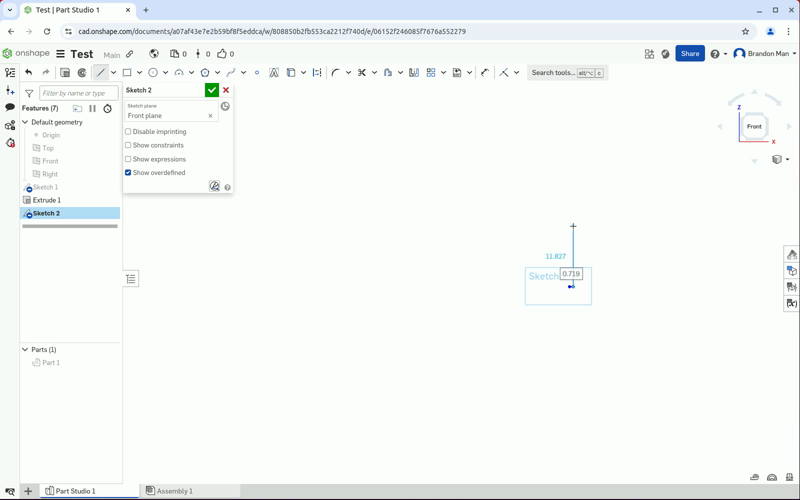
click(573, 225)
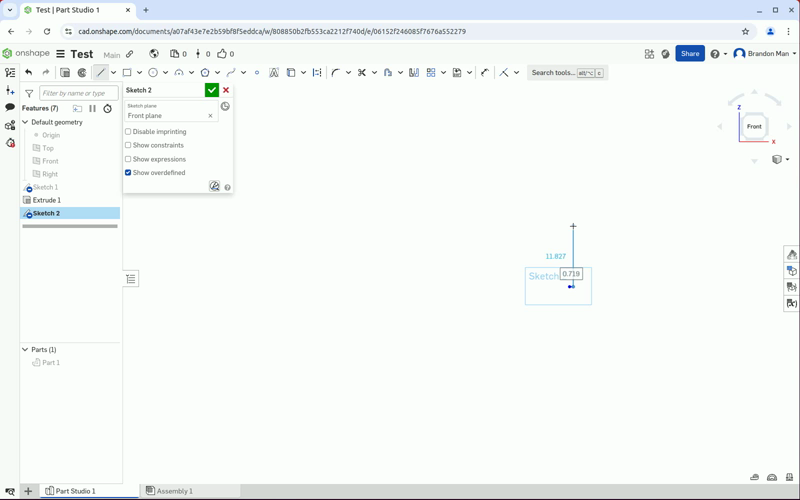
key_up(shift)
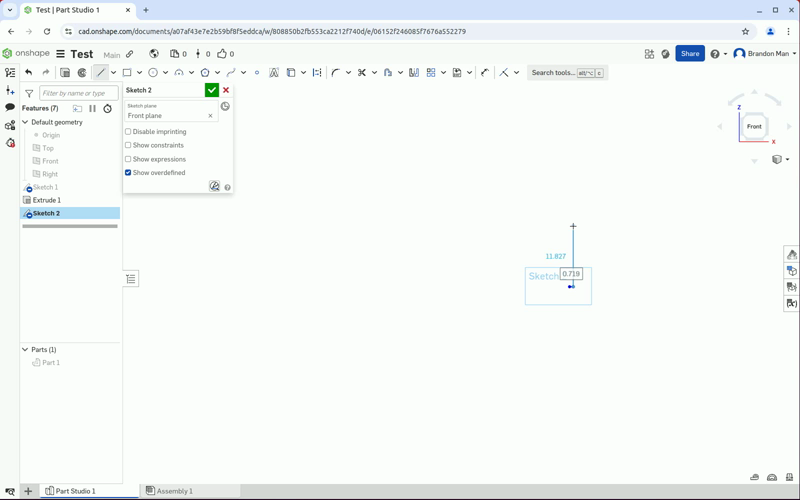
key_down(shift)
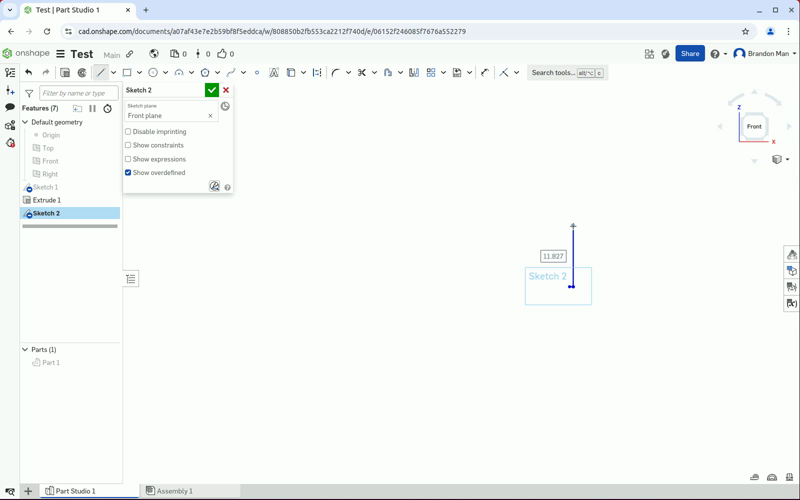
mouse_move(589, 225)
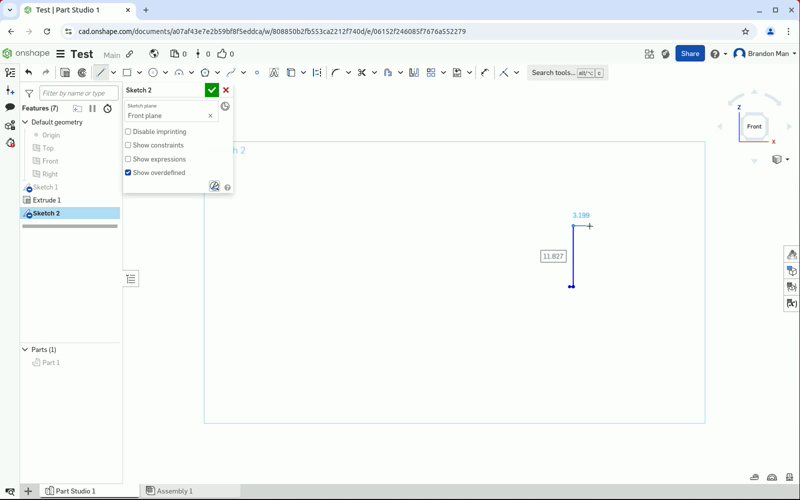
mouse_move(569, 225)
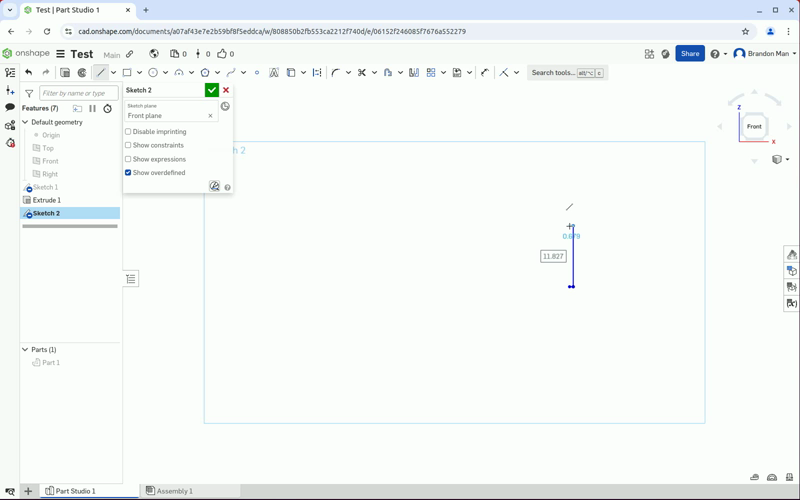
scroll(6)
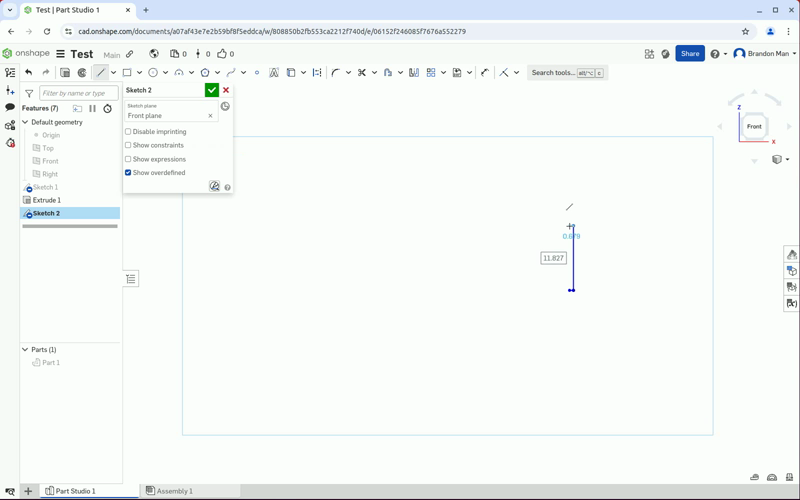
scroll(6)
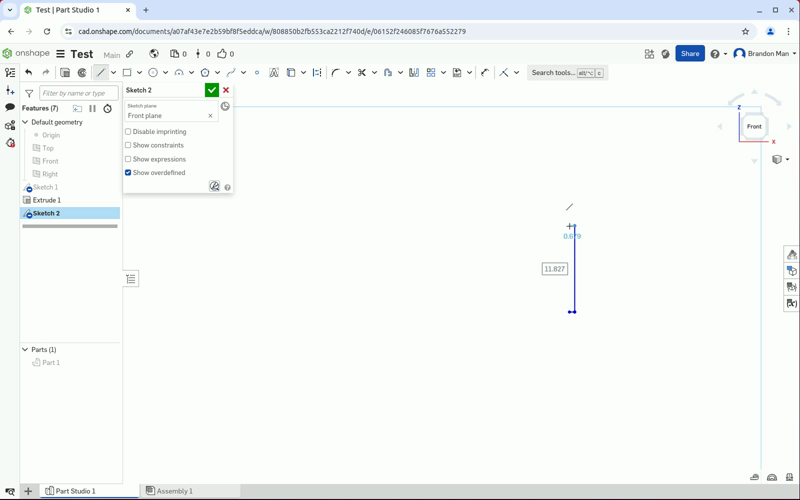
scroll(6)
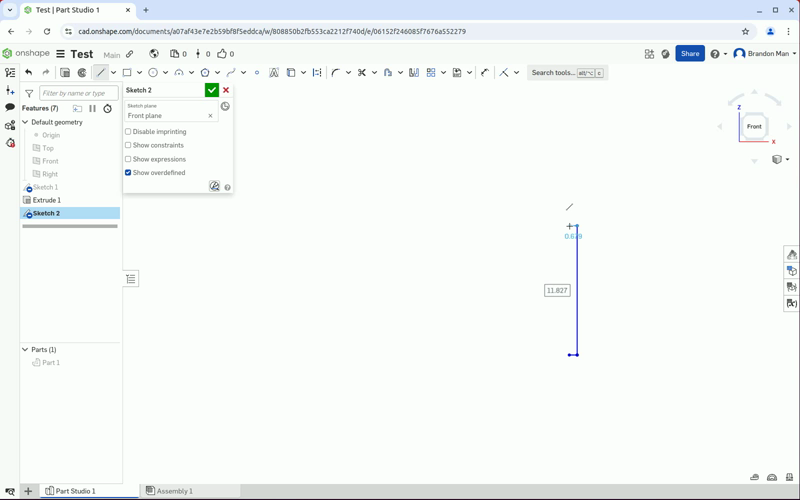
scroll(6)
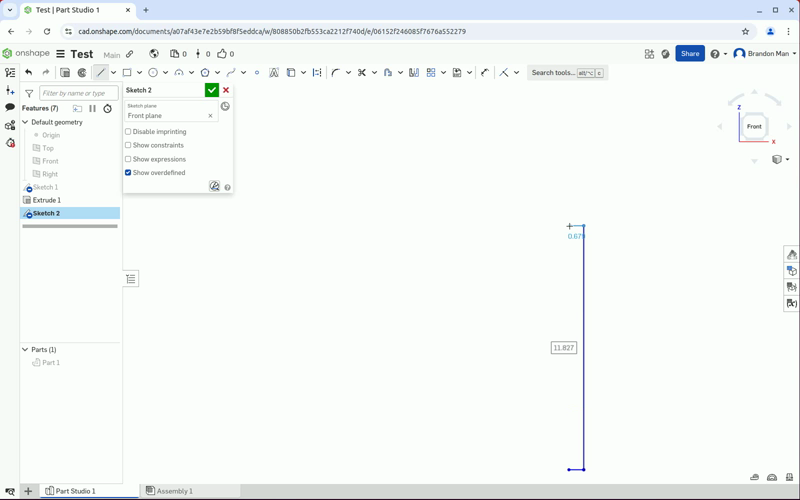
scroll(6)
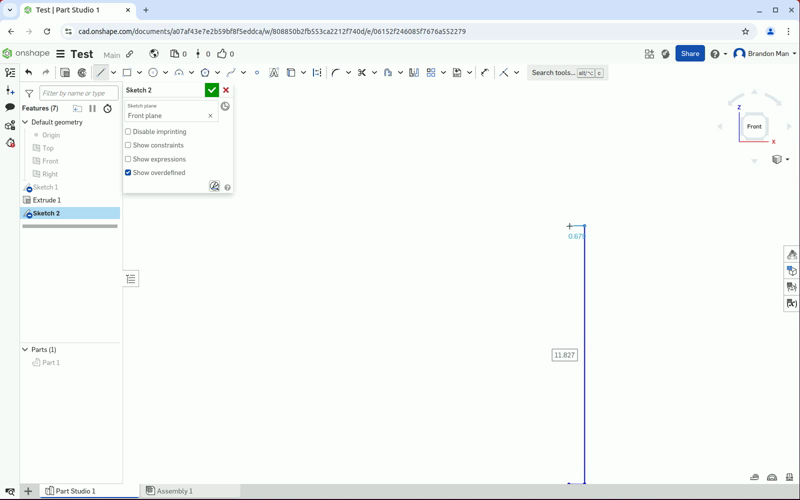
scroll(6)
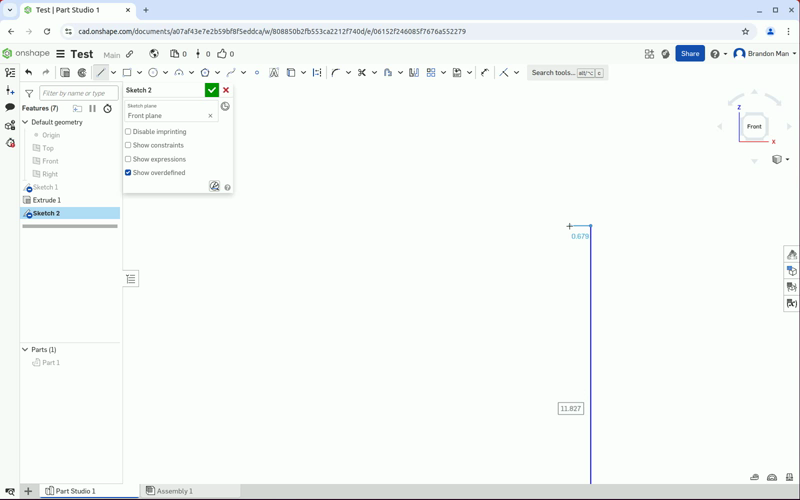
scroll(6)
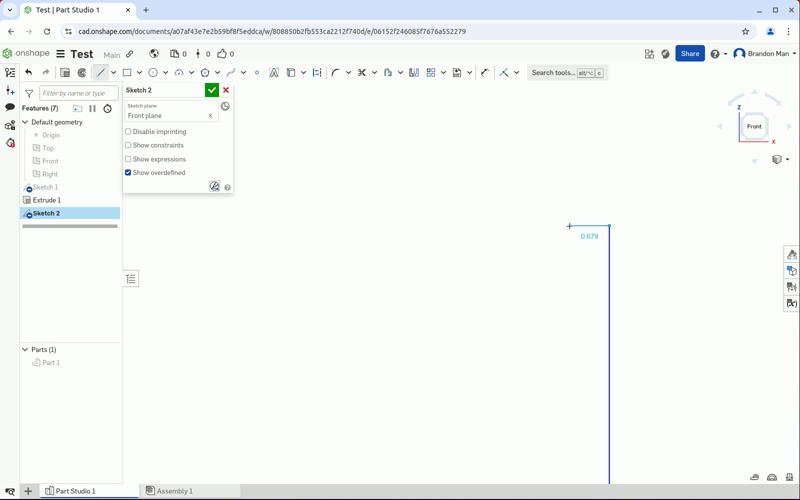
click(569, 225)
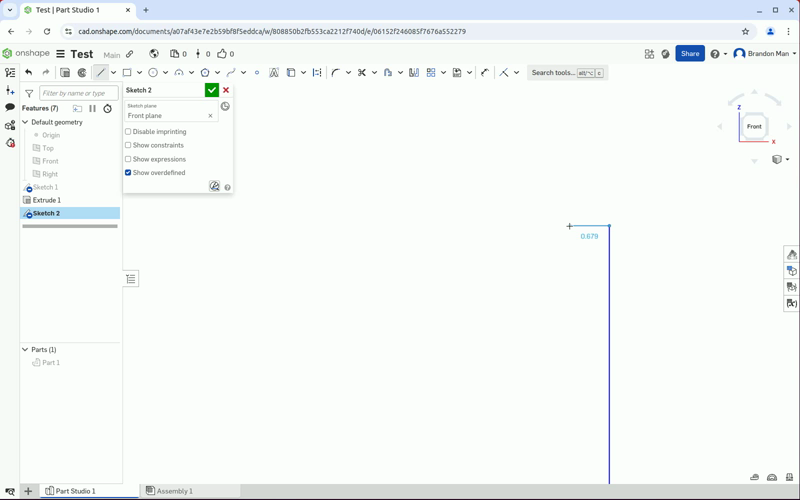
scroll(-6)
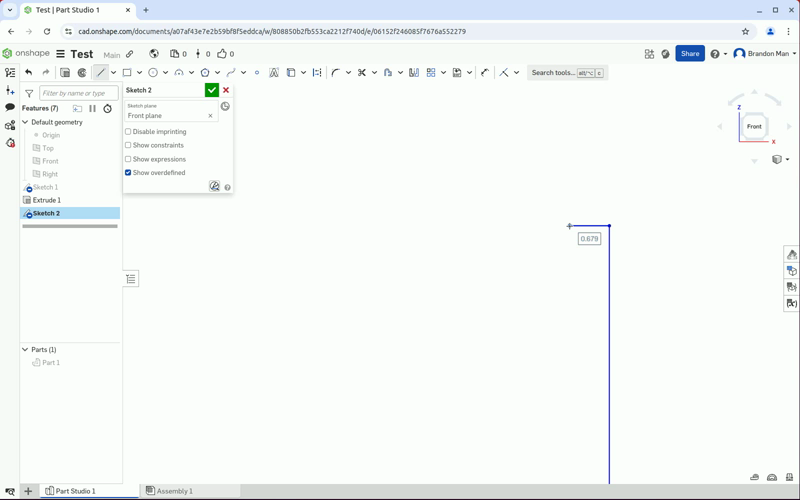
scroll(-6)
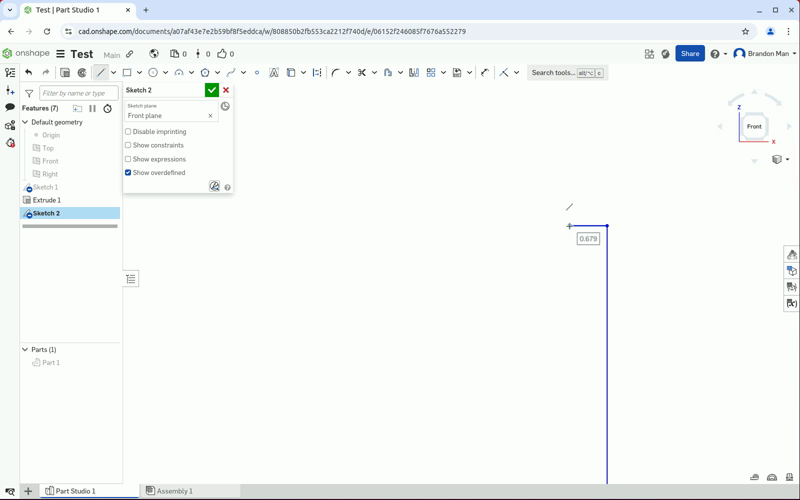
scroll(-6)
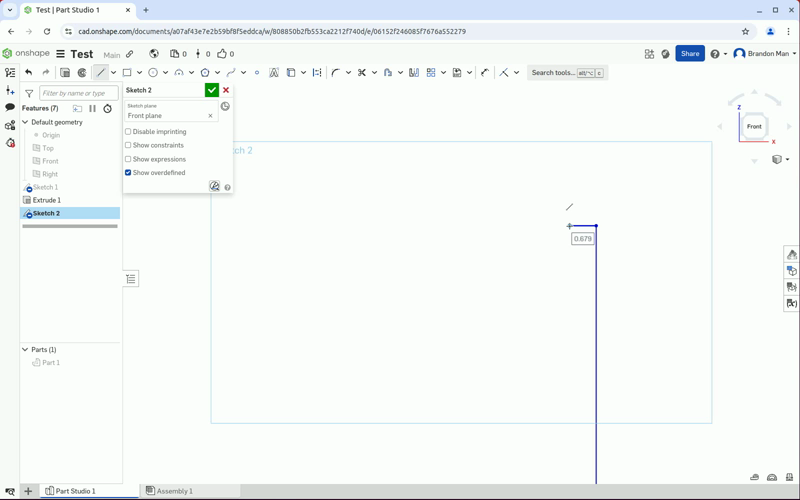
scroll(-6)
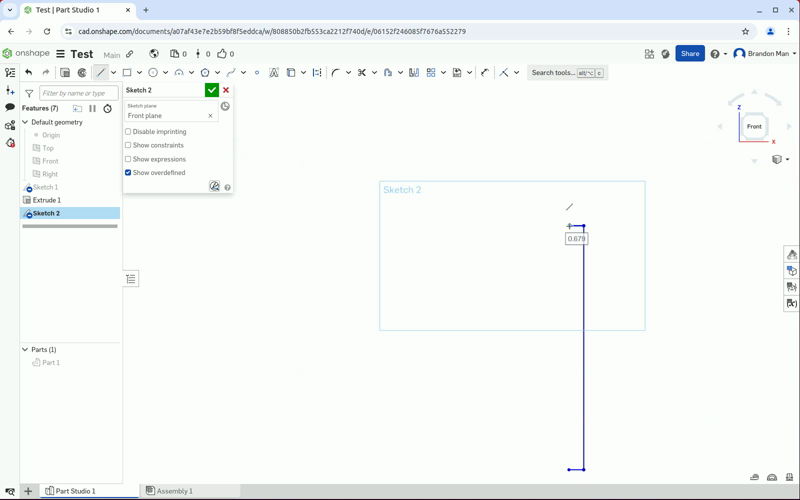
scroll(-6)
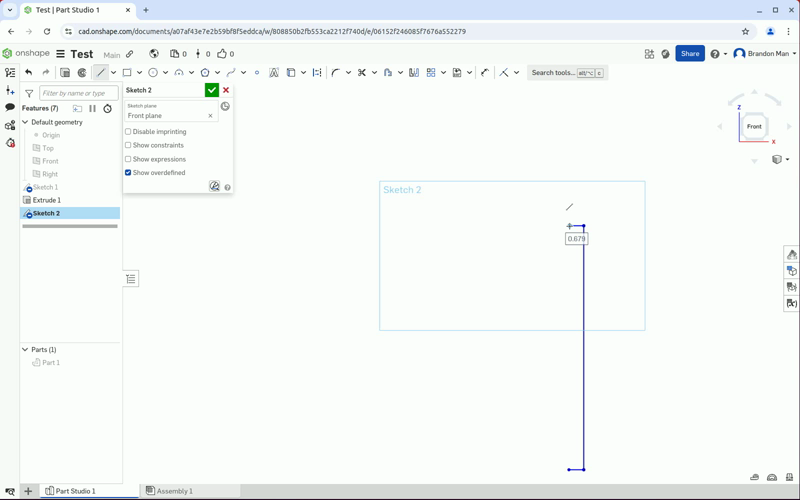
scroll(-6)
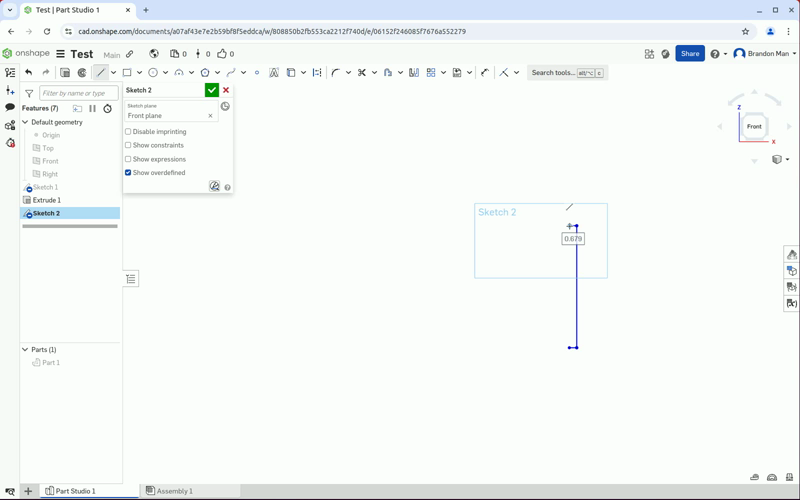
scroll(-6)
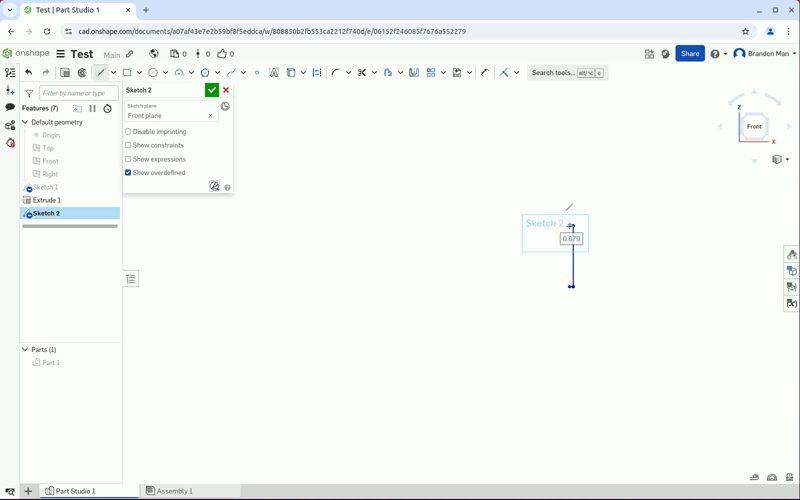
key_up(shift)
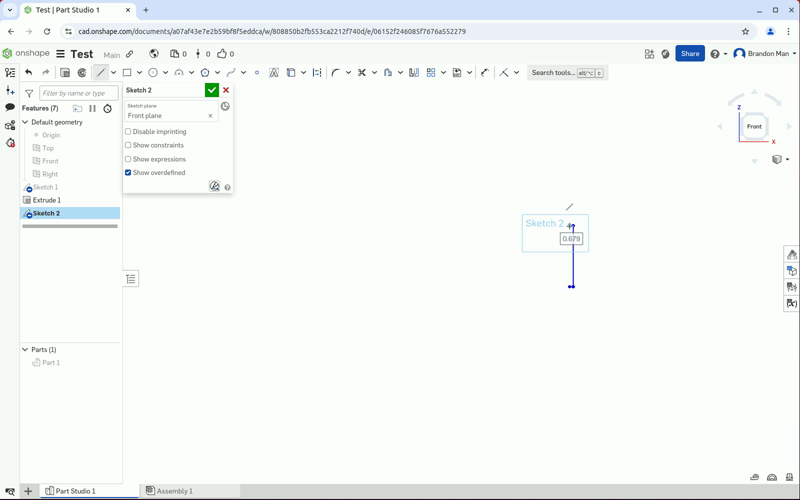
key_down(shift)
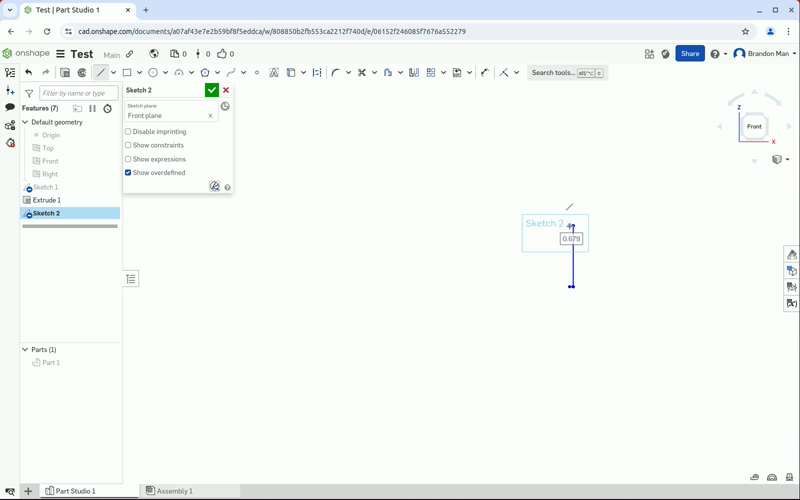
mouse_move(589, 225)
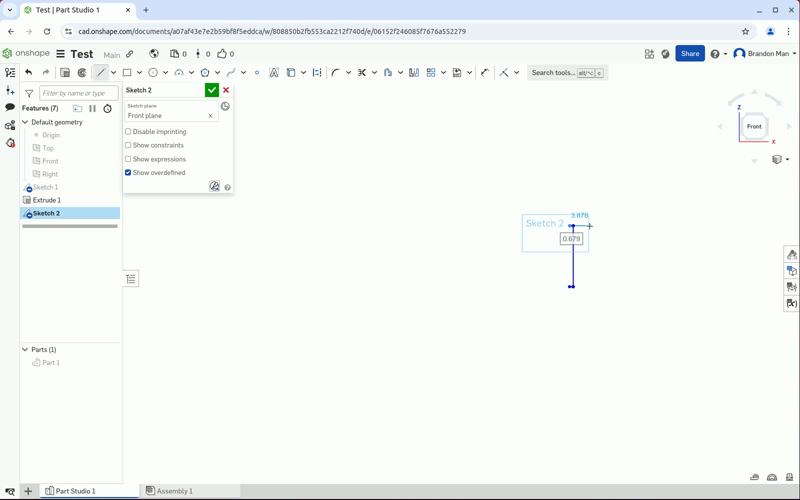
mouse_move(569, 283)
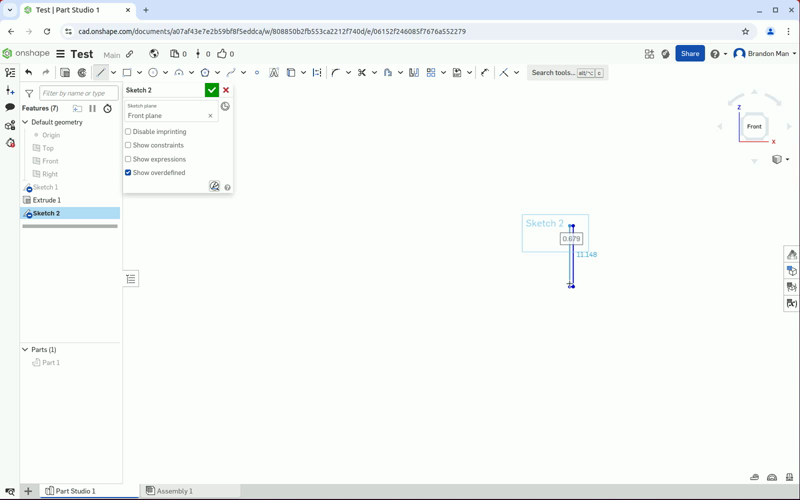
scroll(6)
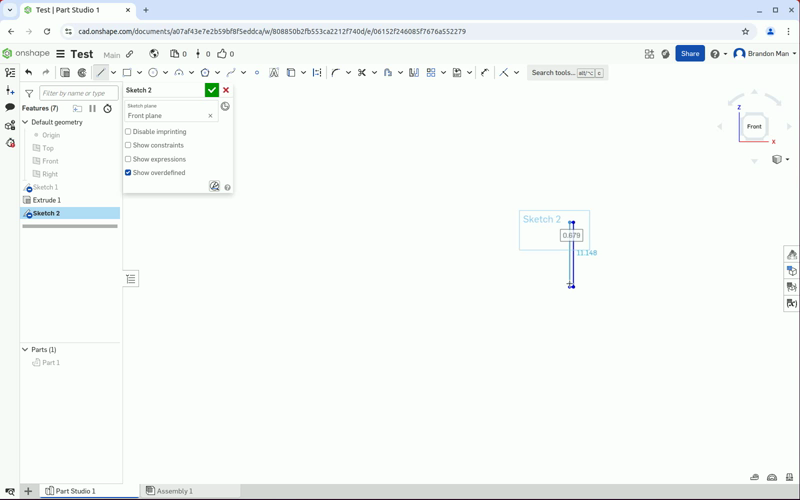
scroll(6)
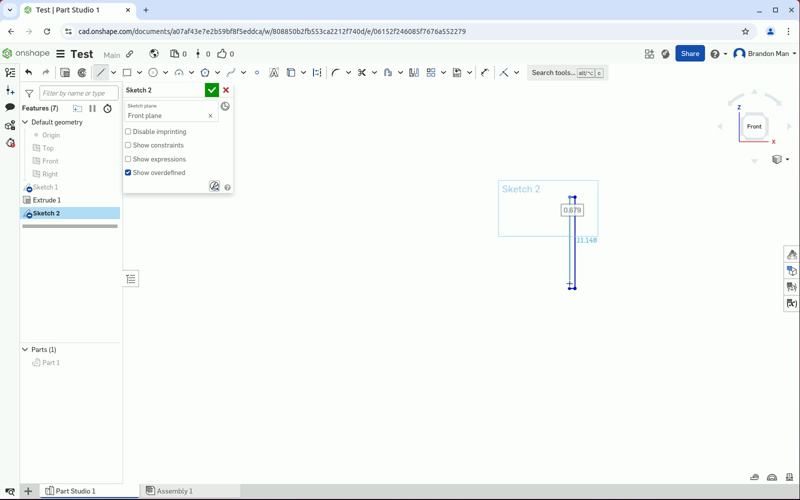
scroll(6)
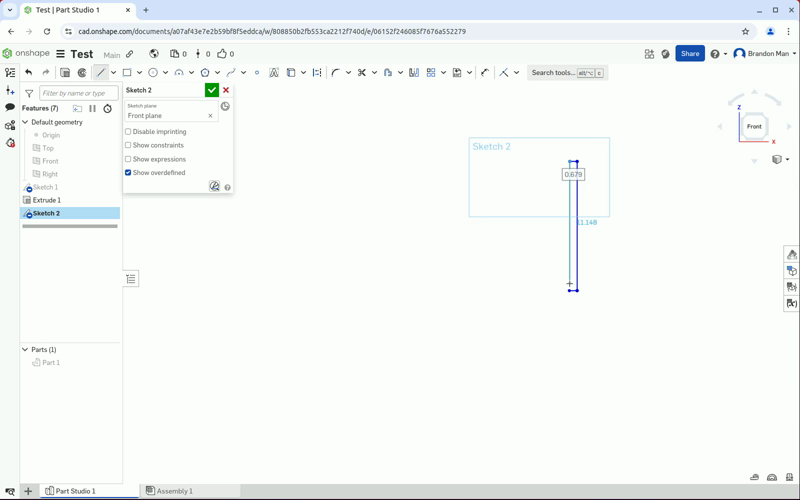
scroll(6)
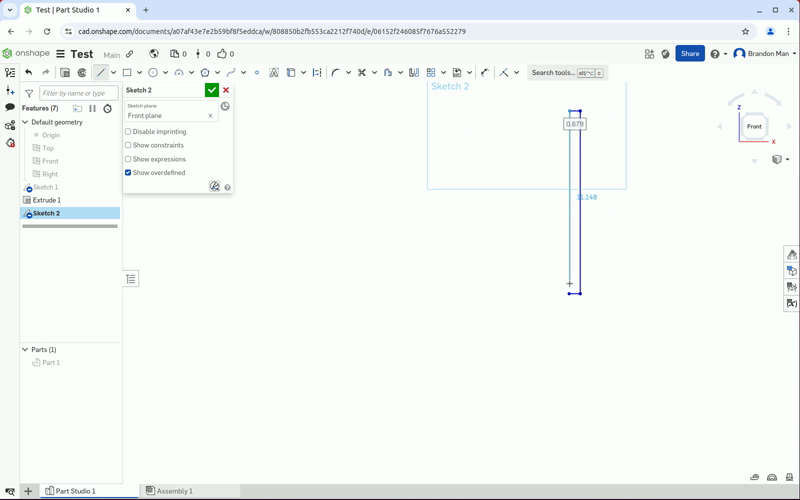
scroll(6)
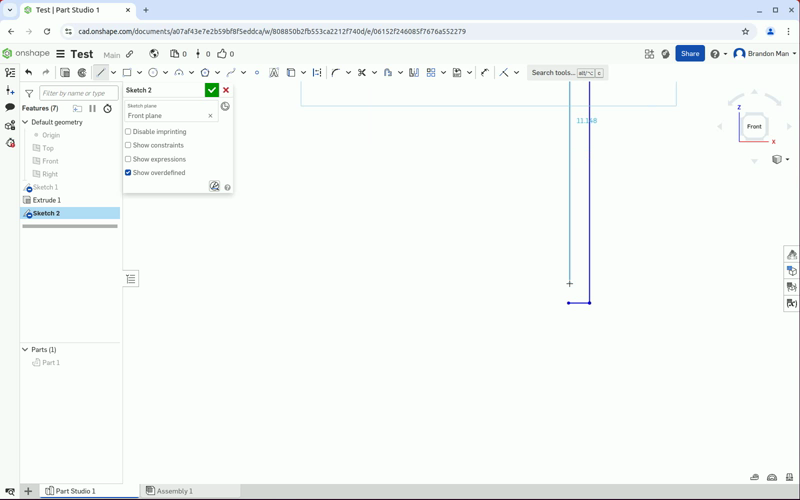
scroll(6)
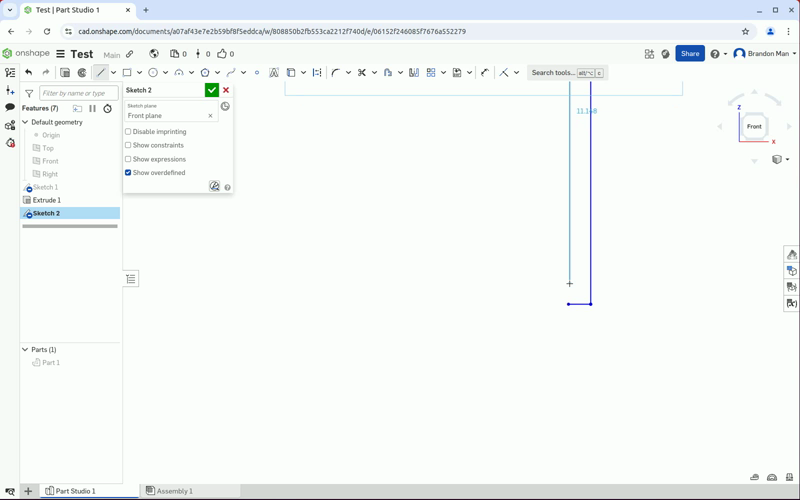
scroll(6)
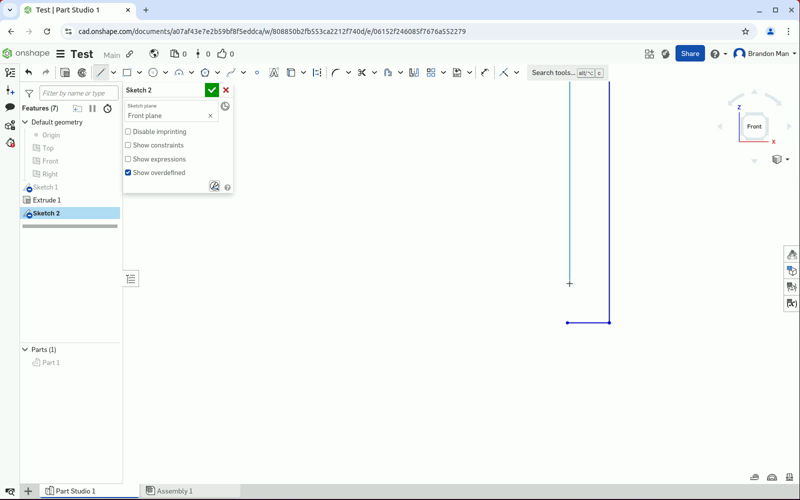
click(569, 283)
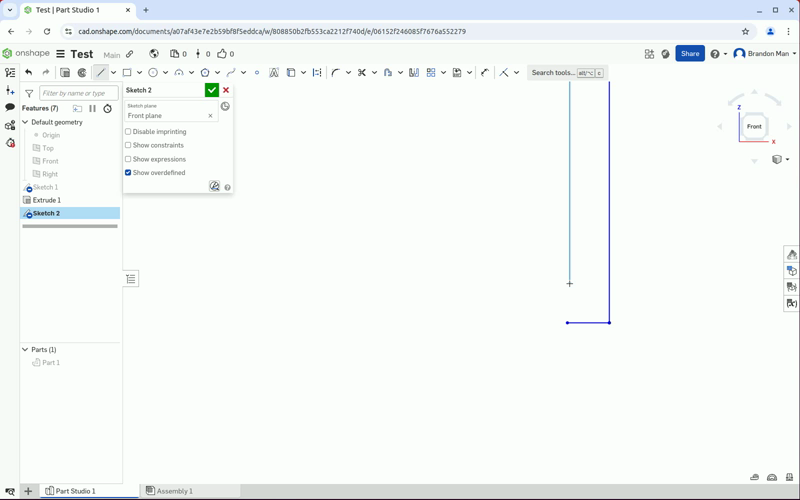
scroll(-6)
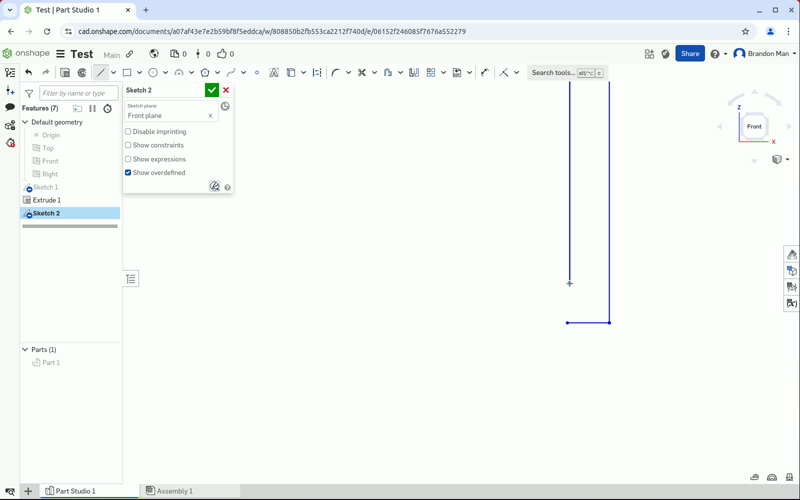
scroll(-6)
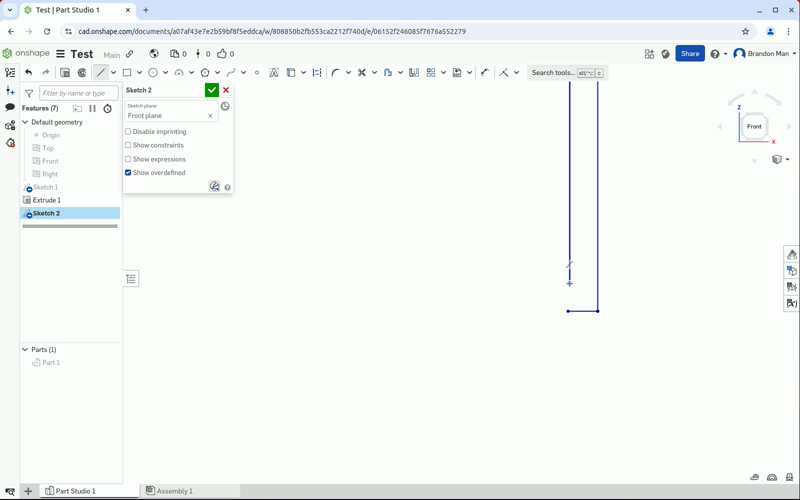
scroll(-6)
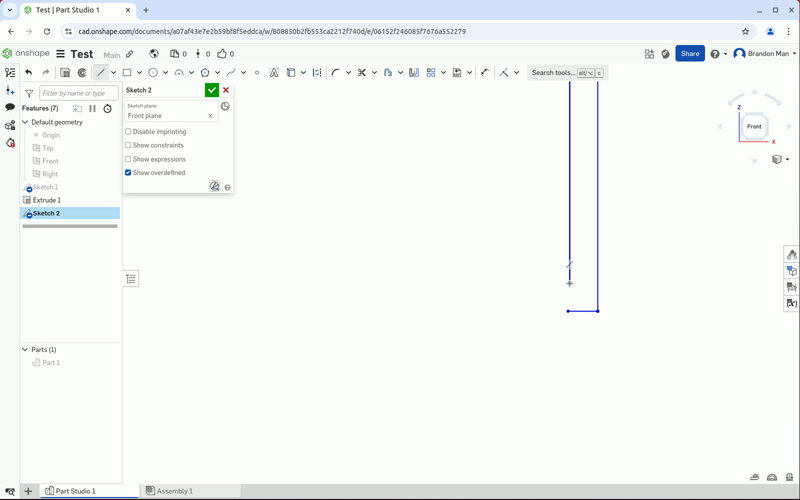
scroll(-6)
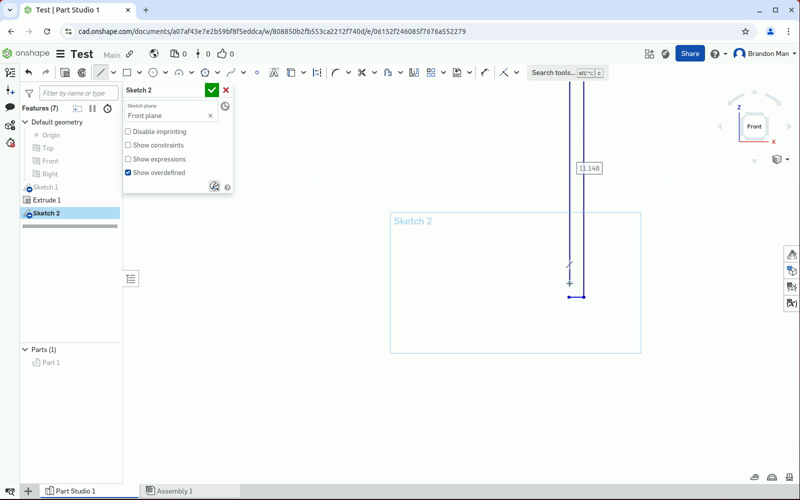
scroll(-6)
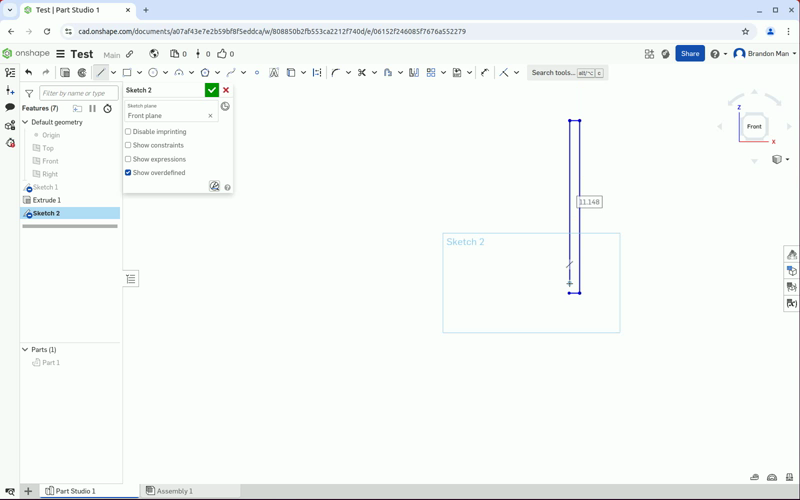
scroll(-6)
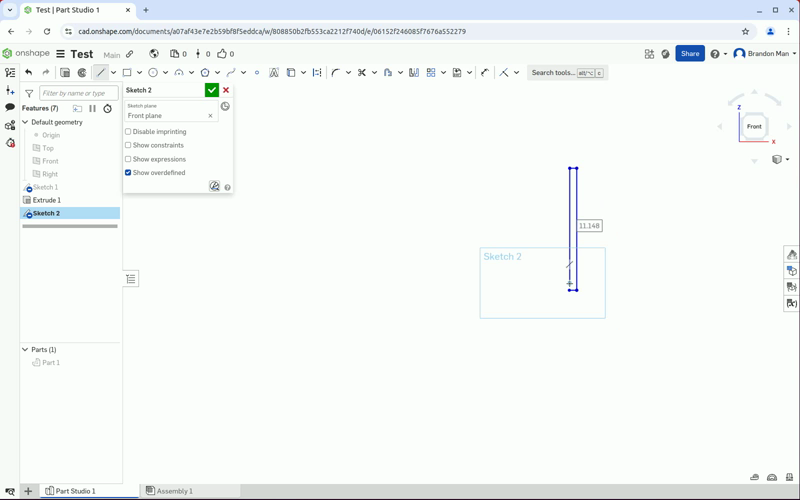
scroll(-6)
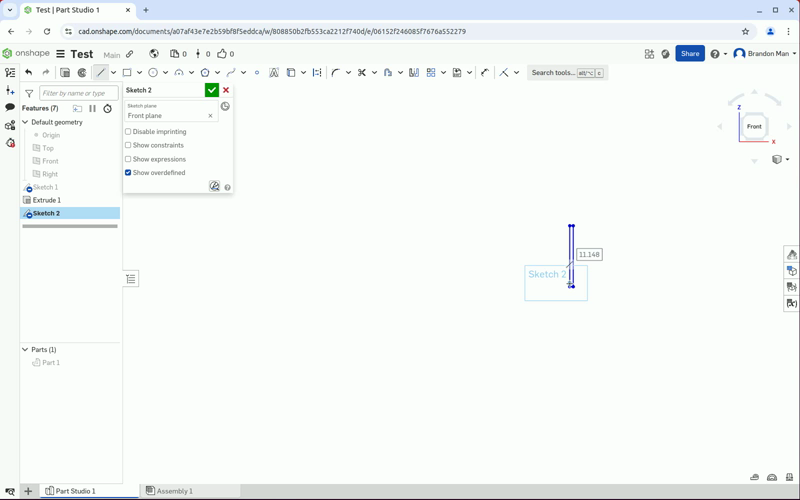
key_up(shift)
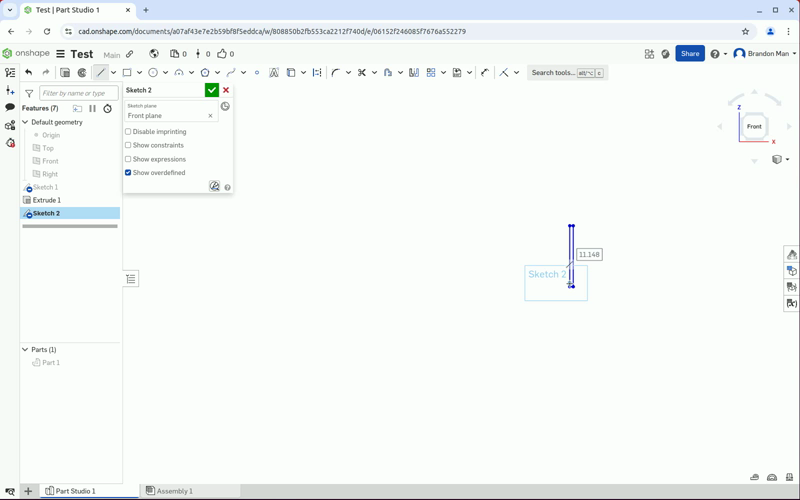
mouse_move(589, 283)
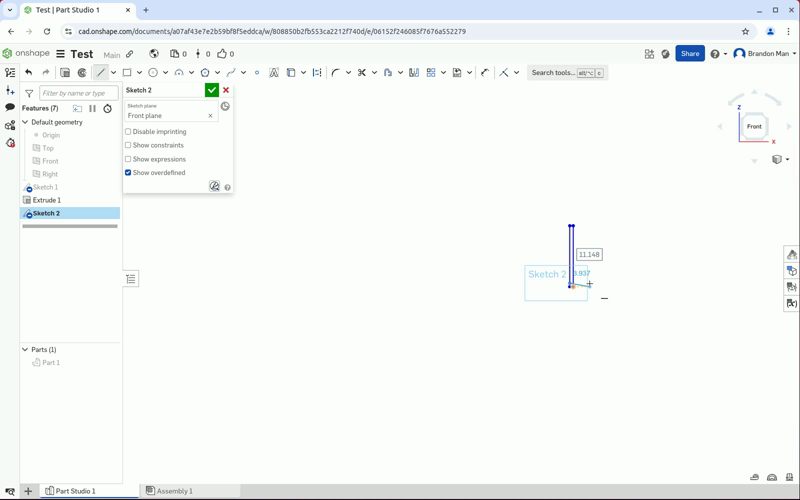
key_down(shift)
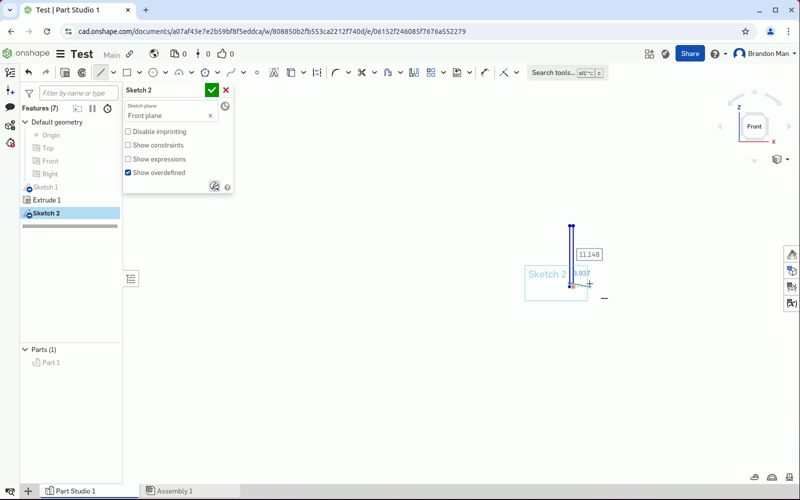
mouse_move(569, 286)
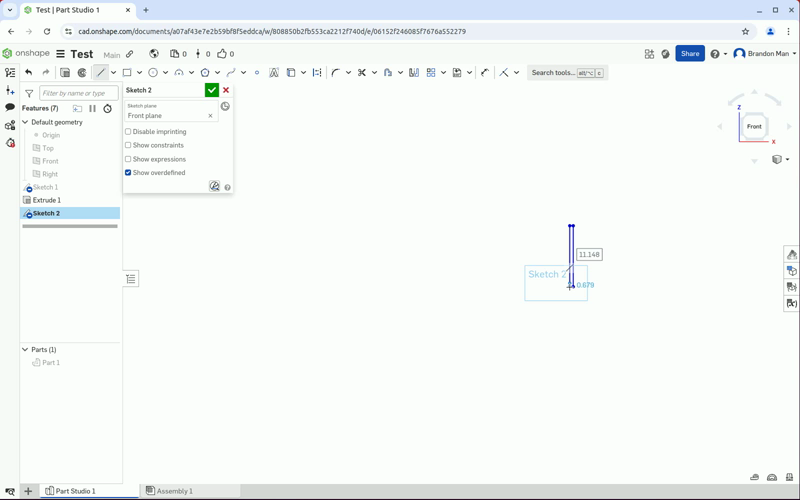
scroll(6)
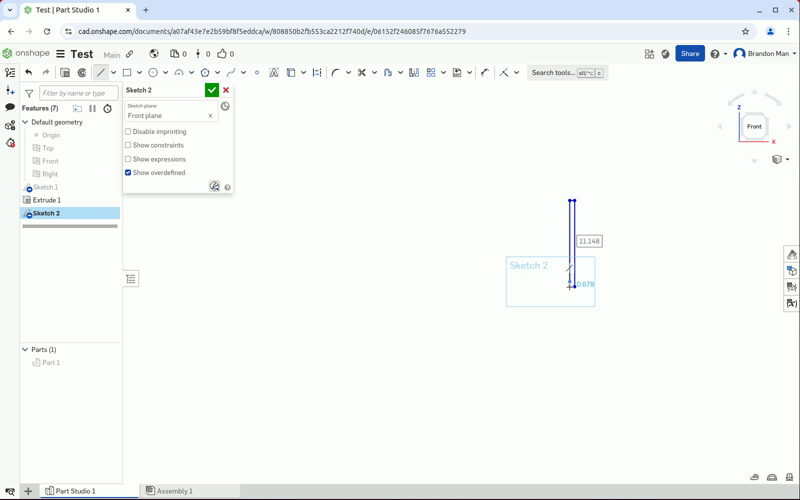
scroll(6)
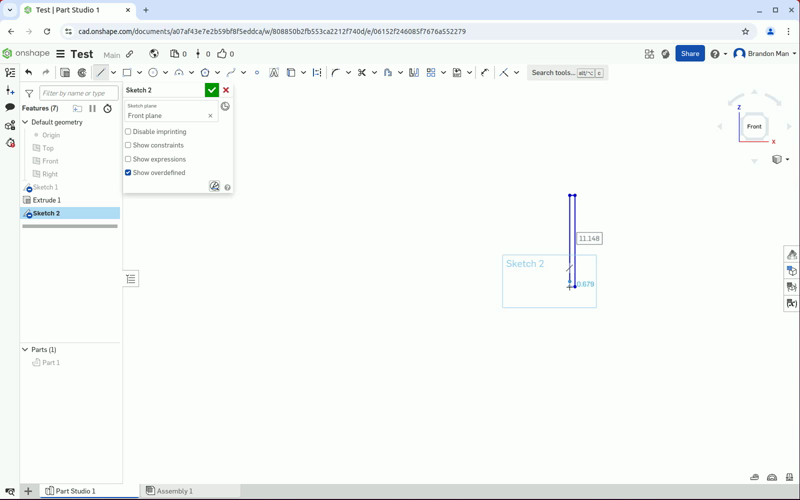
scroll(6)
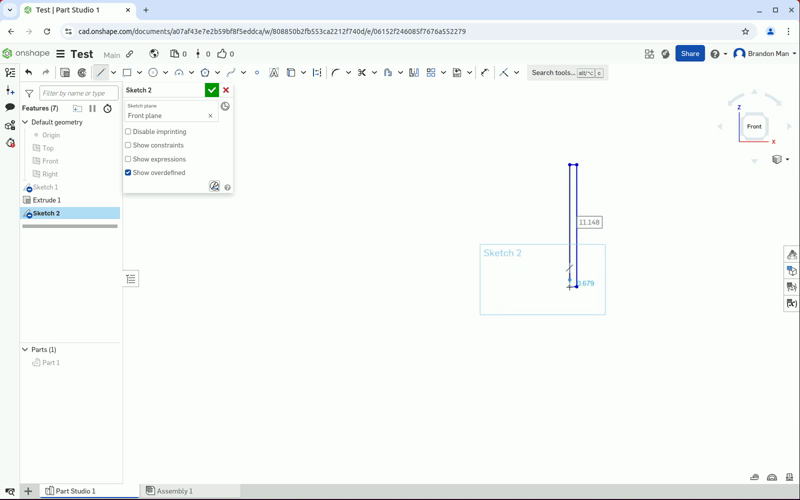
scroll(6)
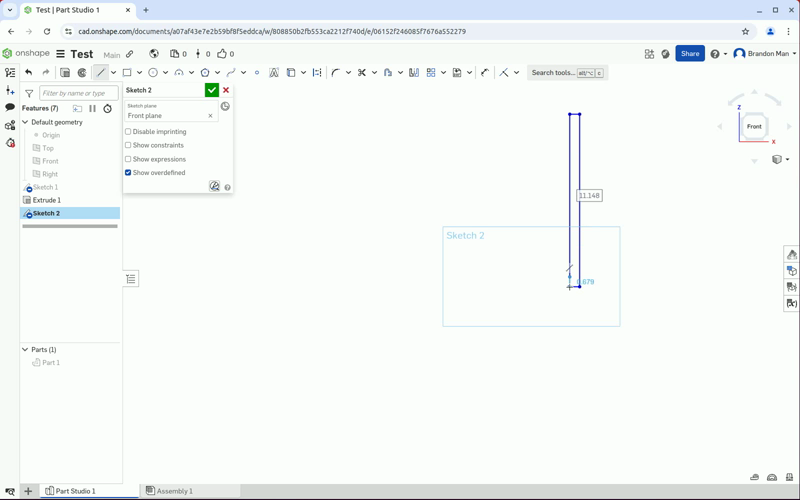
scroll(6)
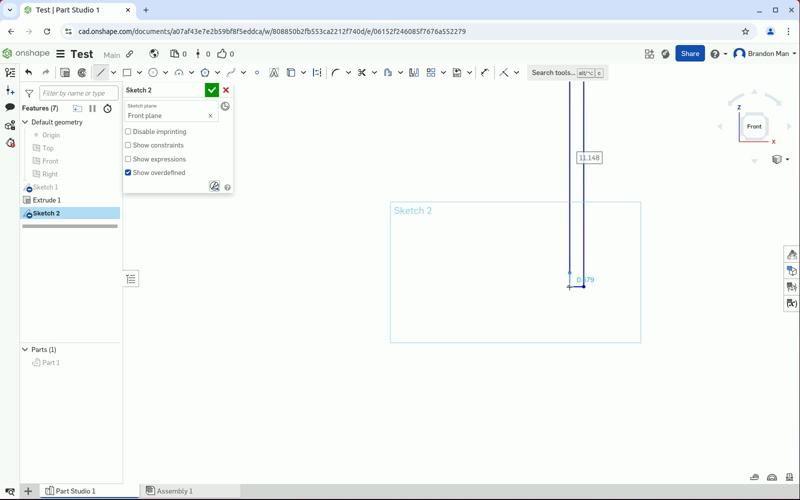
scroll(6)
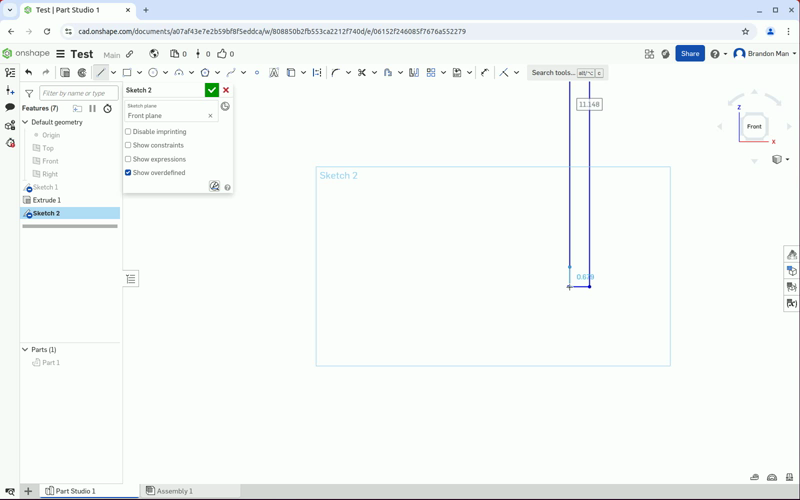
scroll(6)
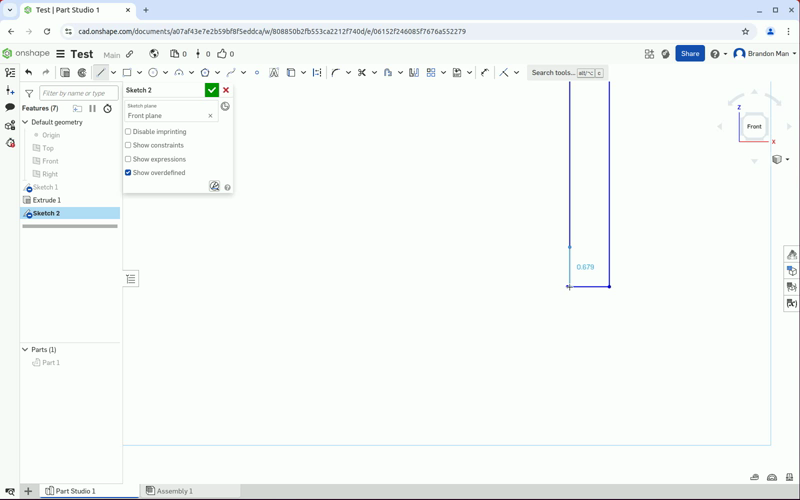
key_up(shift)
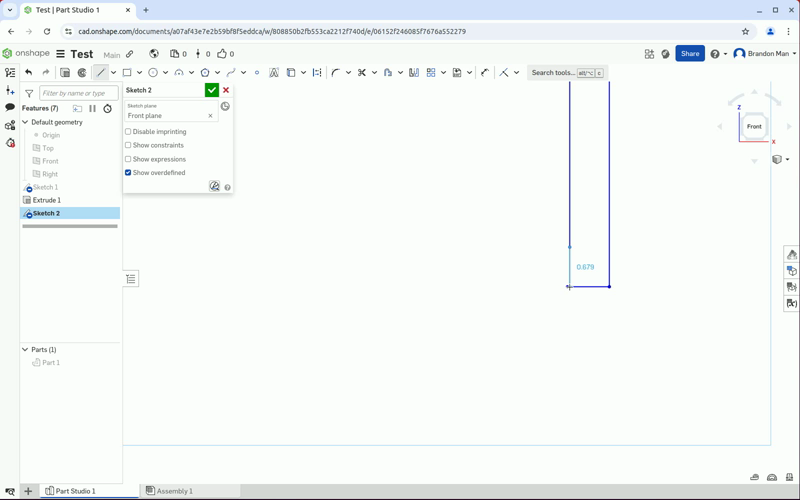
click(569, 286)
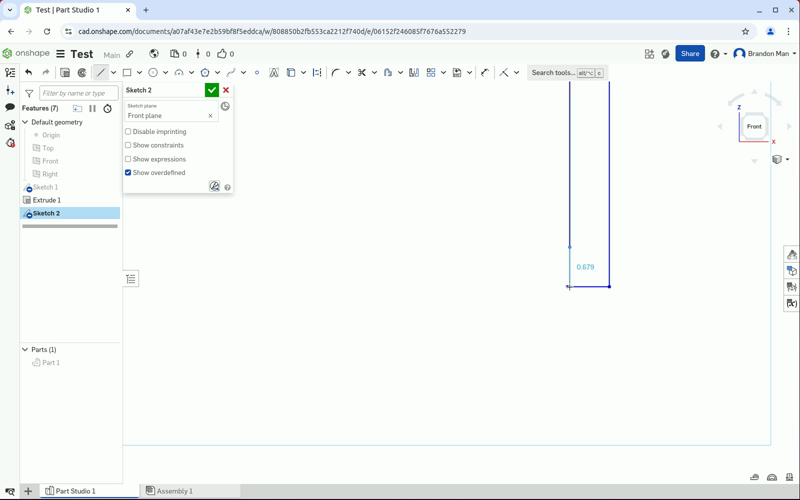
scroll(-6)
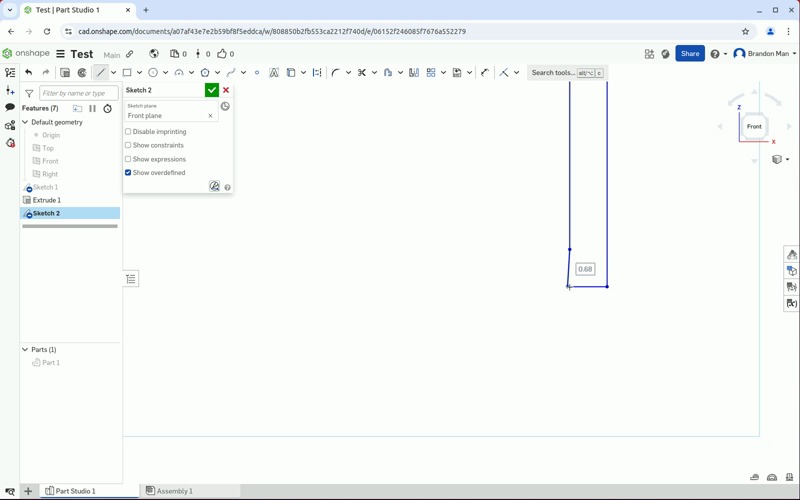
scroll(-6)
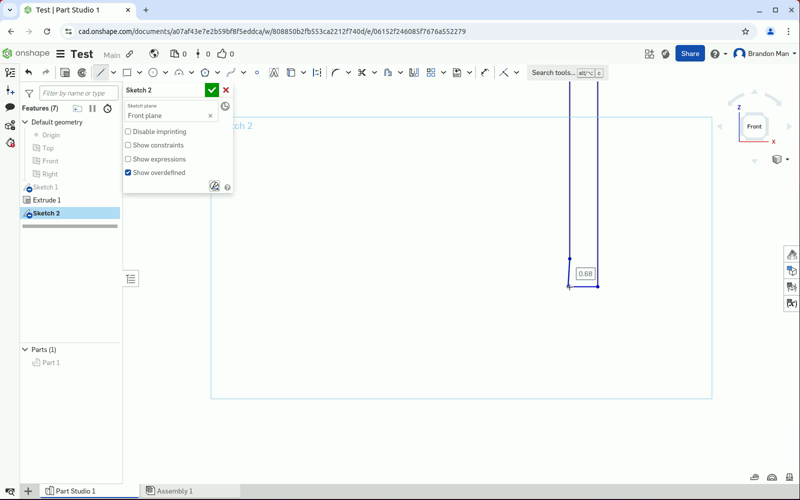
scroll(-6)
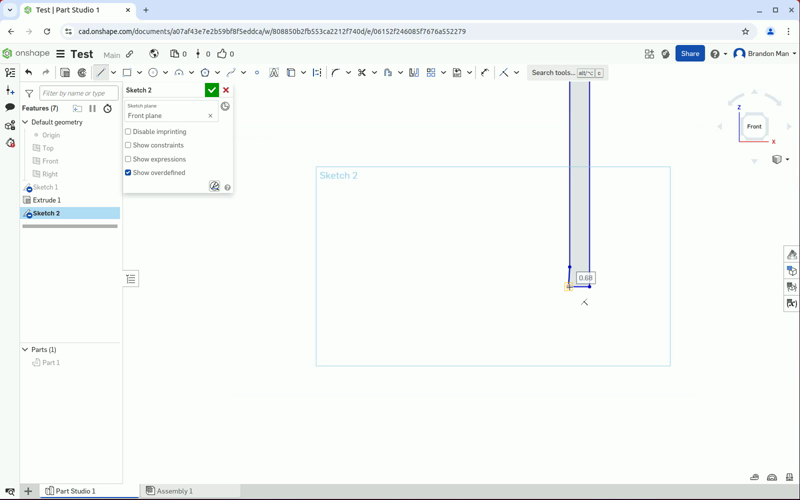
scroll(-6)
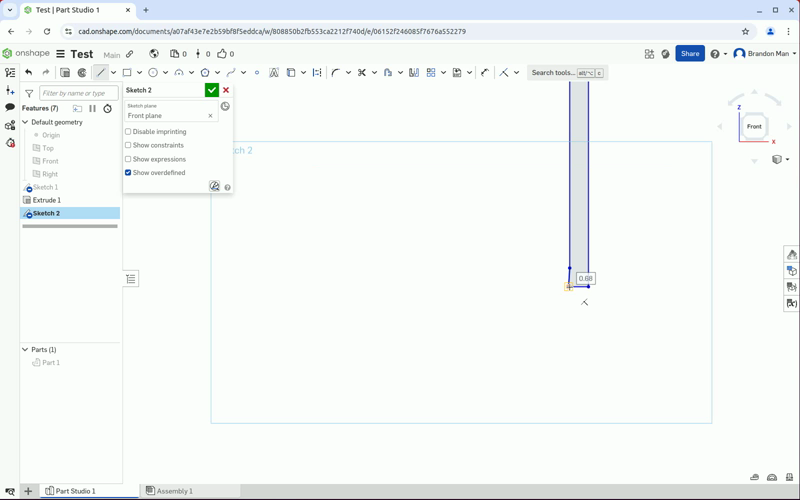
scroll(-6)
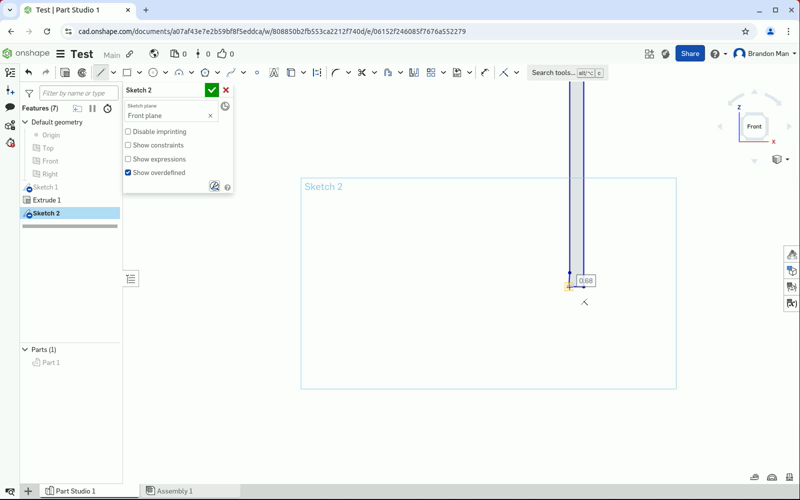
scroll(-6)
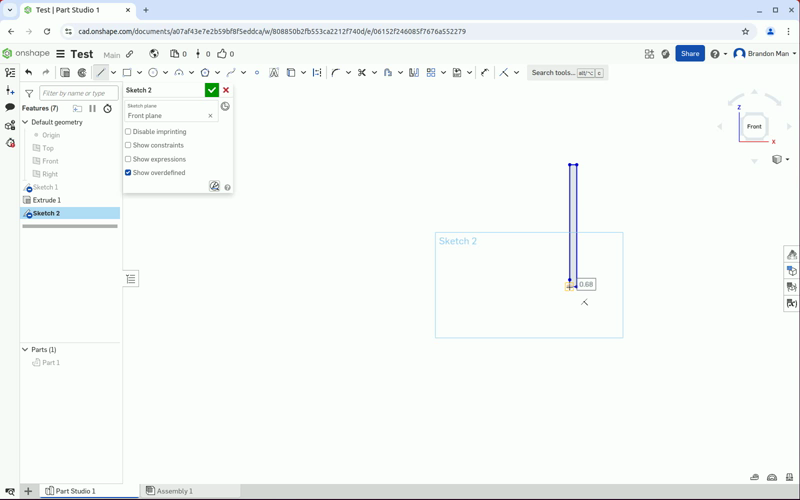
scroll(-6)
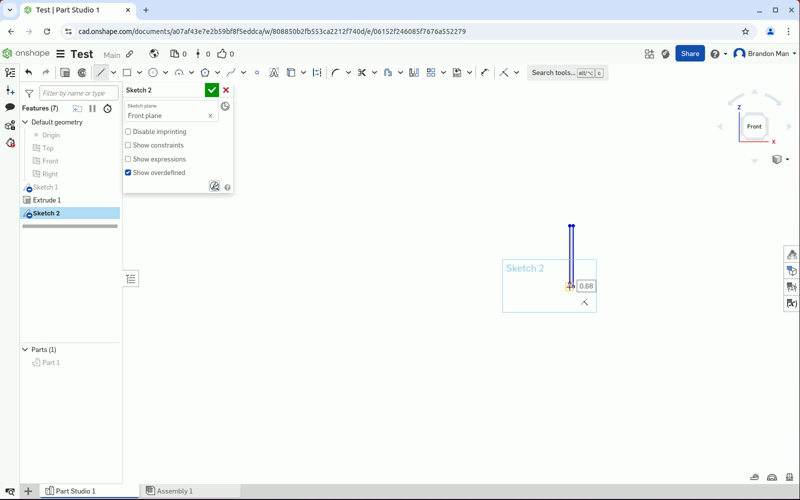
key(esc)
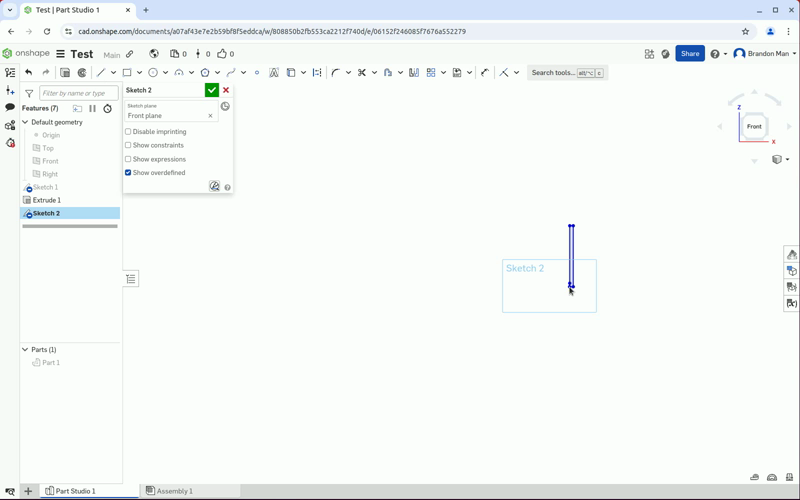
mouse_move(571, 231)
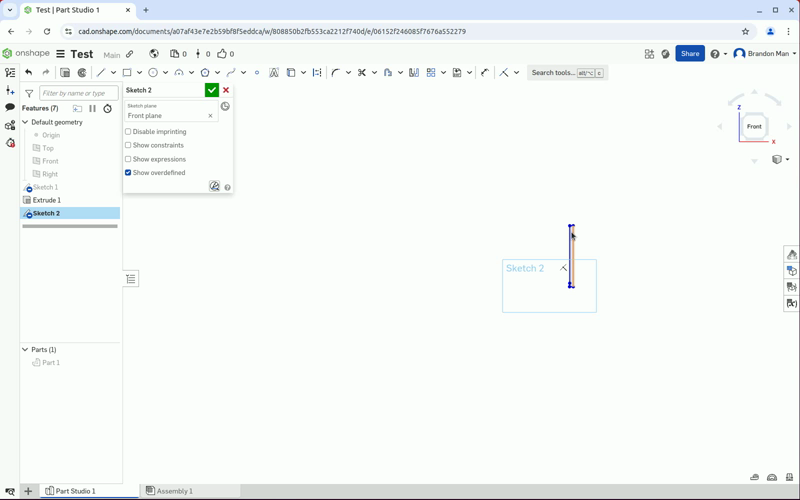
scroll(6)
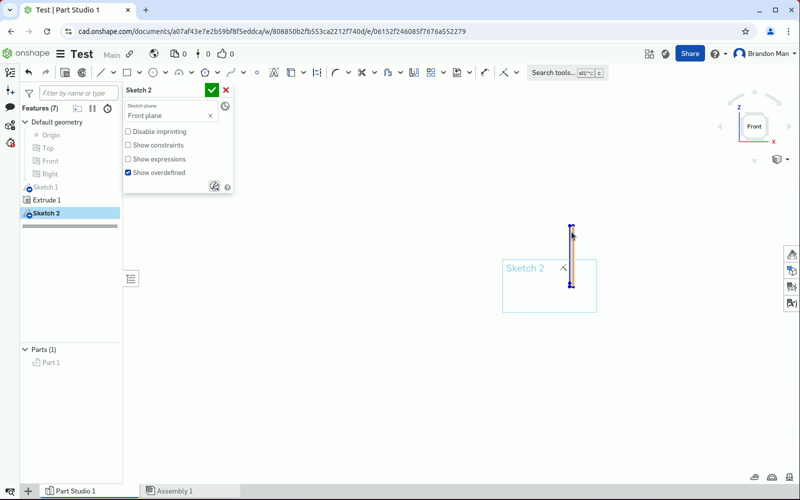
scroll(6)
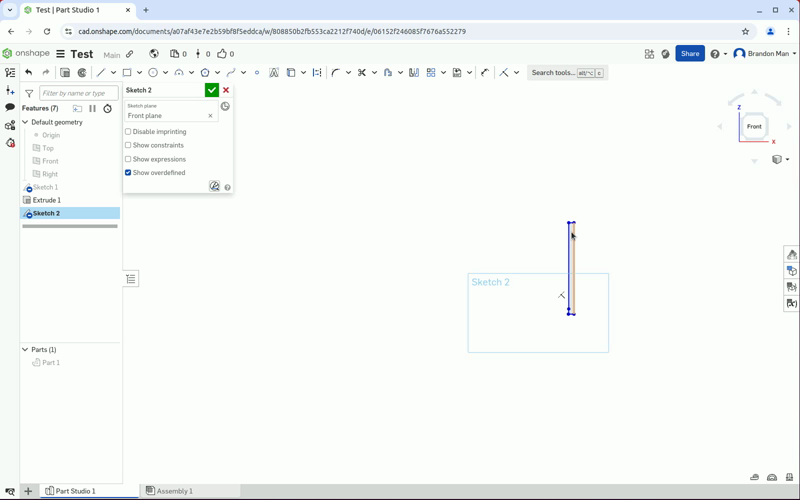
scroll(6)
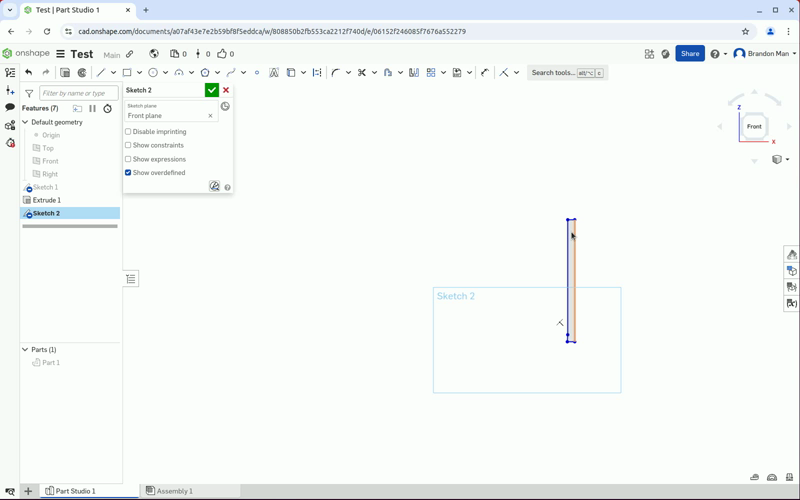
scroll(6)
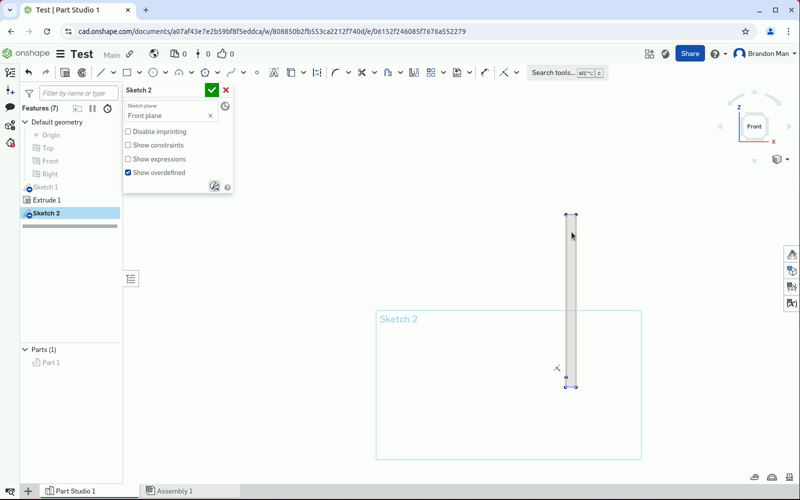
scroll(6)
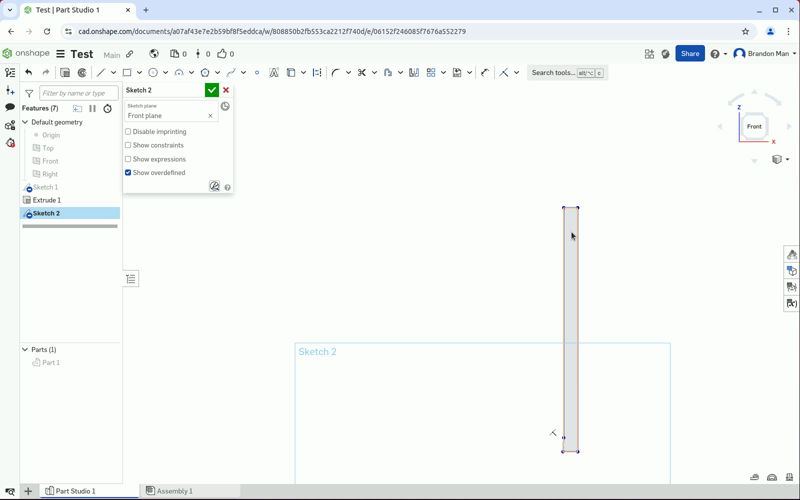
scroll(6)
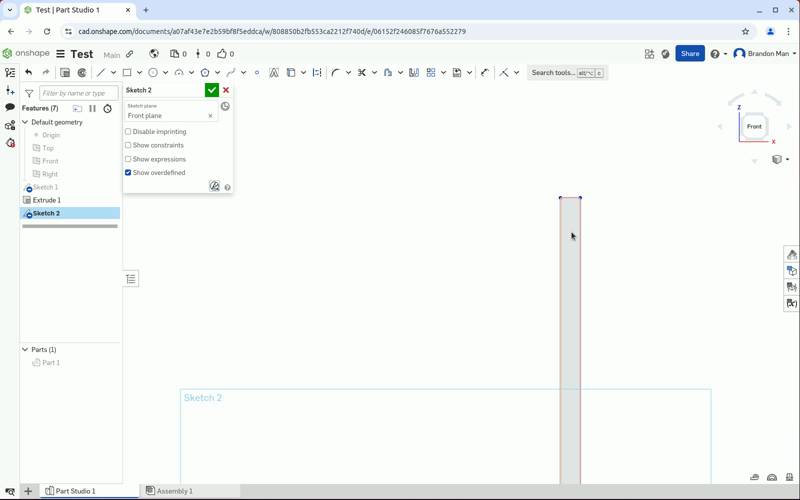
scroll(6)
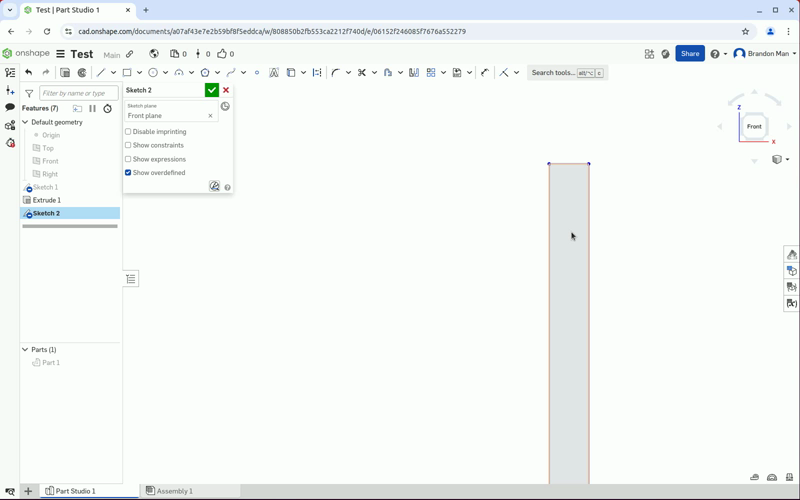
click(571, 231)
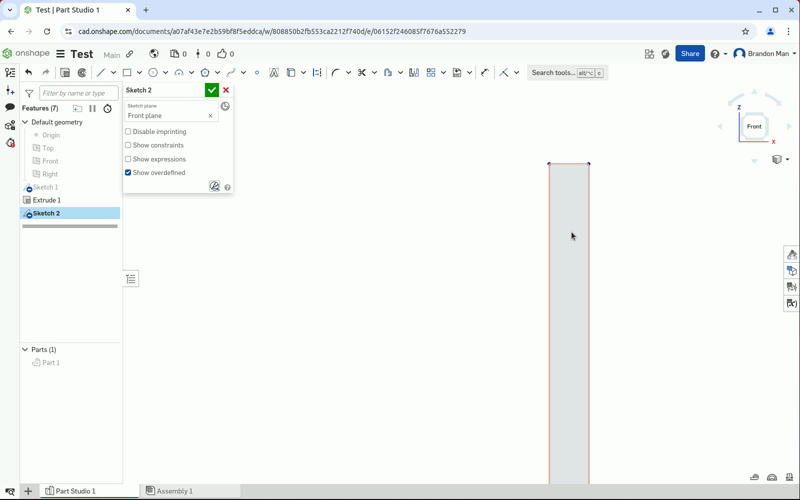
scroll(-6)
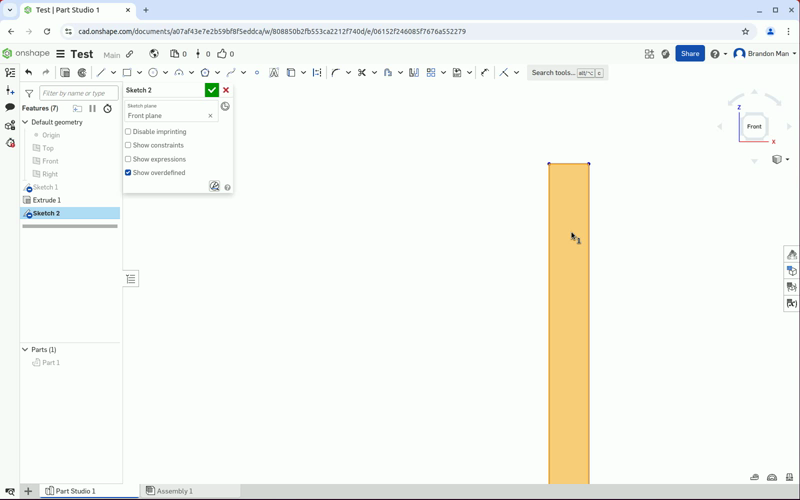
scroll(-6)
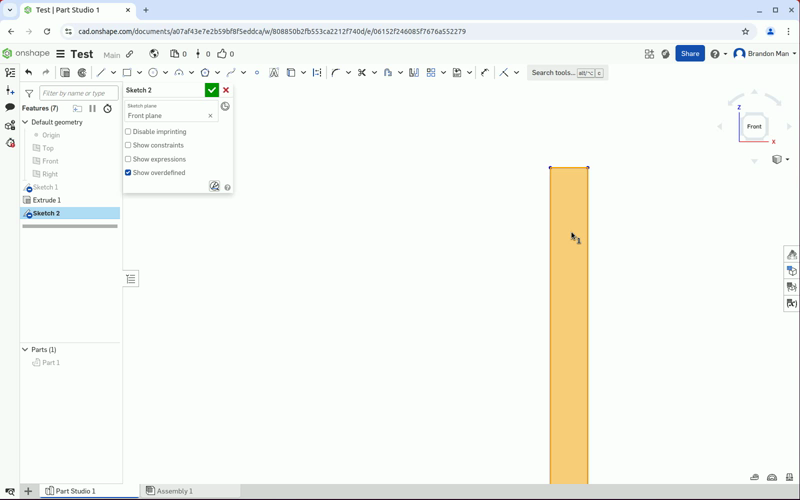
scroll(-6)
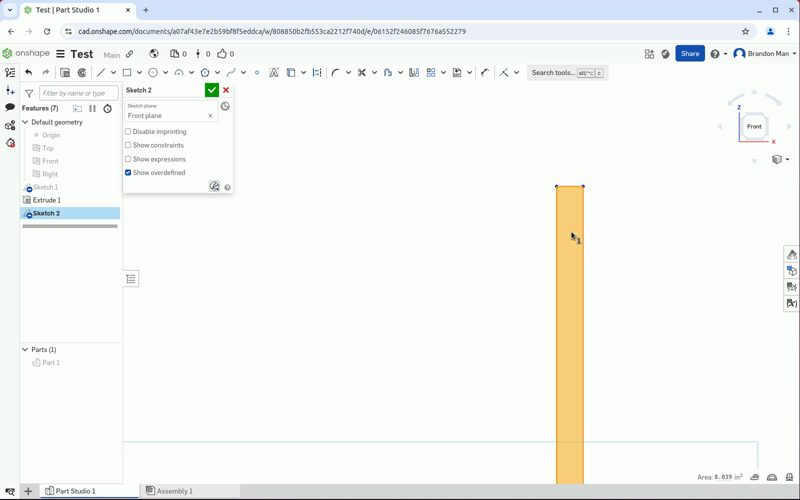
scroll(-6)
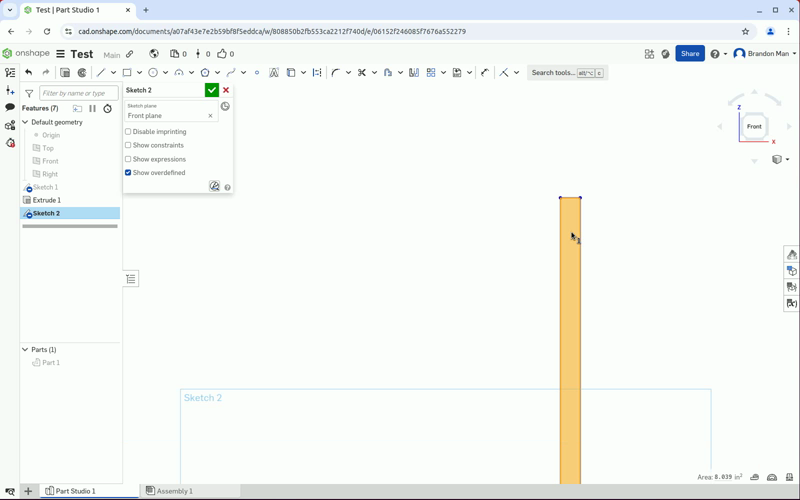
scroll(-6)
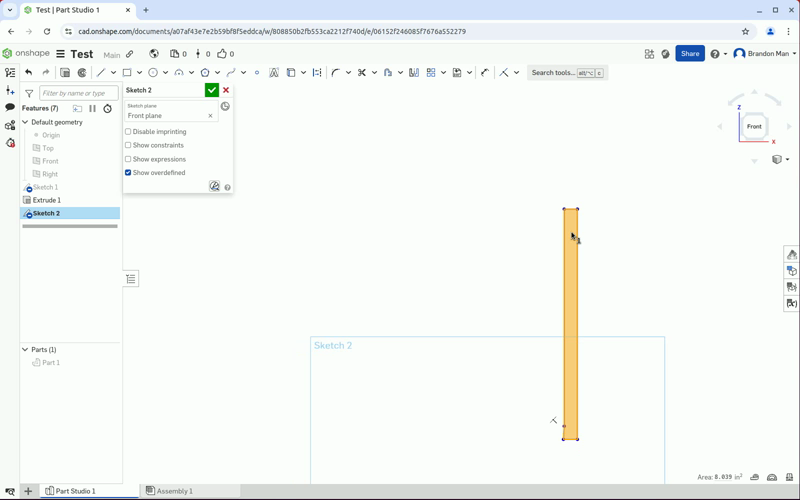
scroll(-6)
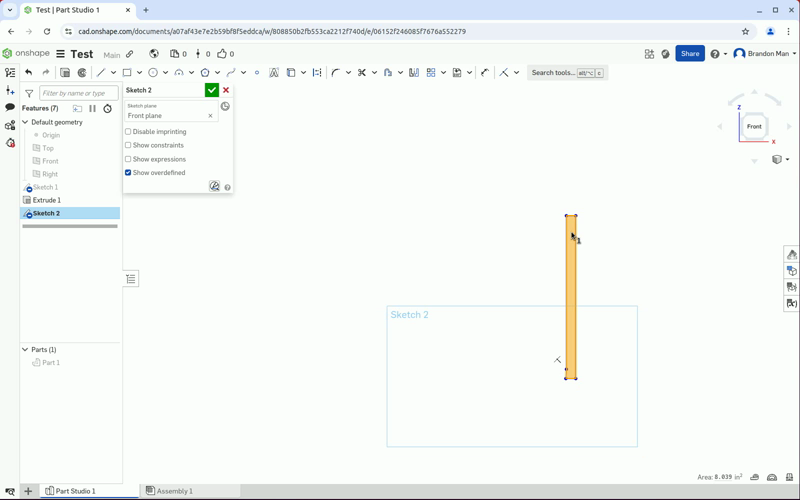
scroll(-6)
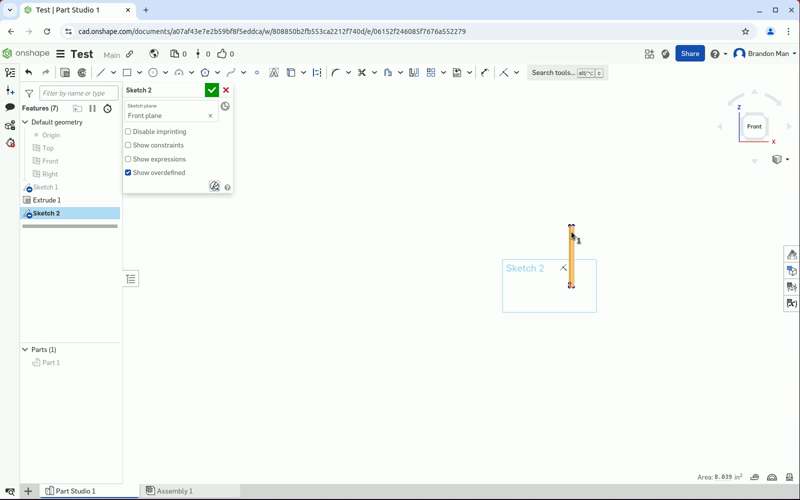
mouse_move(73, 352)
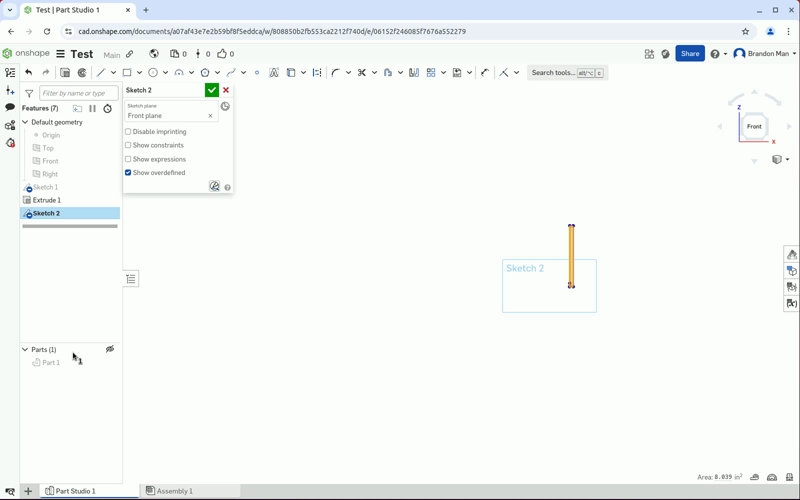
key(shift+y)
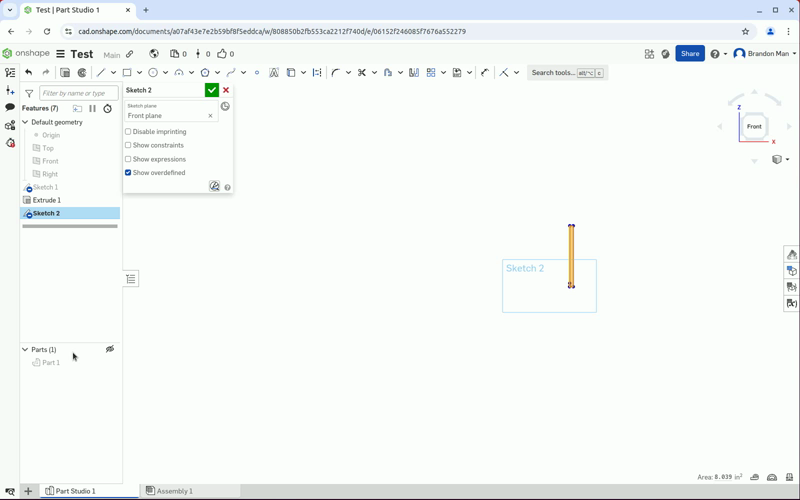
key(shift+e)
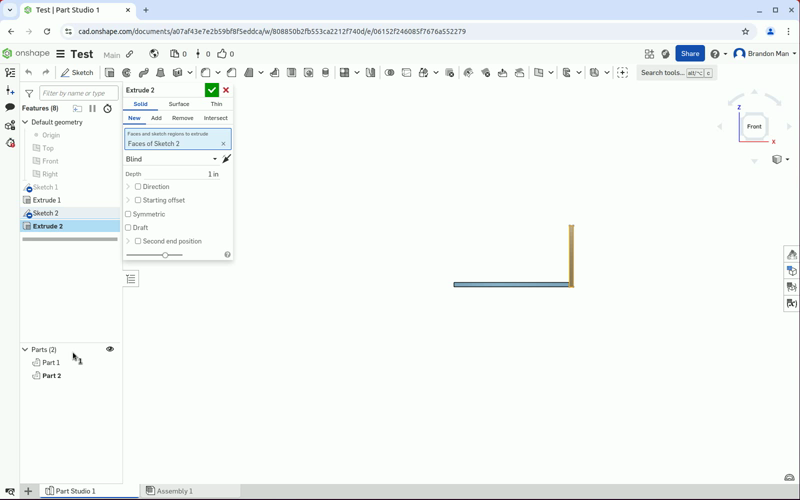
mouse_move(143, 106)
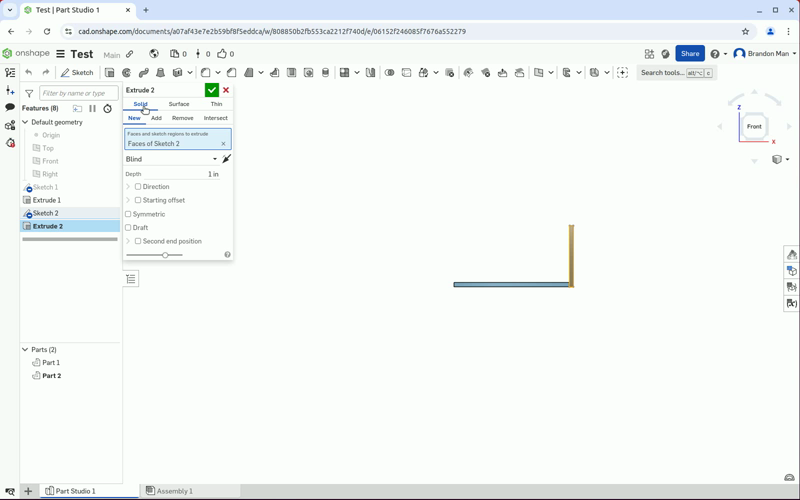
click(143, 106)
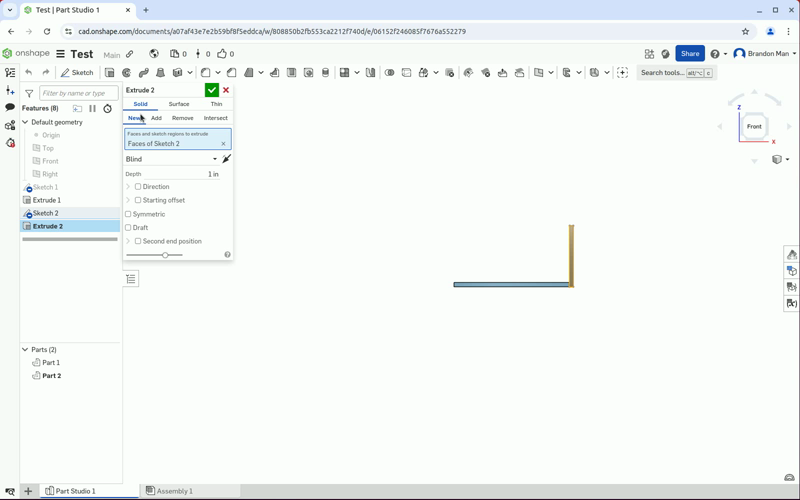
mouse_move(137, 120)
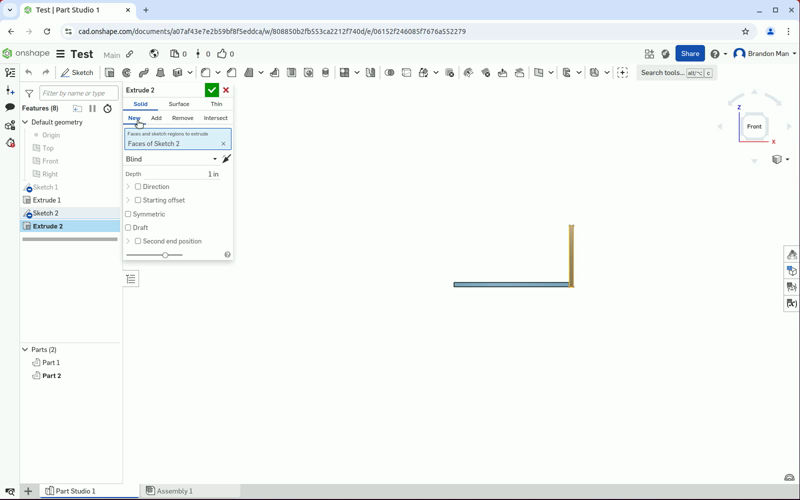
click(137, 120)
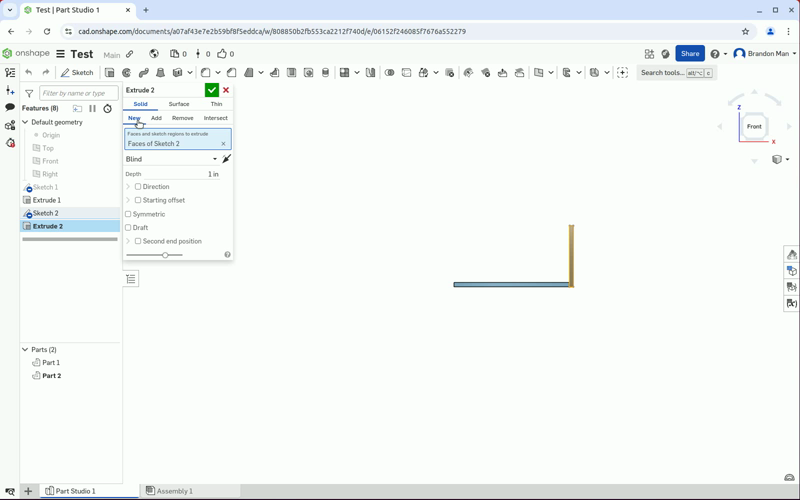
key(tab, 4)
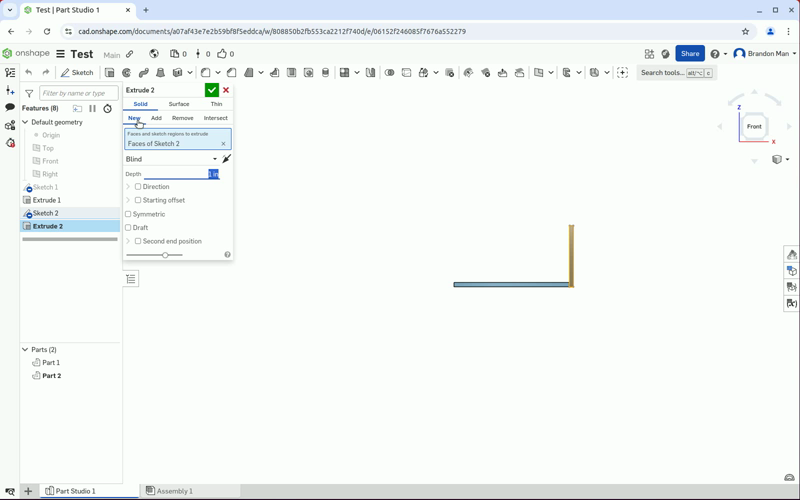
text(1.685)
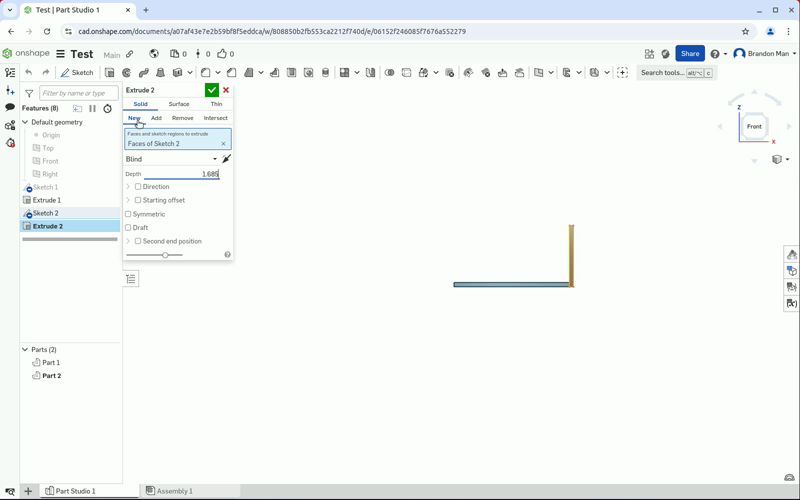
key(enter)
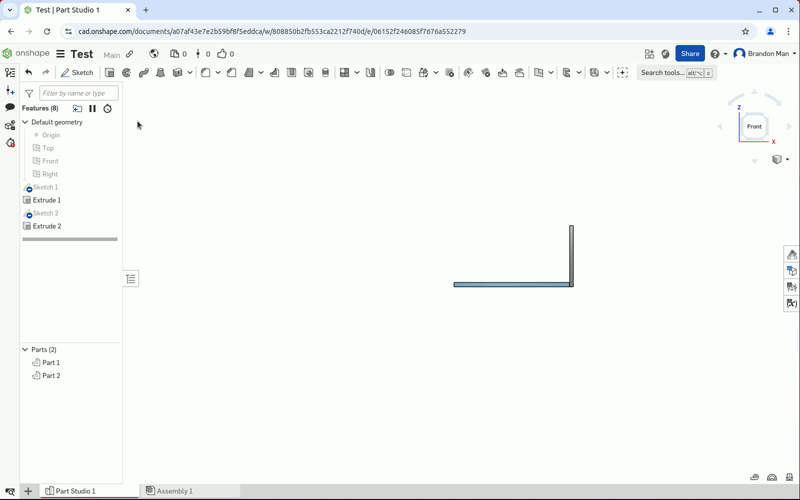
key(shift+h)
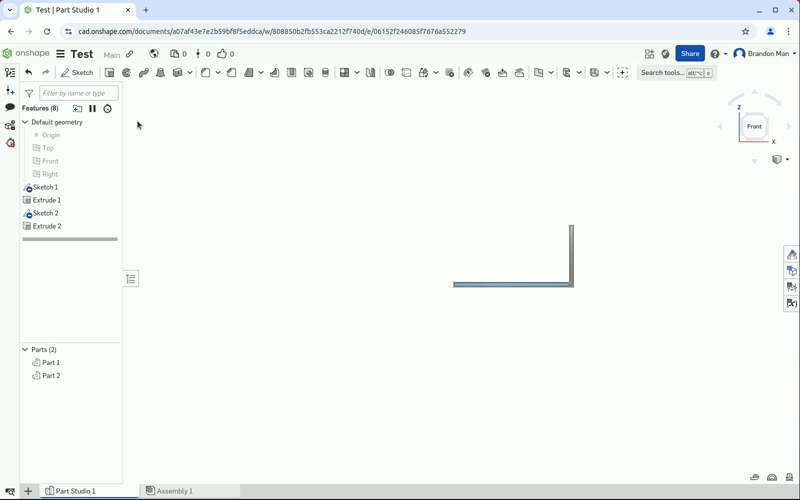
key(shift+h)
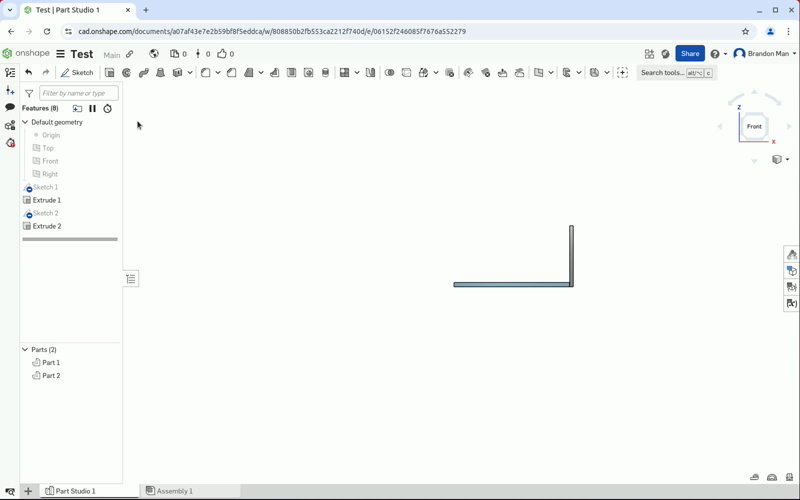
mouse_move(73, 189)
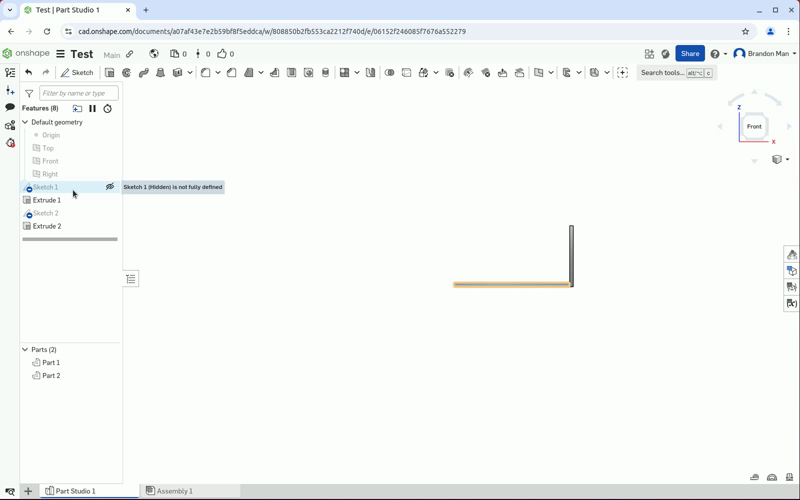
click(73, 189)
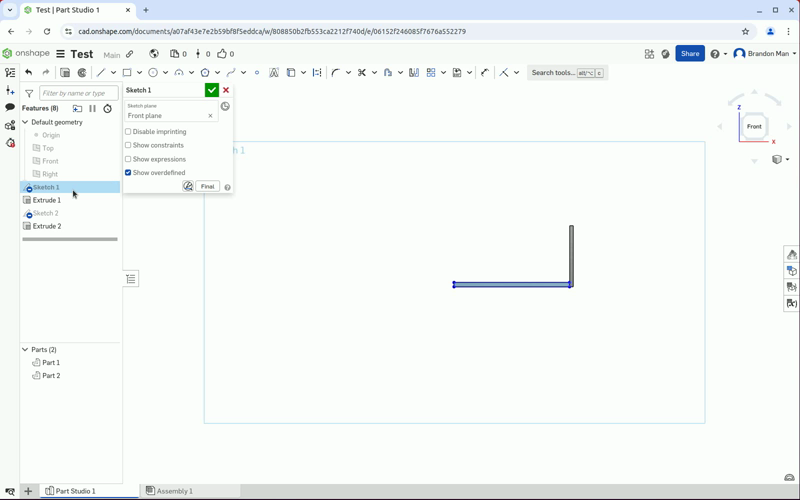
mouse_move(229, 92)
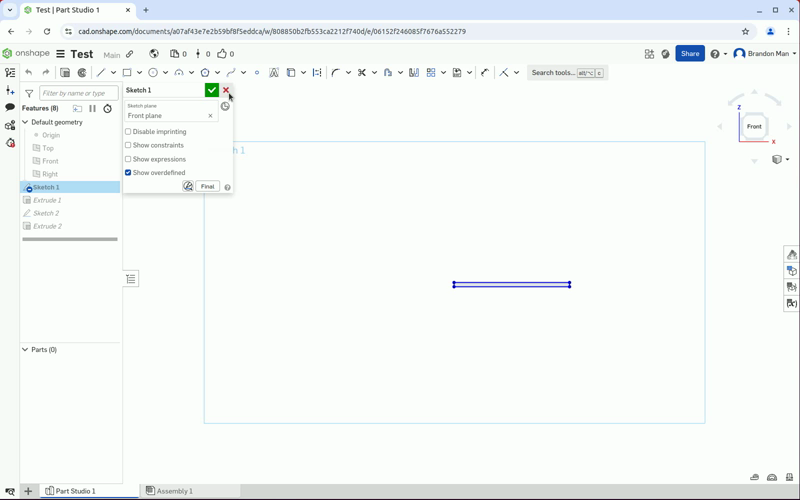
click(229, 92)
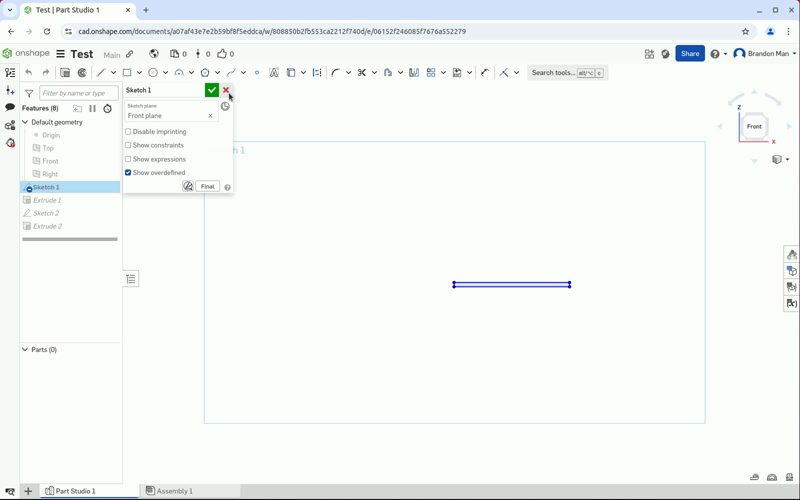
key(shift+s)
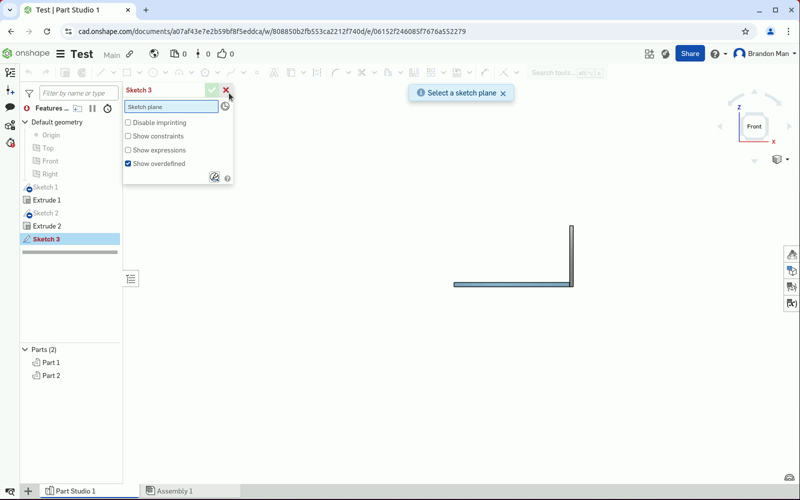
mouse_move(73, 163)
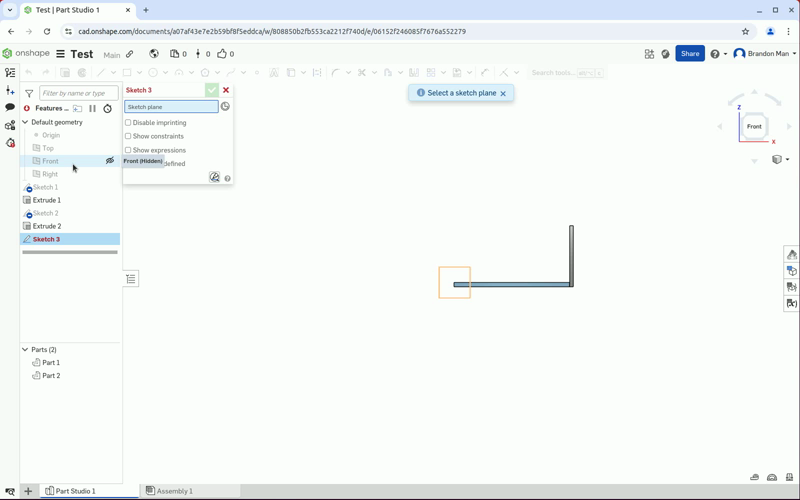
click(73, 163)
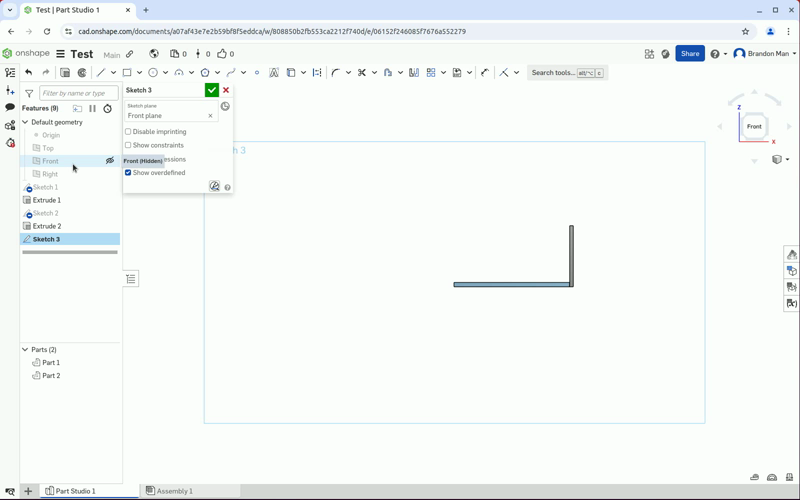
mouse_move(73, 352)
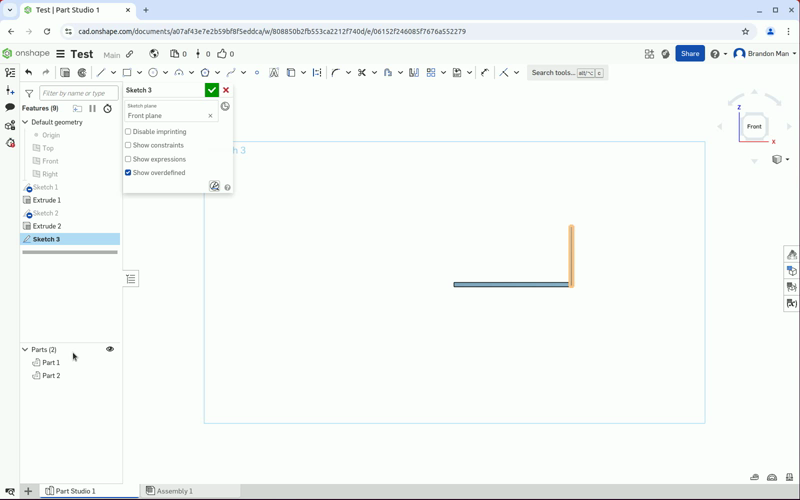
key(y)
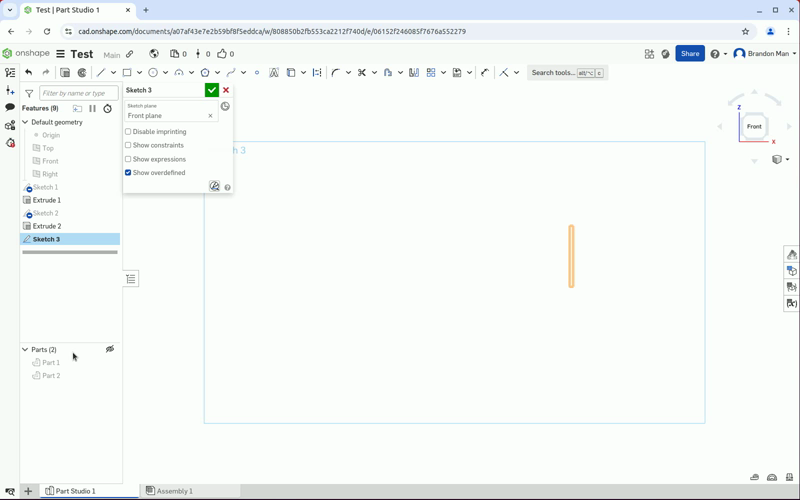
key(l)
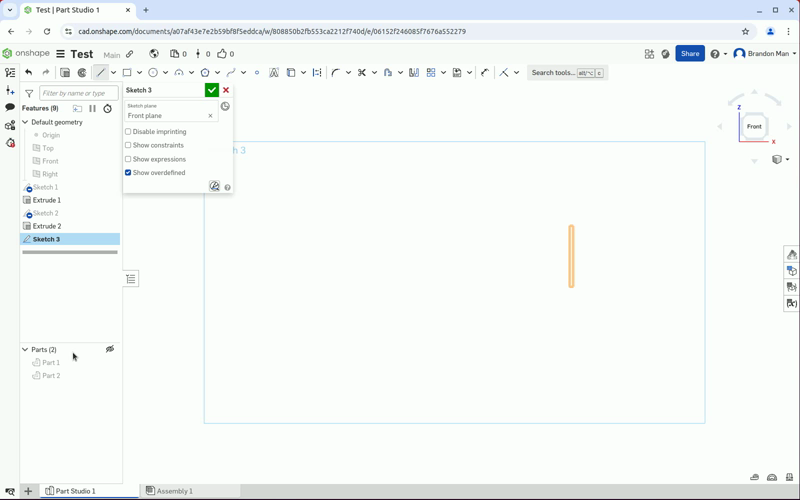
key_down(shift)
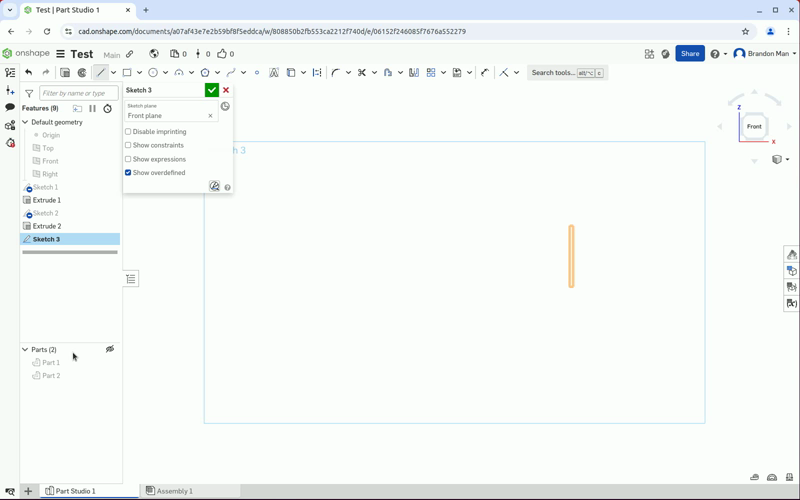
mouse_move(460, 226)
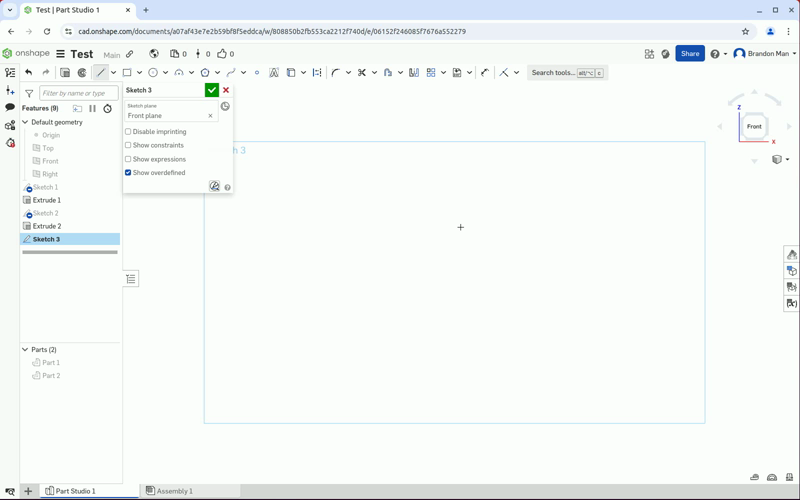
click(460, 226)
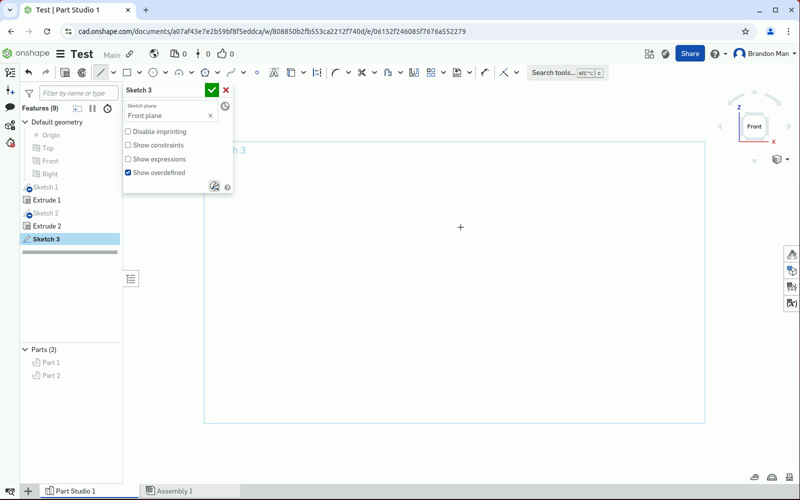
key_up(shift)
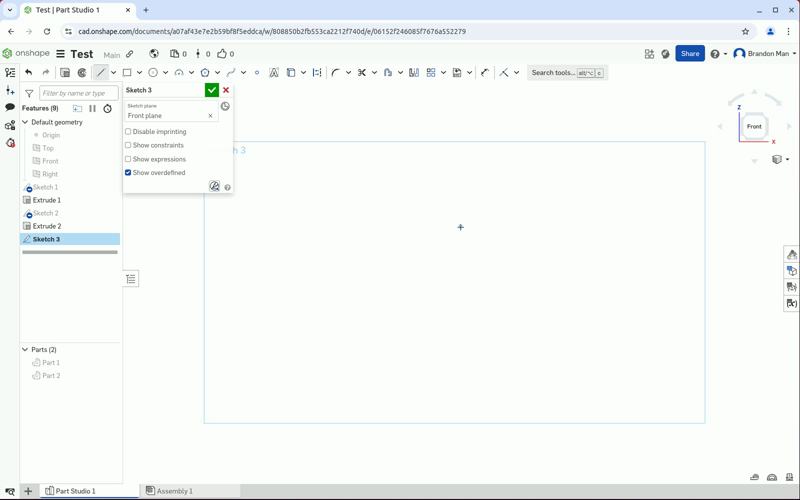
key_down(shift)
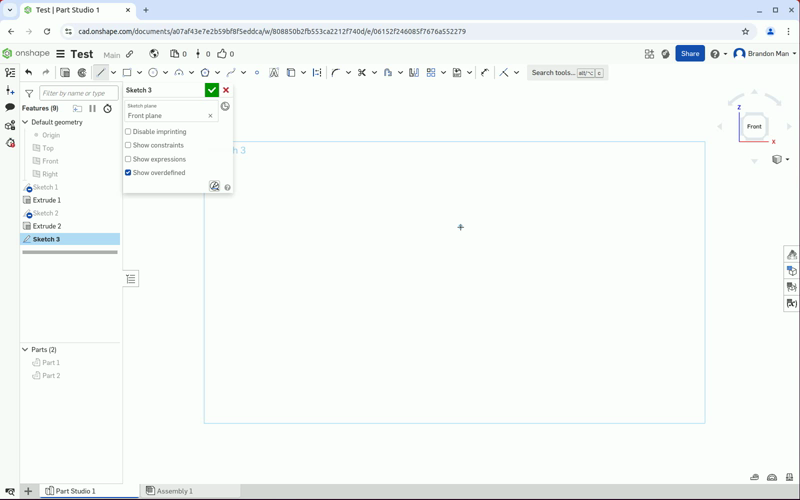
mouse_move(569, 226)
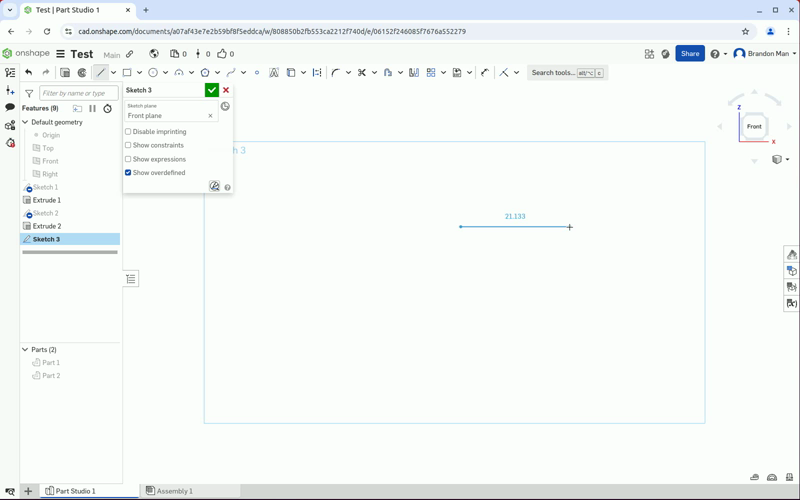
click(569, 226)
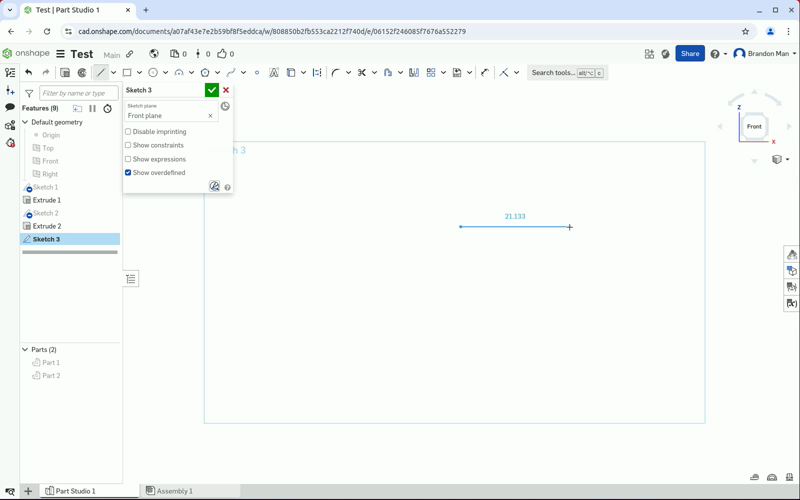
key_up(shift)
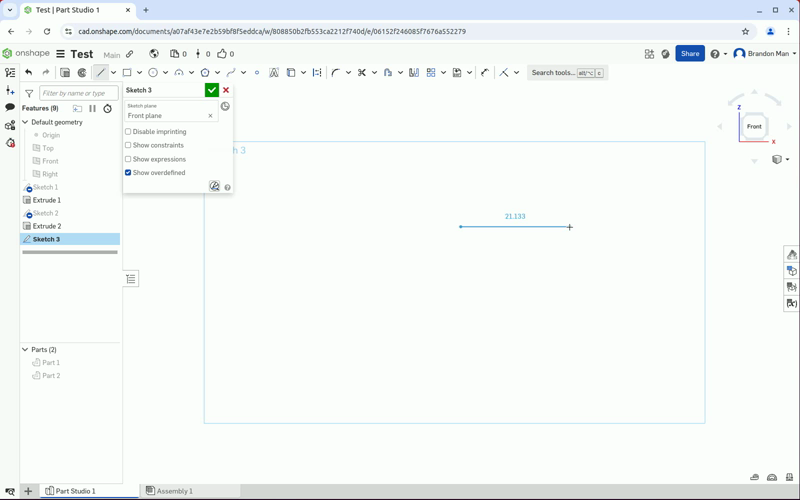
key_down(shift)
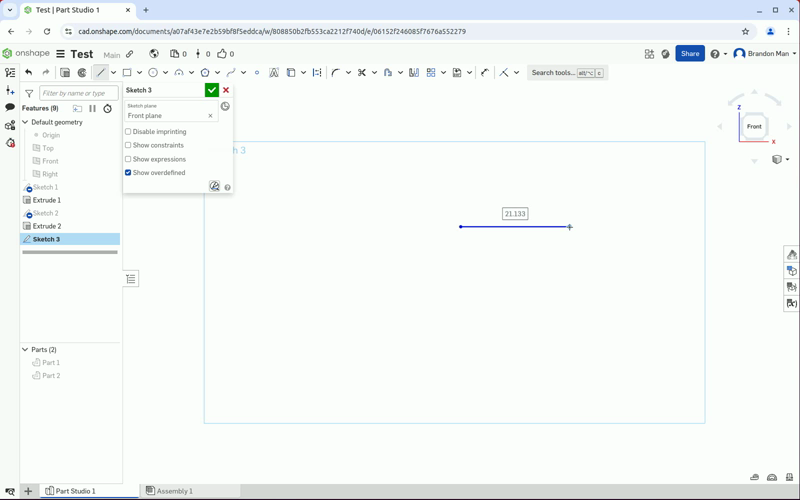
mouse_move(589, 226)
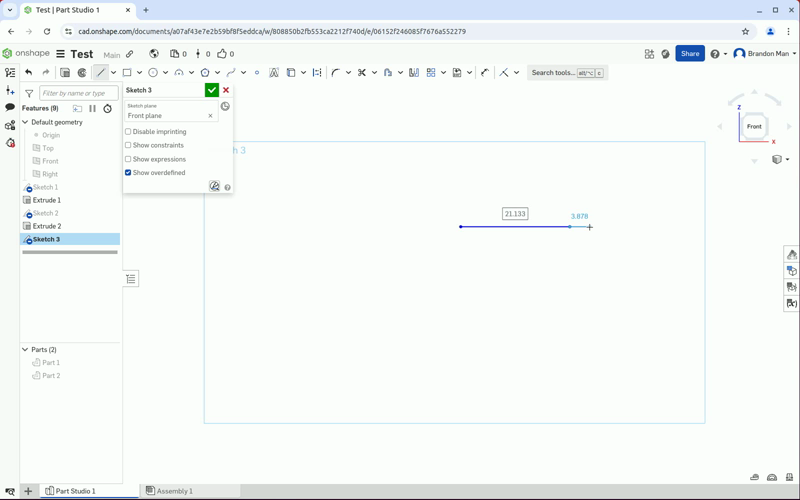
mouse_move(573, 226)
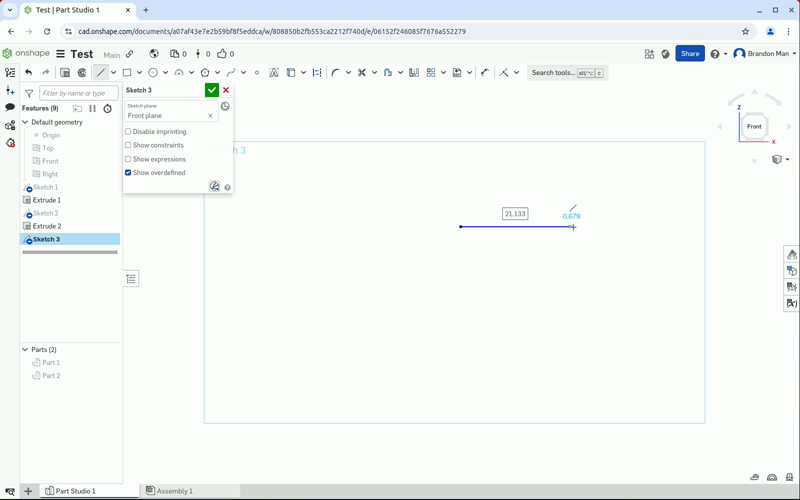
scroll(6)
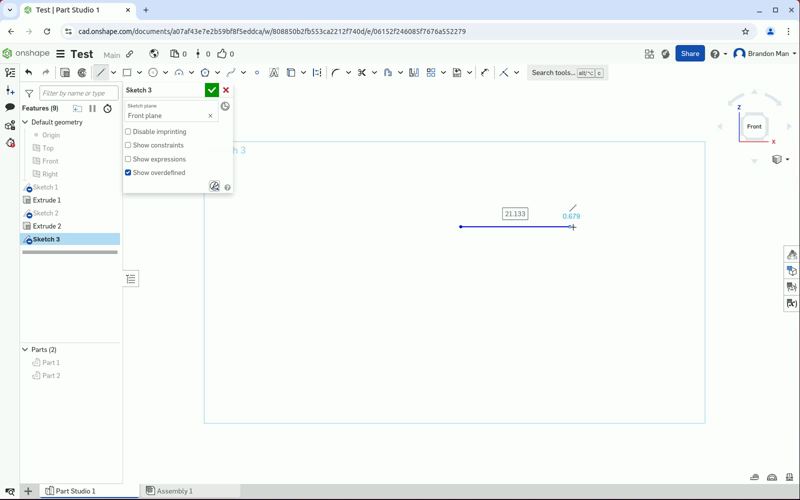
scroll(6)
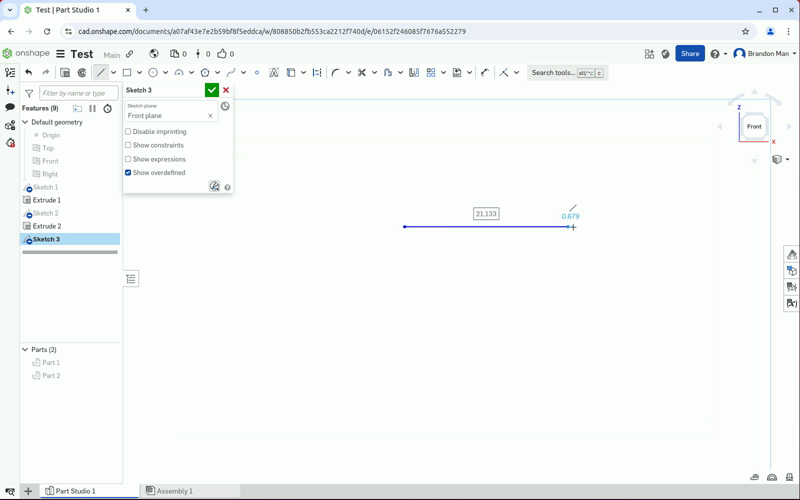
scroll(6)
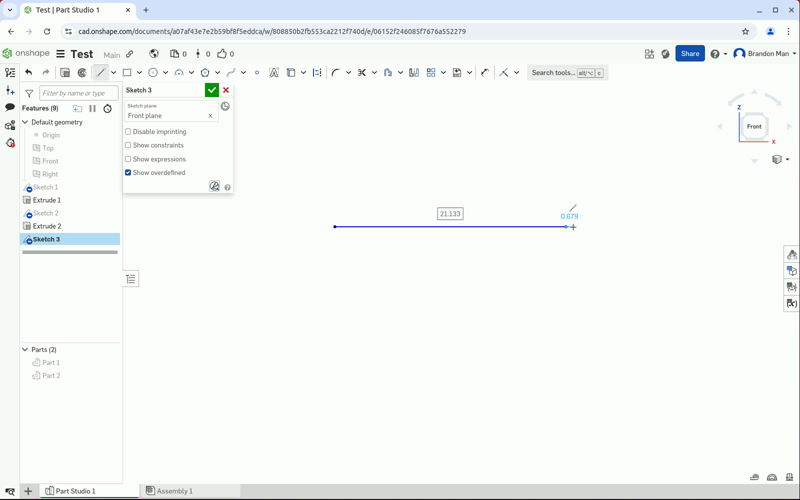
scroll(6)
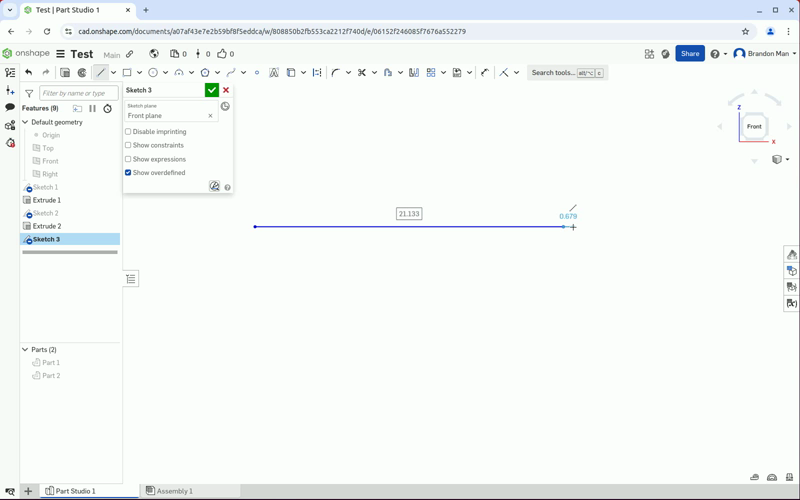
scroll(6)
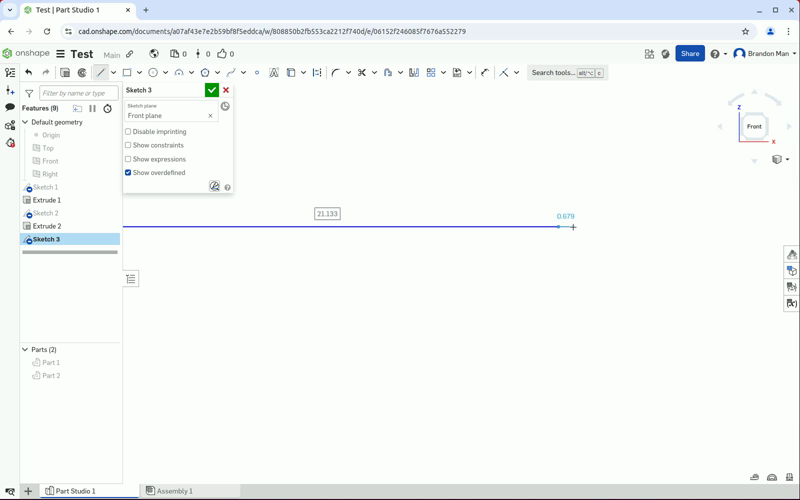
scroll(6)
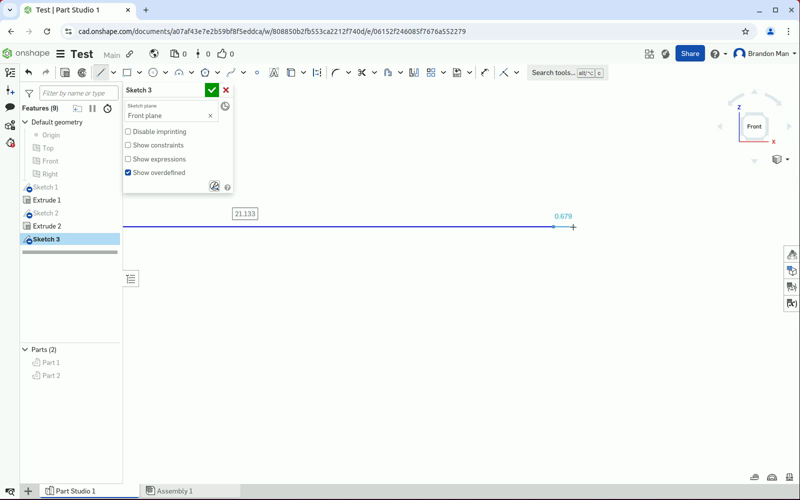
scroll(6)
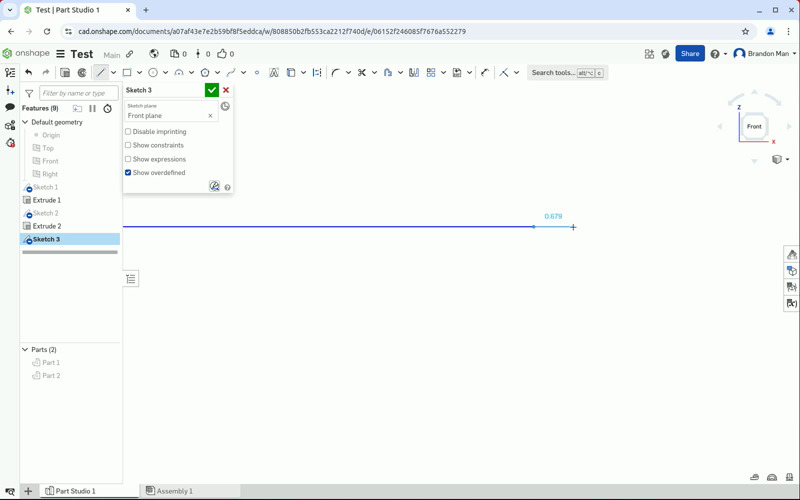
click(573, 226)
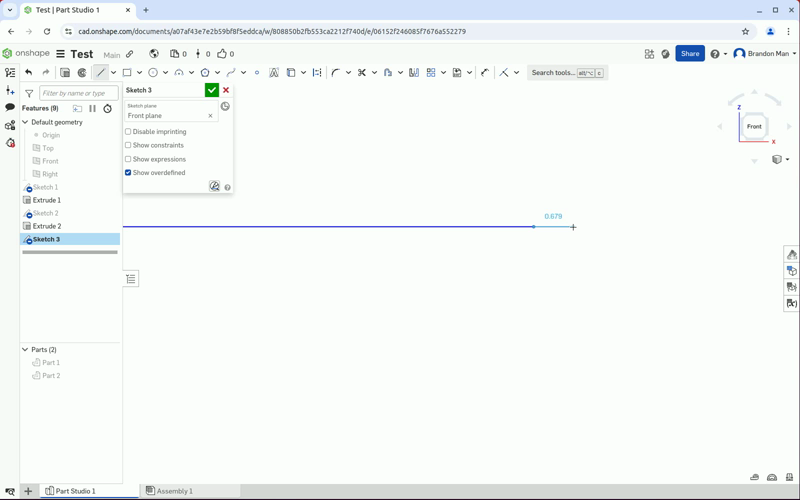
scroll(-6)
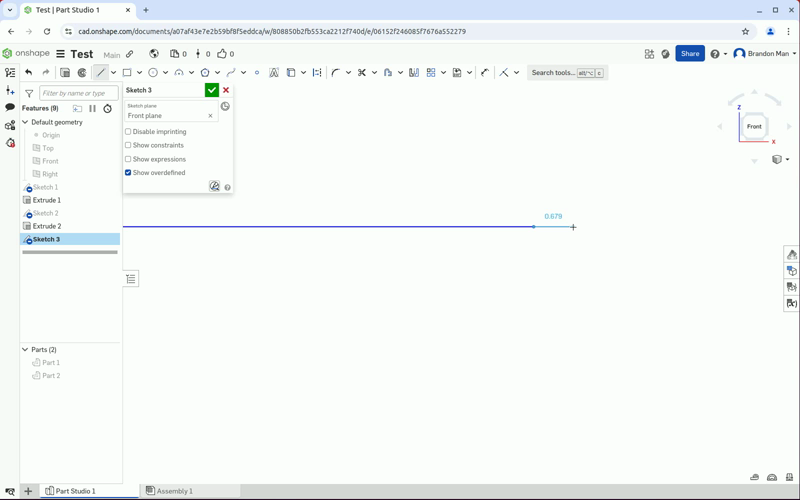
scroll(-6)
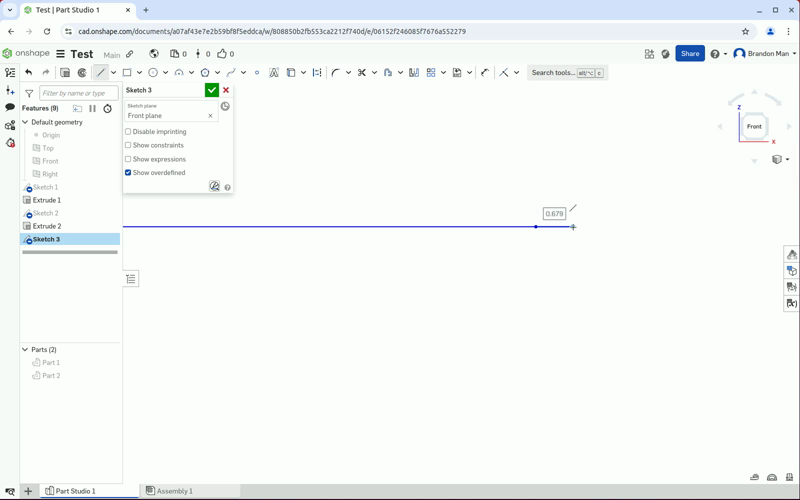
scroll(-6)
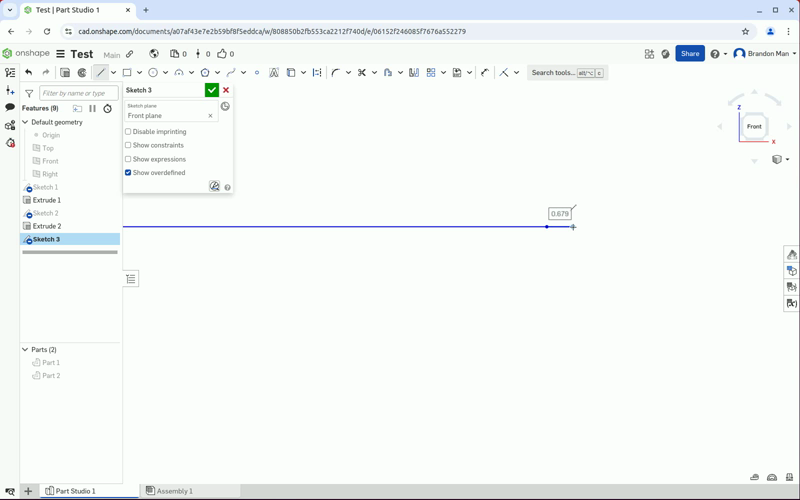
scroll(-6)
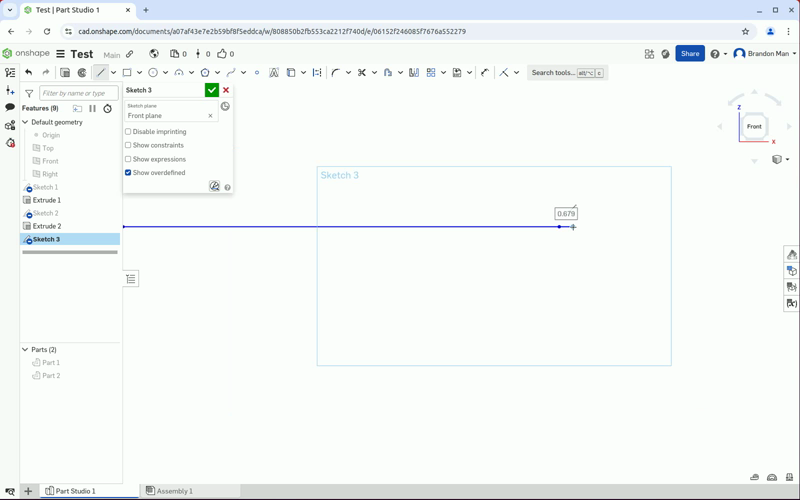
scroll(-6)
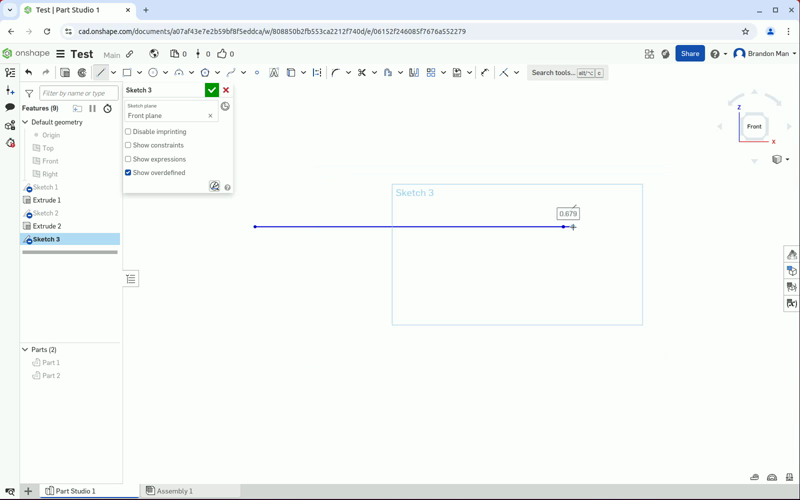
scroll(-6)
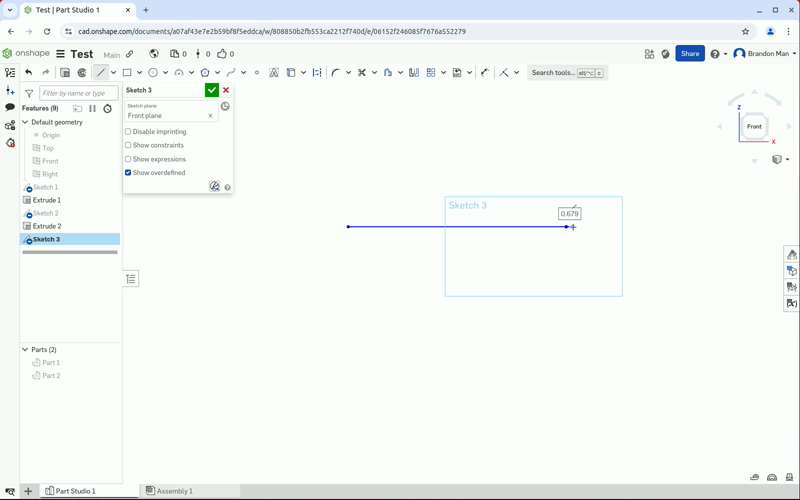
scroll(-6)
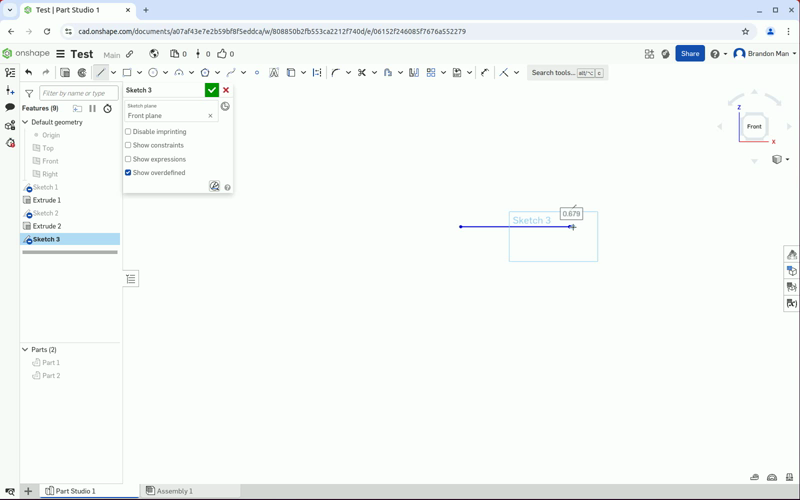
key_up(shift)
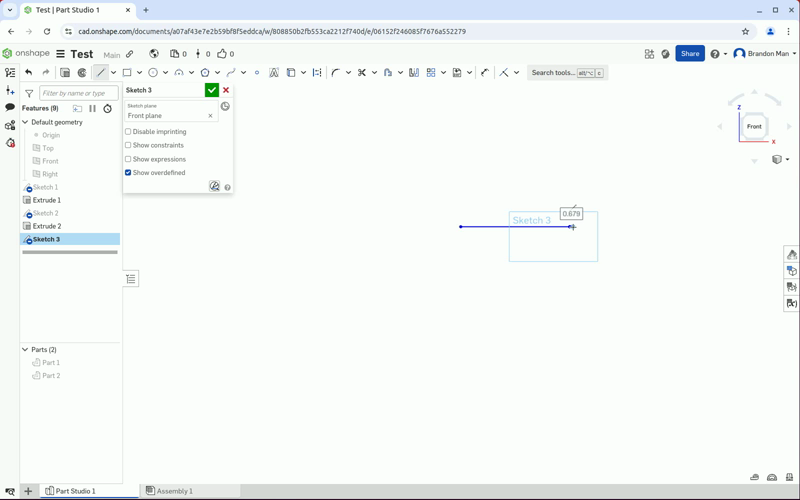
key_down(shift)
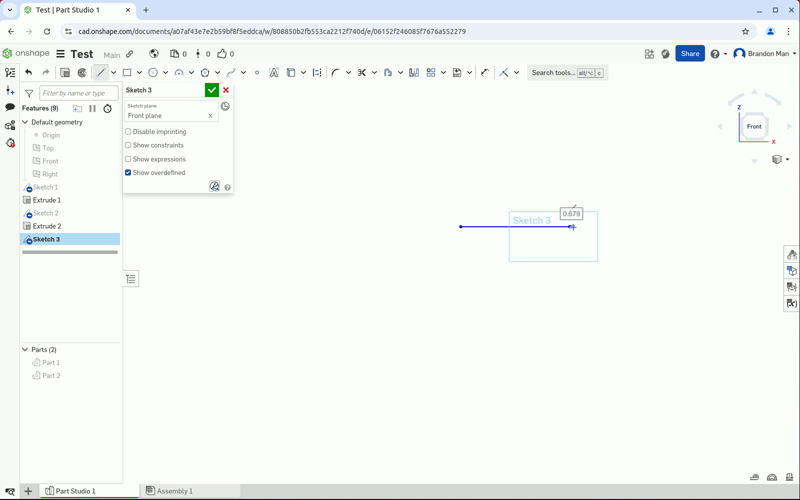
mouse_move(589, 226)
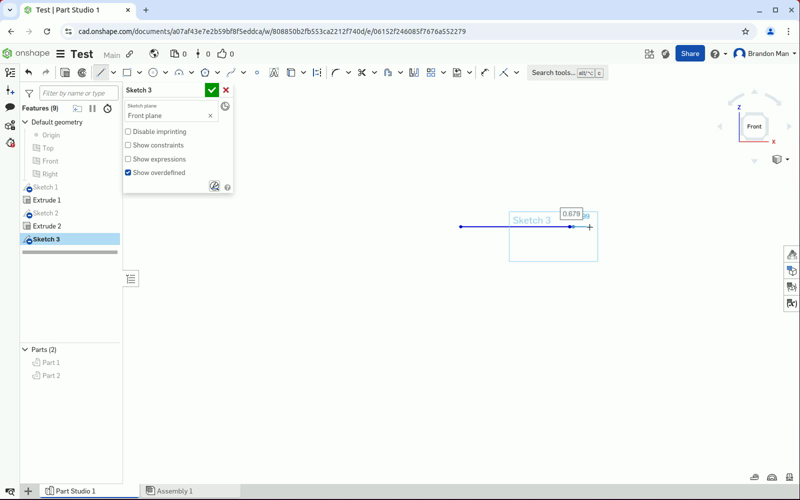
mouse_move(573, 223)
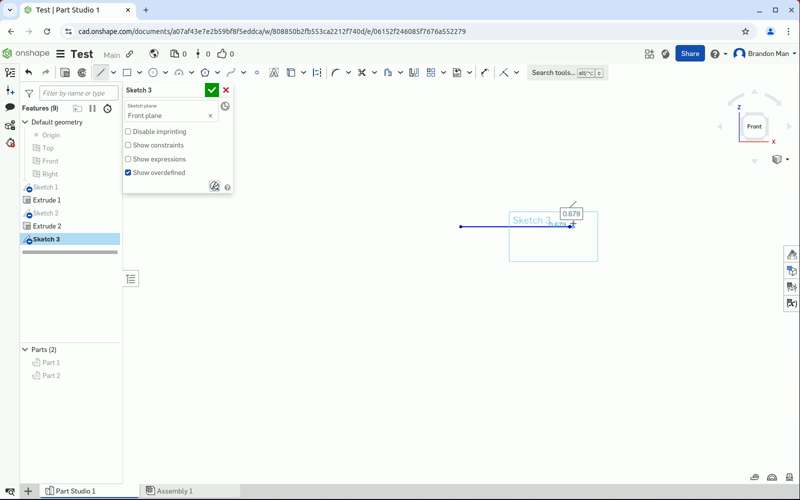
scroll(6)
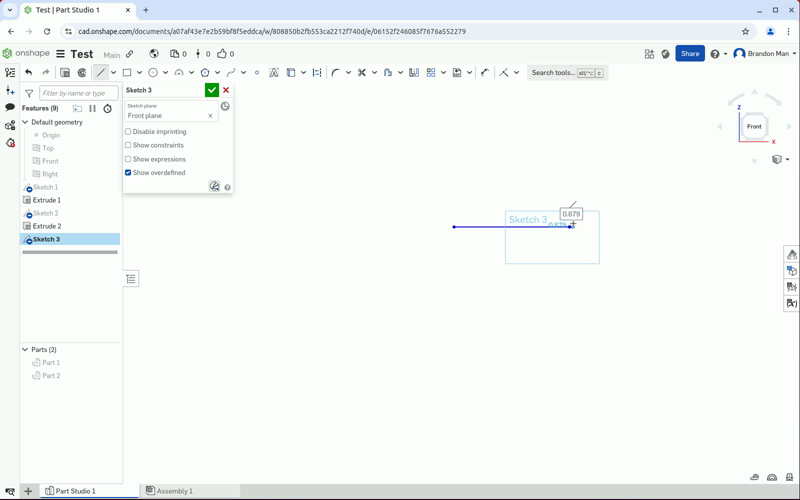
scroll(6)
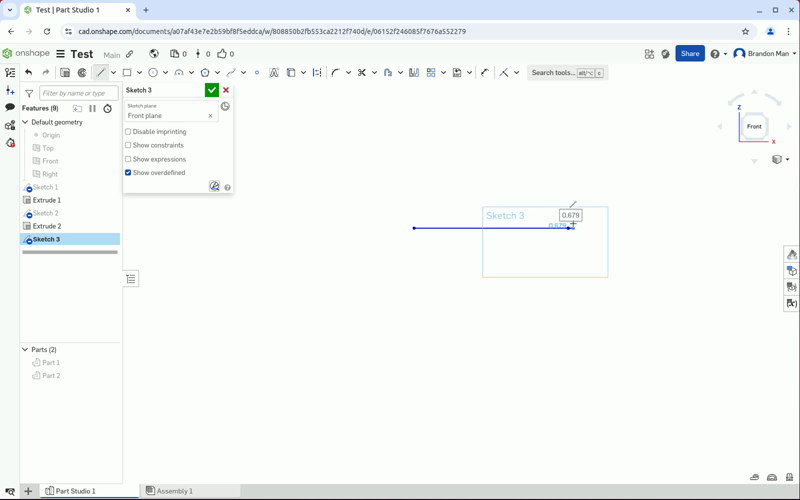
scroll(6)
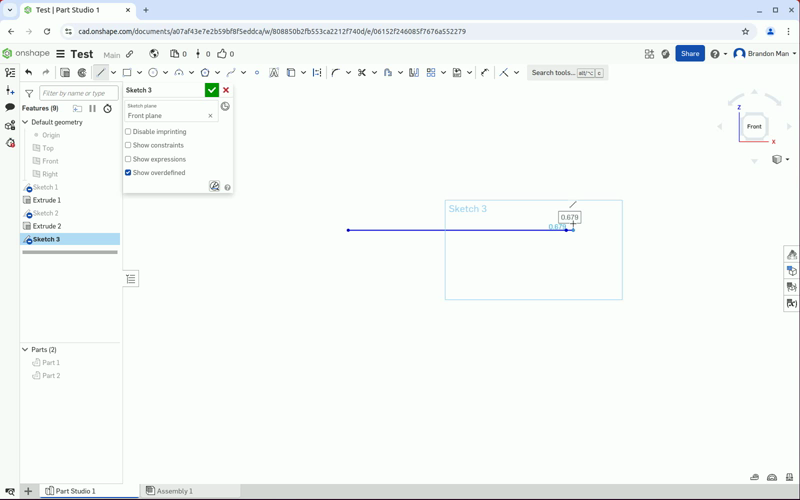
scroll(6)
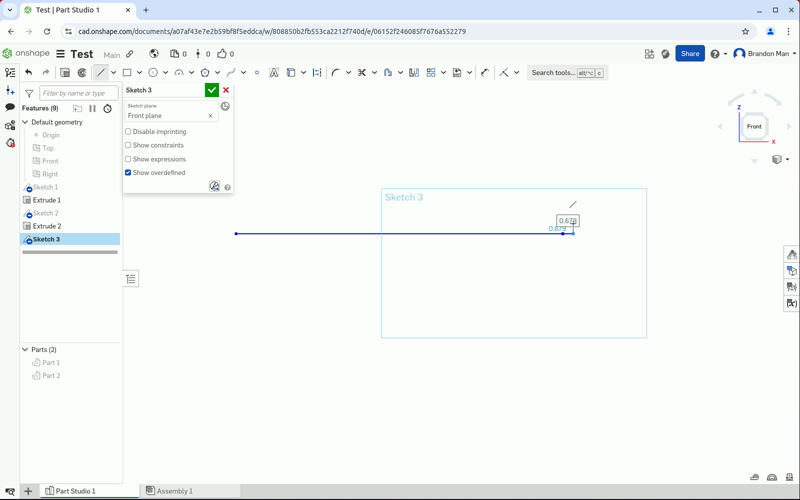
scroll(6)
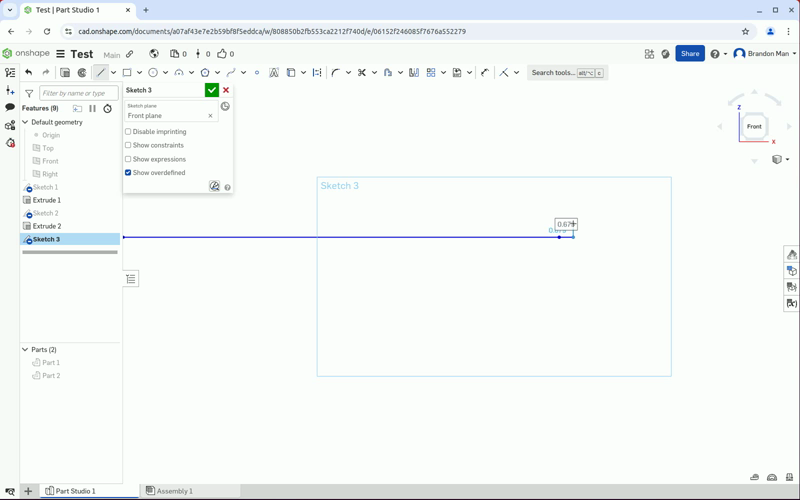
scroll(6)
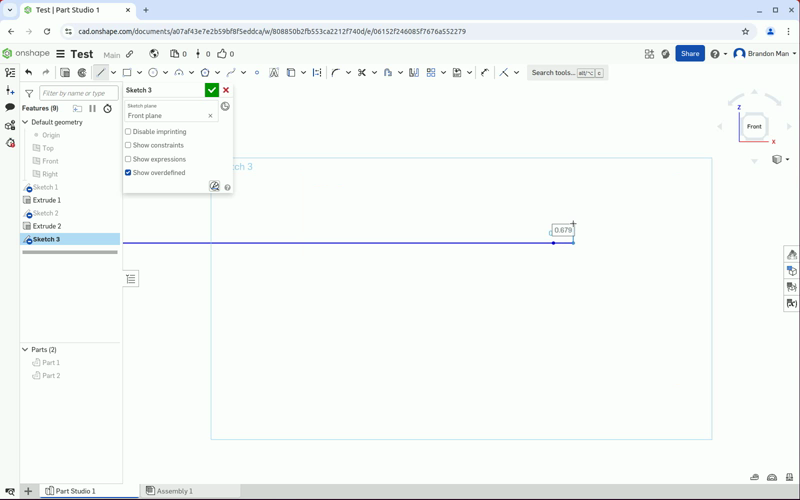
scroll(6)
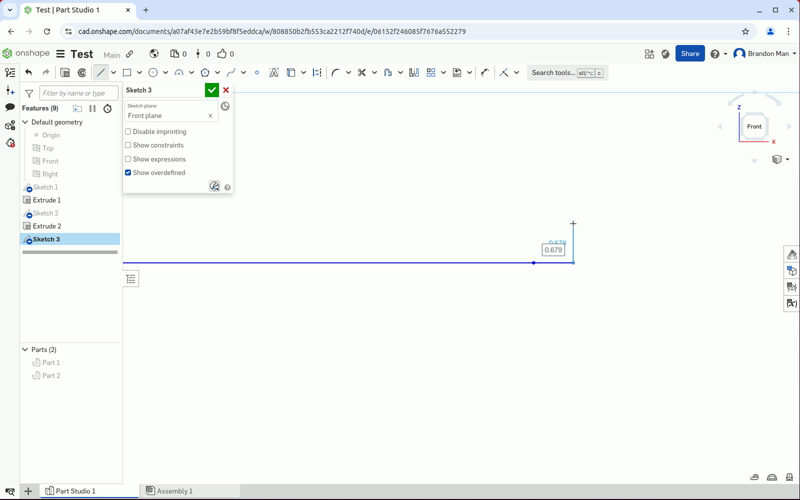
click(573, 223)
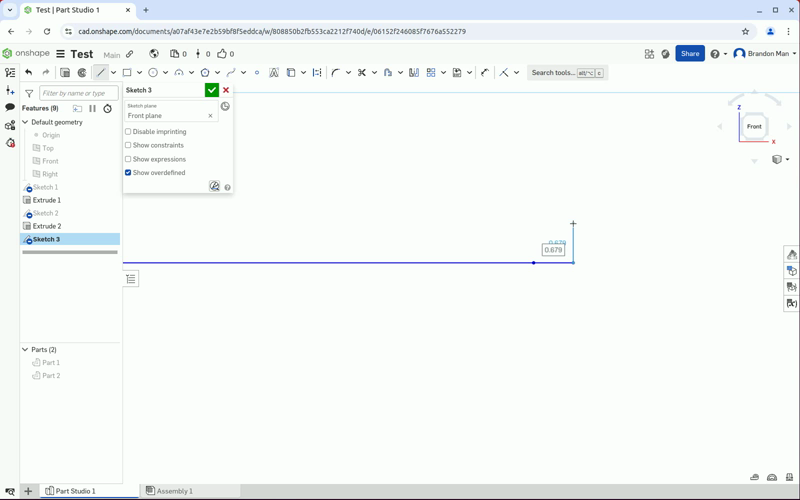
scroll(-6)
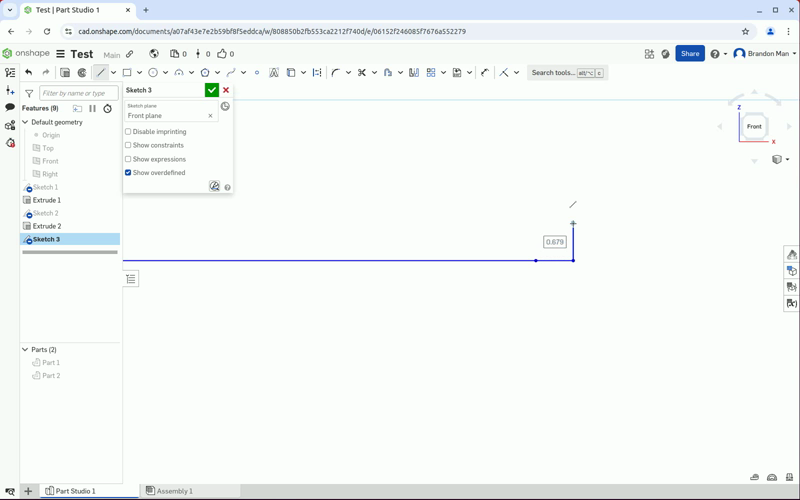
scroll(-6)
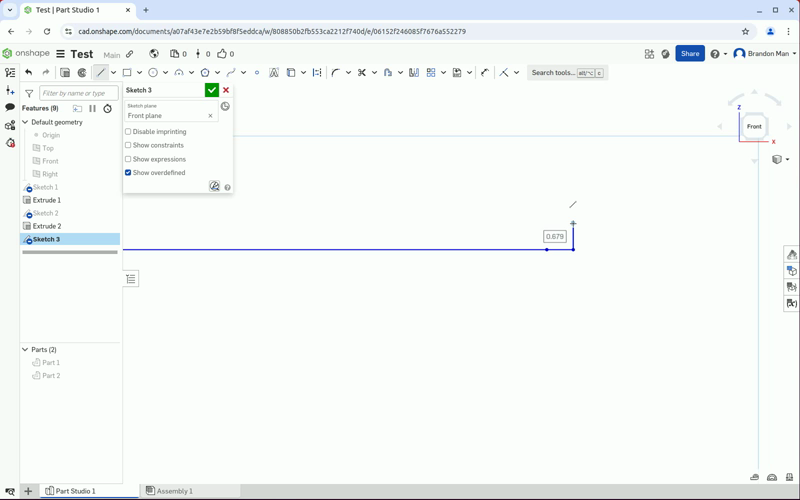
scroll(-6)
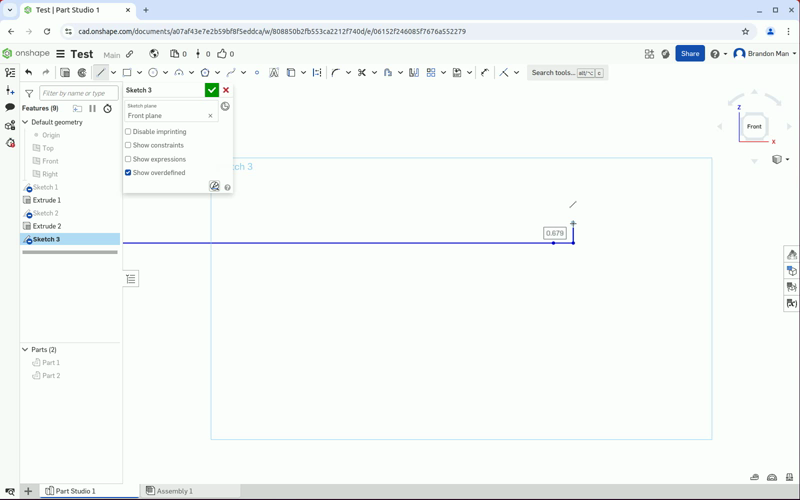
scroll(-6)
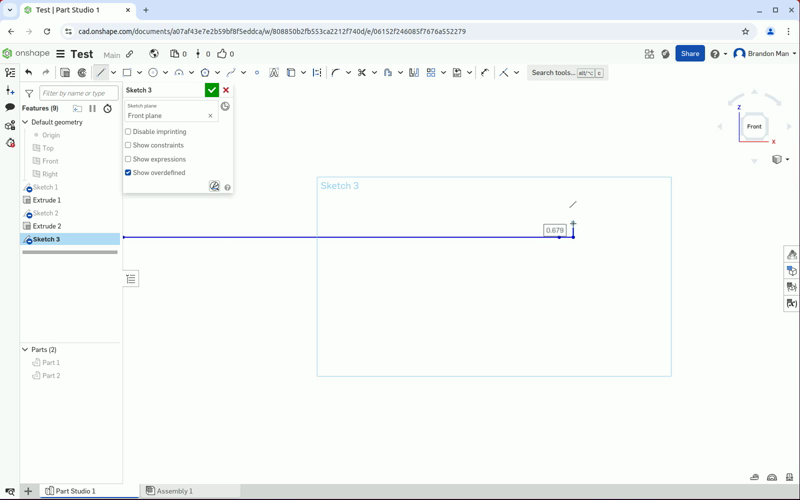
scroll(-6)
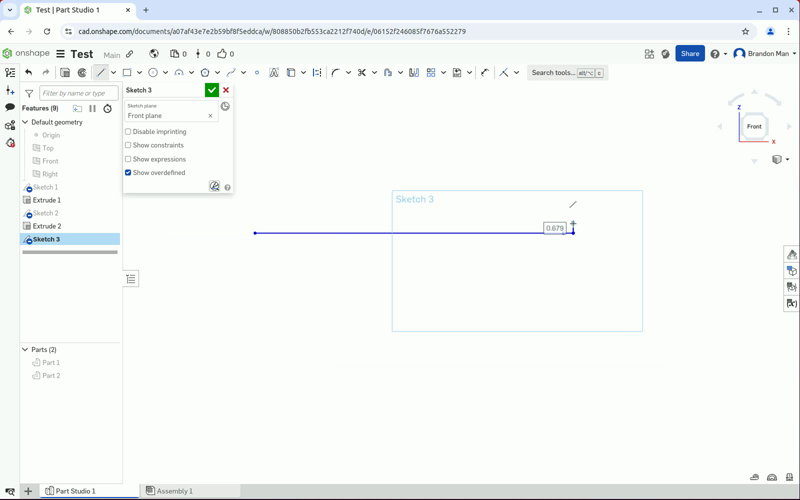
scroll(-6)
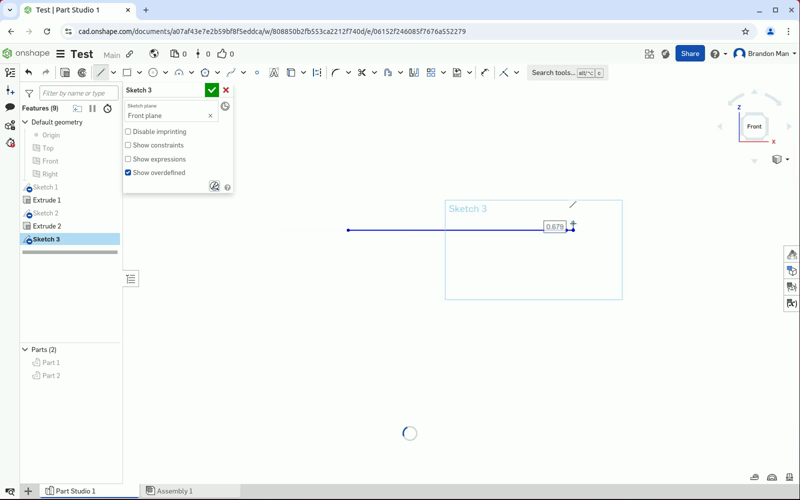
scroll(-6)
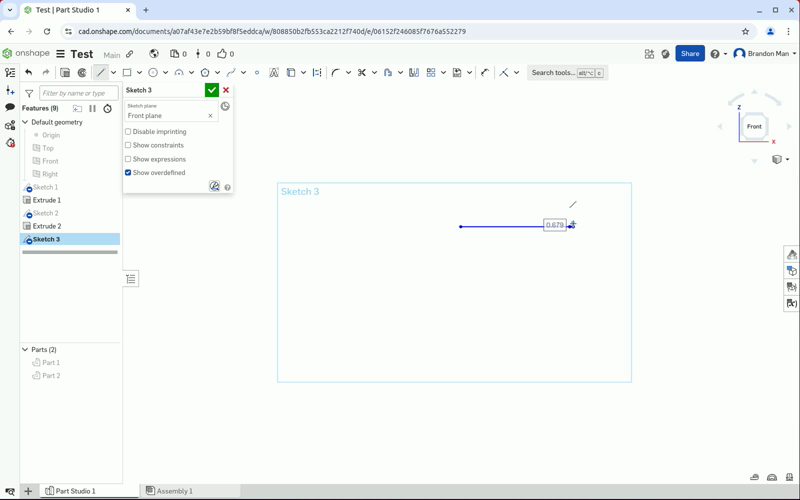
key_up(shift)
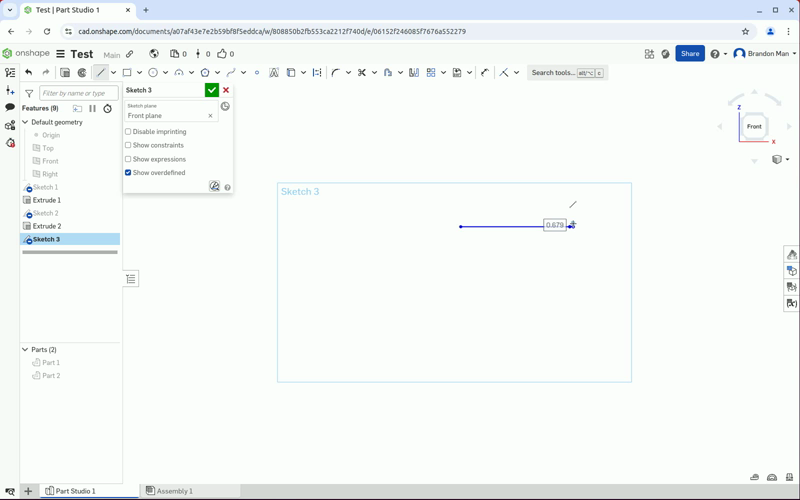
key_down(shift)
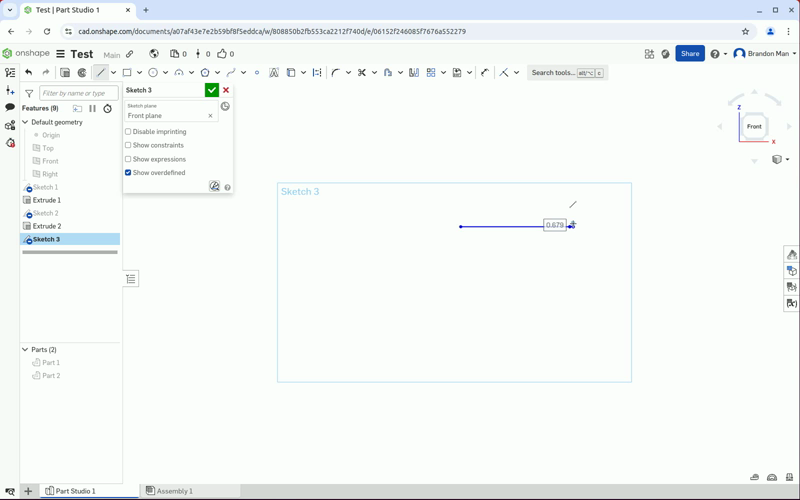
mouse_move(460, 223)
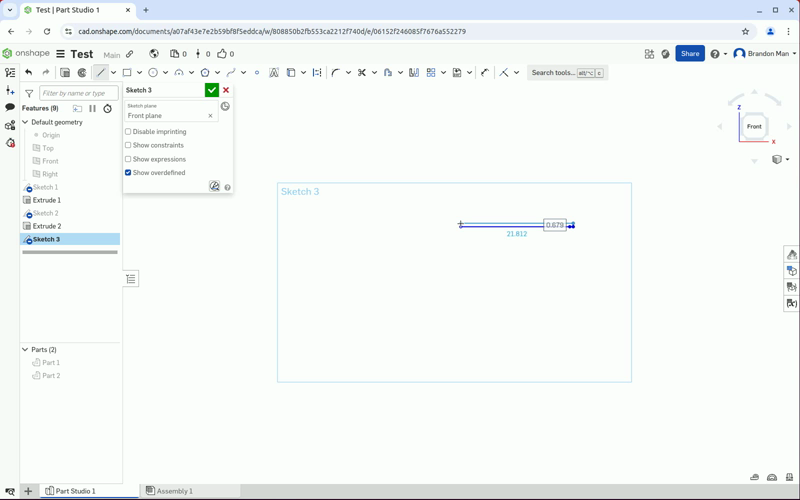
scroll(6)
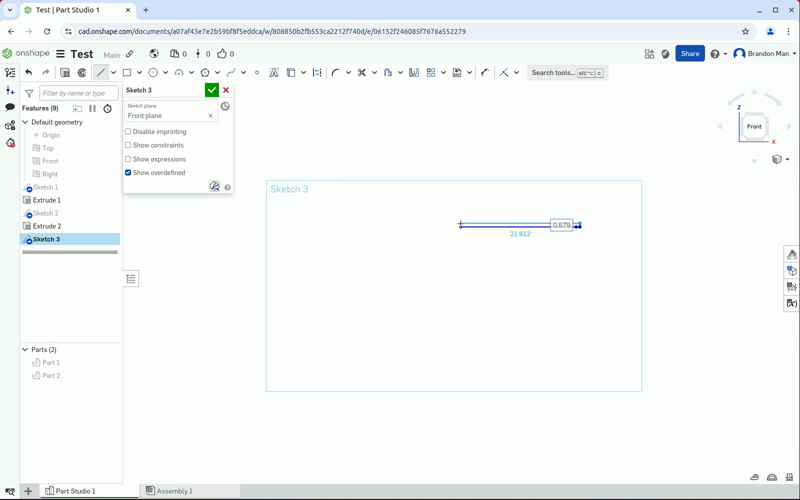
scroll(6)
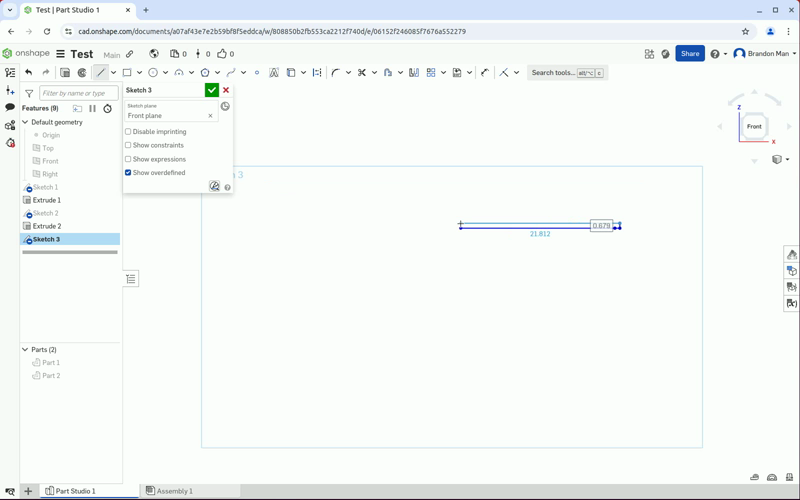
scroll(6)
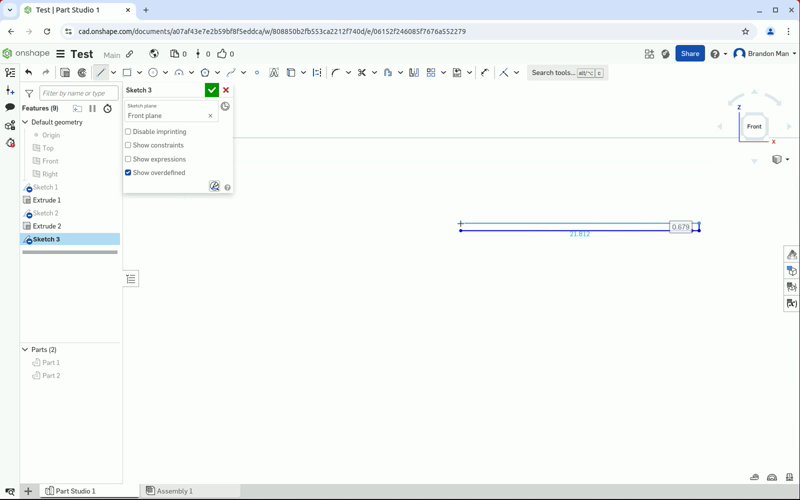
scroll(6)
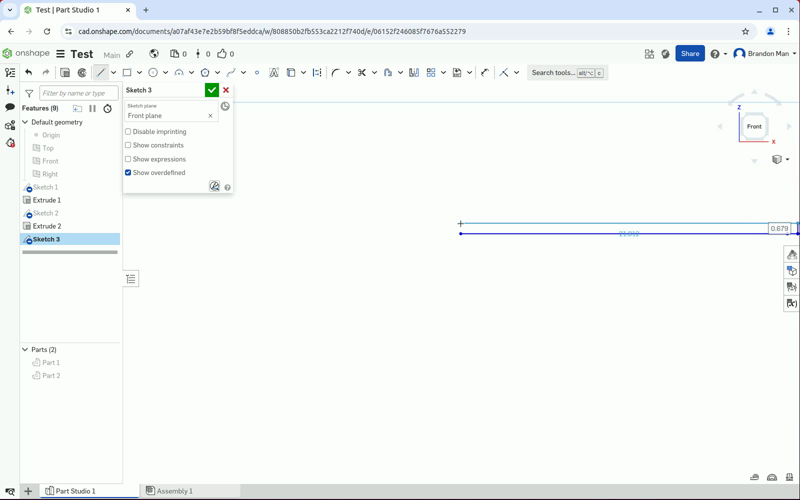
scroll(6)
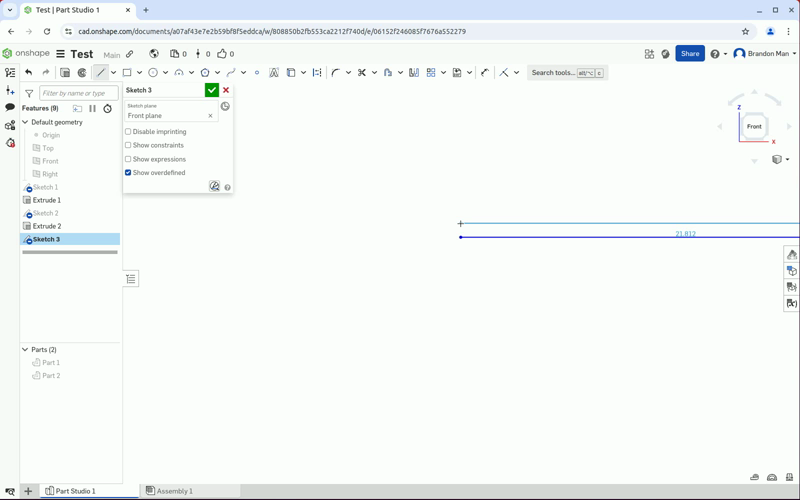
scroll(6)
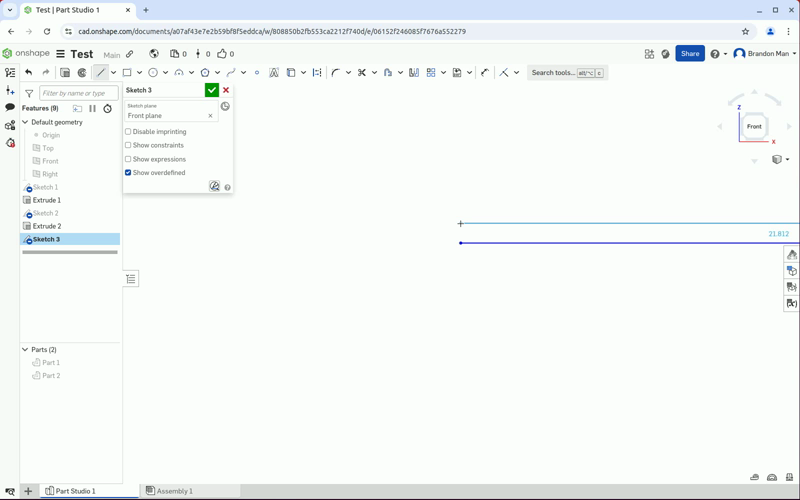
scroll(6)
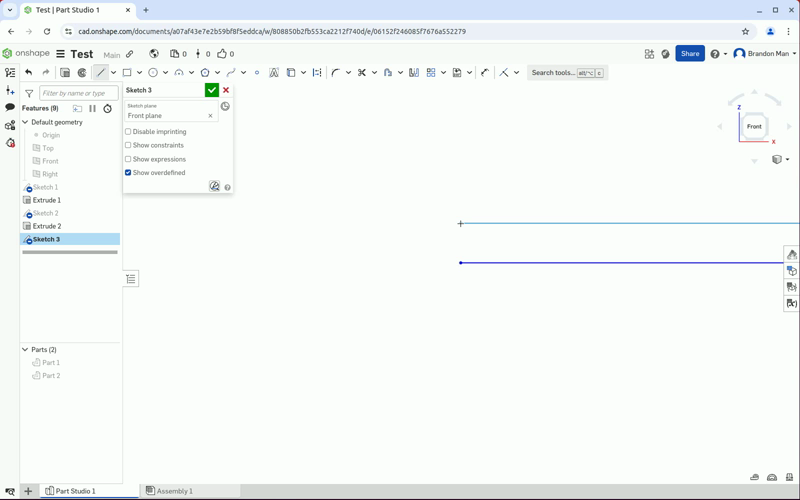
click(460, 223)
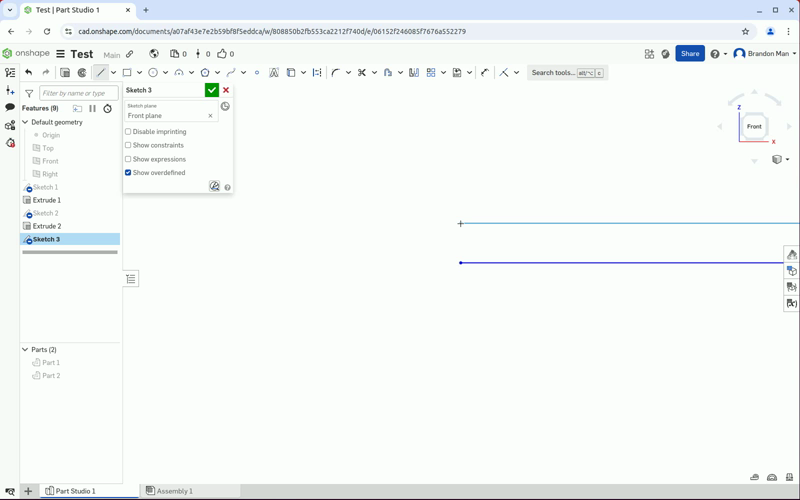
scroll(-6)
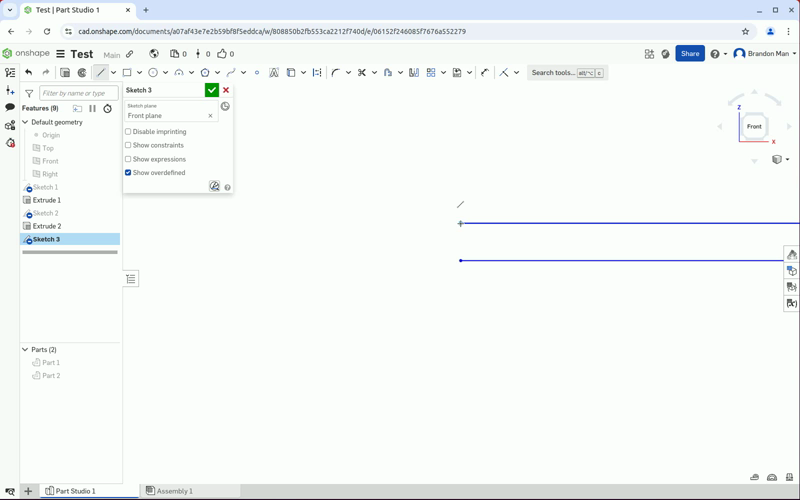
scroll(-6)
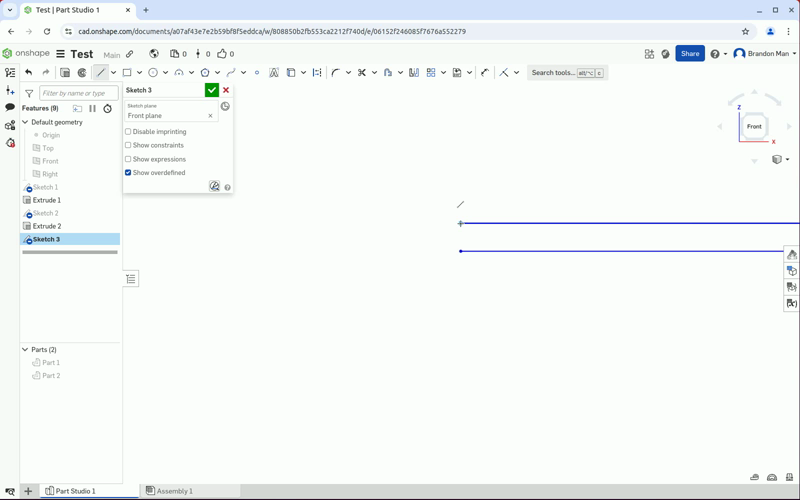
scroll(-6)
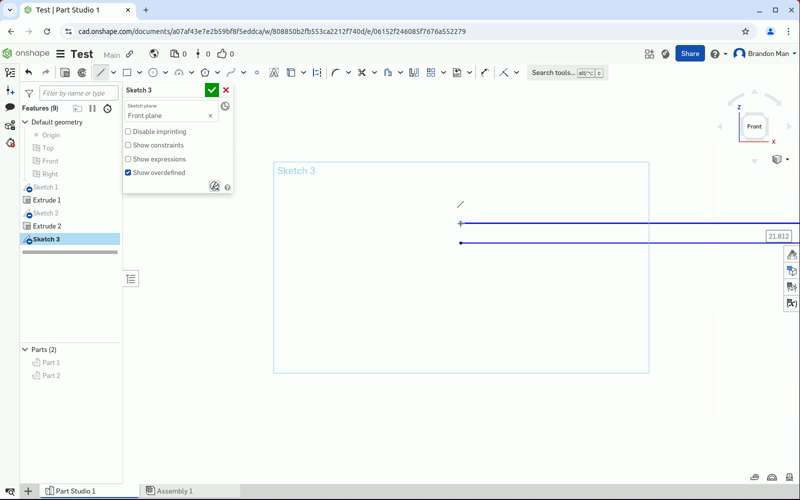
scroll(-6)
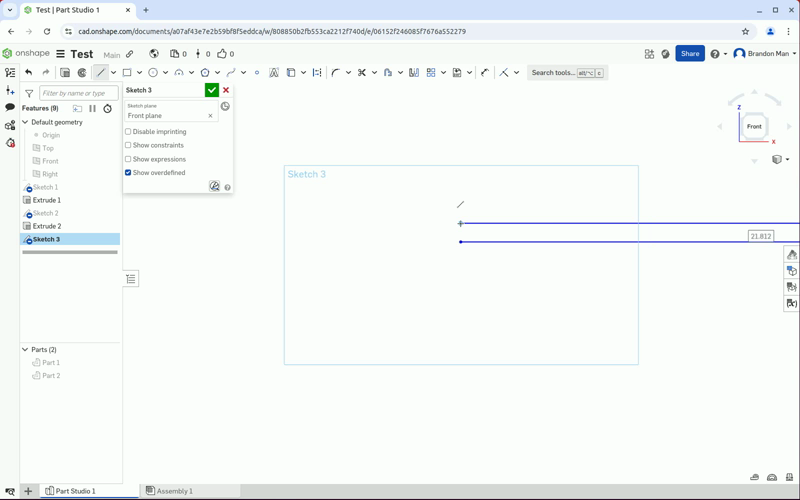
scroll(-6)
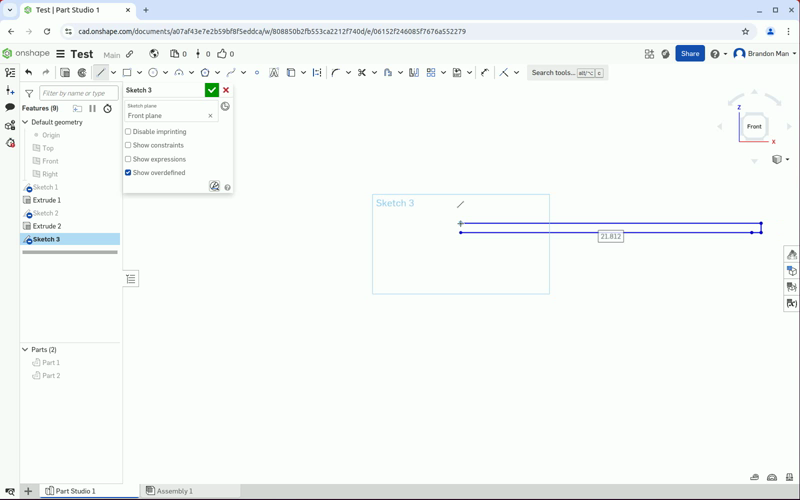
scroll(-6)
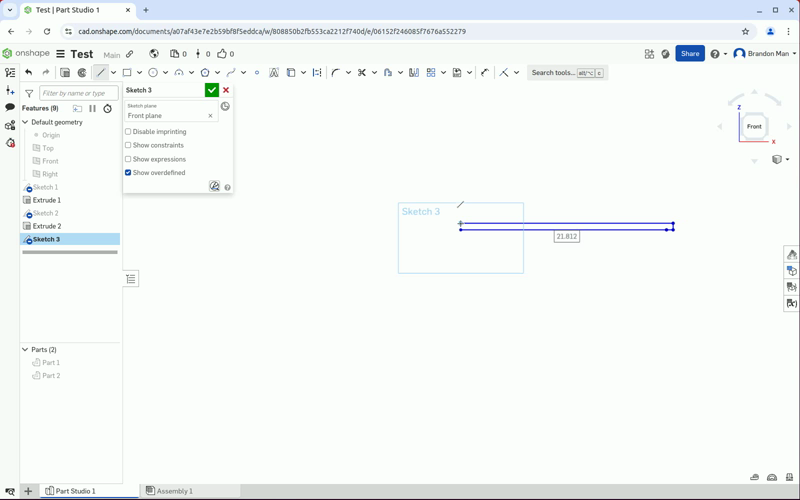
scroll(-6)
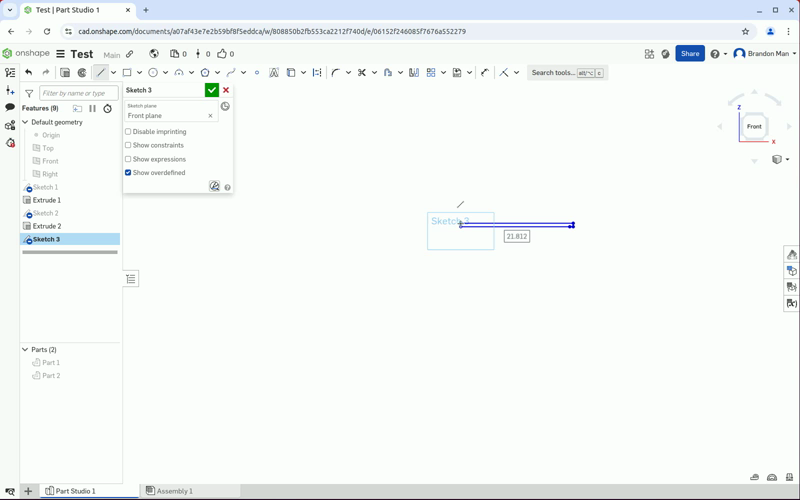
key_up(shift)
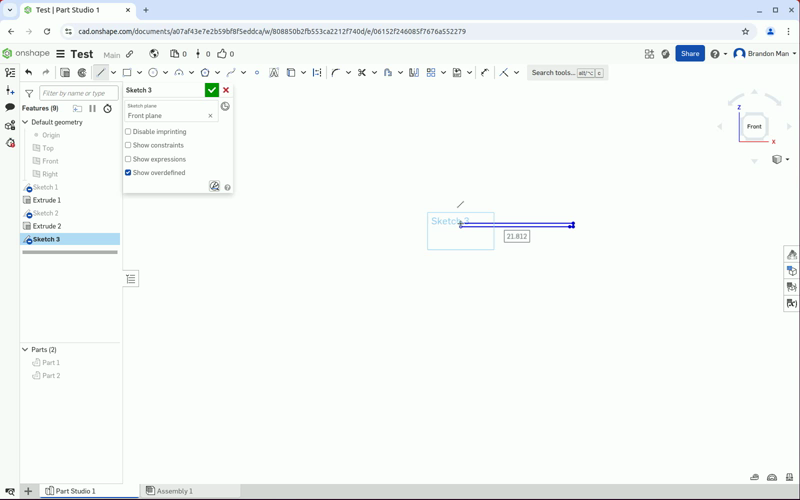
mouse_move(490, 223)
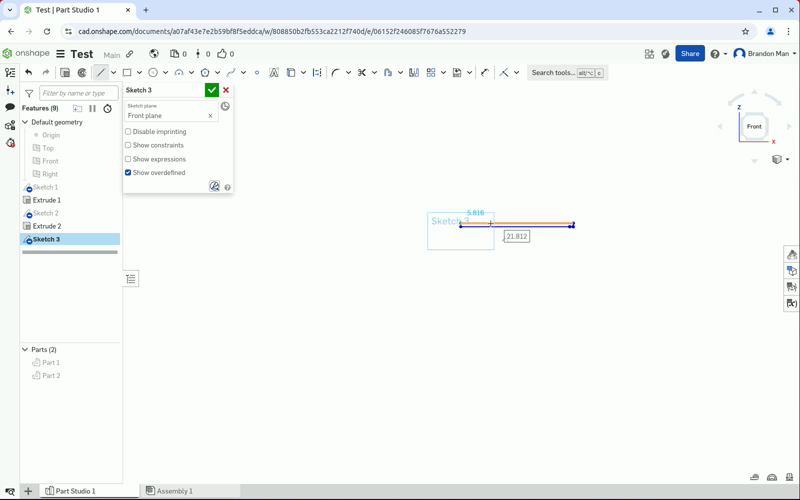
key_down(shift)
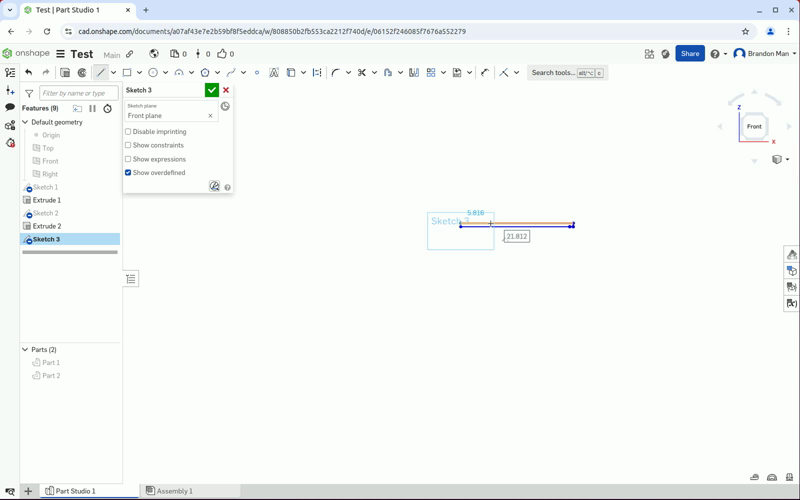
mouse_move(460, 226)
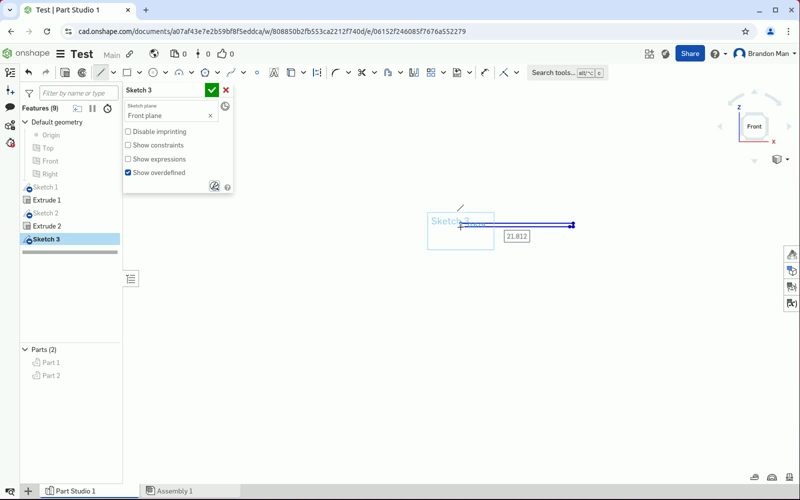
scroll(6)
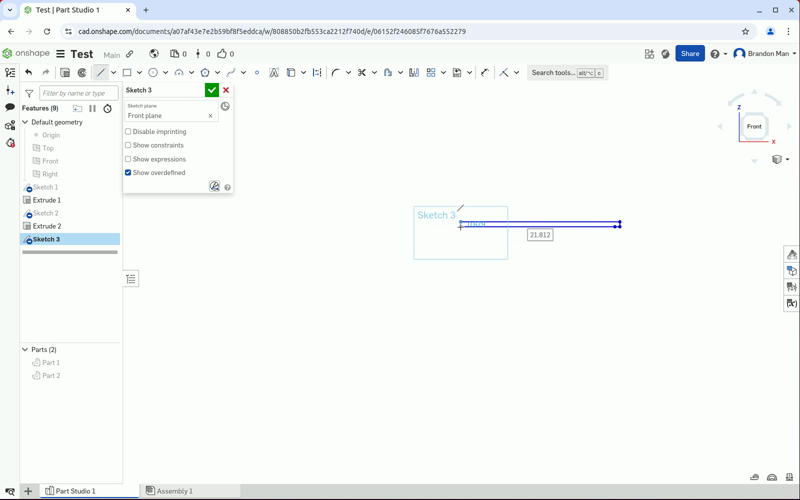
scroll(6)
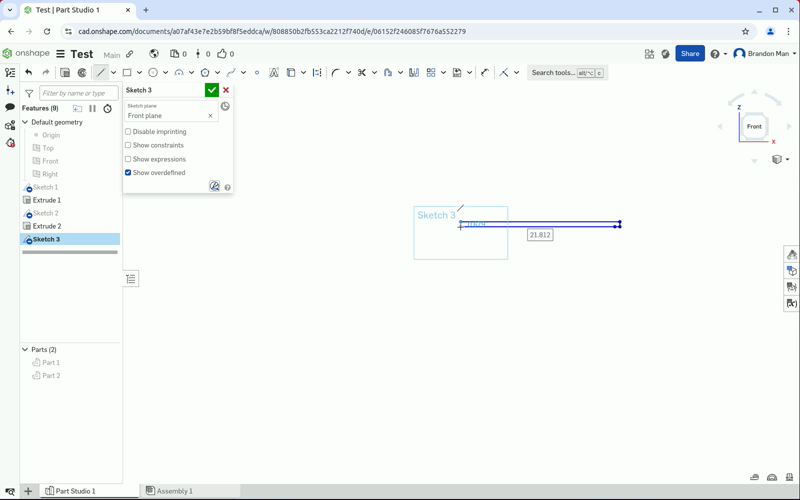
scroll(6)
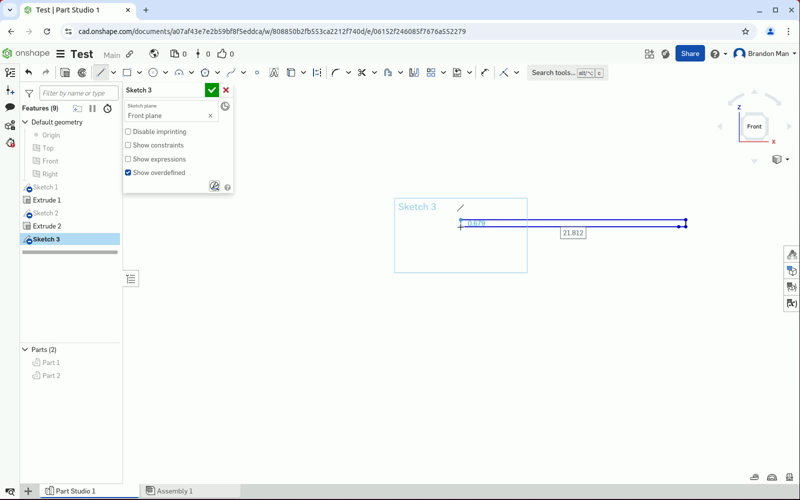
scroll(6)
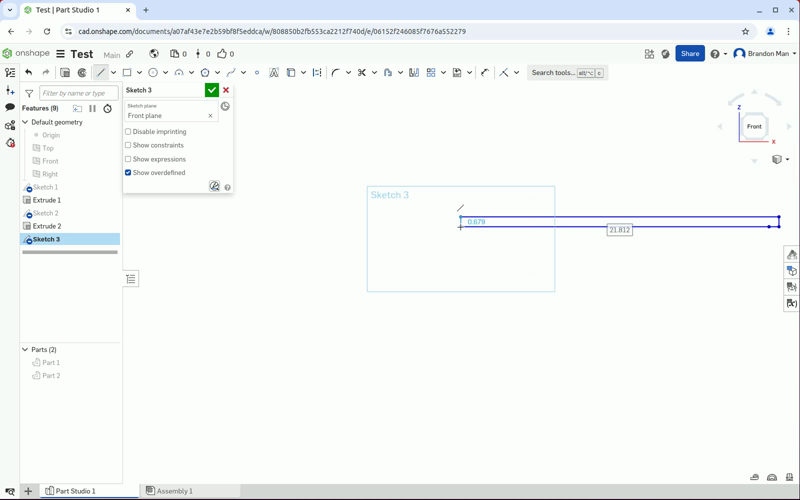
scroll(6)
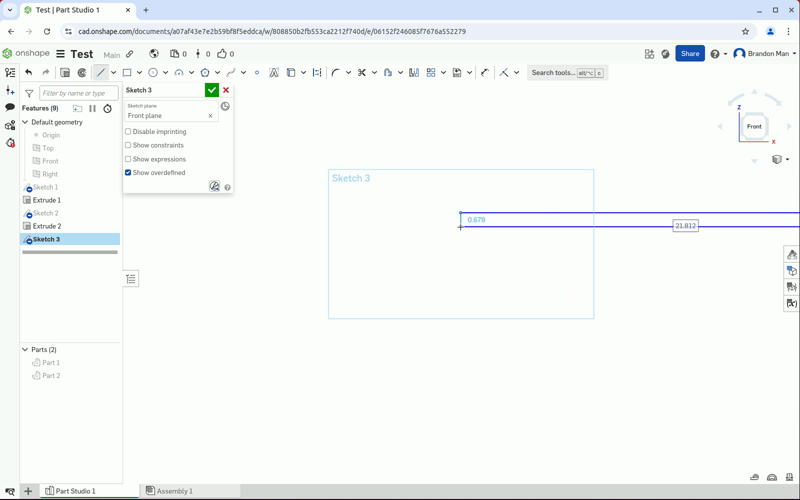
scroll(6)
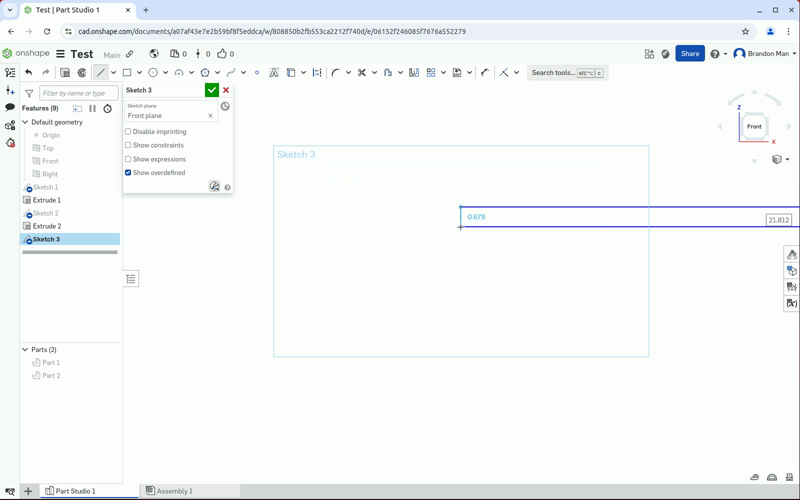
scroll(6)
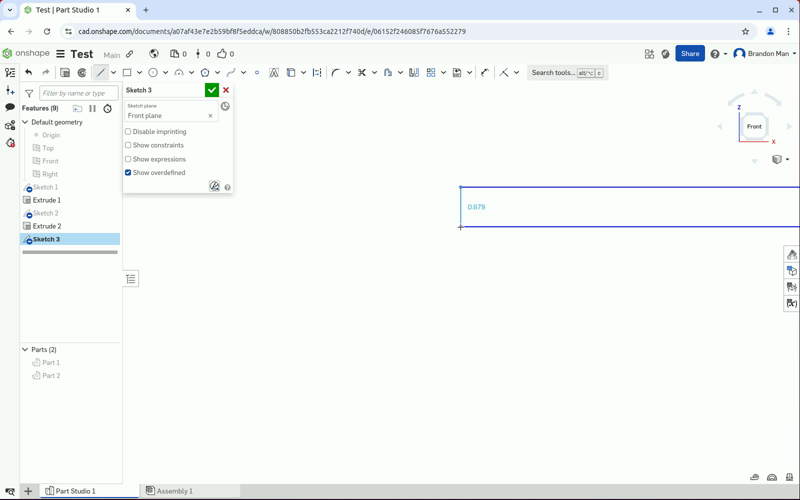
key_up(shift)
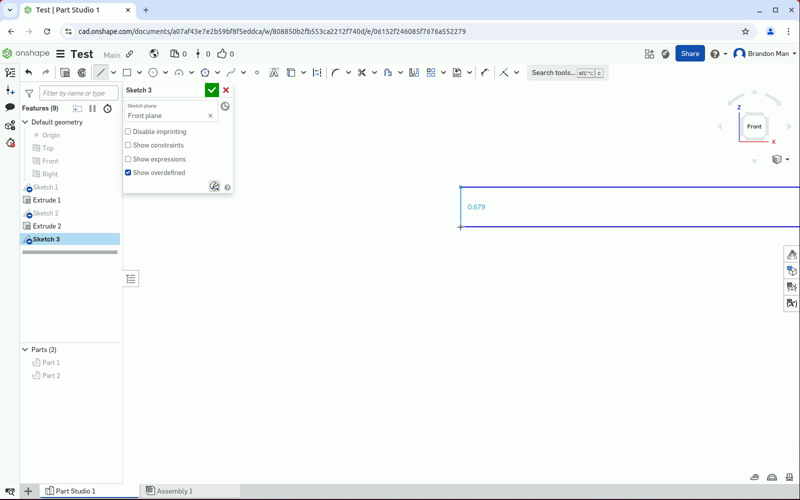
click(460, 226)
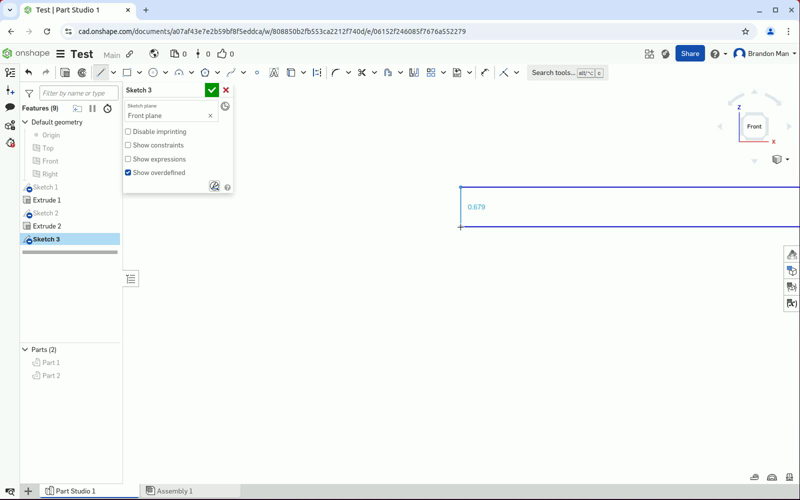
scroll(-6)
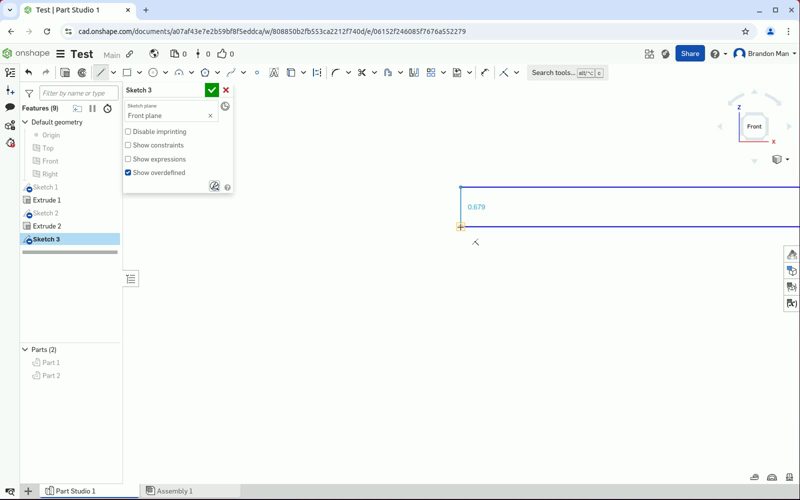
scroll(-6)
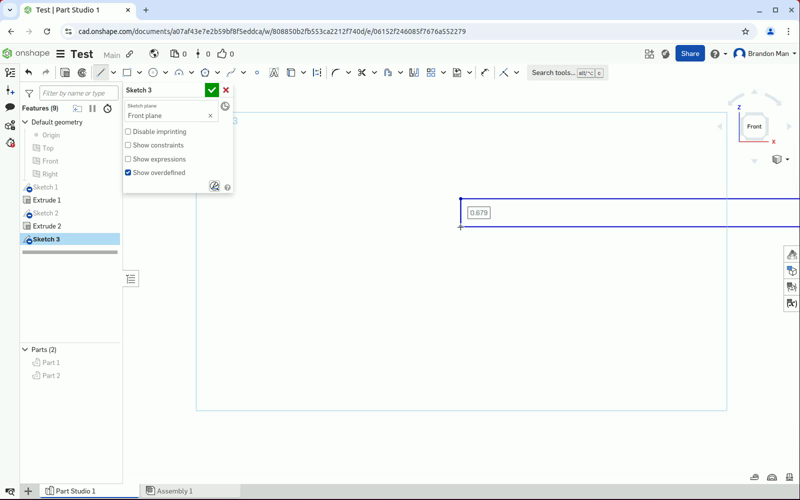
scroll(-6)
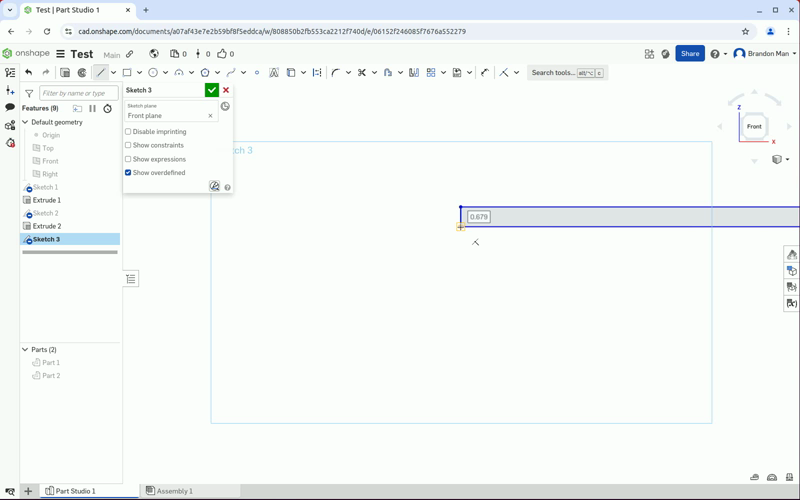
scroll(-6)
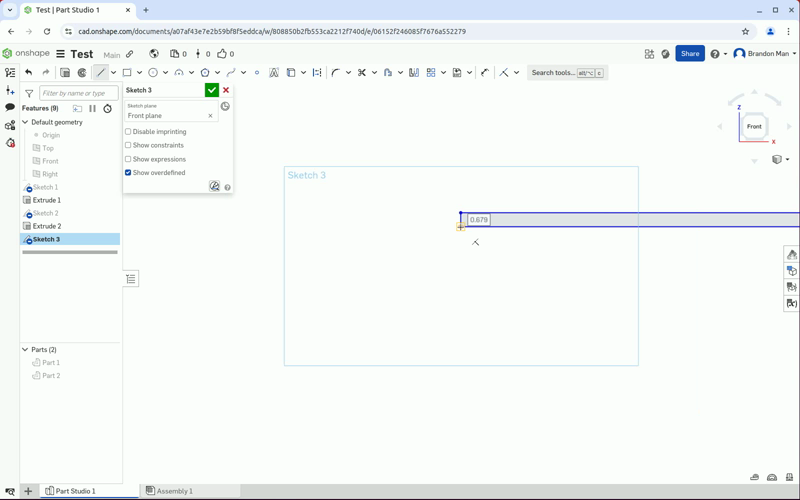
scroll(-6)
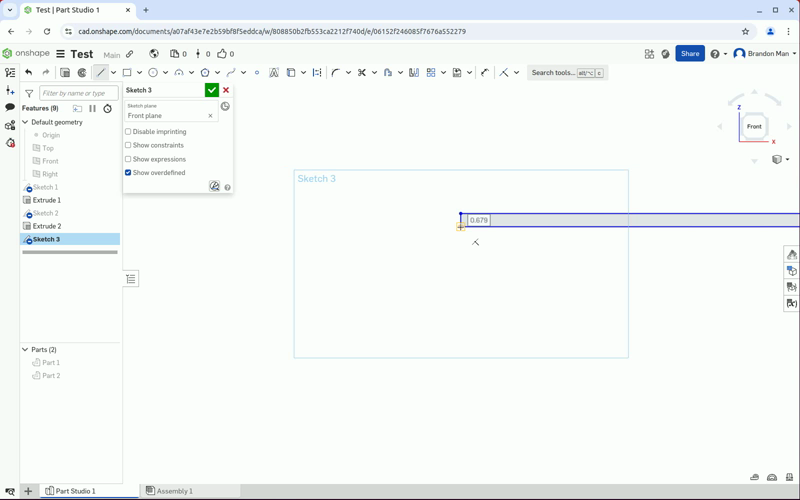
scroll(-6)
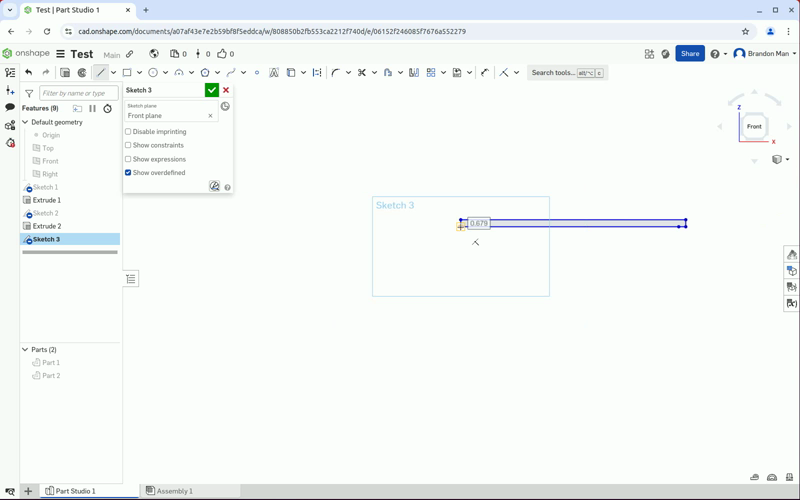
scroll(-6)
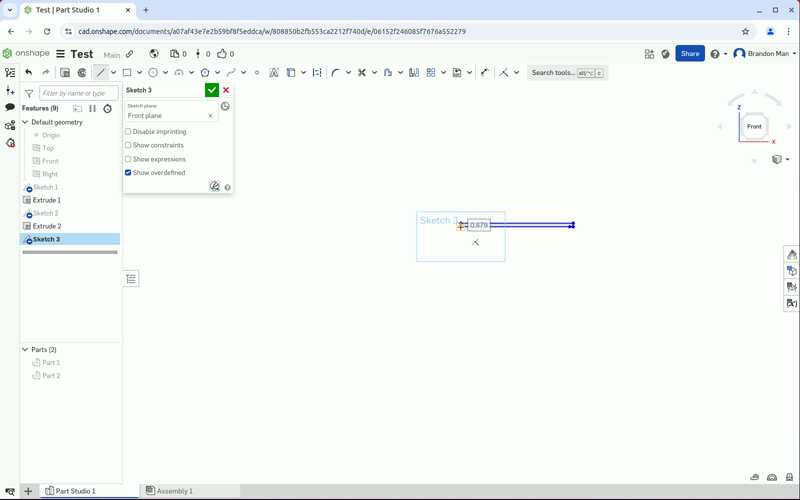
key(esc)
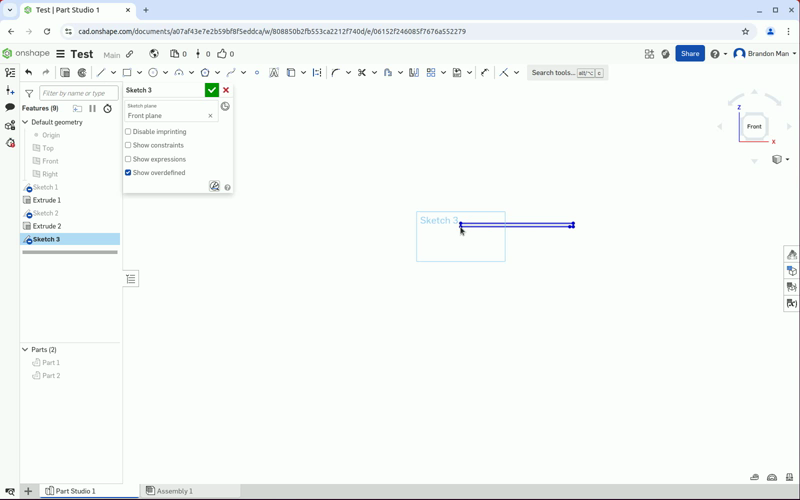
mouse_move(563, 225)
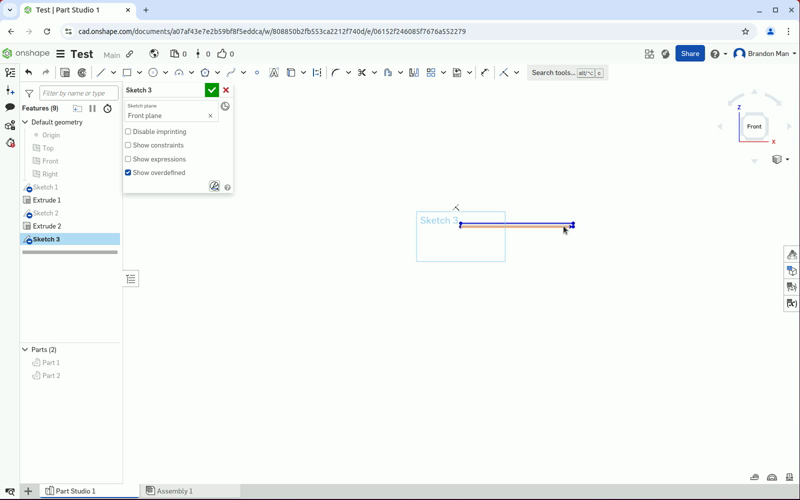
scroll(6)
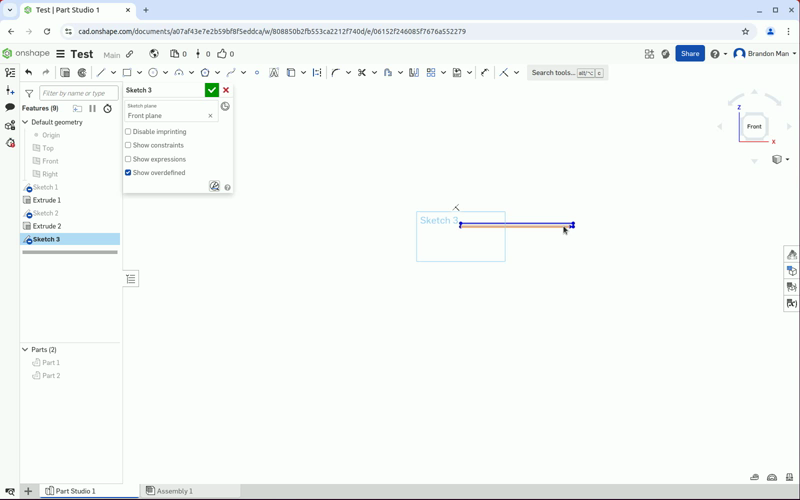
scroll(6)
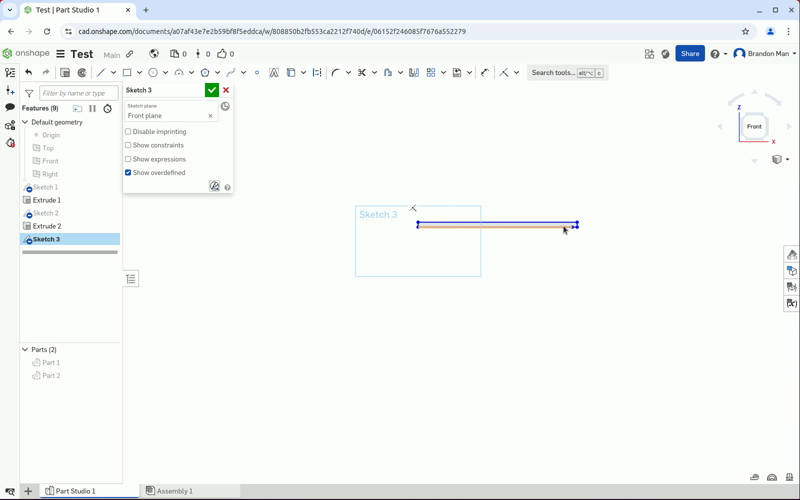
scroll(6)
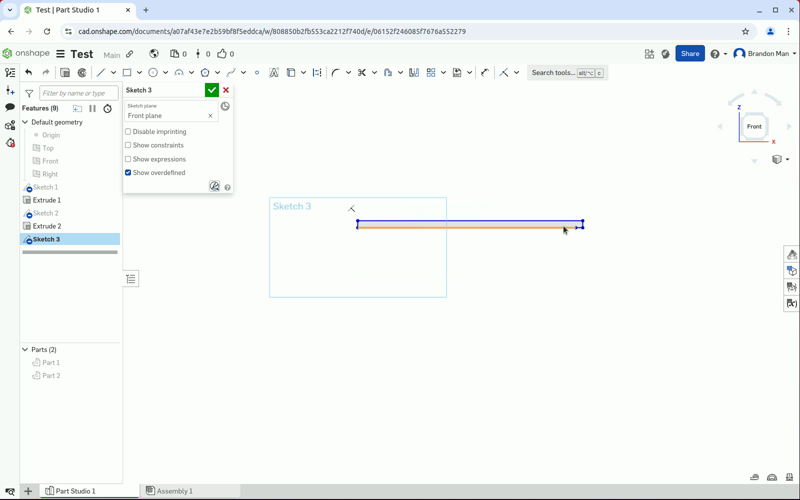
scroll(6)
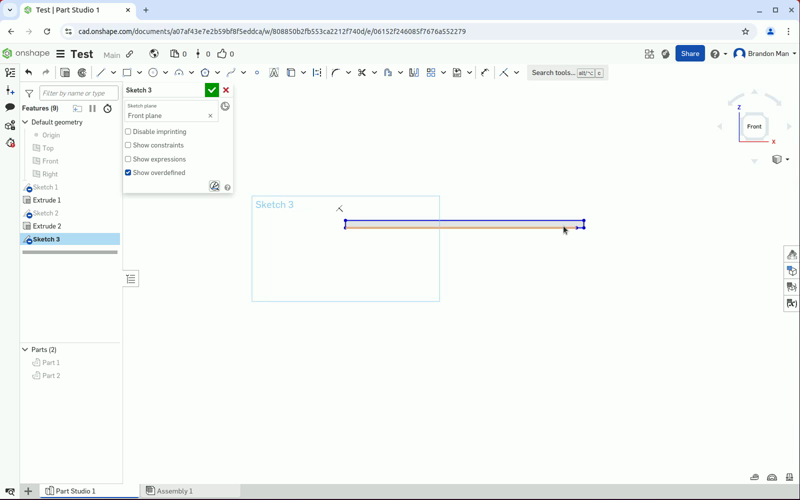
scroll(6)
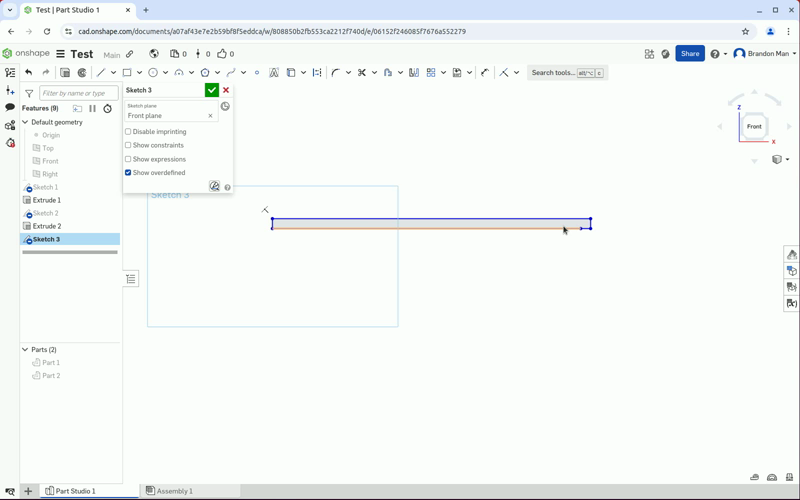
scroll(6)
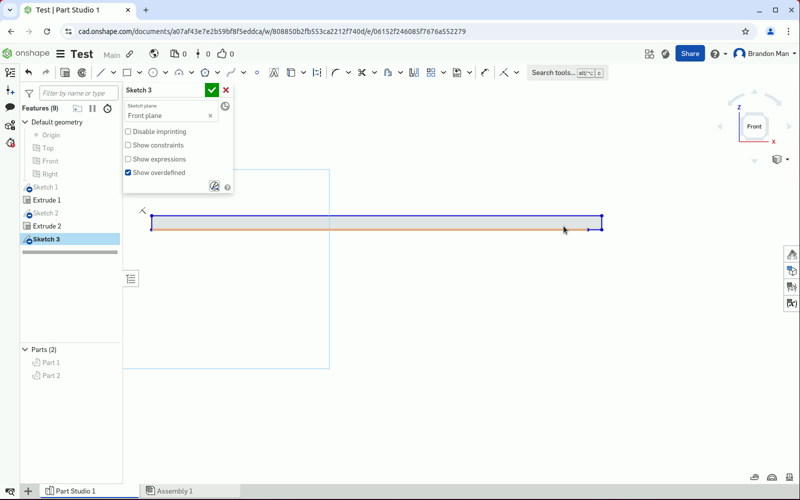
scroll(6)
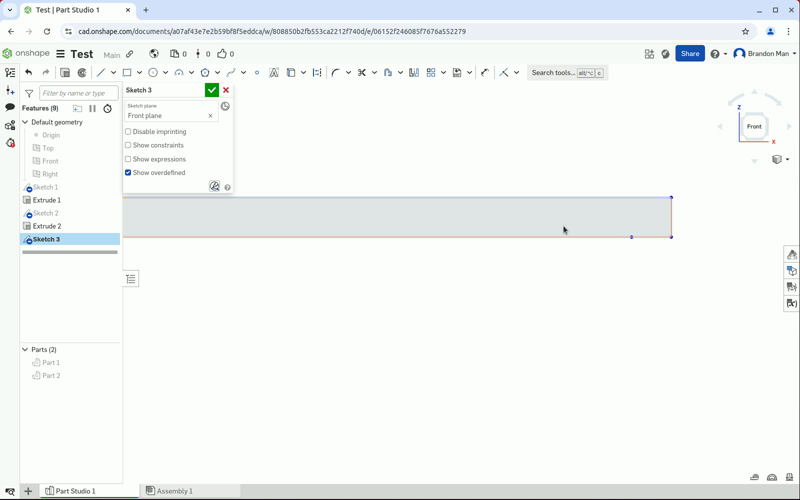
click(563, 225)
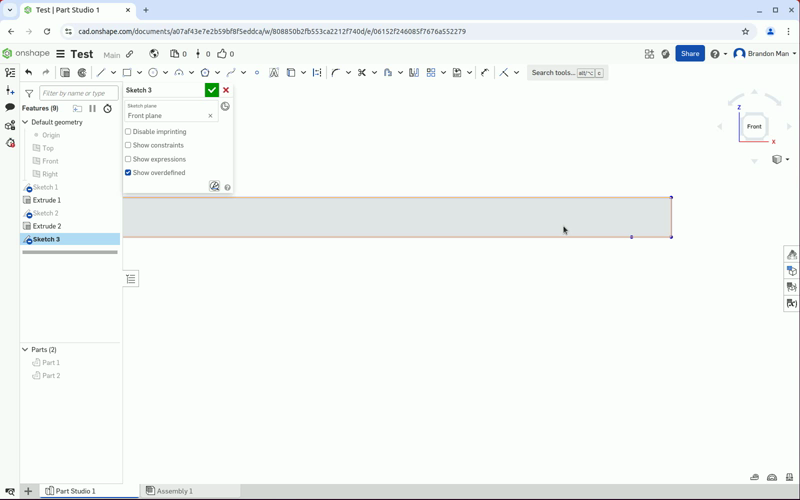
scroll(-6)
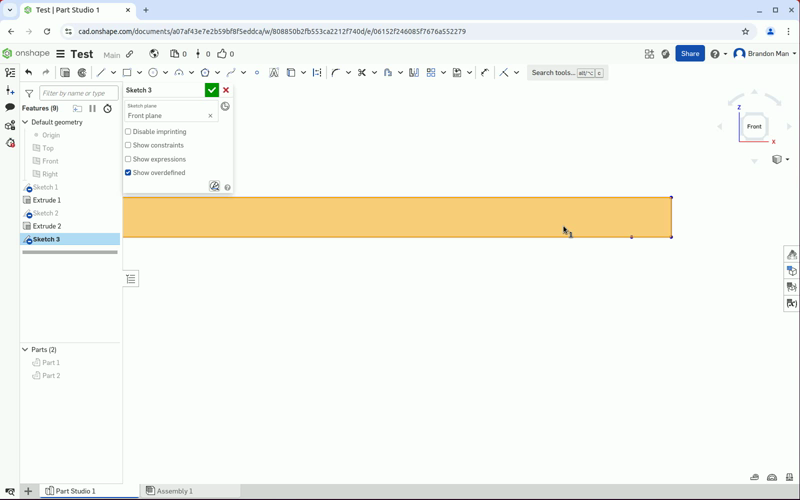
scroll(-6)
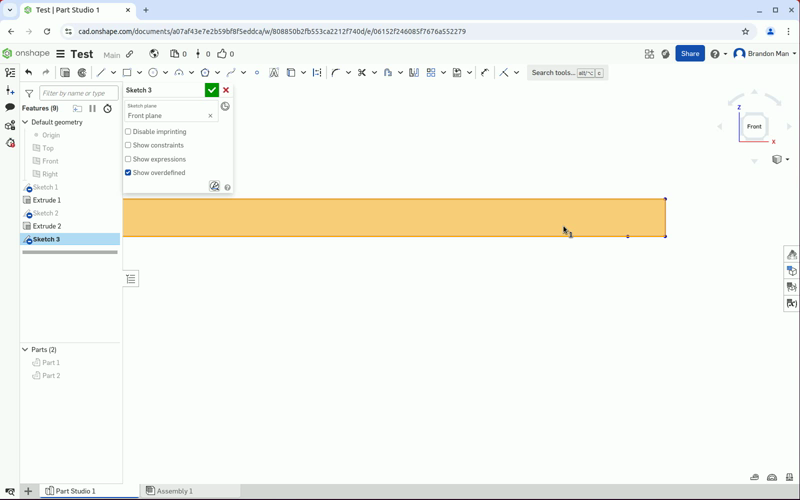
scroll(-6)
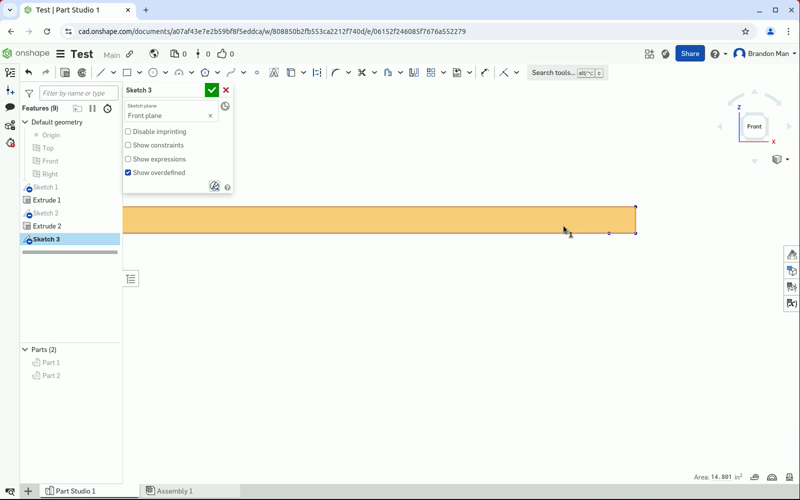
scroll(-6)
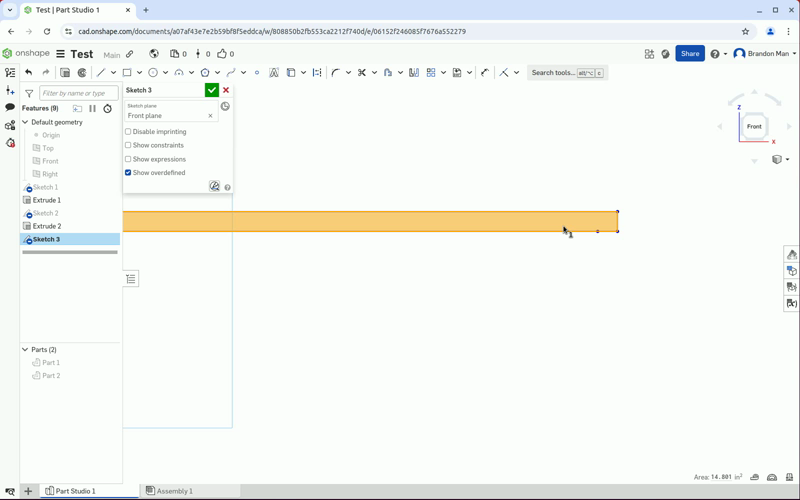
scroll(-6)
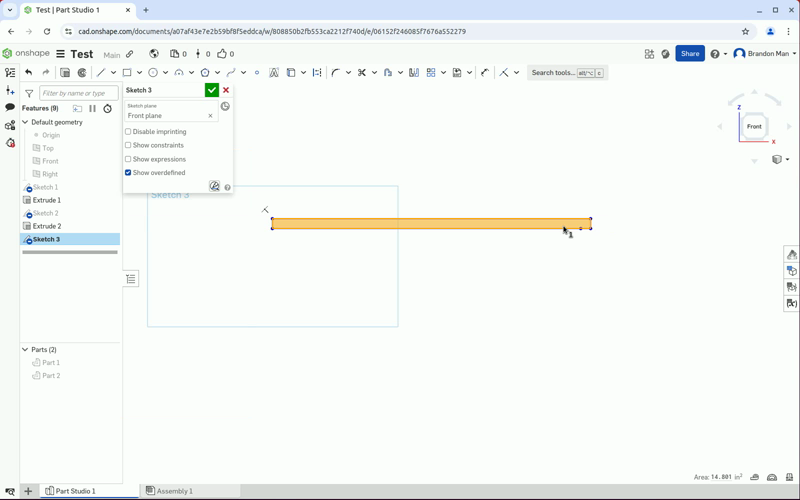
scroll(-6)
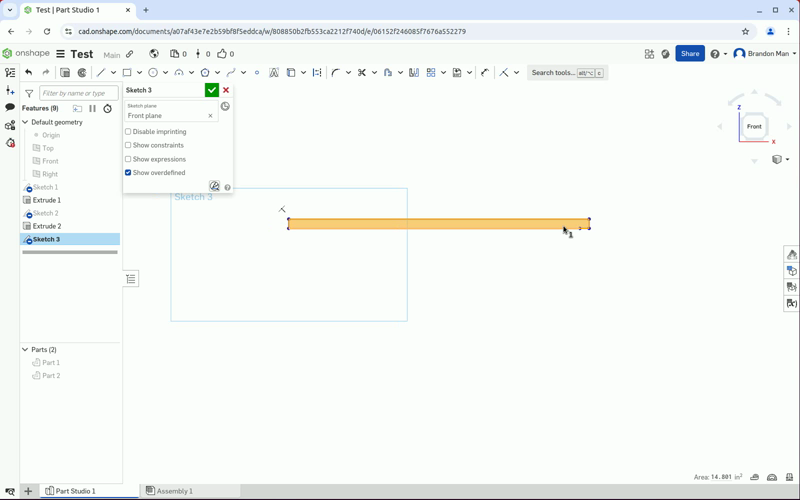
scroll(-6)
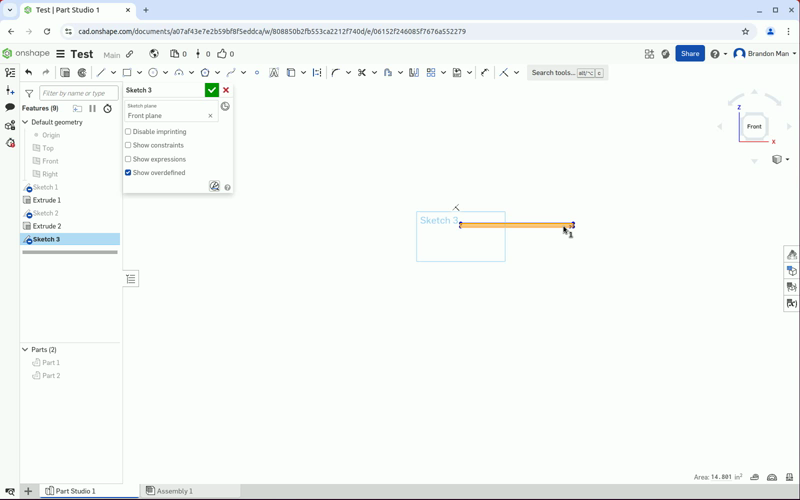
mouse_move(73, 352)
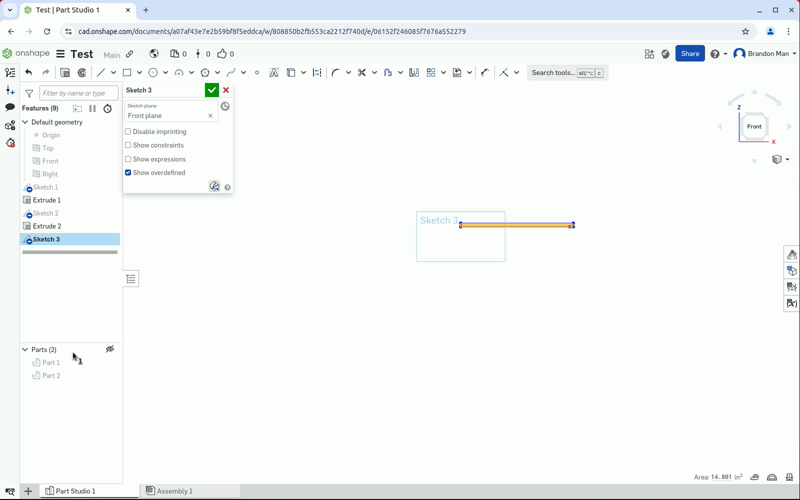
key(shift+y)
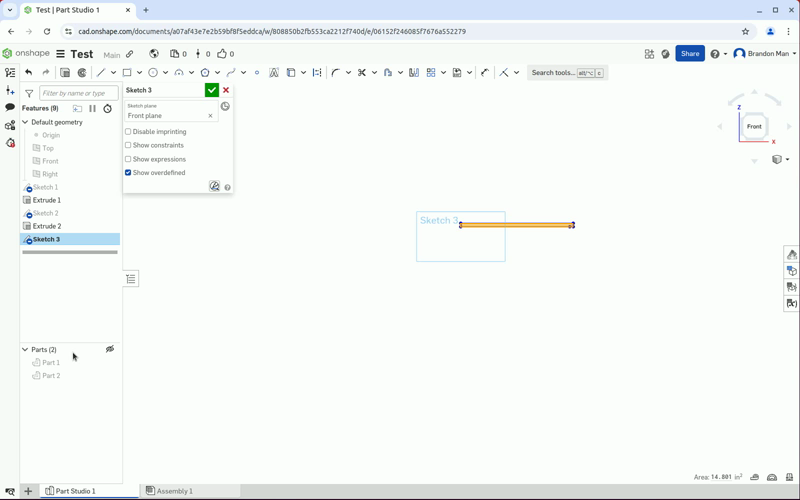
key(shift+e)
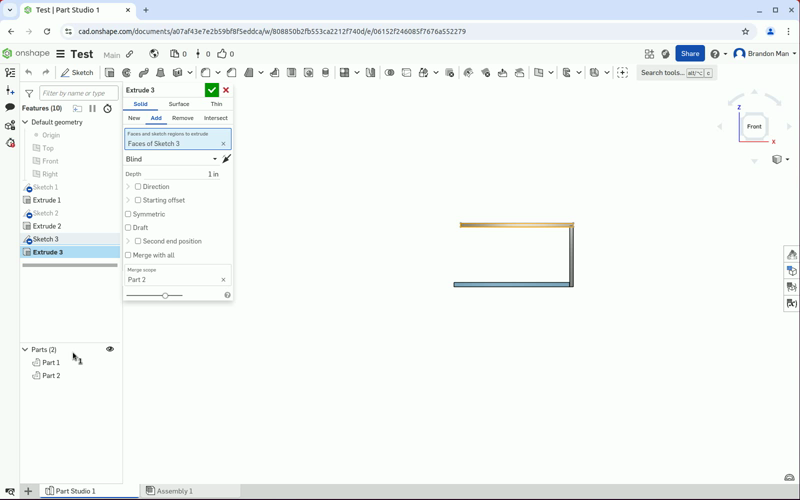
mouse_move(143, 106)
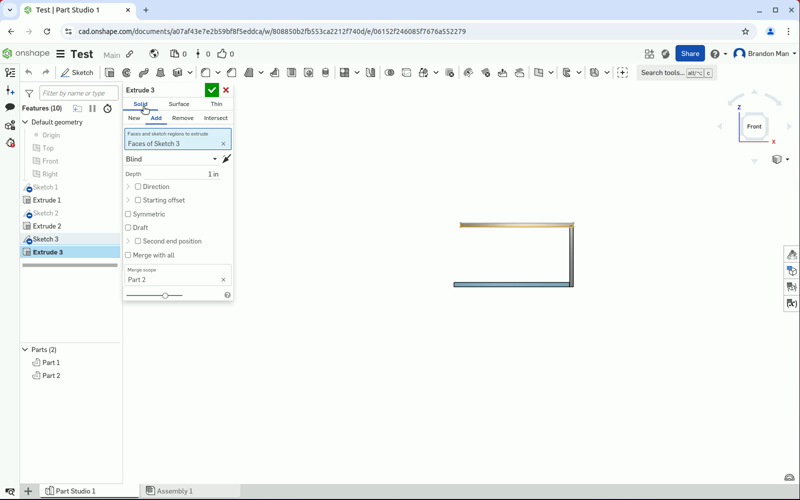
click(143, 106)
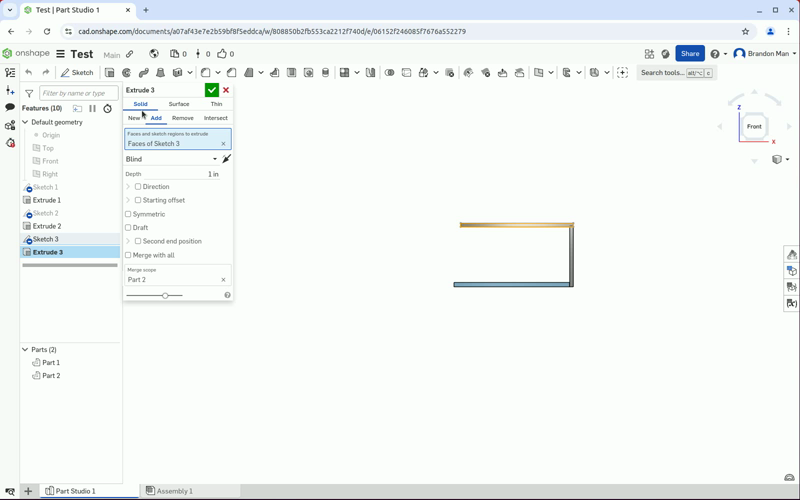
mouse_move(137, 120)
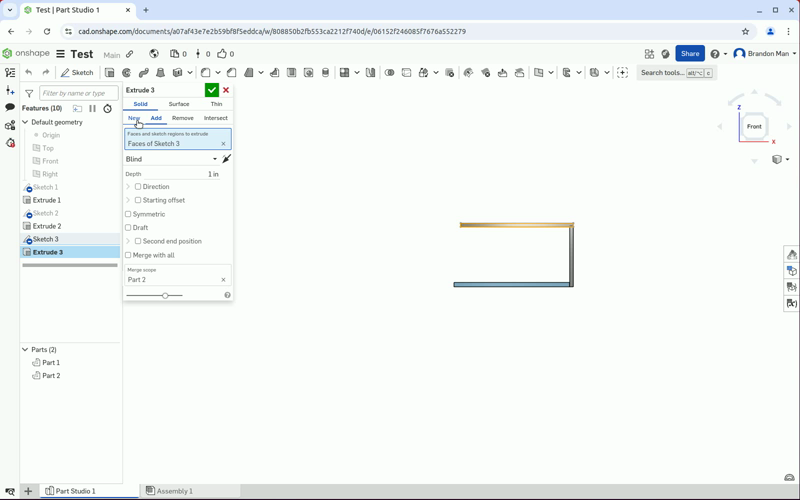
click(137, 120)
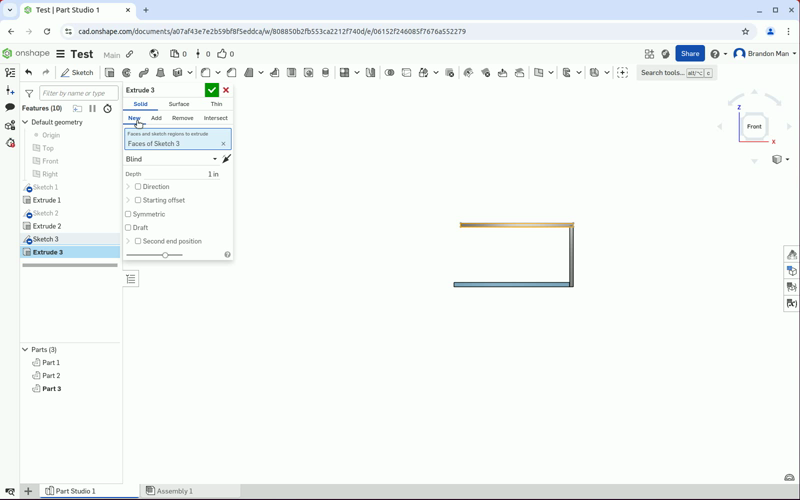
key(tab, 4)
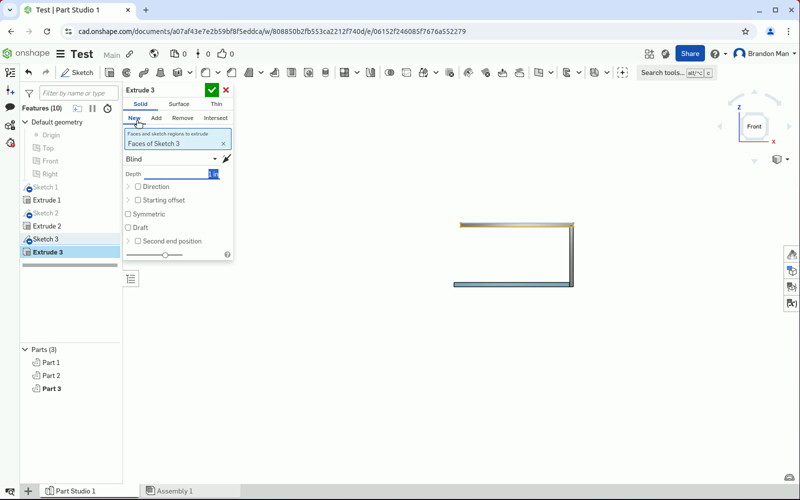
text(1.685)
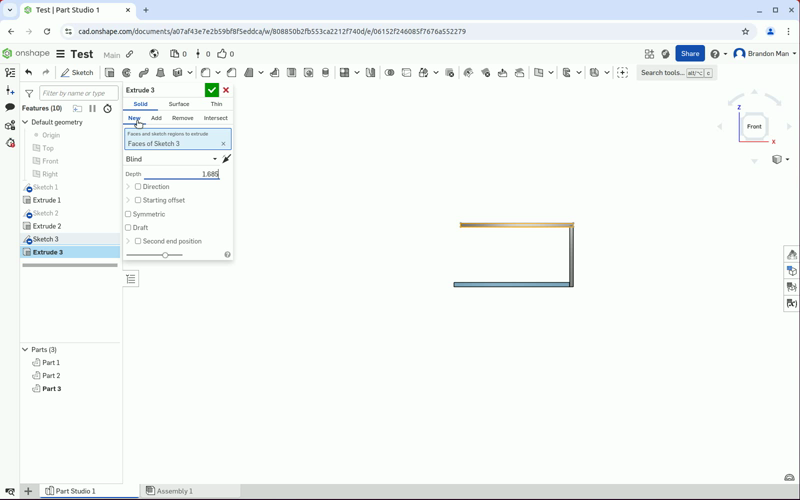
key(enter)
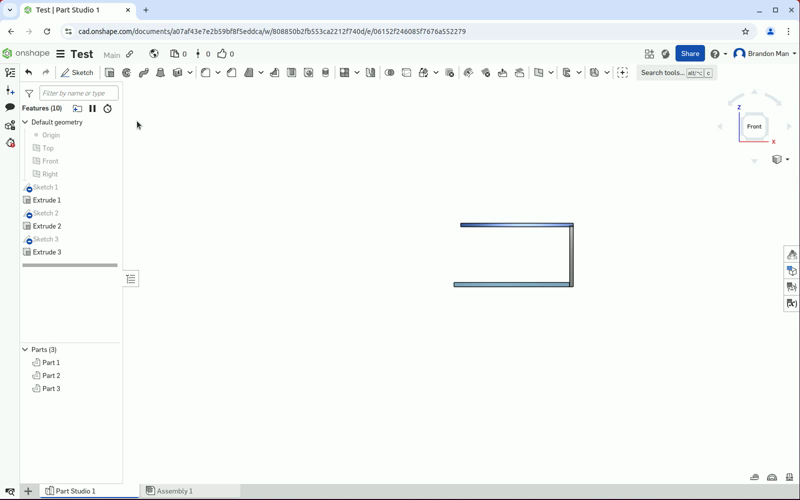
key(shift+h)
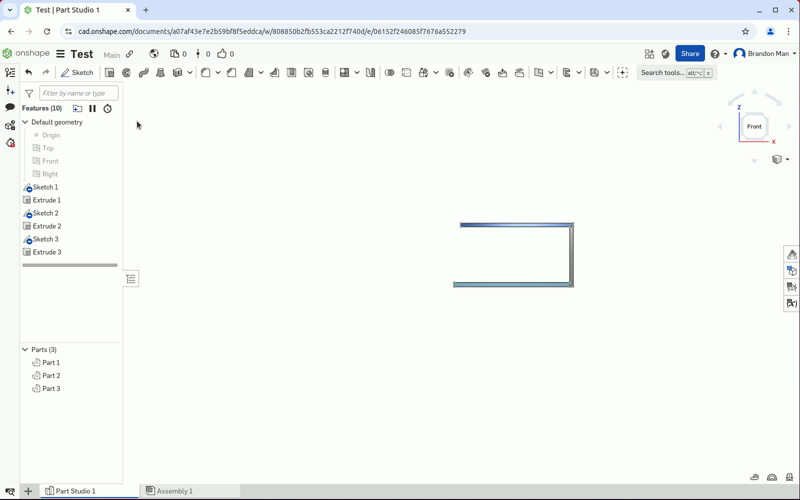
key(shift+h)
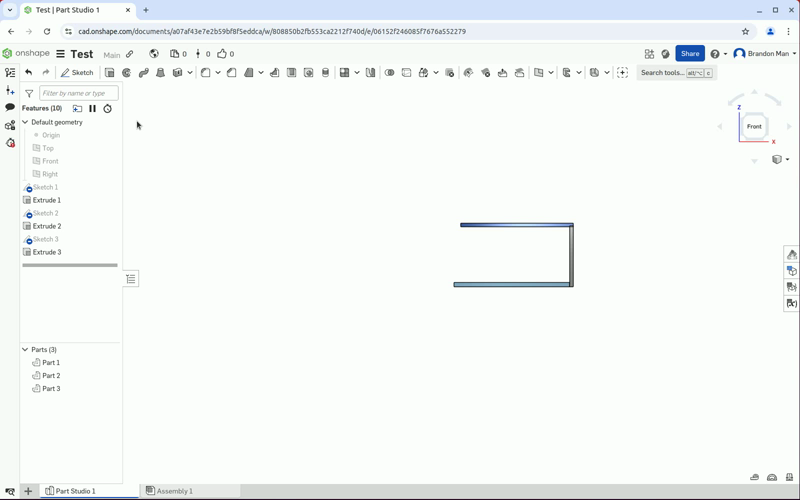
mouse_move(73, 189)
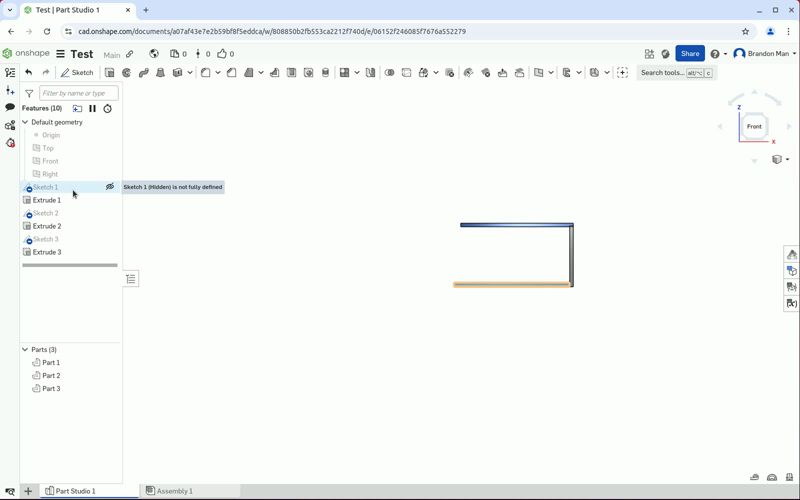
click(73, 189)
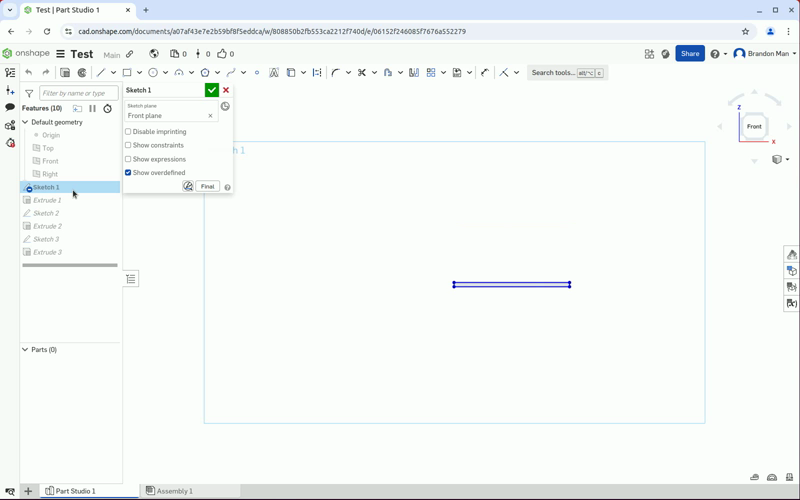
mouse_move(229, 92)
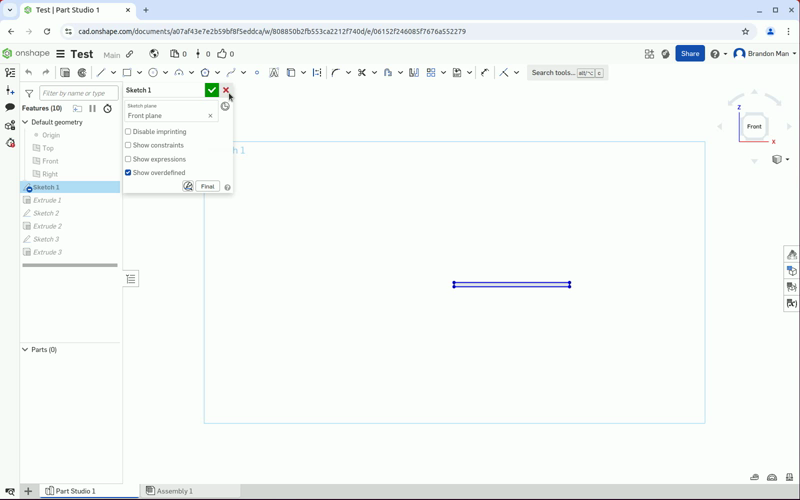
click(229, 92)
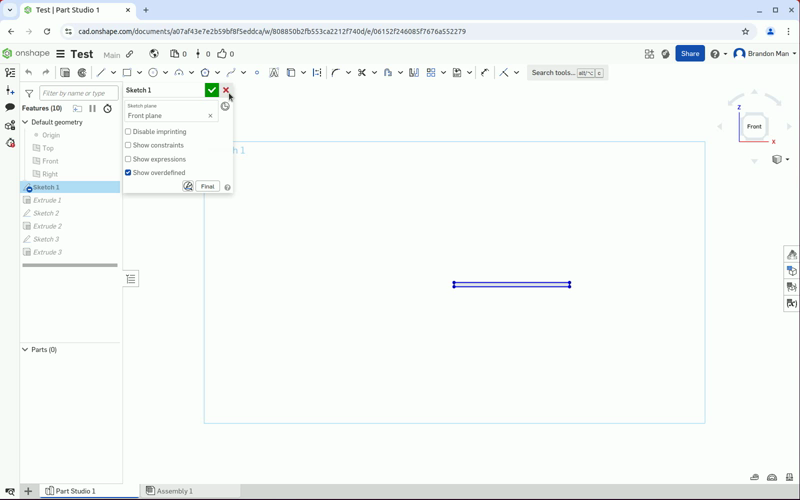
key(shift+s)
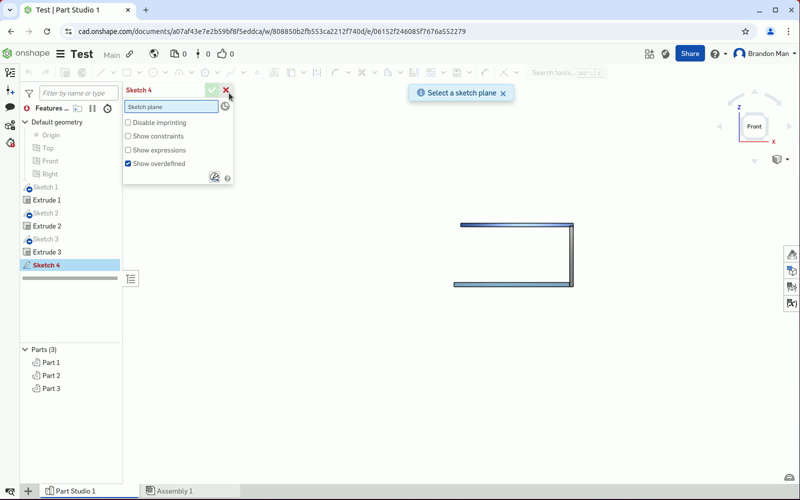
mouse_move(73, 163)
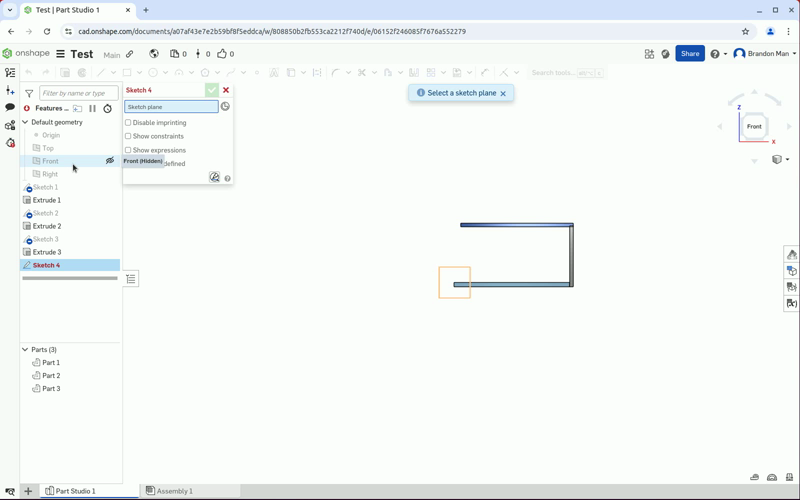
click(73, 163)
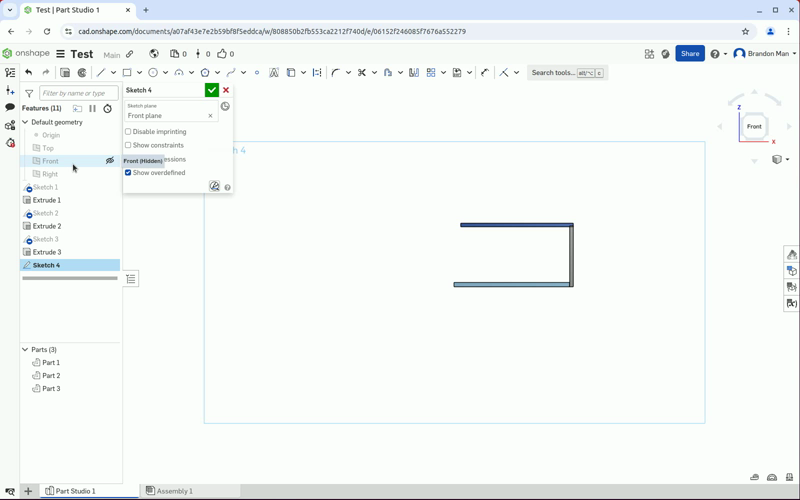
mouse_move(73, 352)
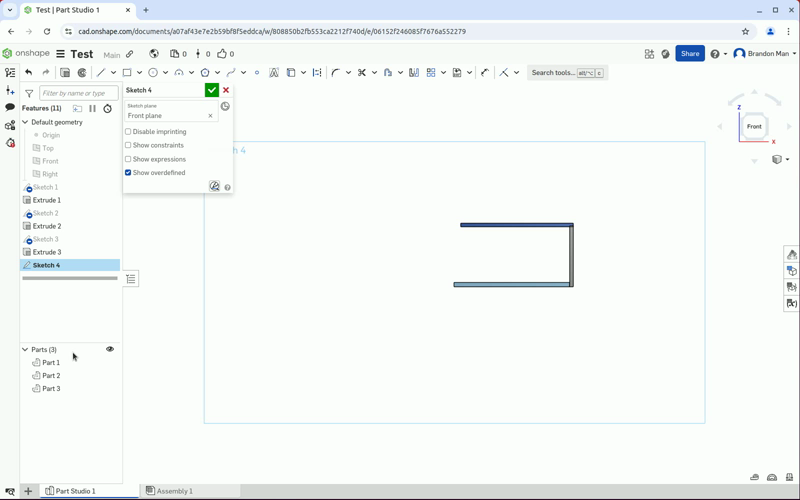
key(y)
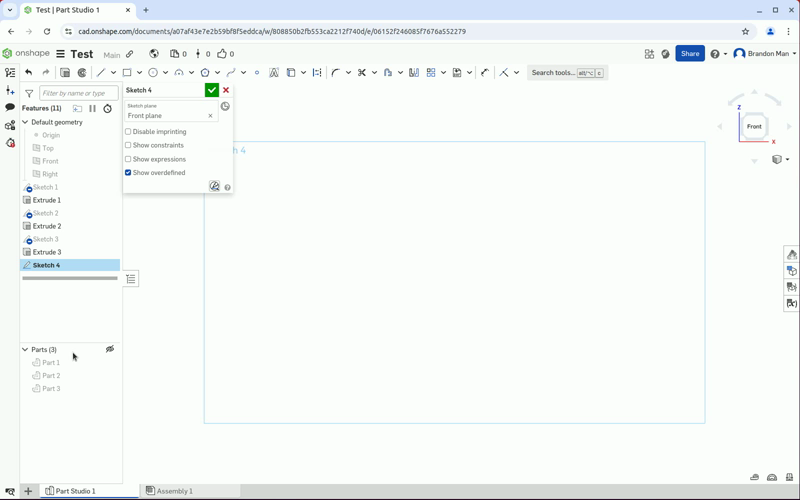
key(l)
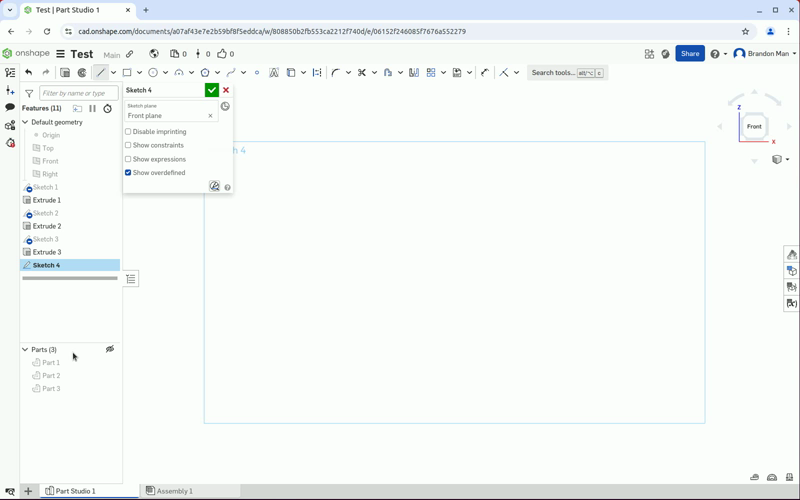
key_down(shift)
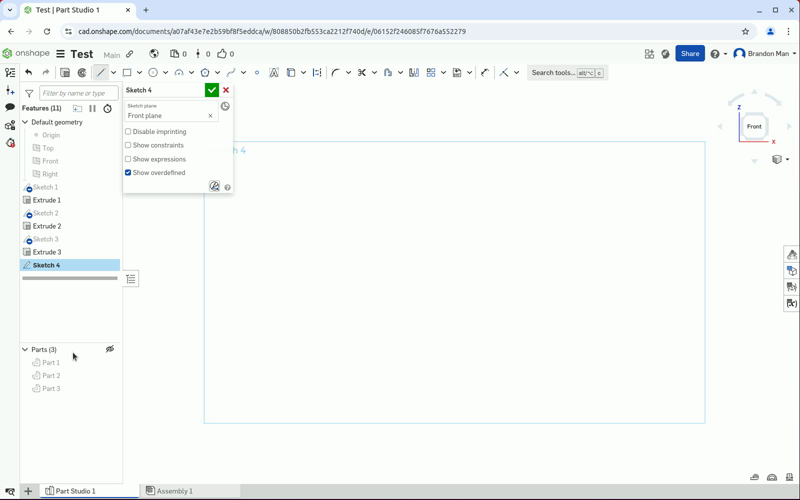
mouse_move(457, 286)
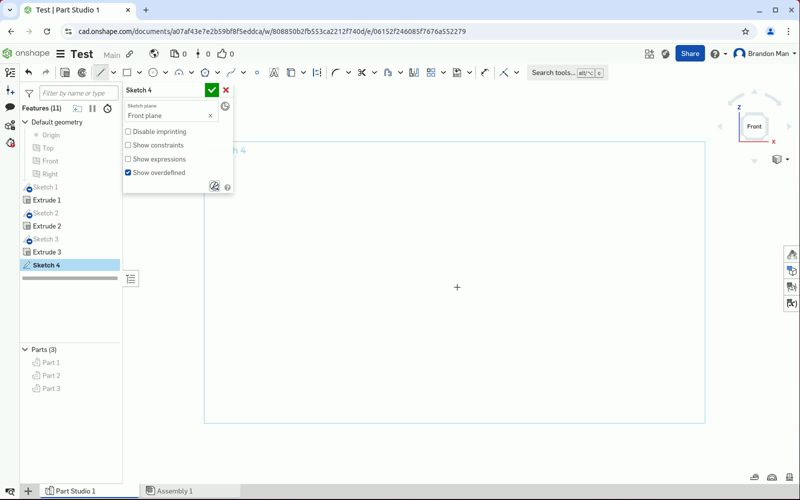
click(457, 286)
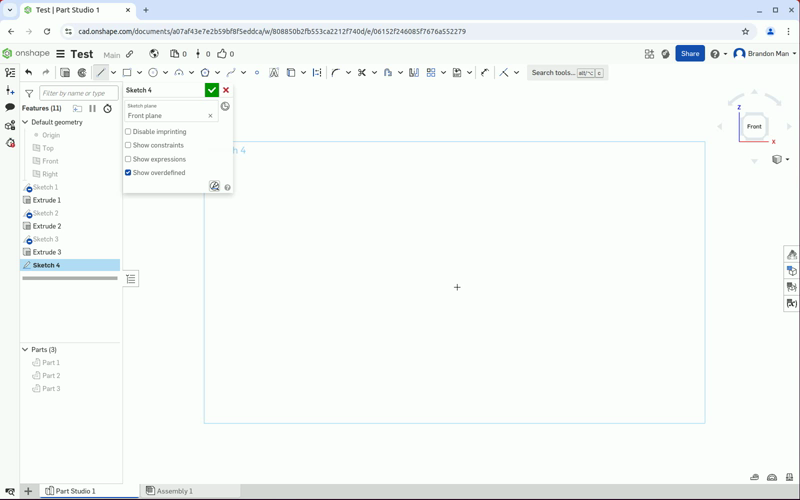
key_up(shift)
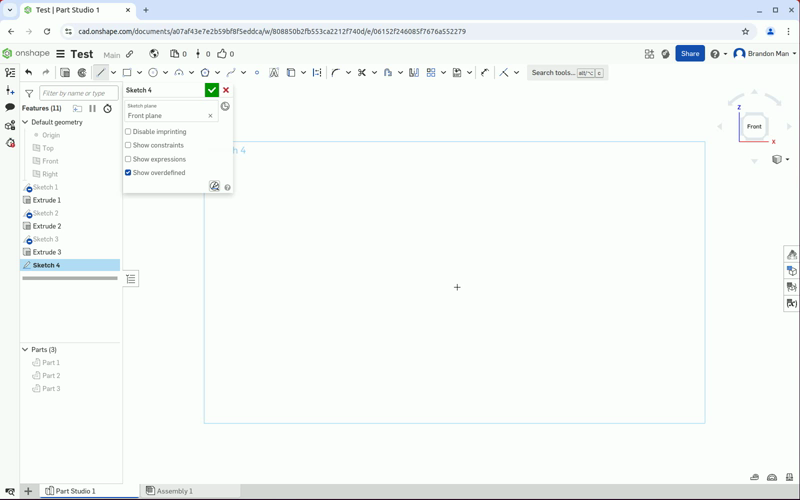
key_down(shift)
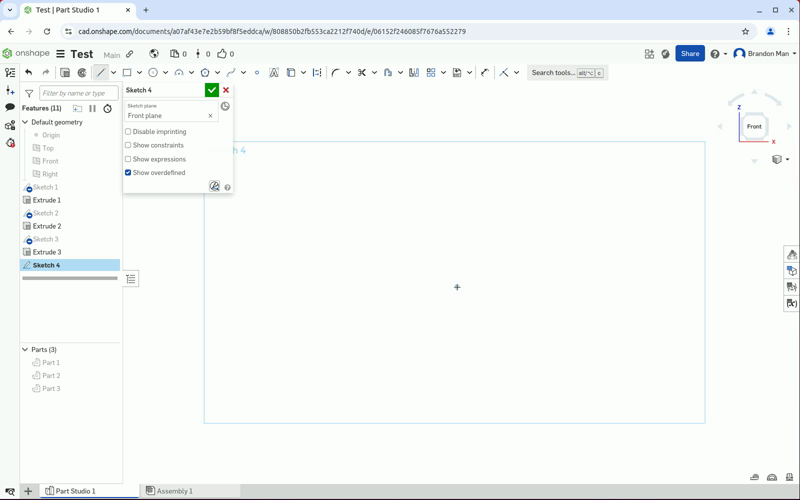
mouse_move(487, 286)
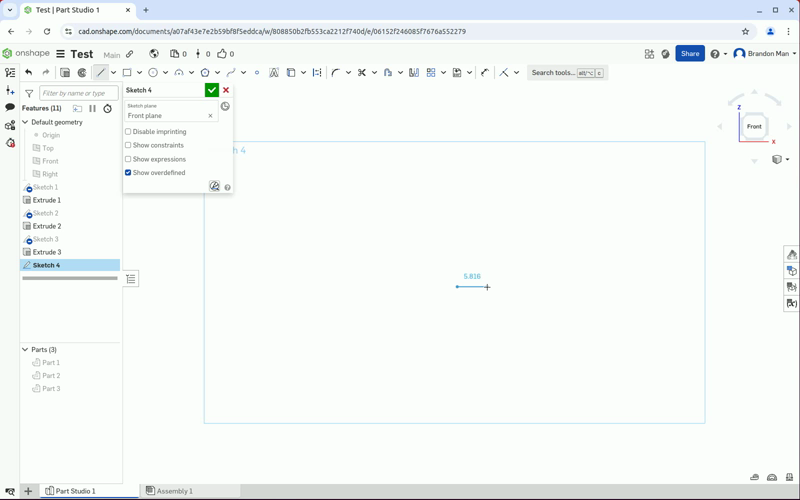
mouse_move(460, 286)
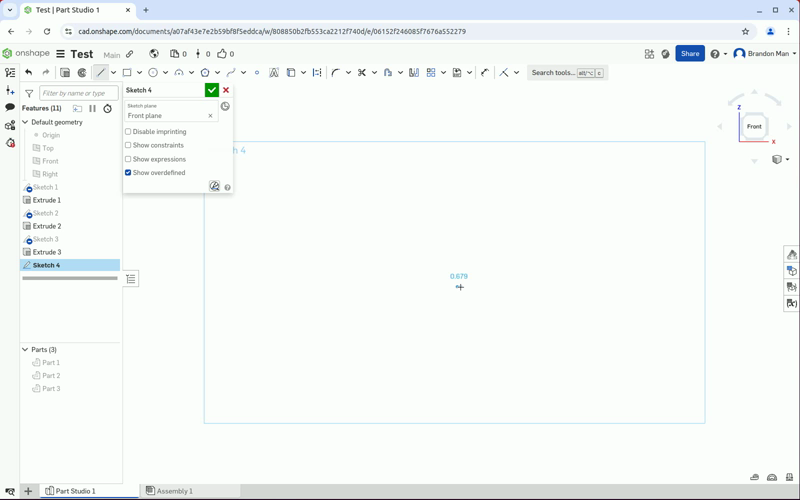
scroll(6)
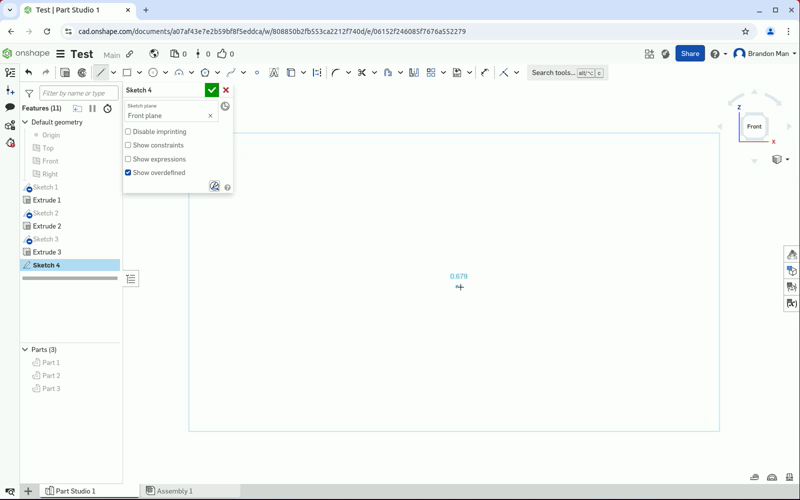
scroll(6)
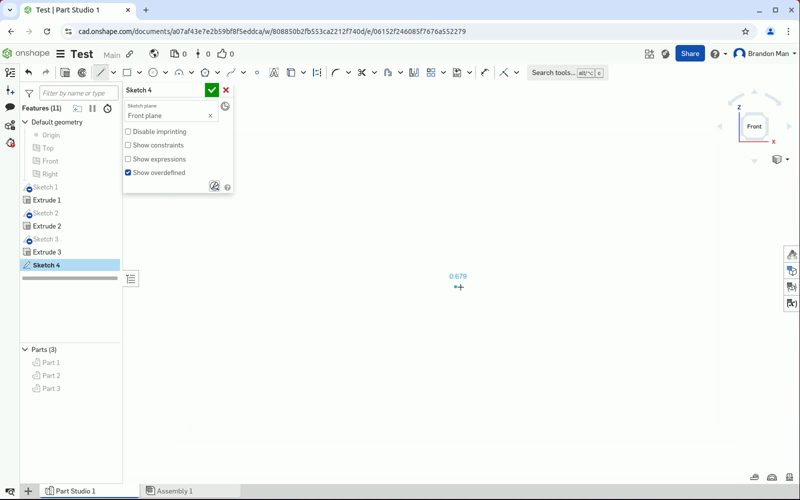
scroll(6)
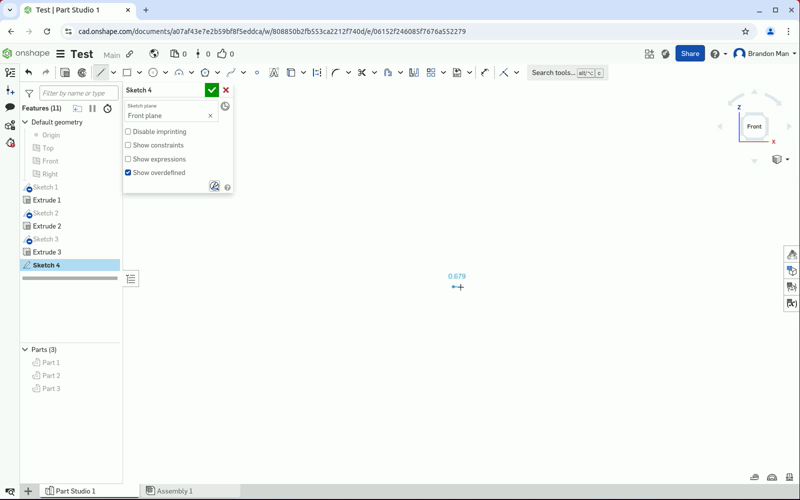
scroll(6)
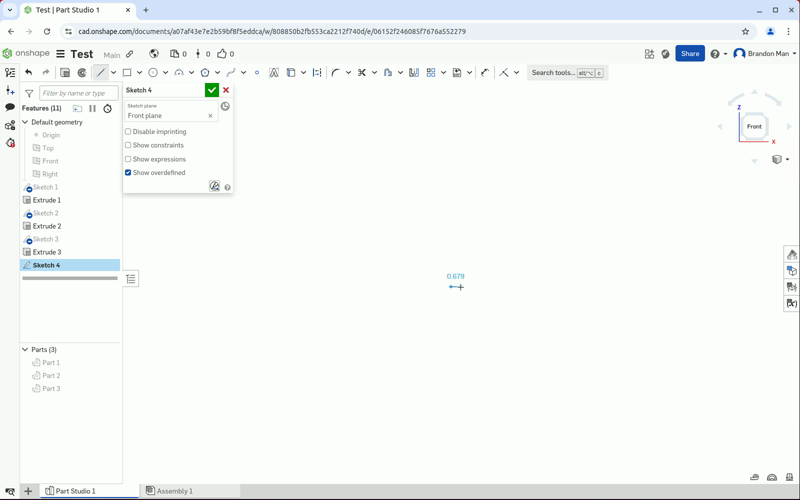
scroll(6)
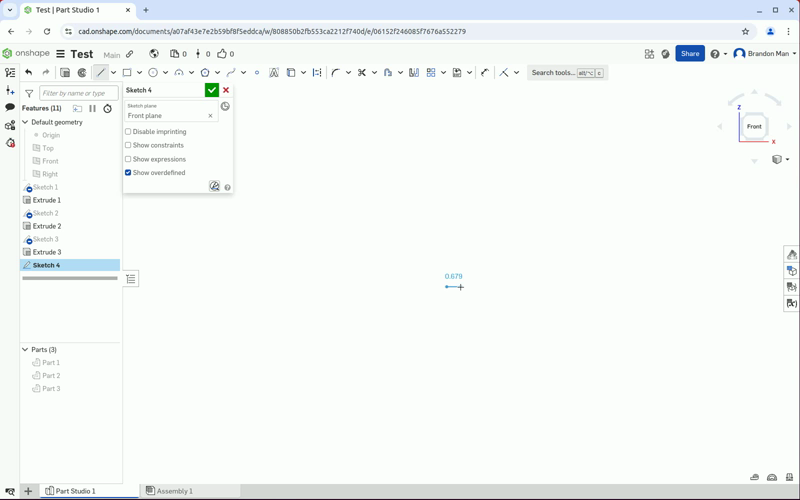
scroll(6)
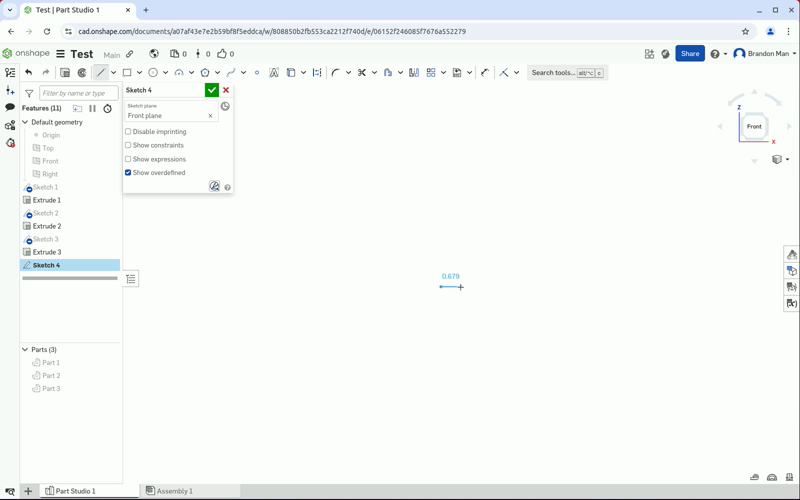
scroll(6)
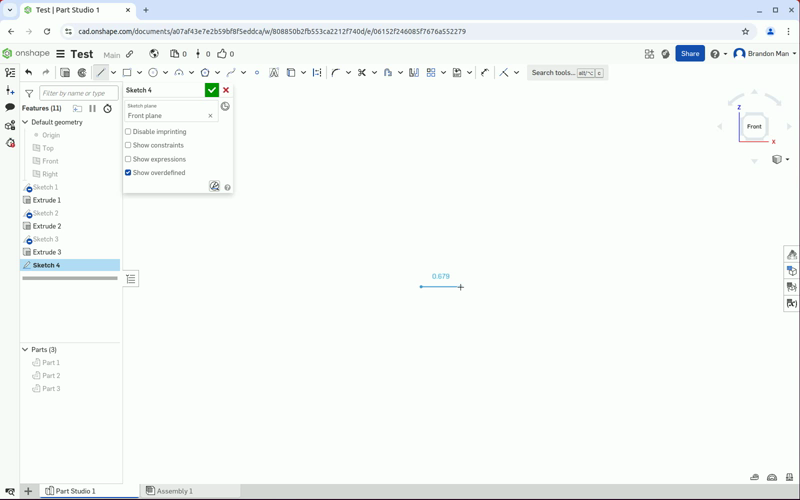
click(460, 286)
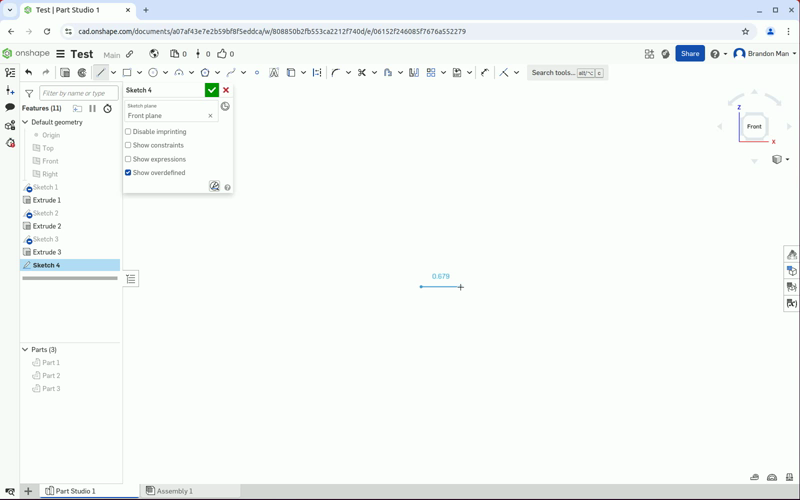
scroll(-6)
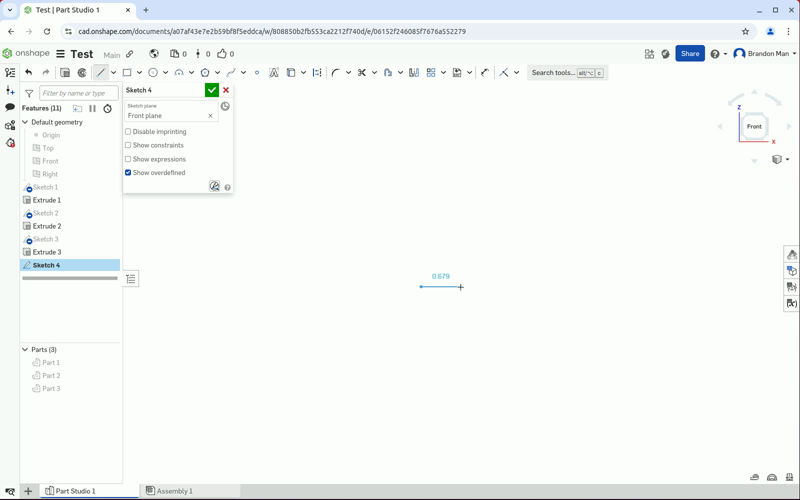
scroll(-6)
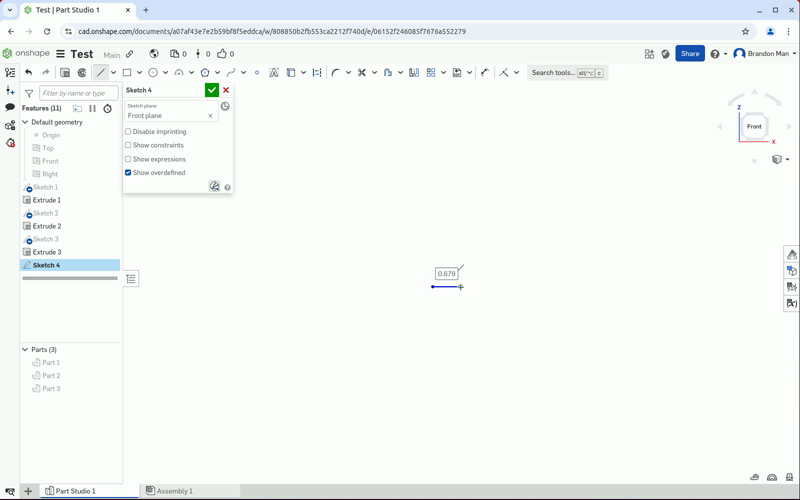
scroll(-6)
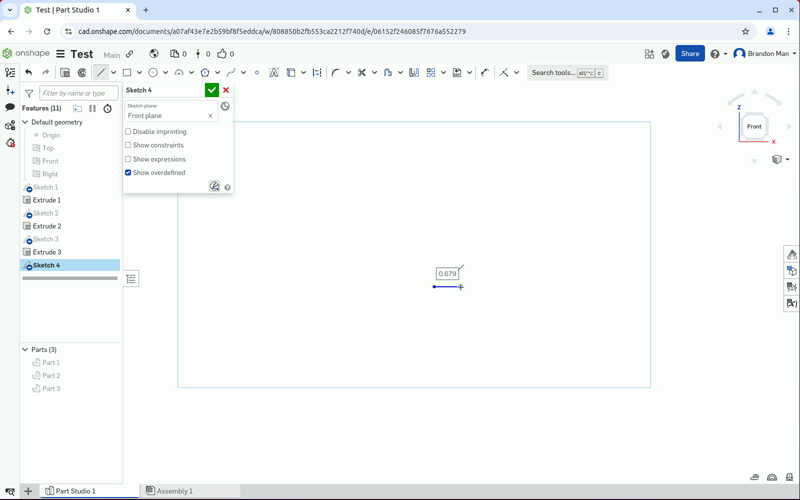
scroll(-6)
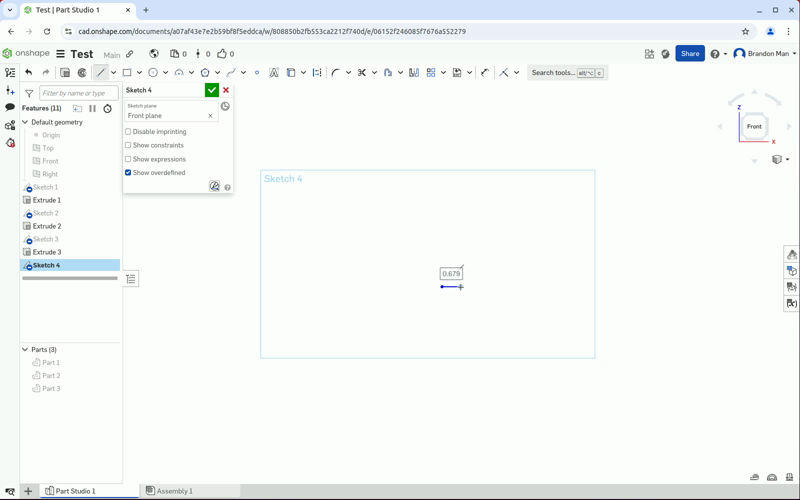
scroll(-6)
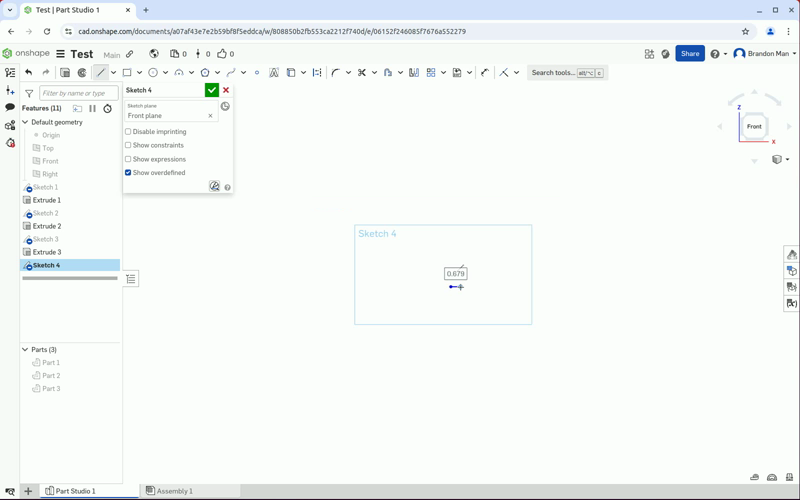
scroll(-6)
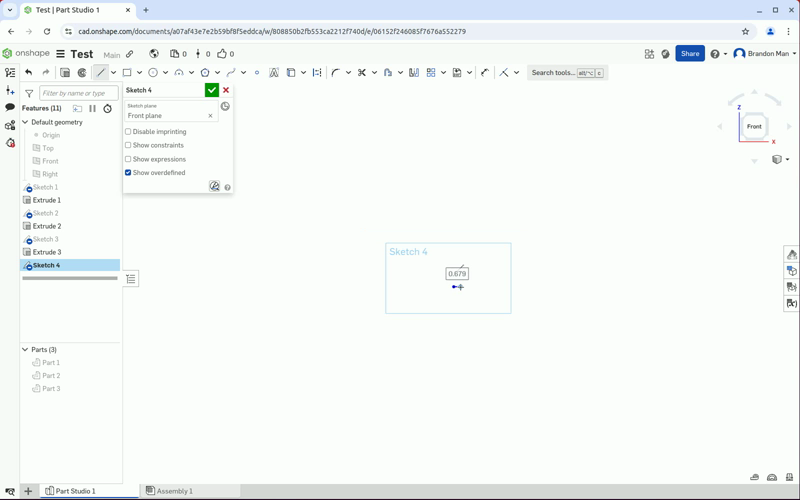
scroll(-6)
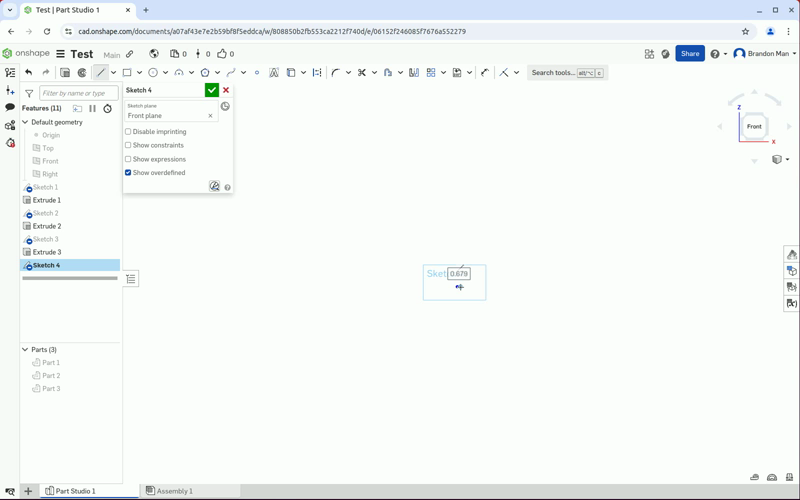
key_up(shift)
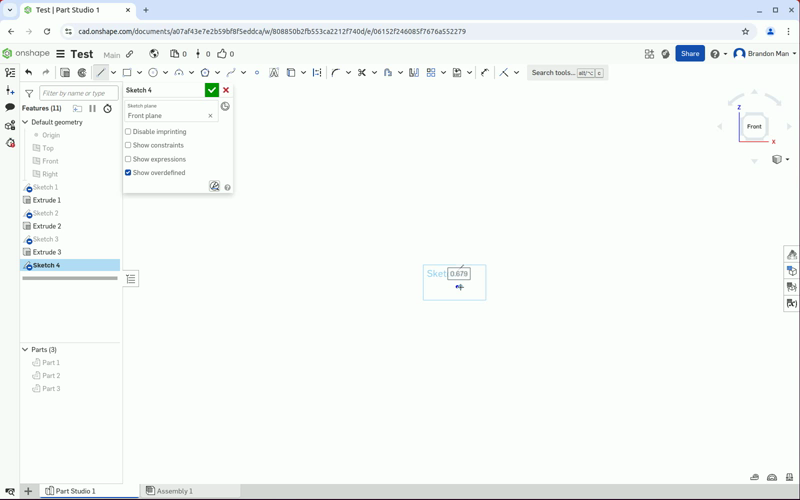
key_down(shift)
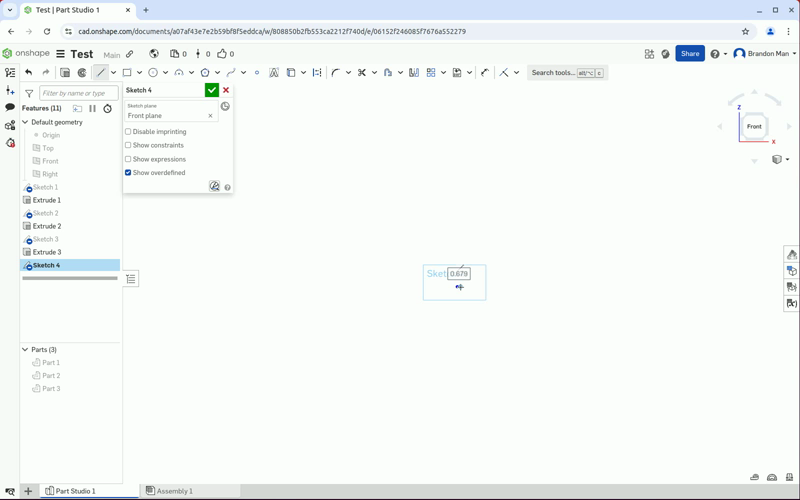
mouse_move(490, 286)
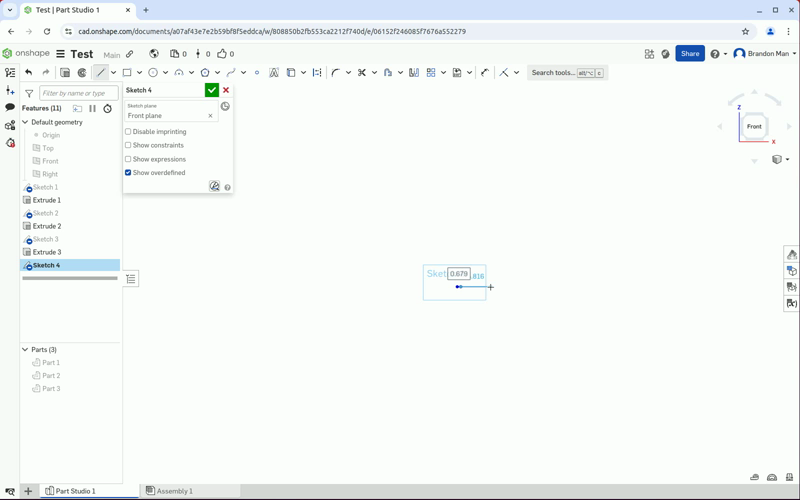
mouse_move(460, 282)
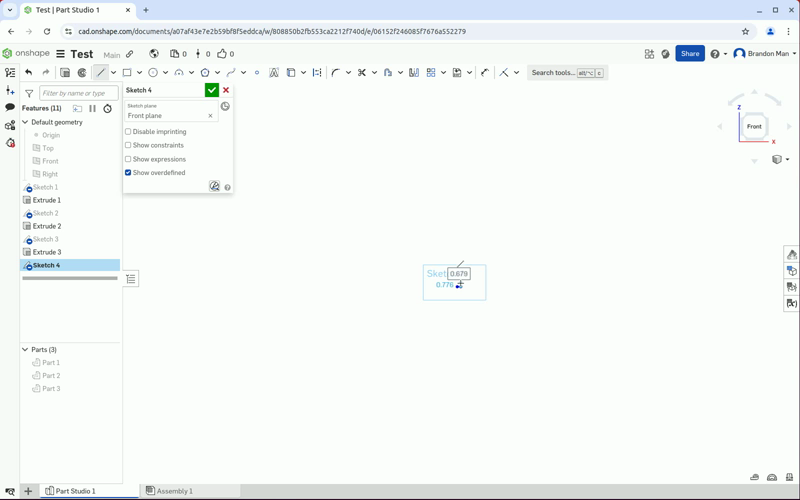
scroll(6)
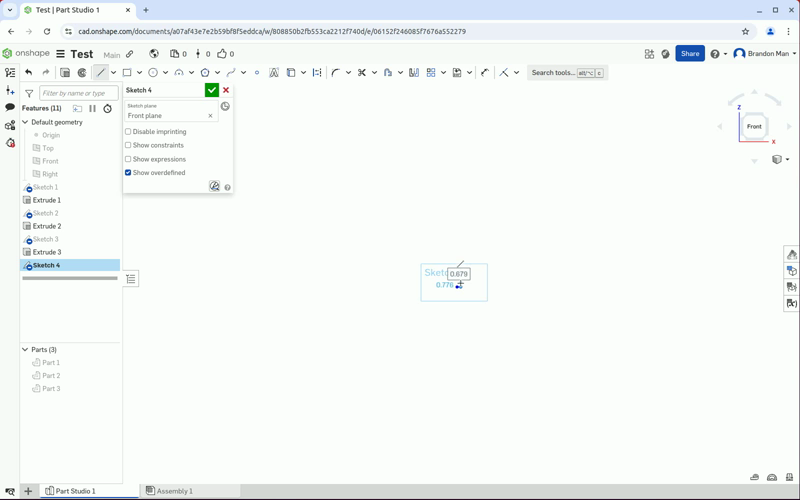
scroll(6)
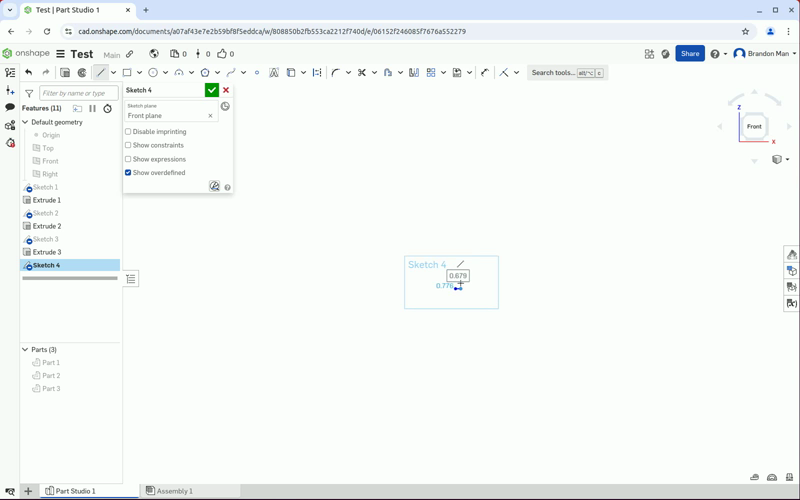
scroll(6)
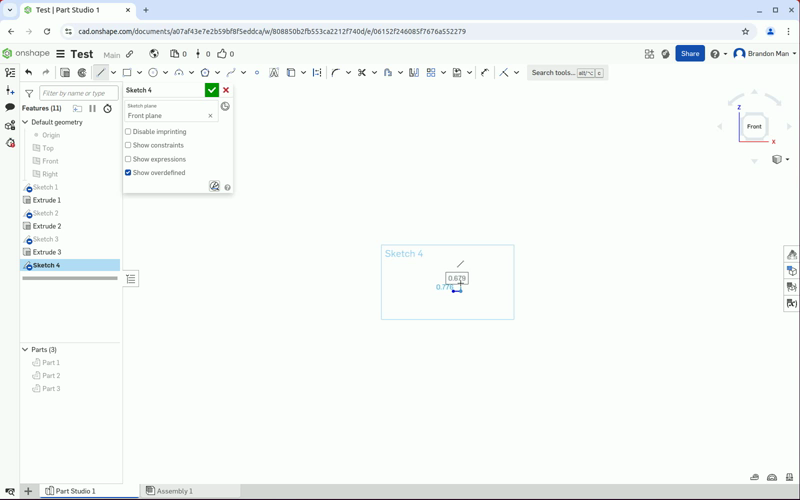
scroll(6)
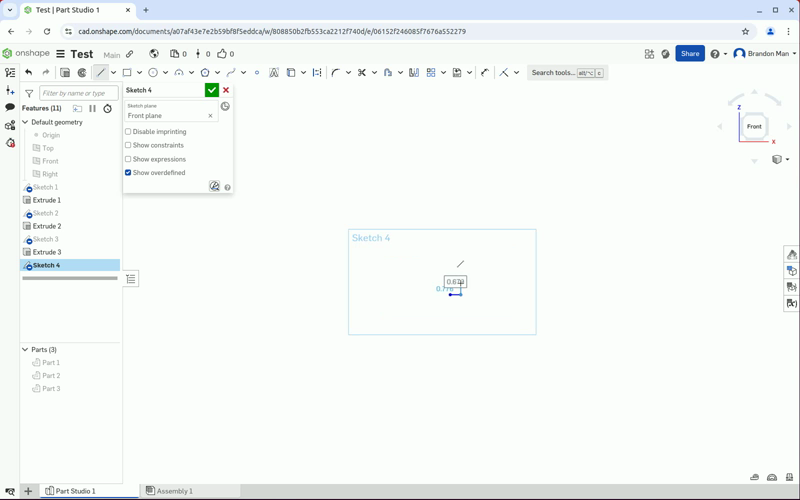
scroll(6)
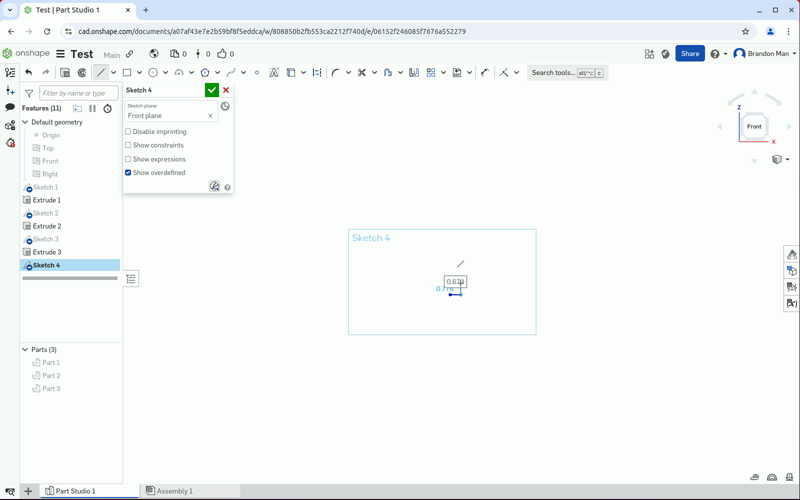
scroll(6)
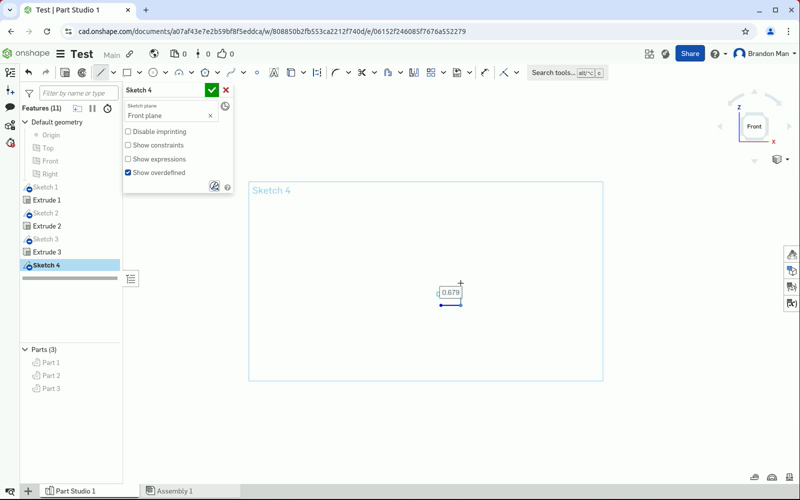
scroll(6)
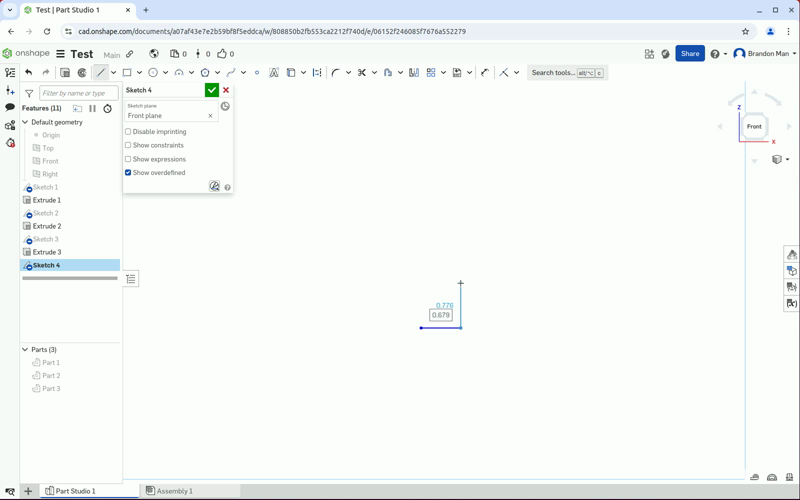
click(460, 282)
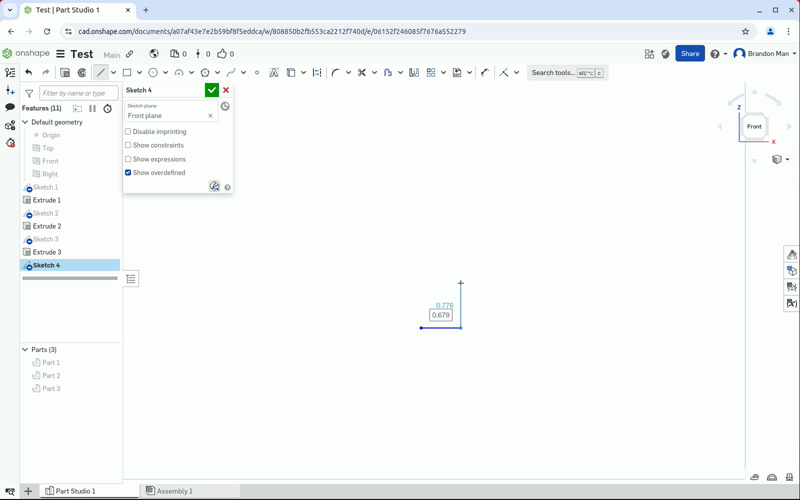
scroll(-6)
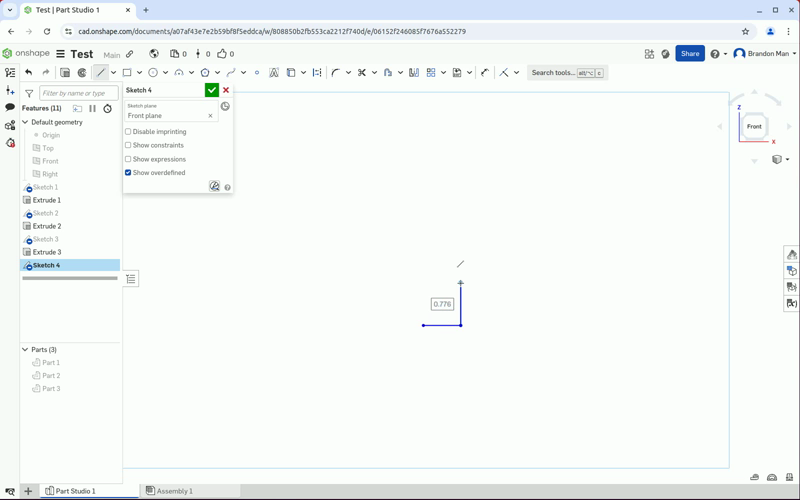
scroll(-6)
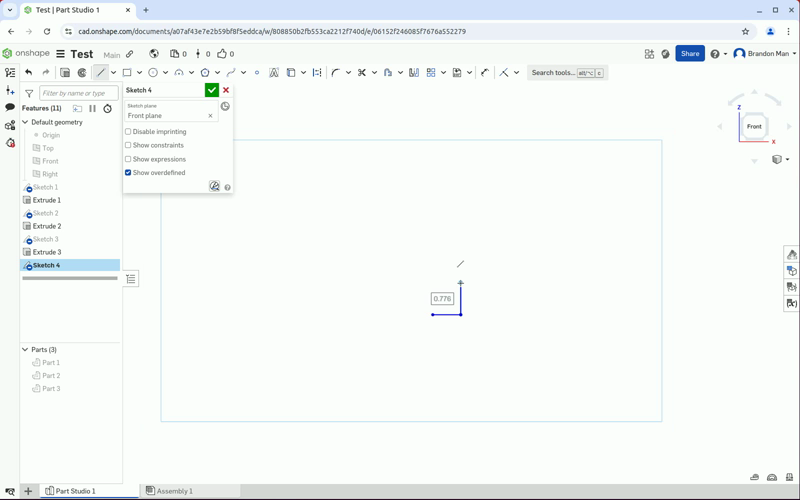
scroll(-6)
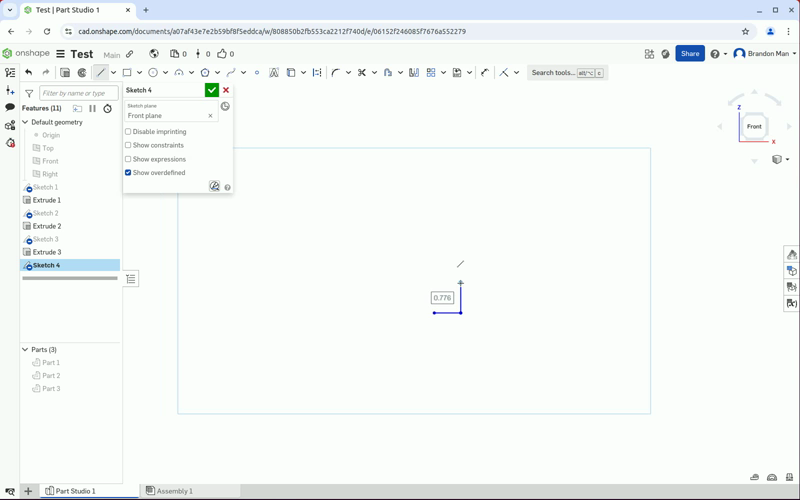
scroll(-6)
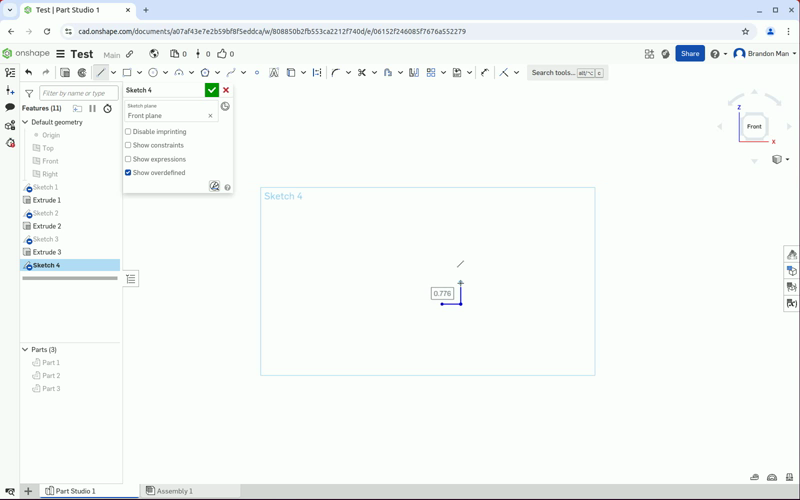
scroll(-6)
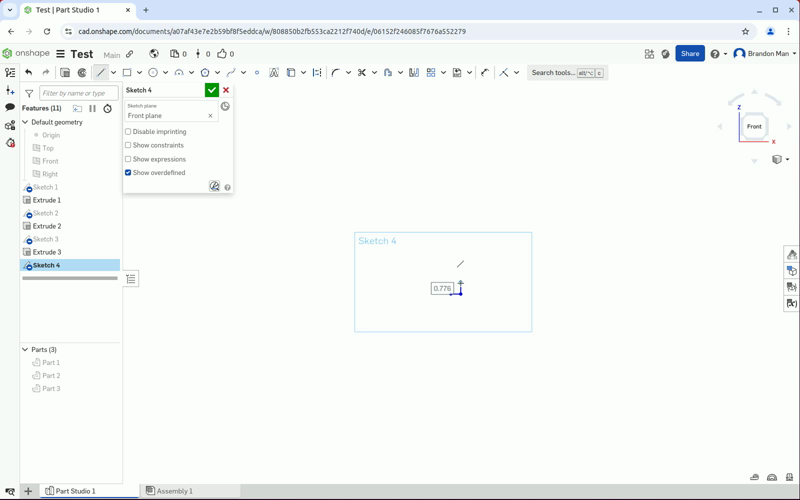
scroll(-6)
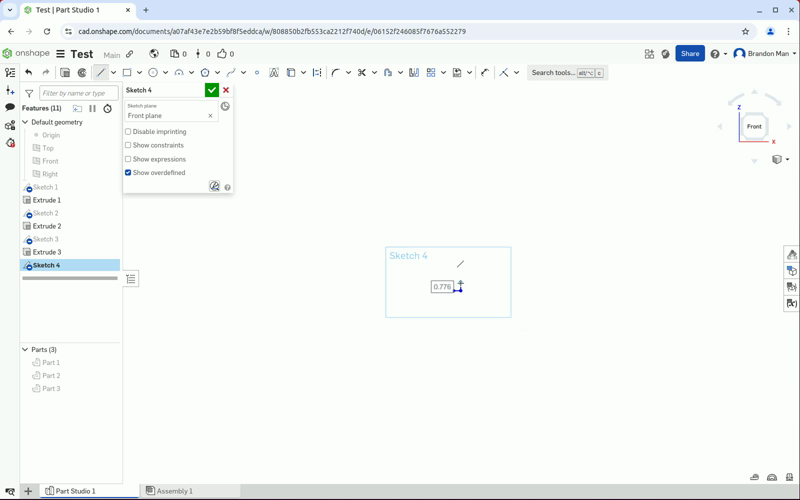
scroll(-6)
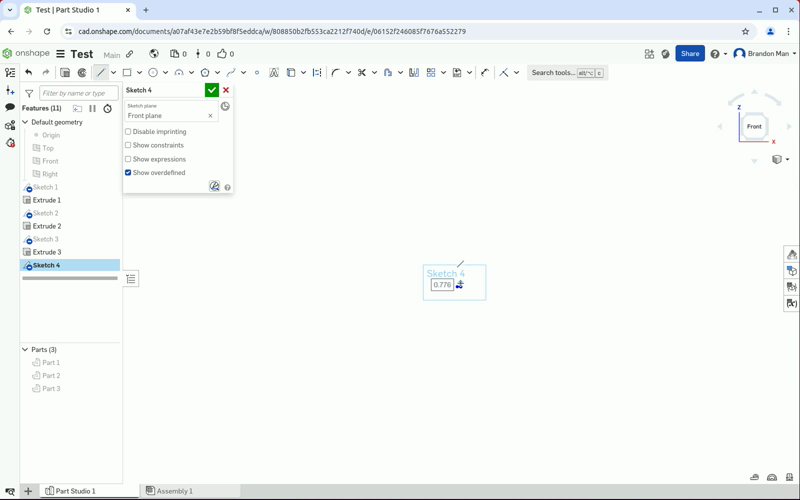
key_up(shift)
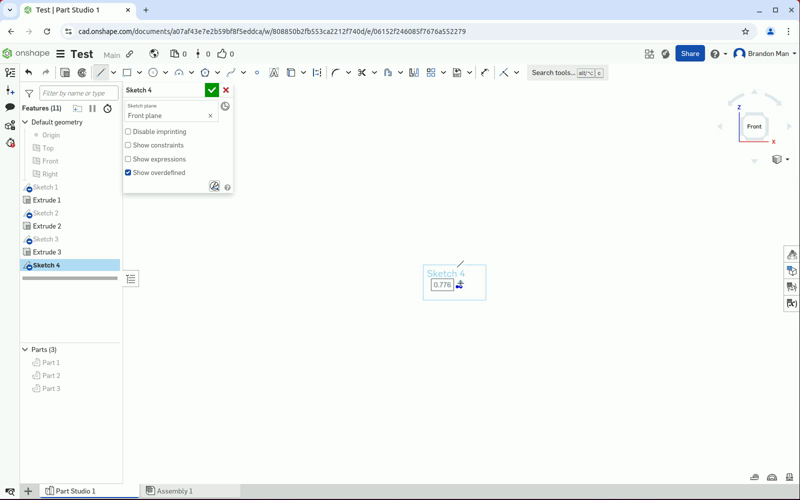
key_down(shift)
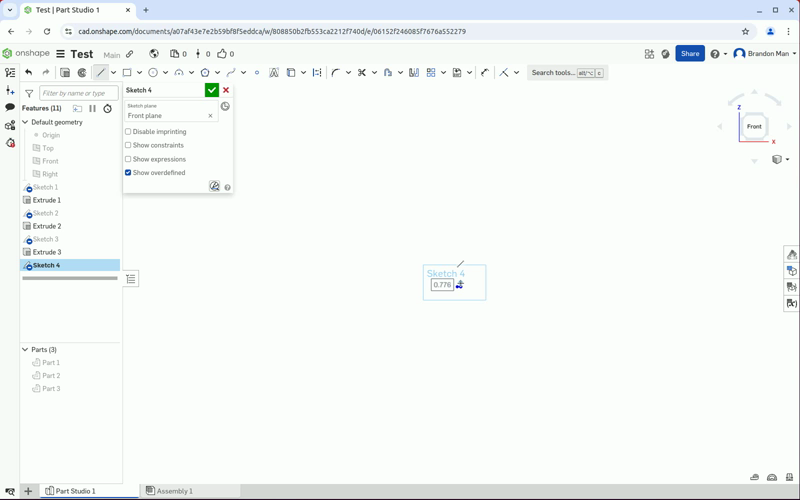
mouse_move(490, 282)
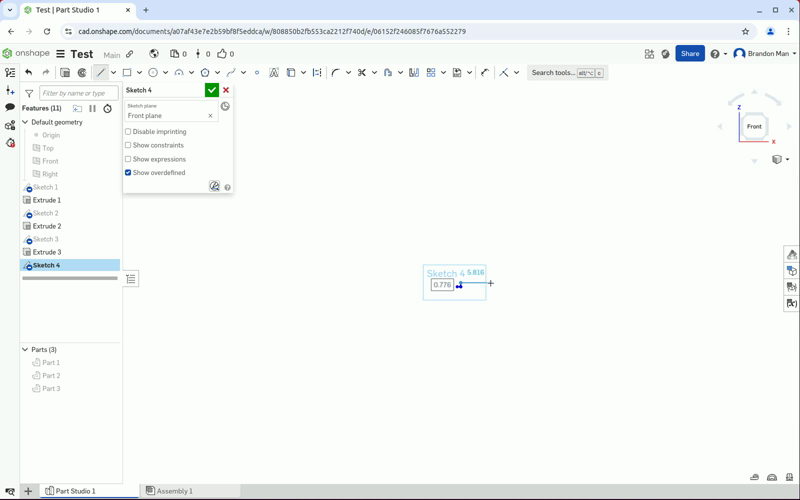
mouse_move(460, 225)
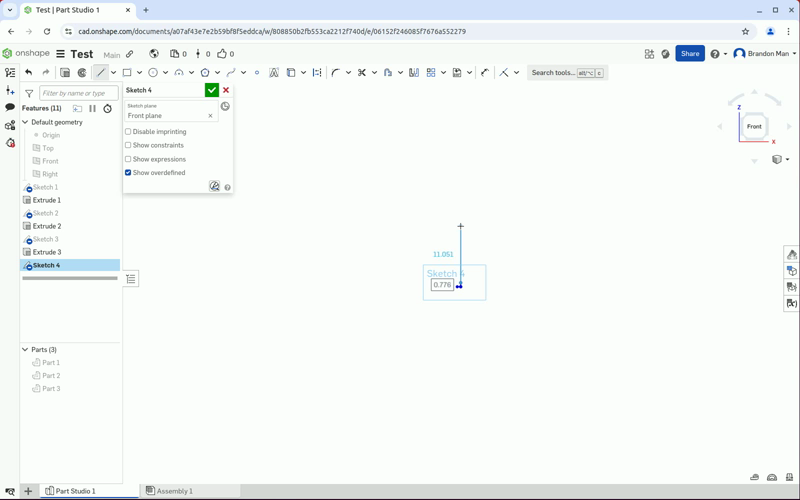
click(460, 225)
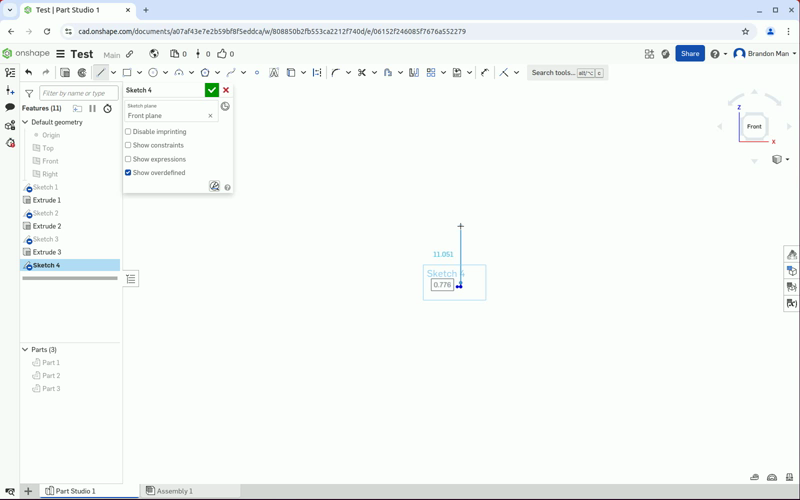
key_up(shift)
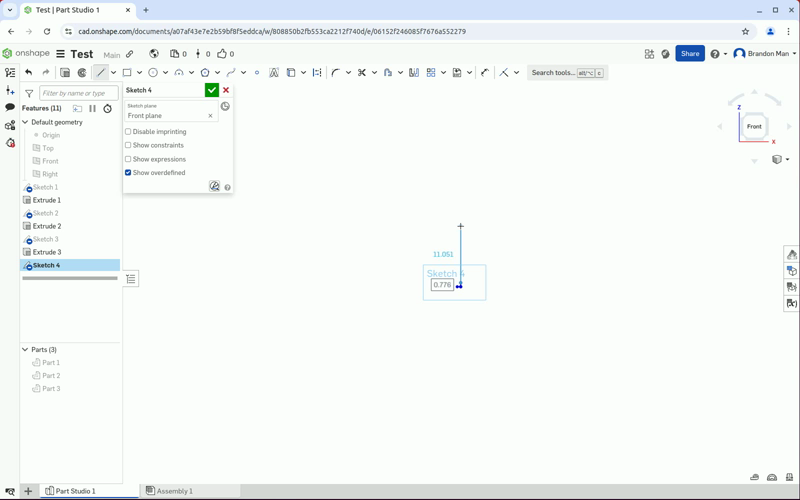
key_down(shift)
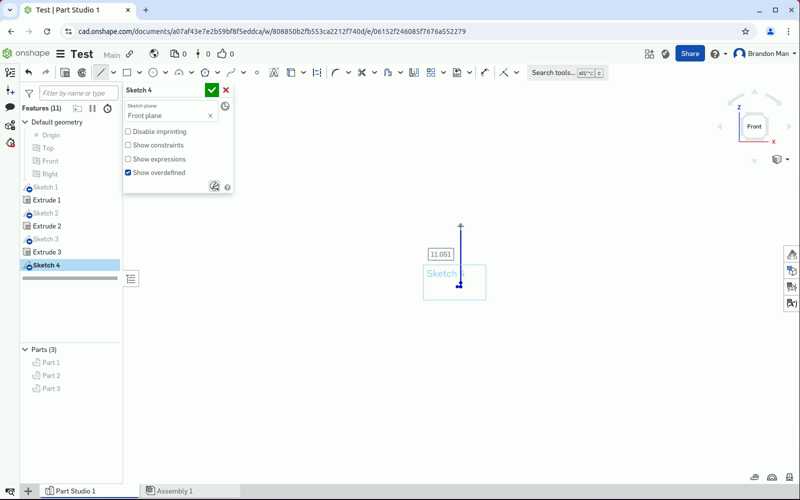
mouse_move(490, 225)
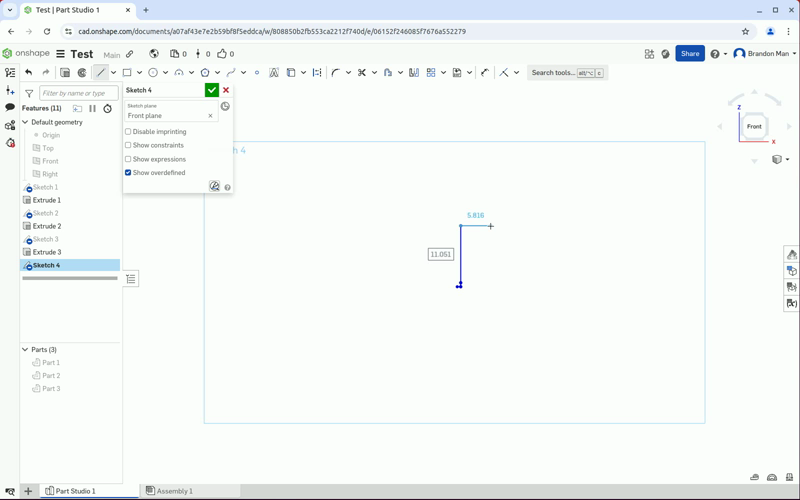
mouse_move(460, 222)
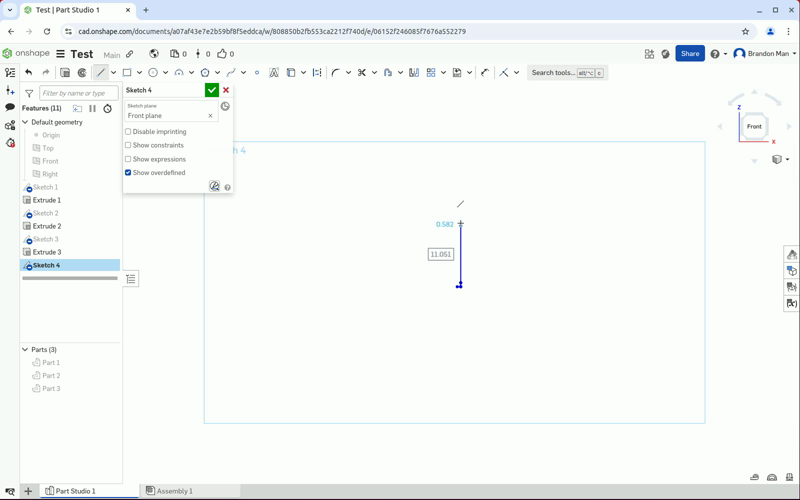
scroll(6)
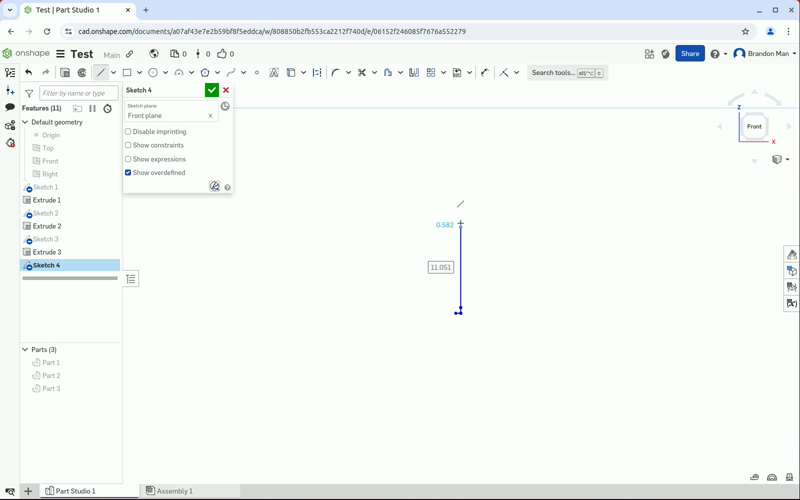
scroll(6)
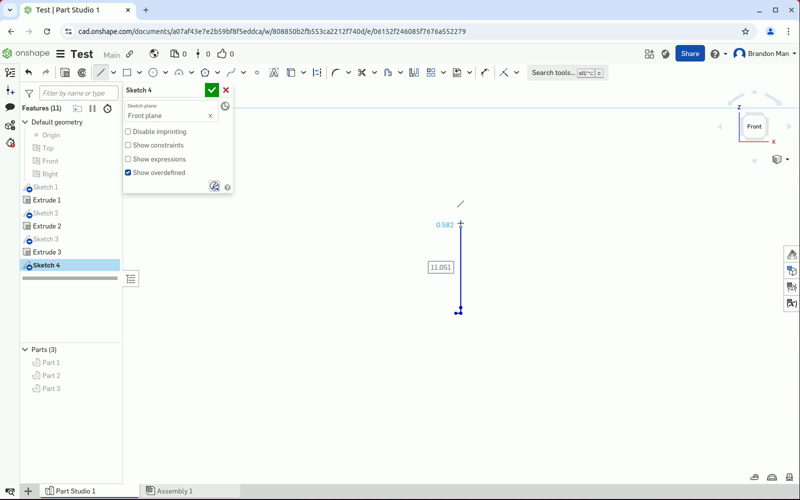
scroll(6)
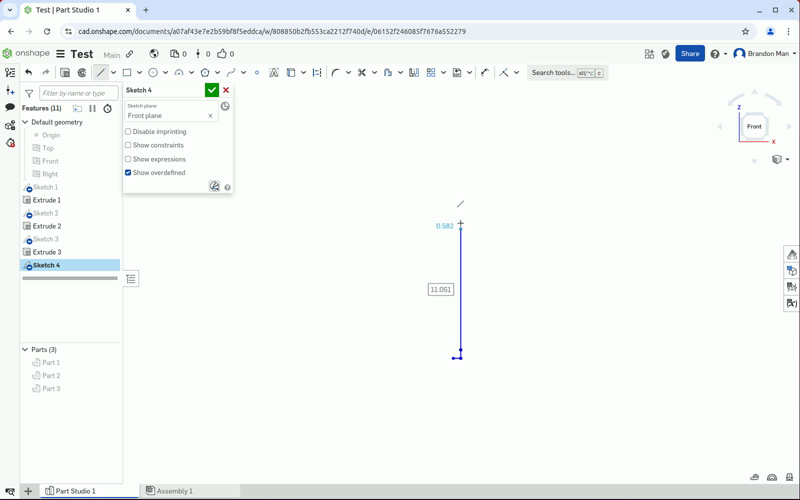
scroll(6)
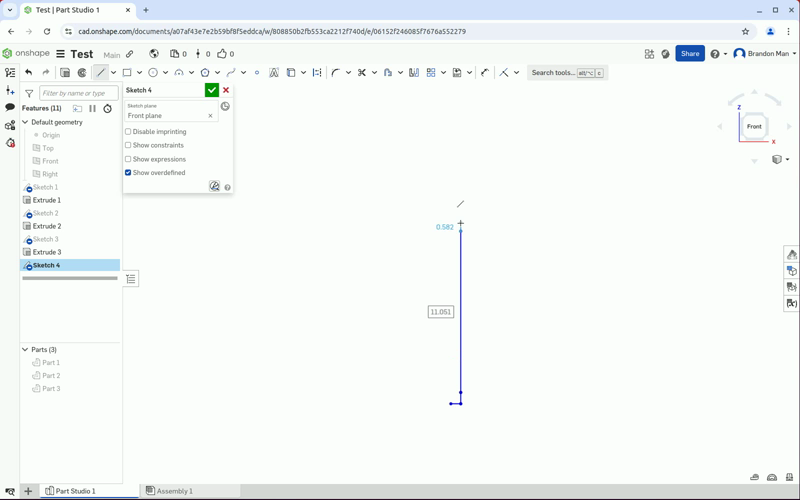
scroll(6)
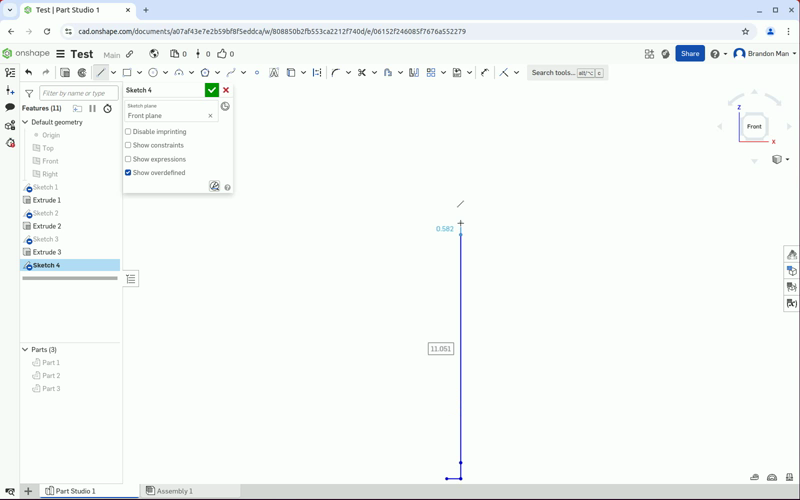
scroll(6)
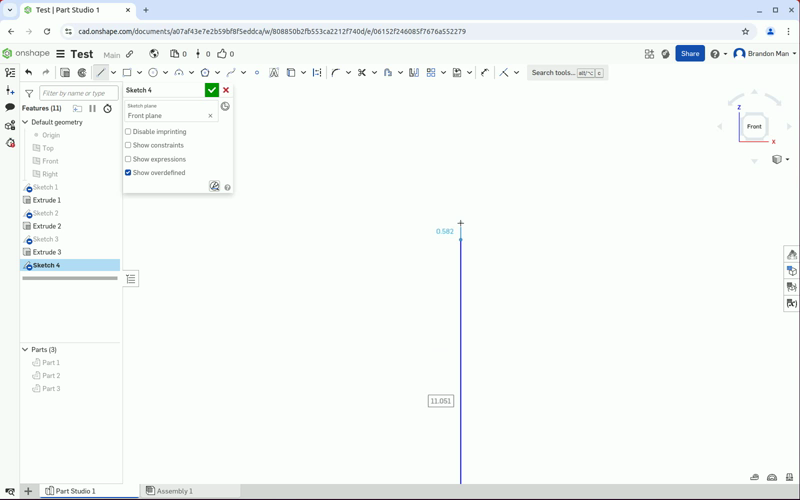
scroll(6)
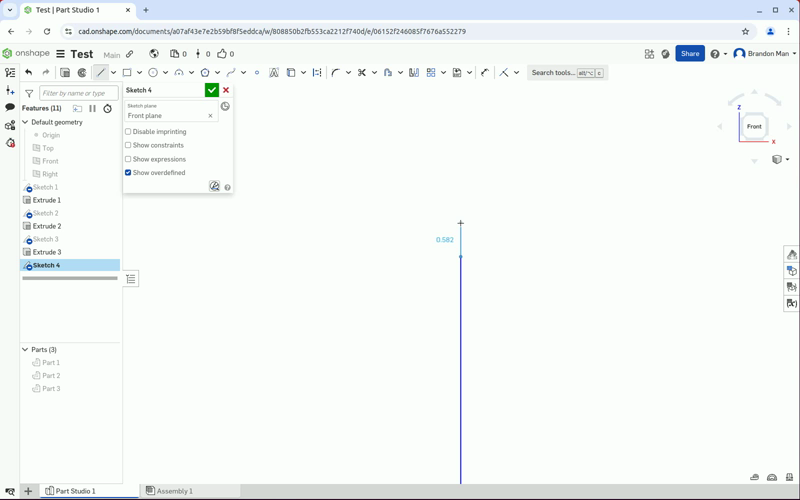
click(460, 222)
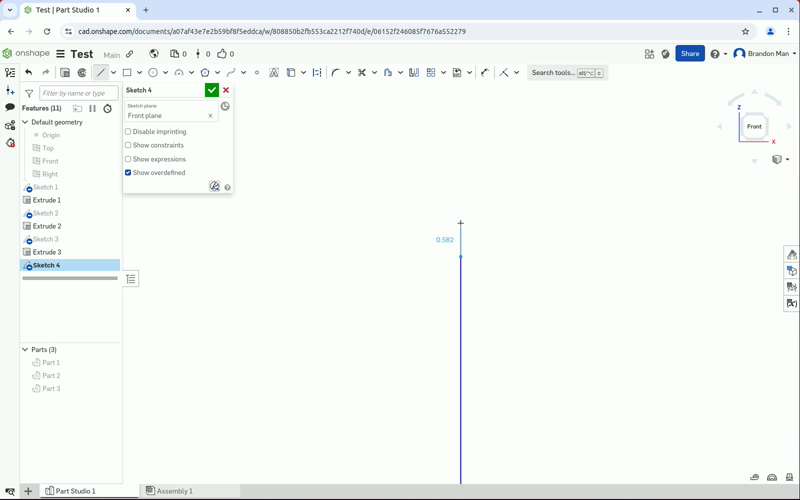
scroll(-6)
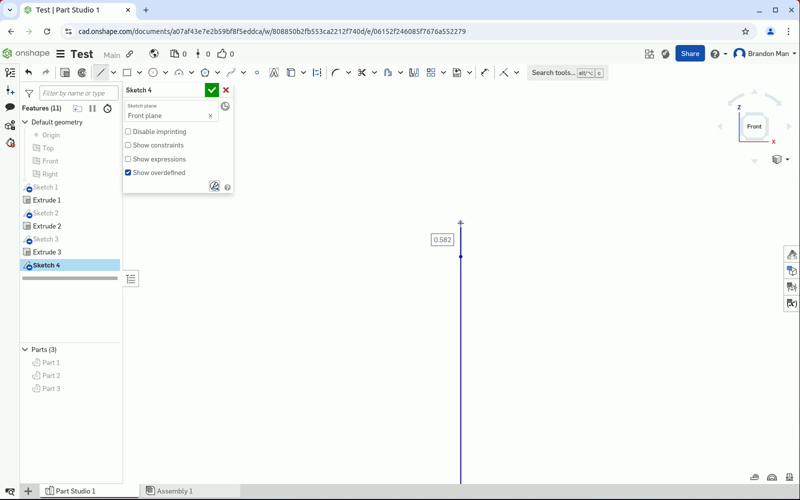
scroll(-6)
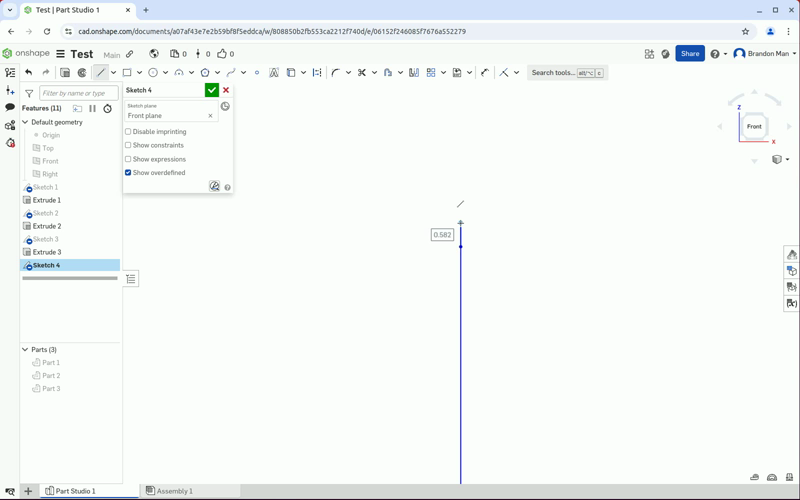
scroll(-6)
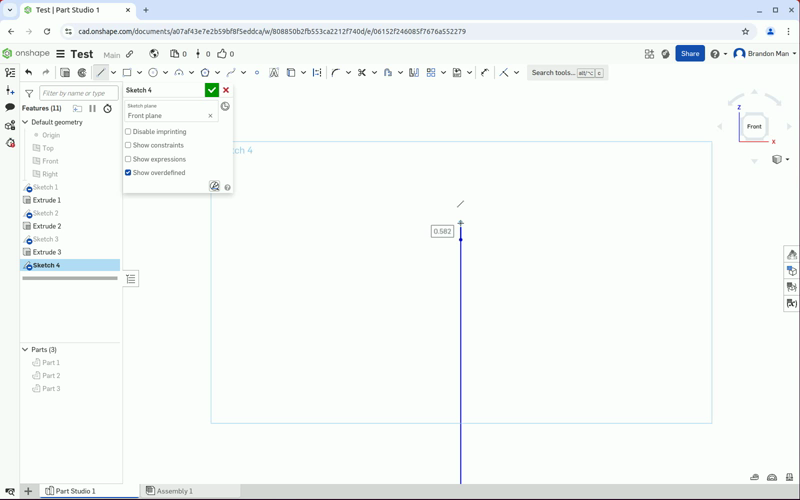
scroll(-6)
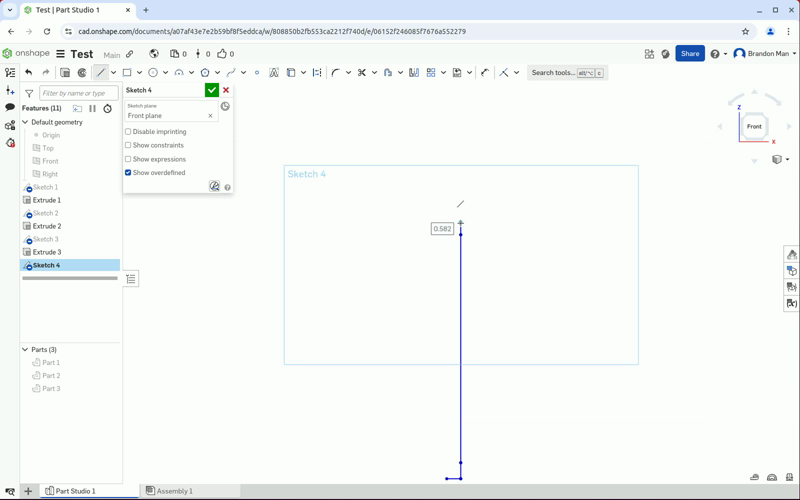
scroll(-6)
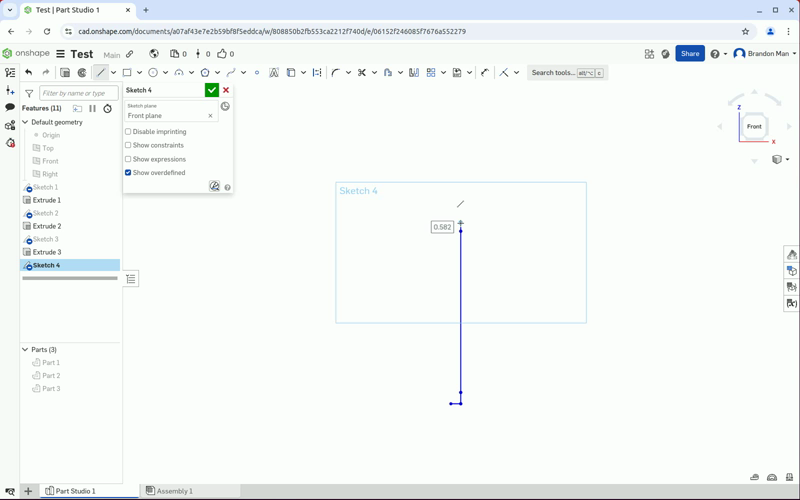
scroll(-6)
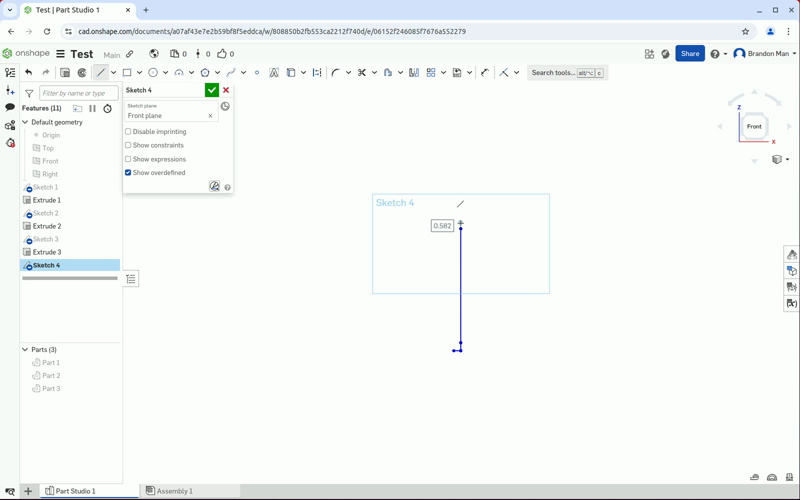
scroll(-6)
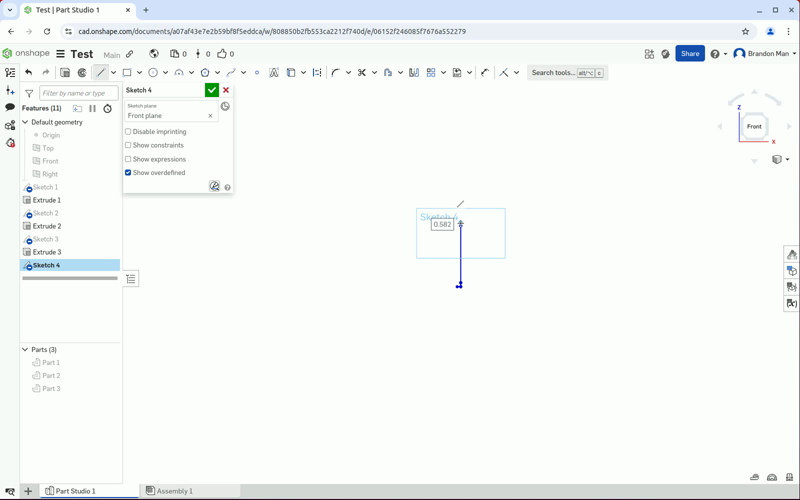
key_up(shift)
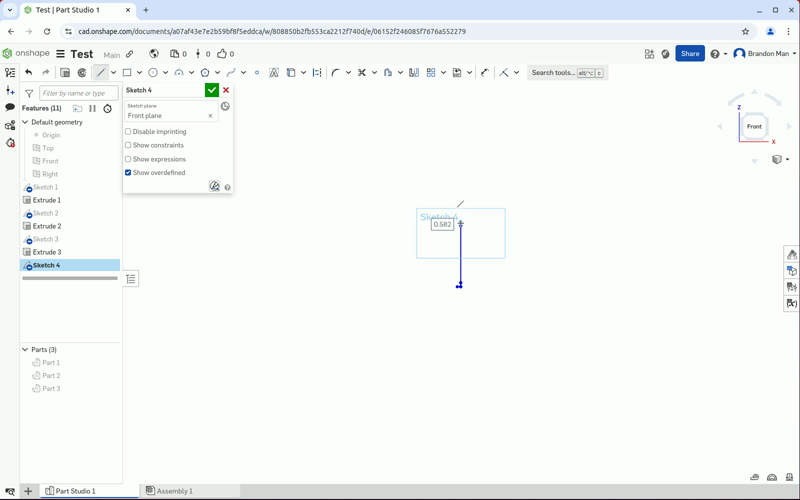
key_down(shift)
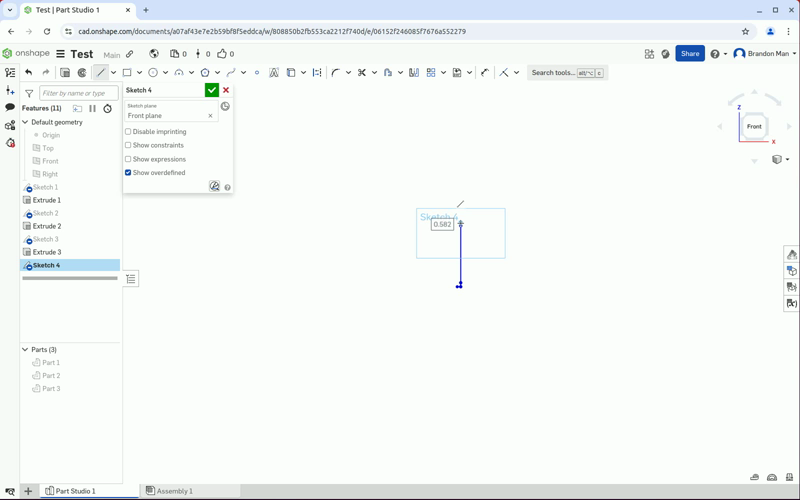
mouse_move(490, 222)
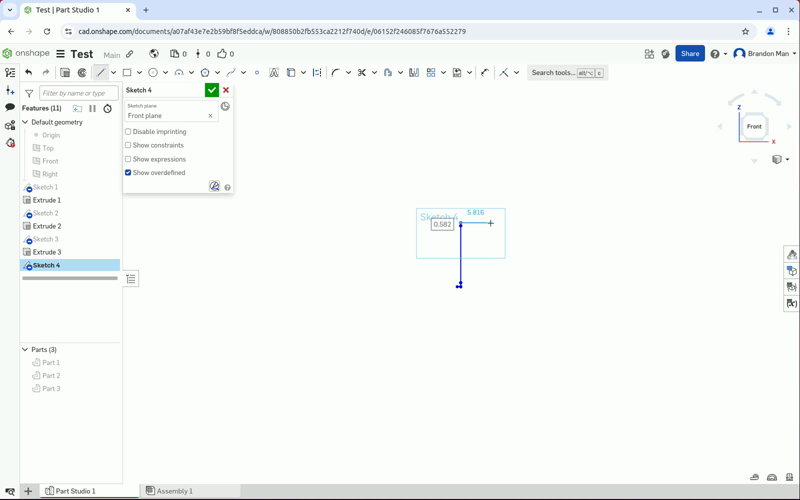
mouse_move(457, 222)
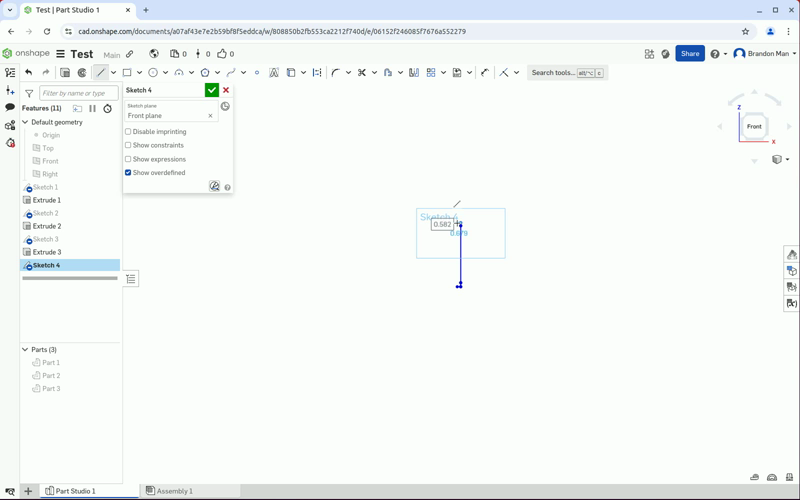
scroll(6)
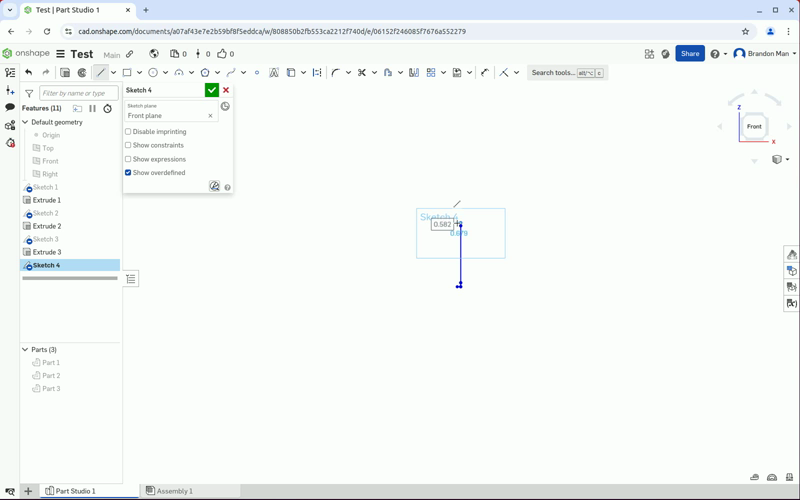
scroll(6)
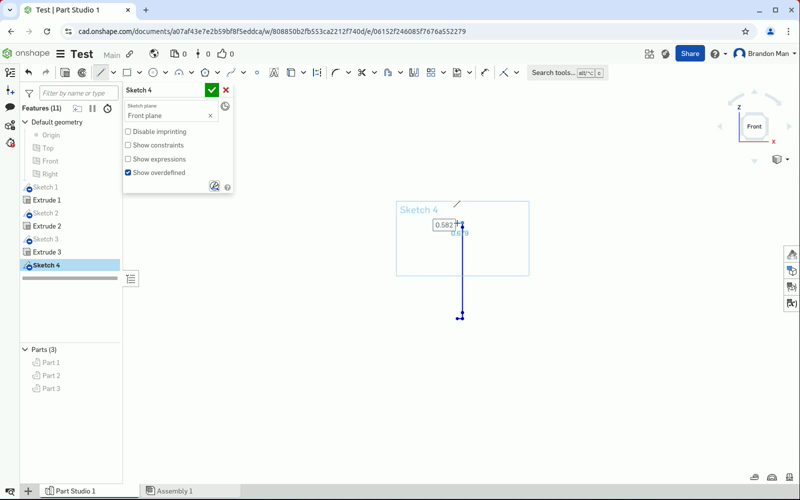
scroll(6)
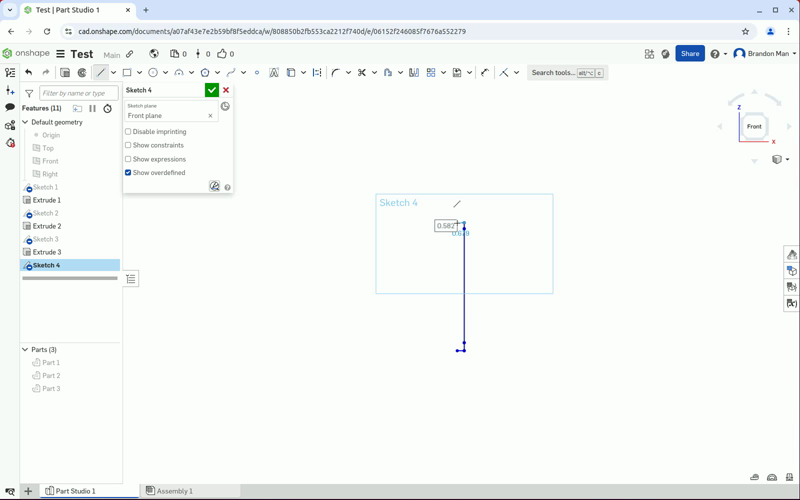
scroll(6)
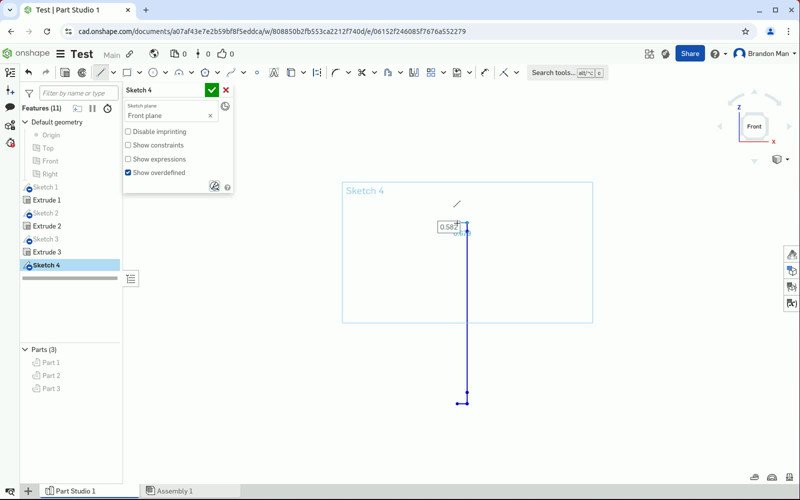
scroll(6)
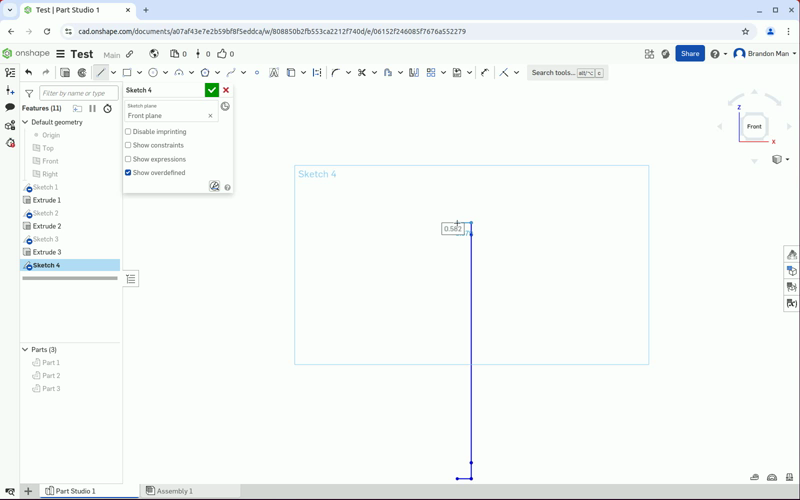
scroll(6)
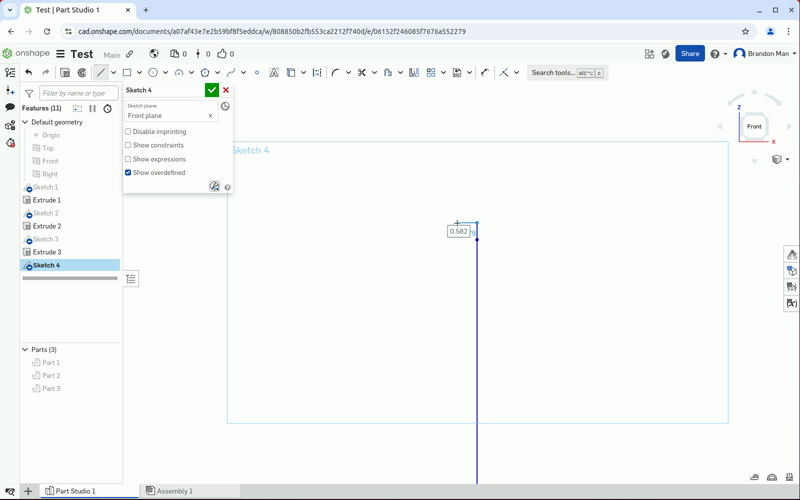
scroll(6)
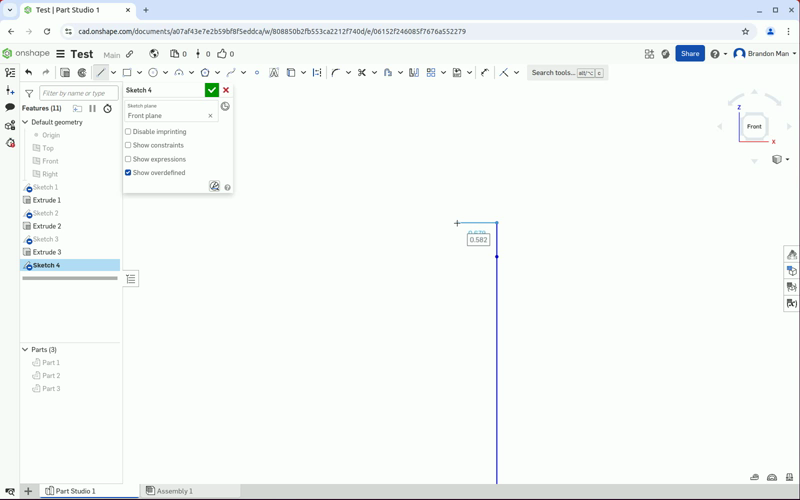
click(457, 222)
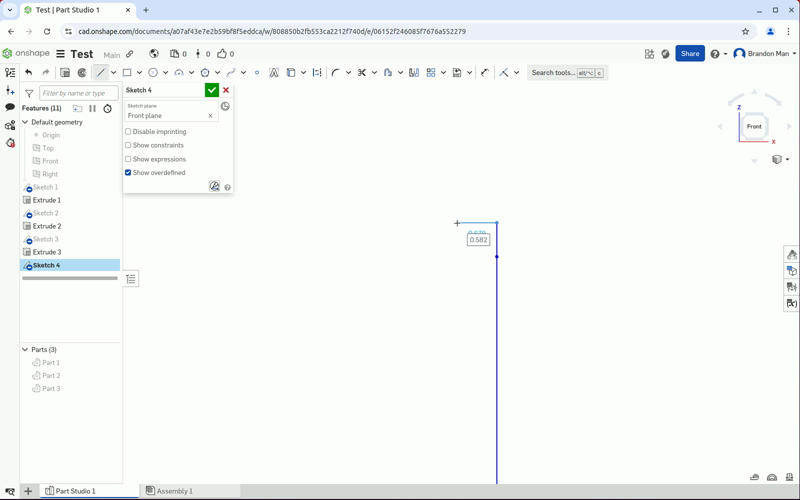
scroll(-6)
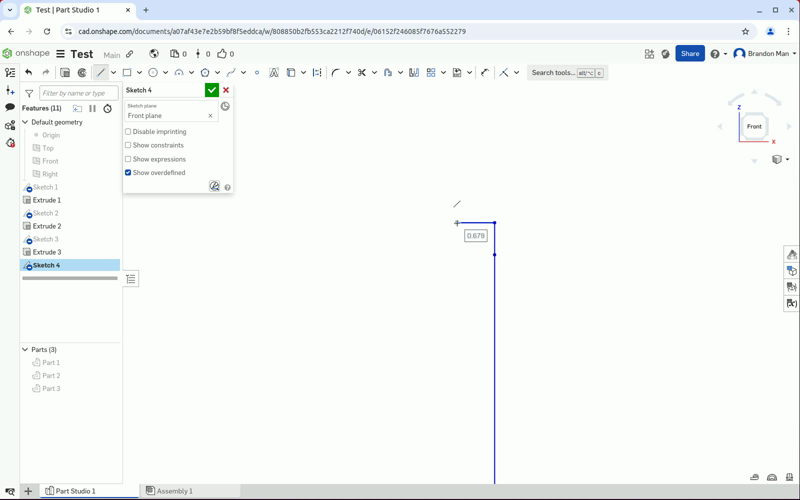
scroll(-6)
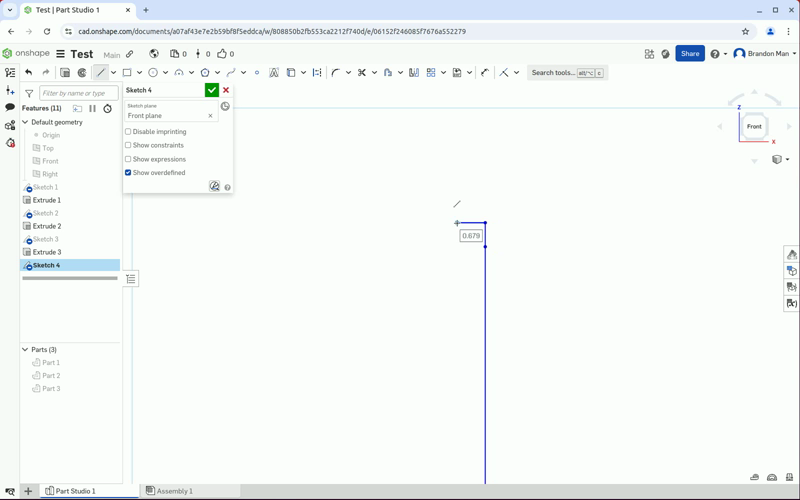
scroll(-6)
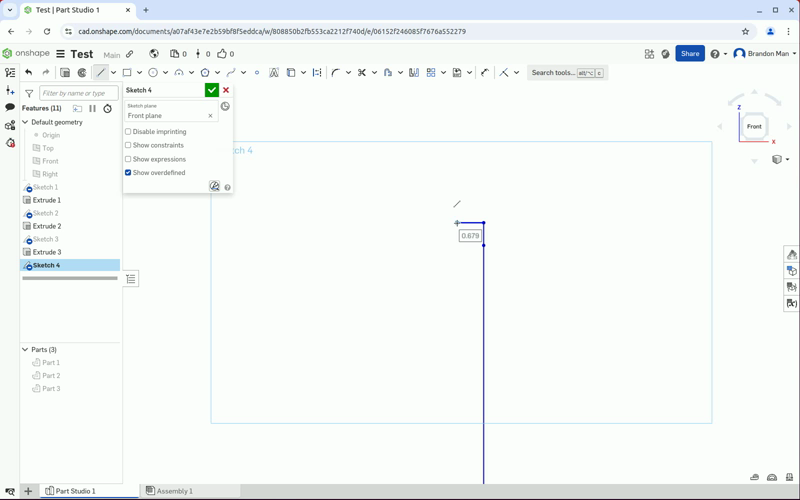
scroll(-6)
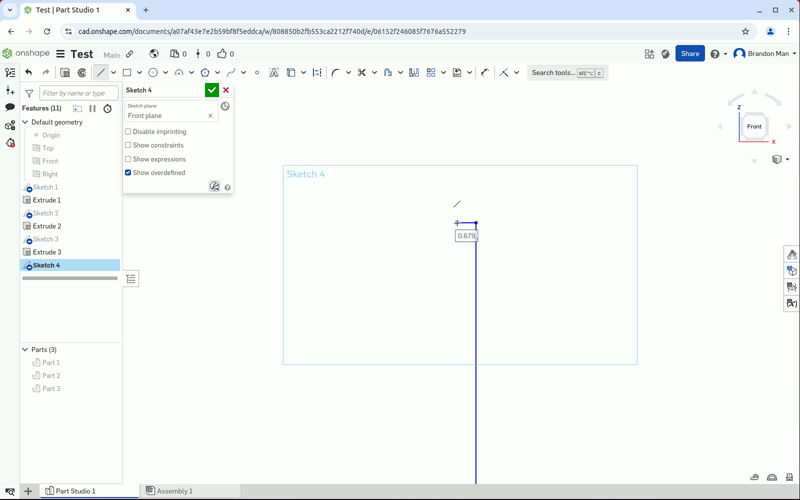
scroll(-6)
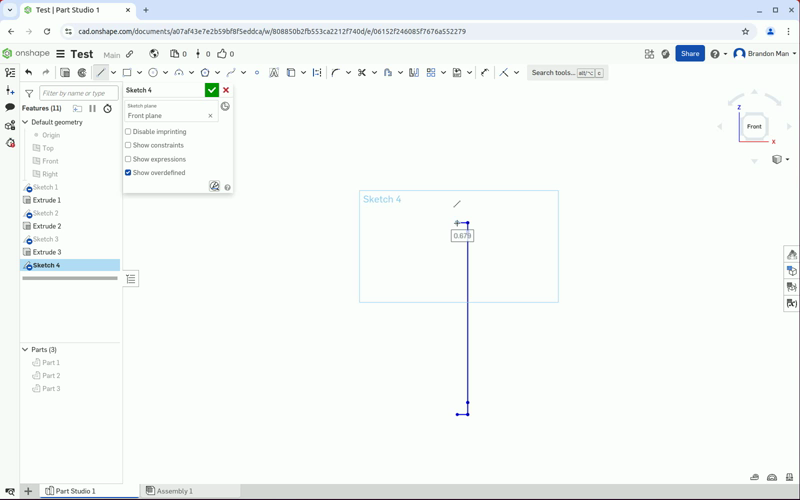
scroll(-6)
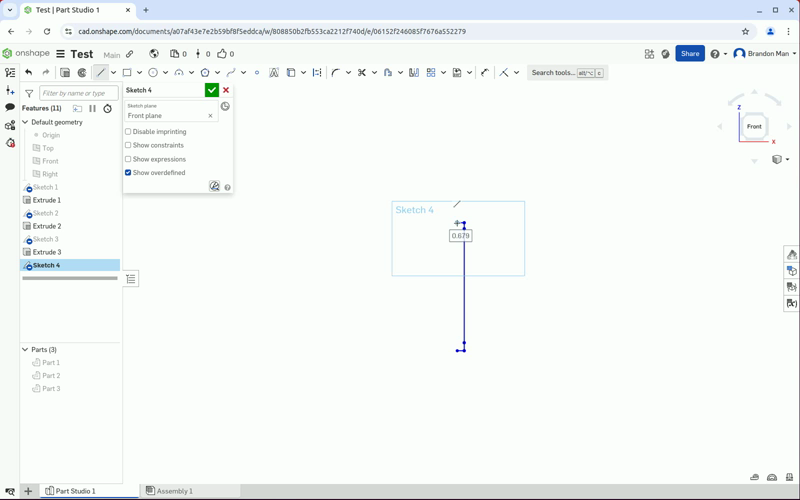
scroll(-6)
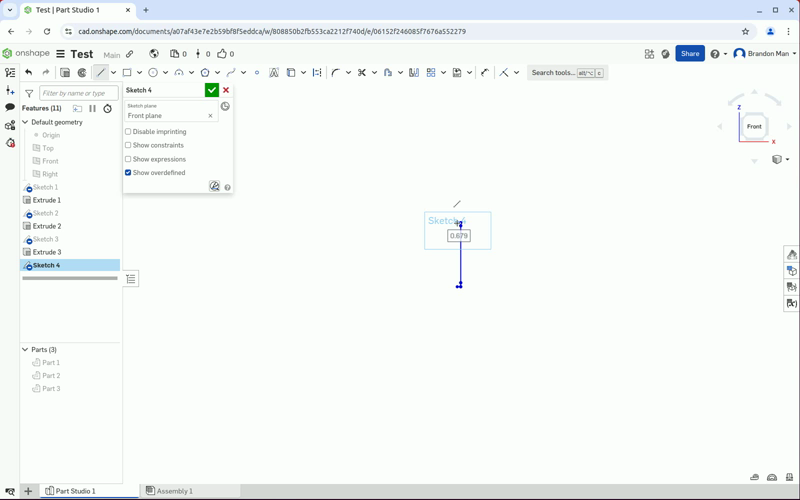
key_up(shift)
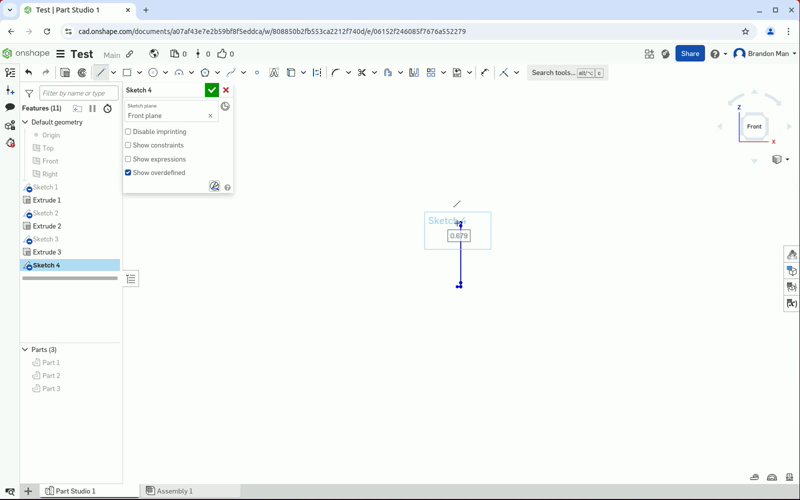
key_down(shift)
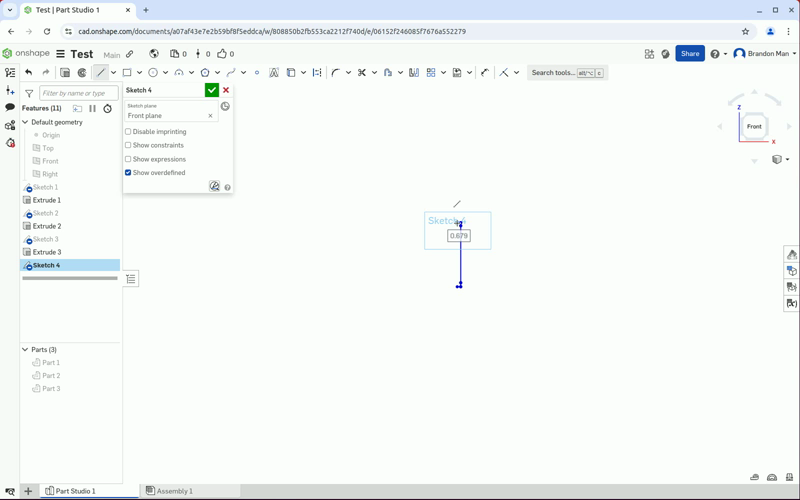
mouse_move(457, 286)
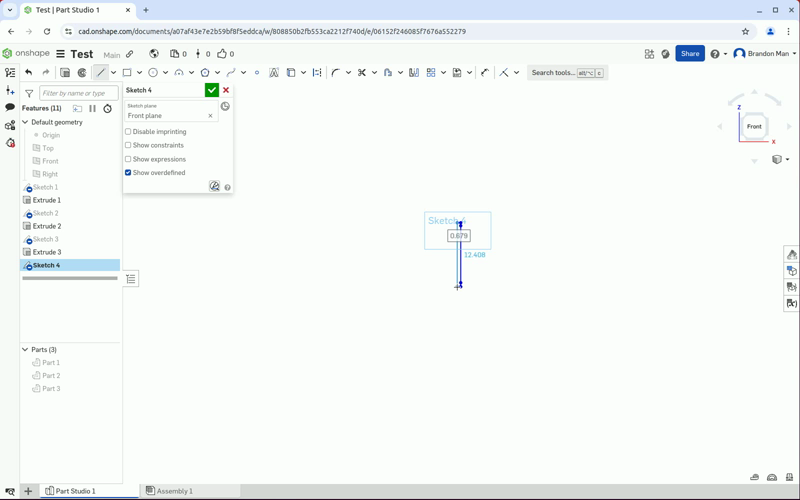
scroll(6)
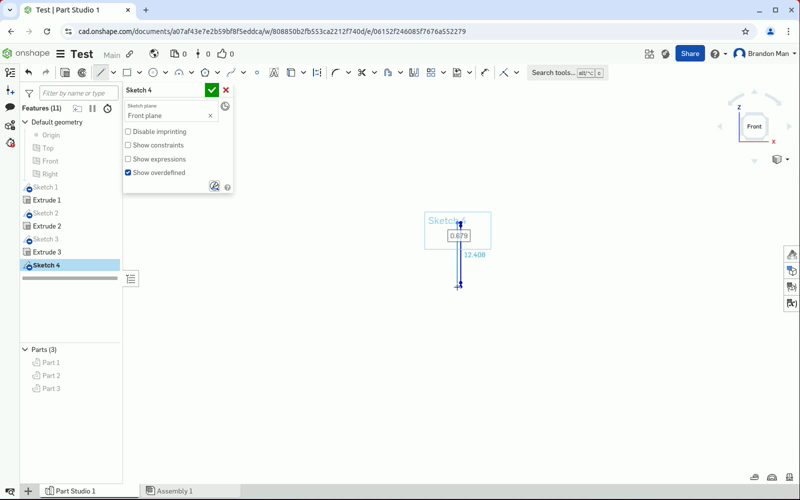
scroll(6)
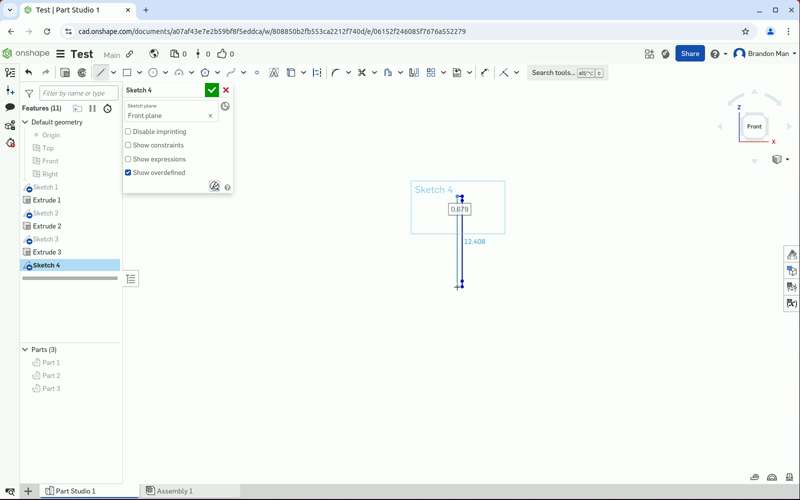
scroll(6)
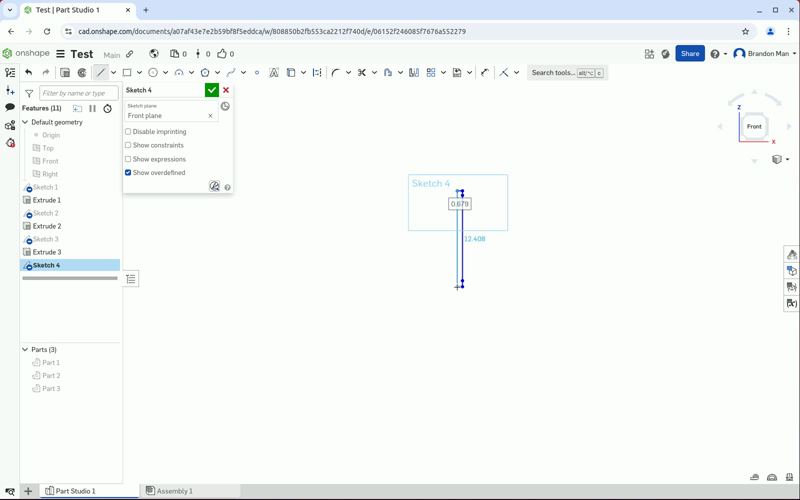
scroll(6)
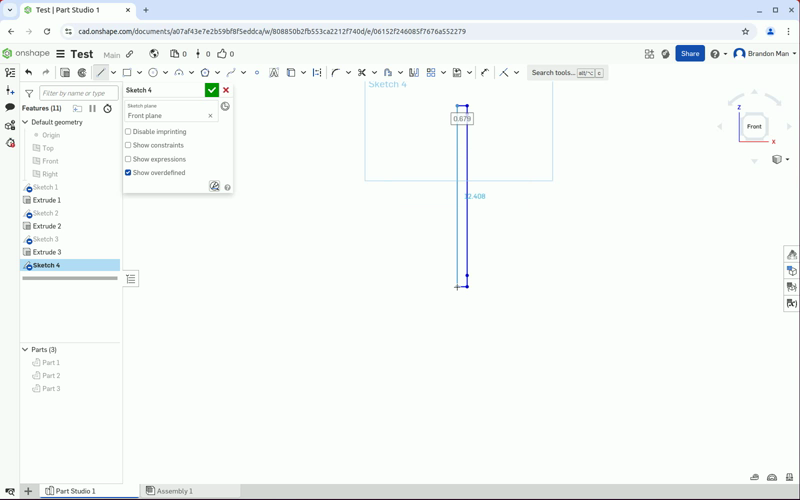
scroll(6)
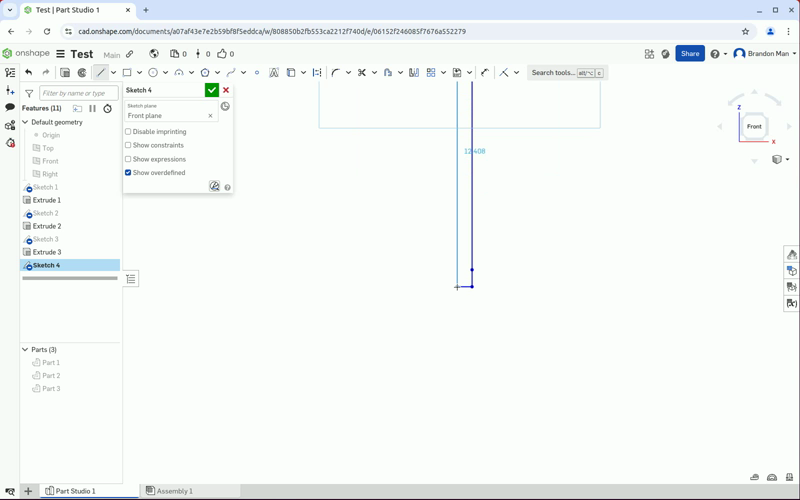
scroll(6)
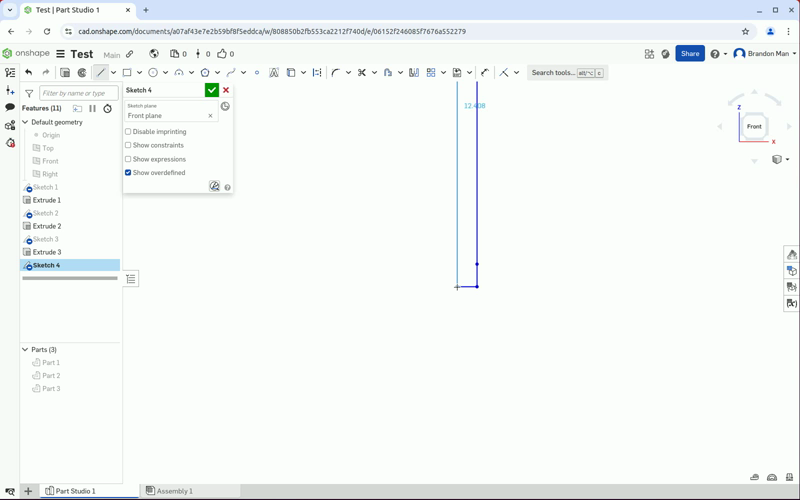
scroll(6)
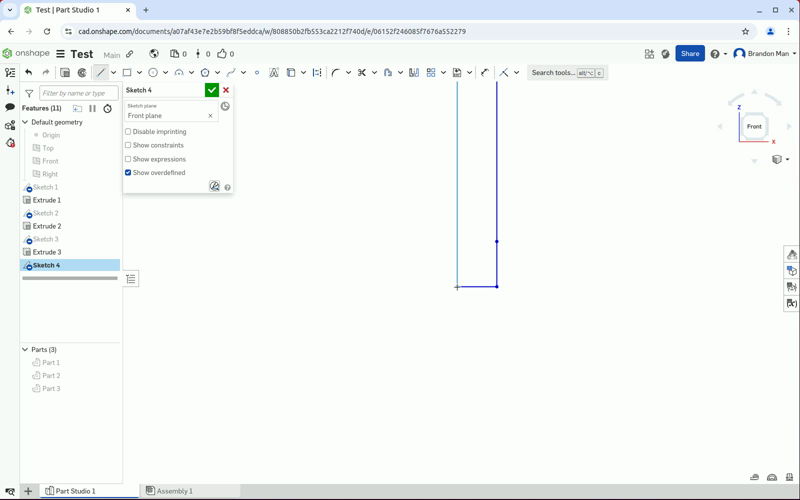
key_up(shift)
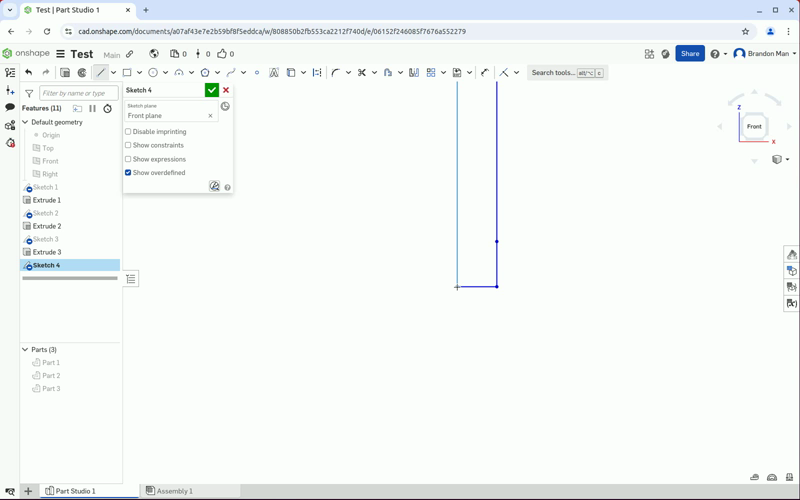
click(457, 286)
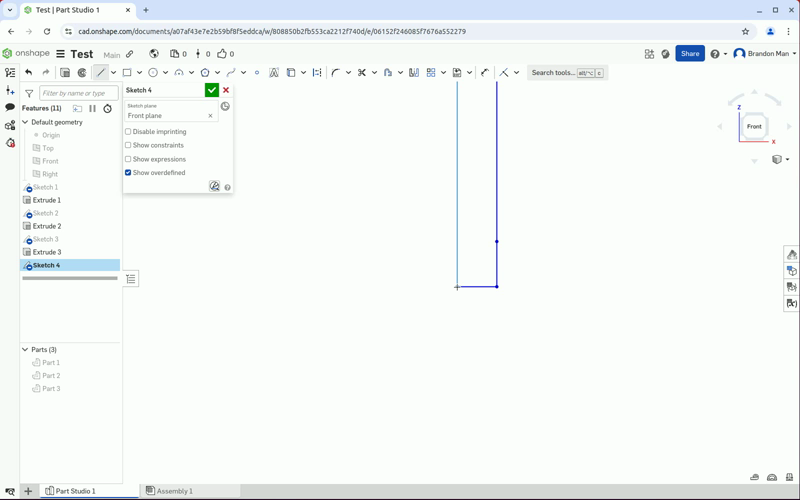
scroll(-6)
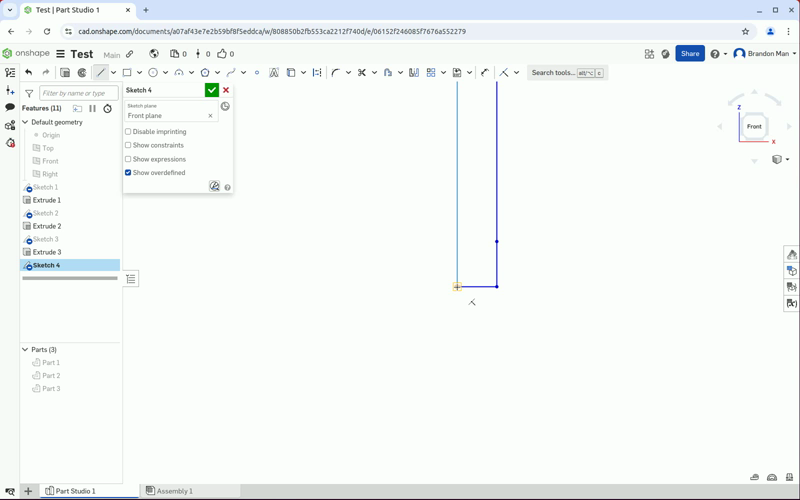
scroll(-6)
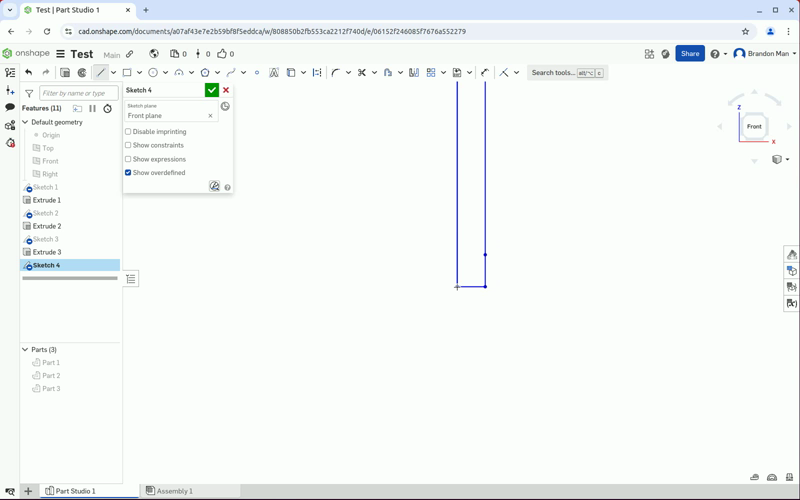
scroll(-6)
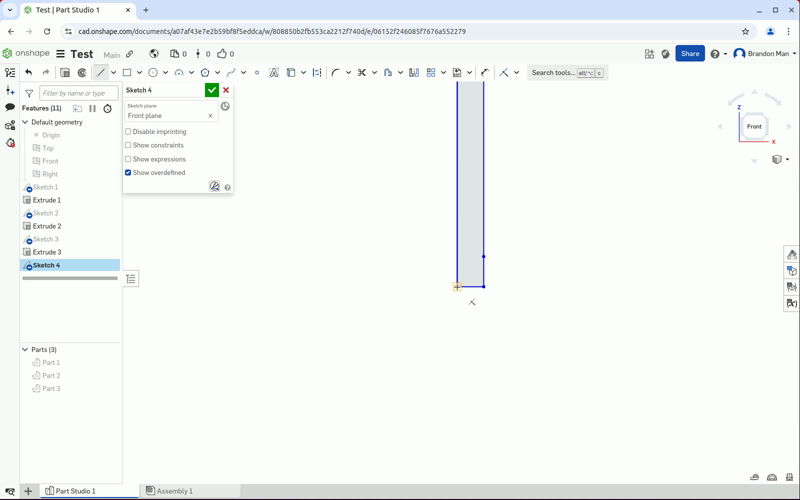
scroll(-6)
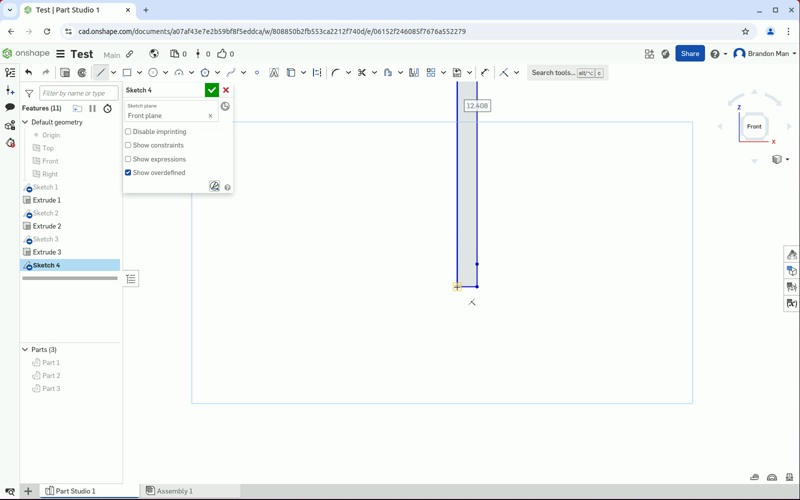
scroll(-6)
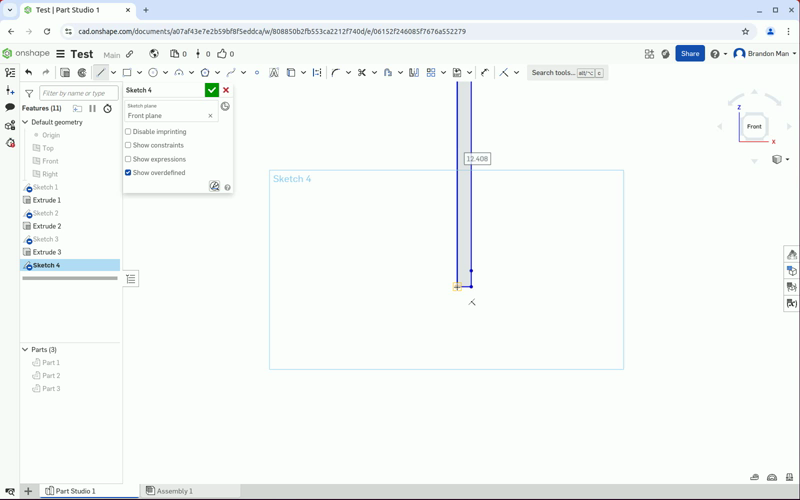
scroll(-6)
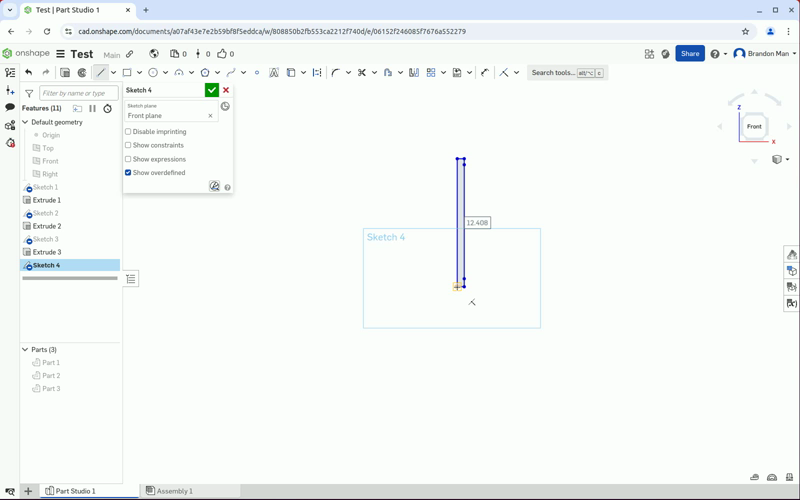
scroll(-6)
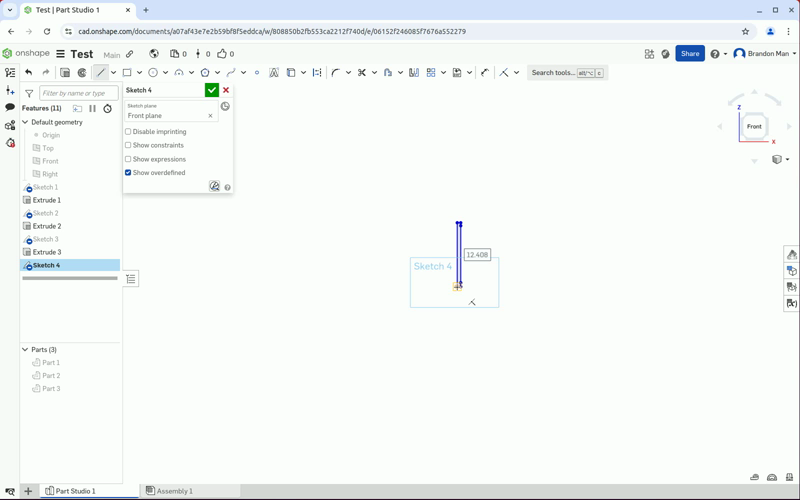
key(esc)
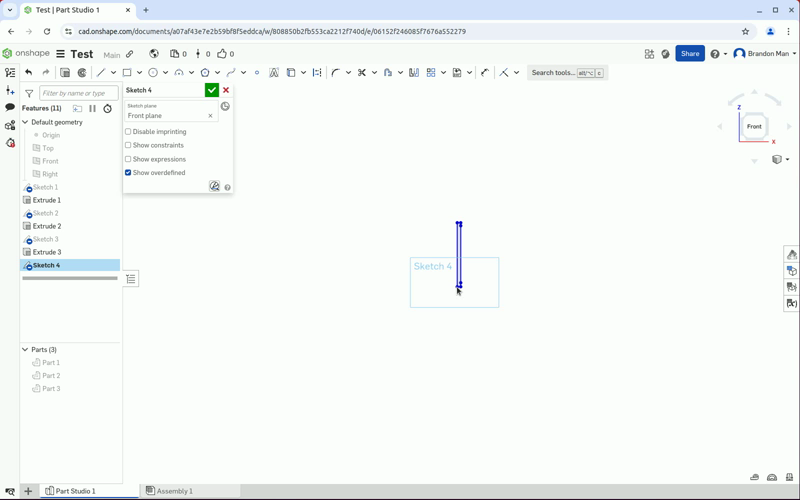
mouse_move(459, 236)
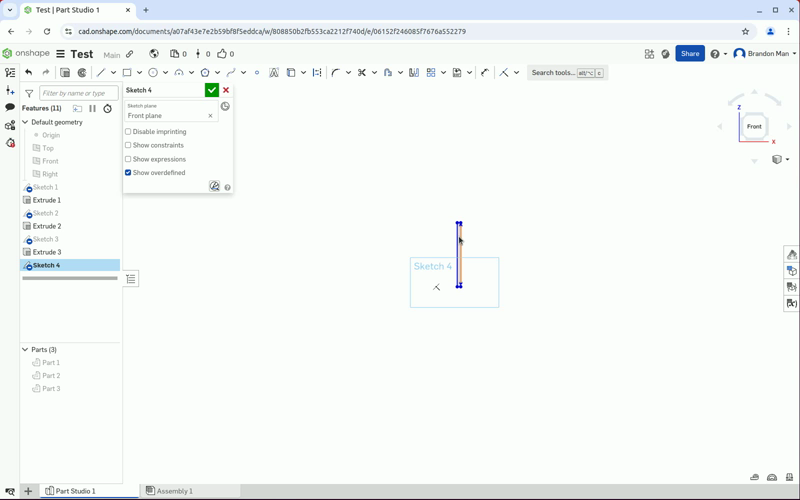
scroll(6)
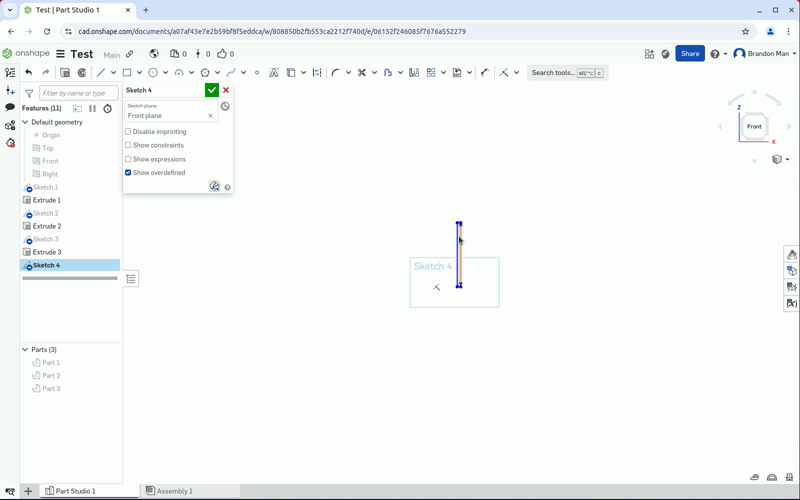
scroll(6)
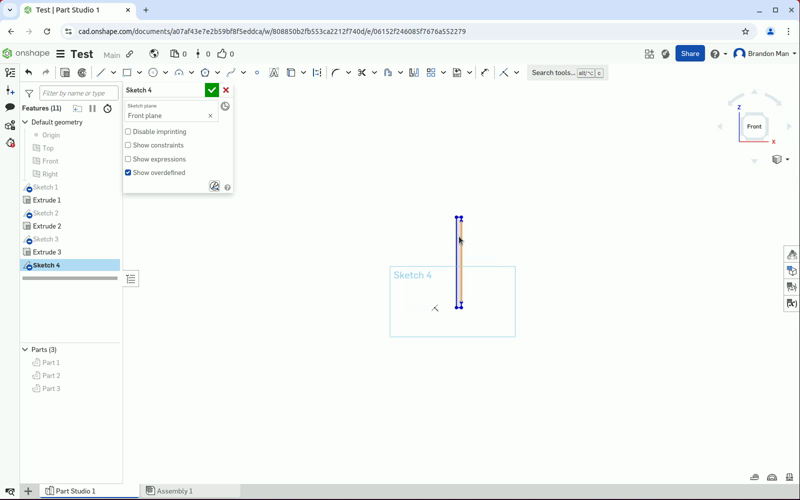
scroll(6)
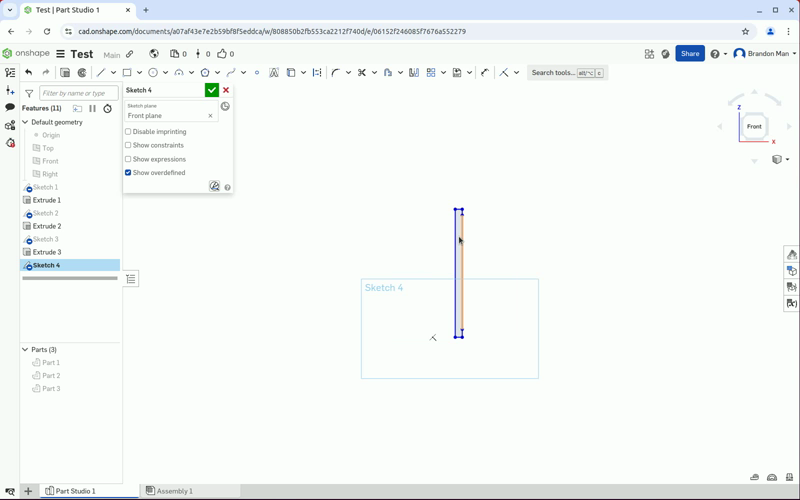
scroll(6)
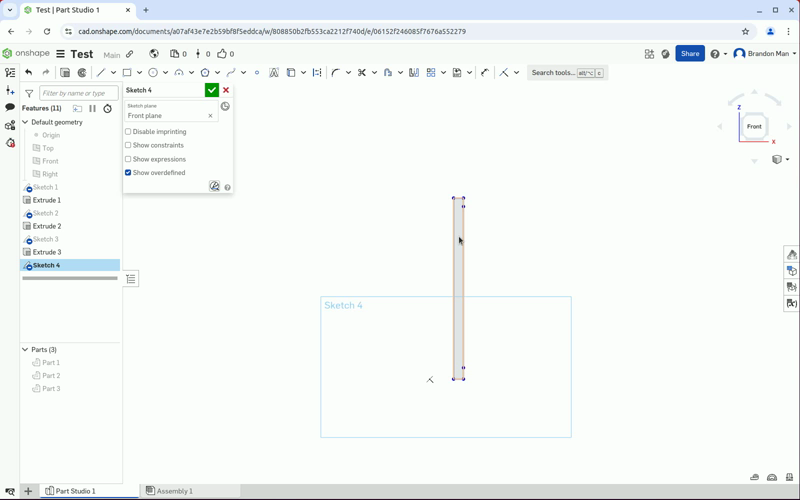
scroll(6)
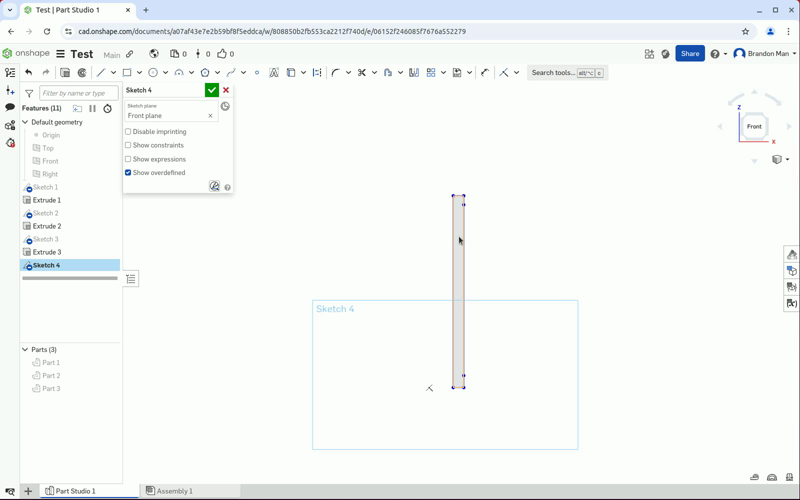
scroll(6)
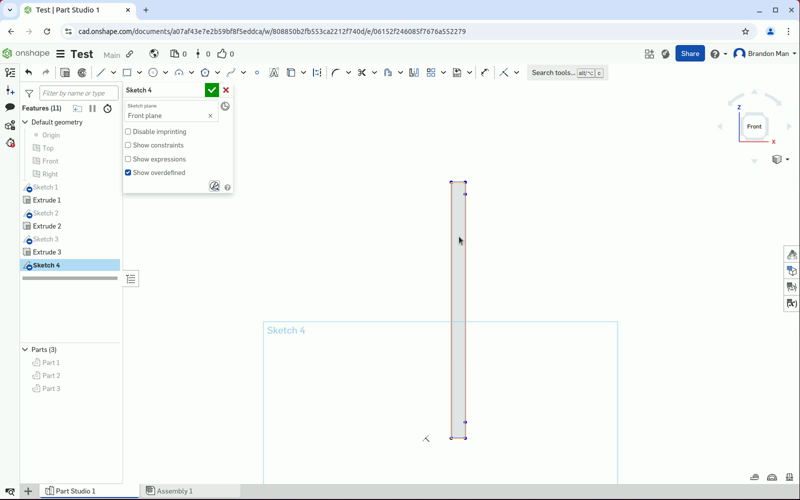
scroll(6)
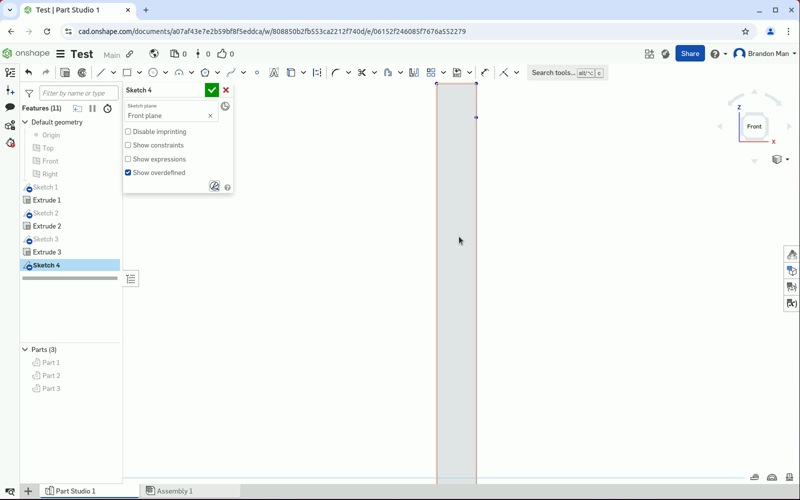
click(459, 236)
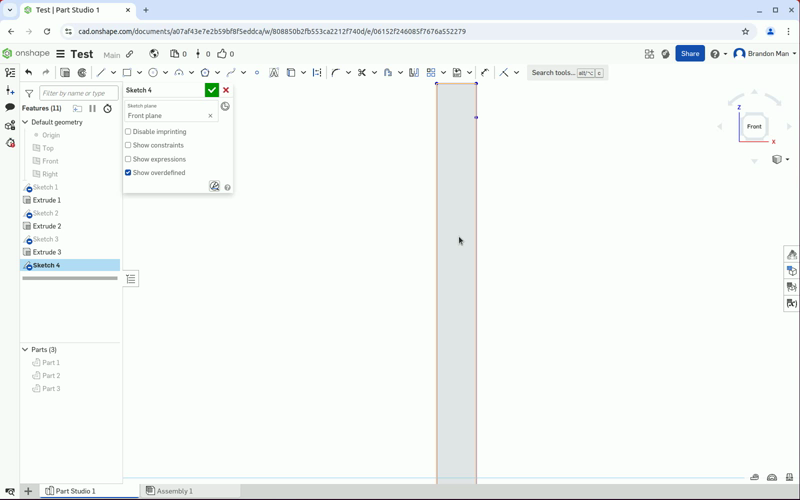
scroll(-6)
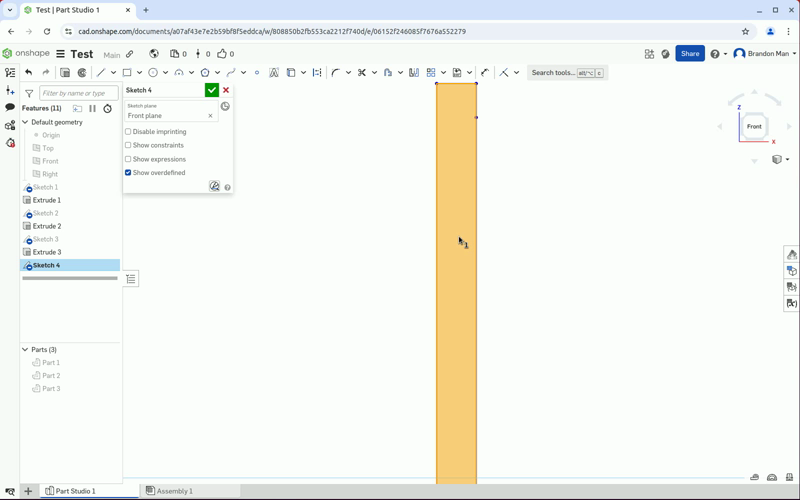
scroll(-6)
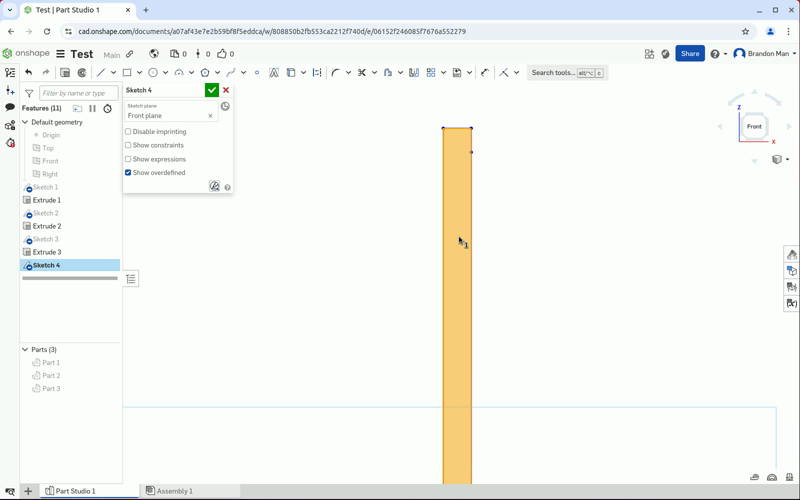
scroll(-6)
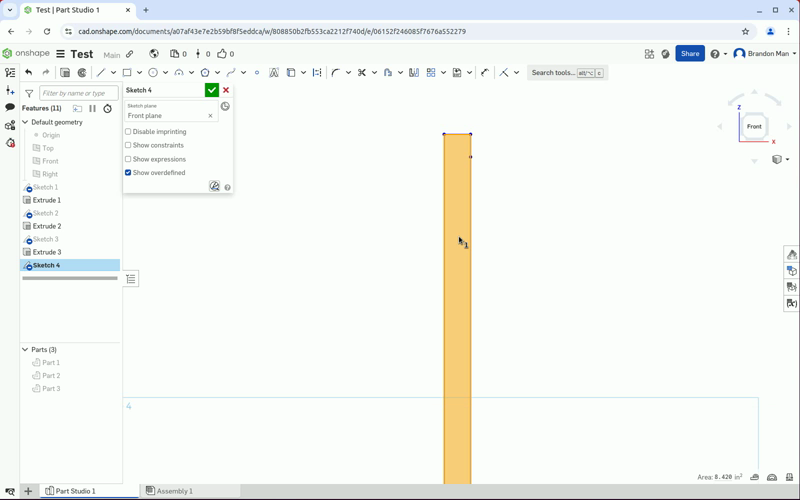
scroll(-6)
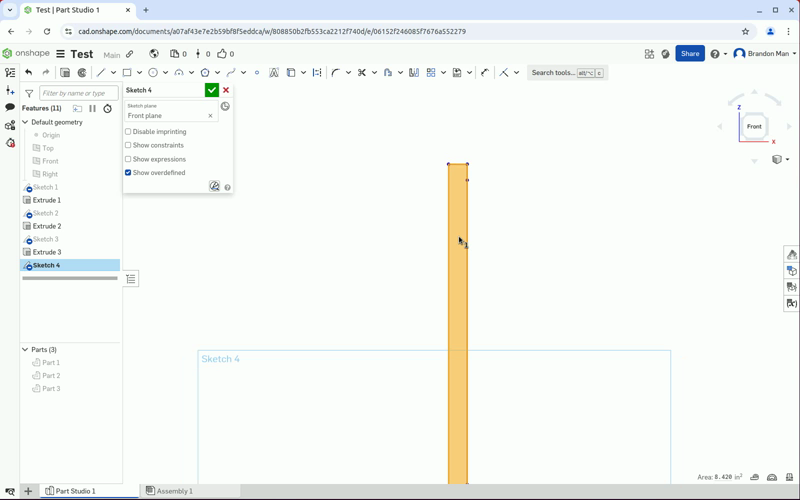
scroll(-6)
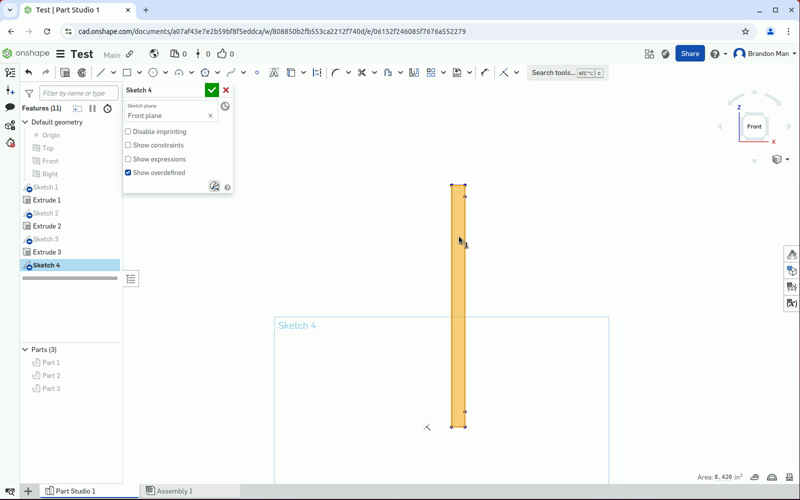
scroll(-6)
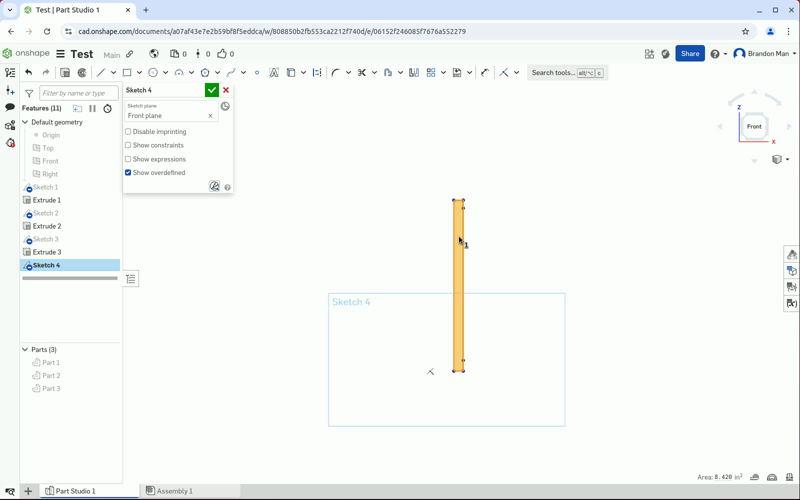
scroll(-6)
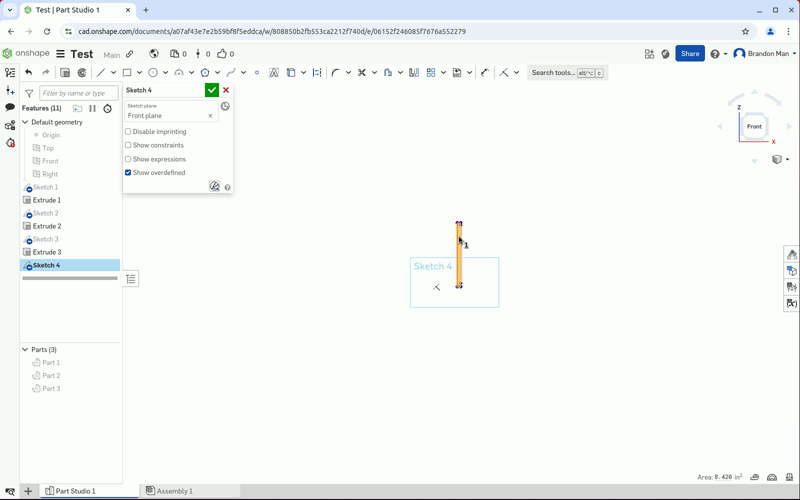
mouse_move(73, 352)
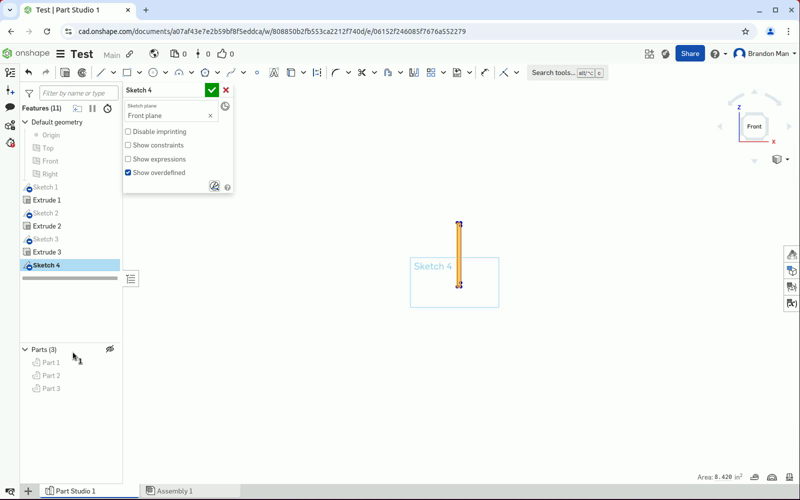
key(shift+y)
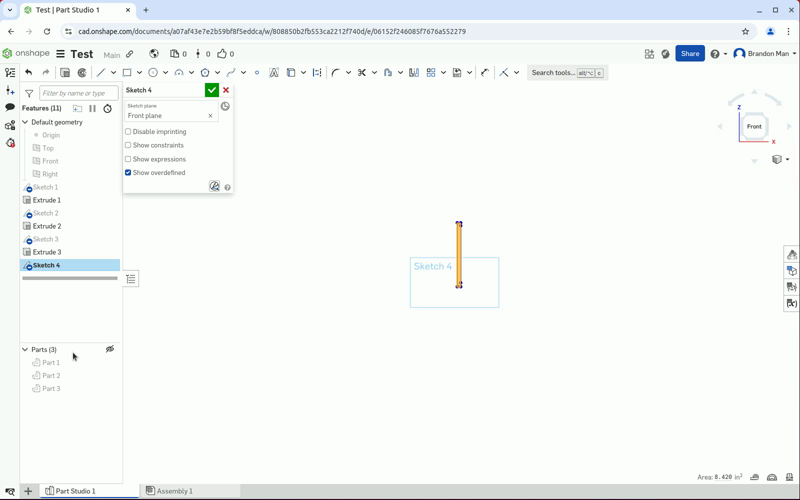
key(shift+e)
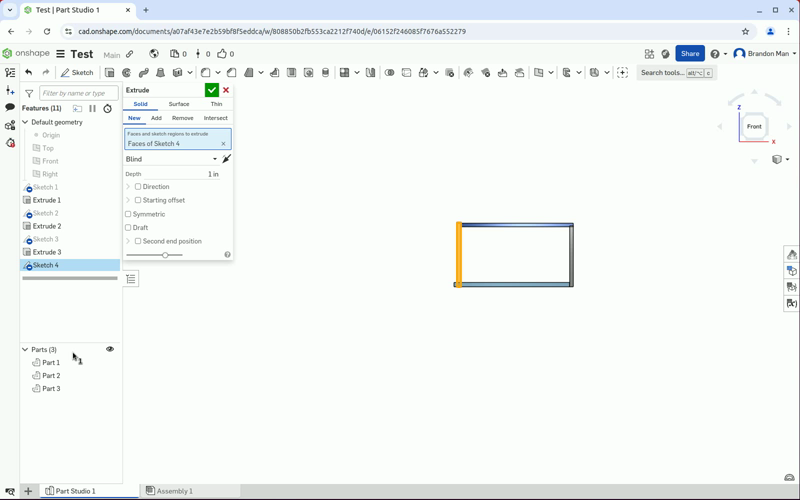
mouse_move(143, 106)
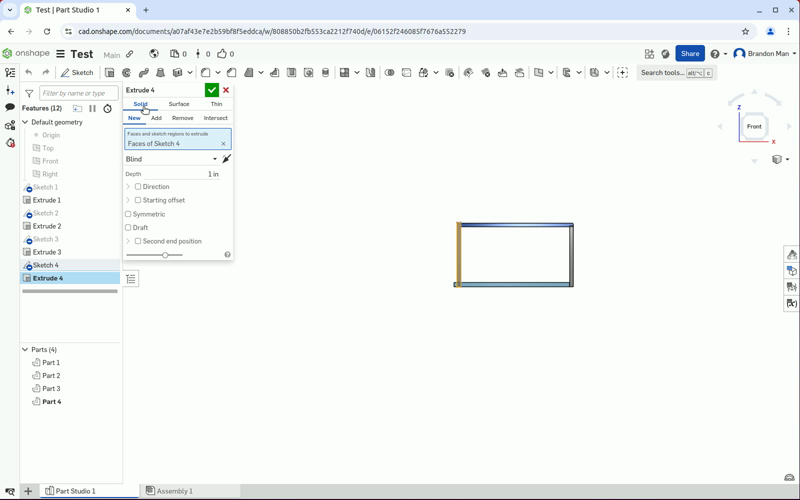
click(143, 106)
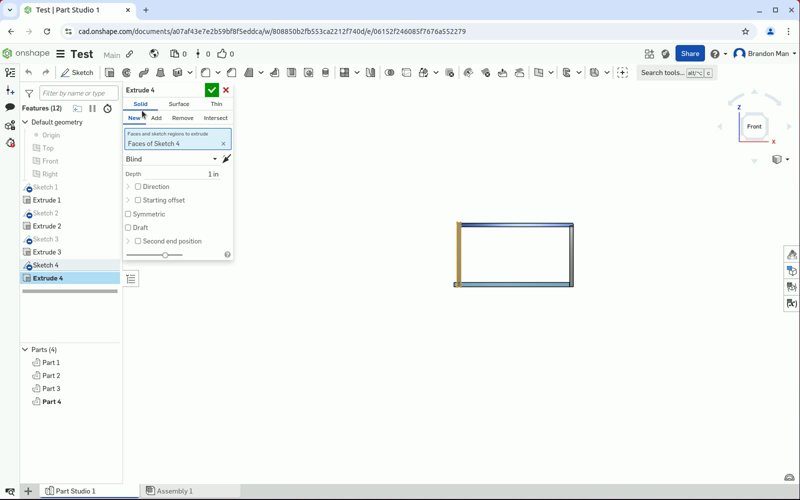
mouse_move(137, 120)
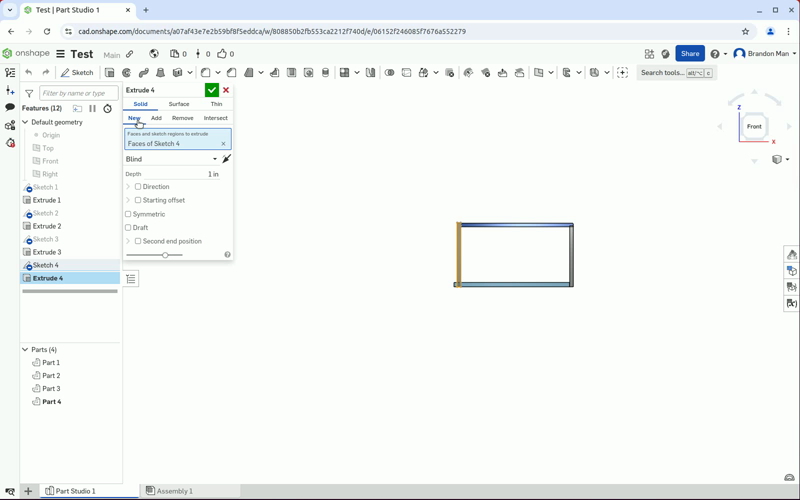
click(137, 120)
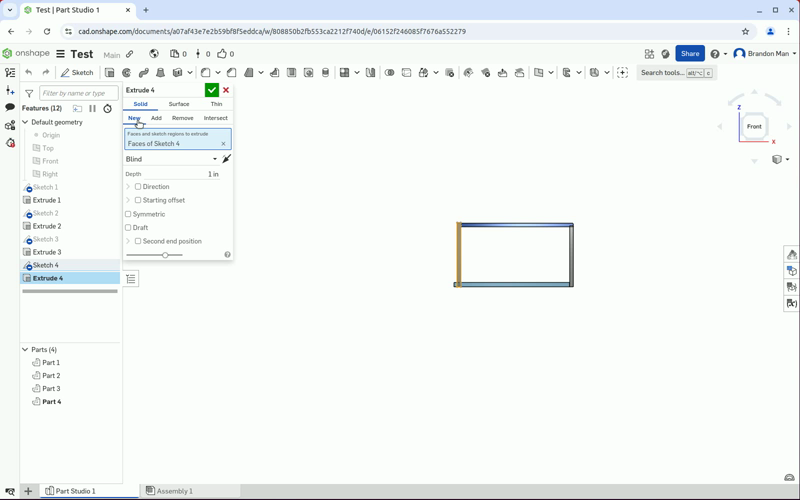
key(tab, 4)
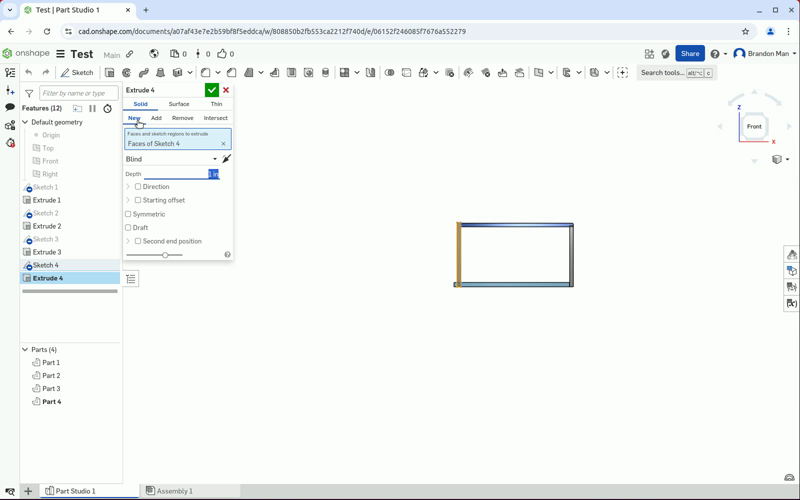
text(1.685)
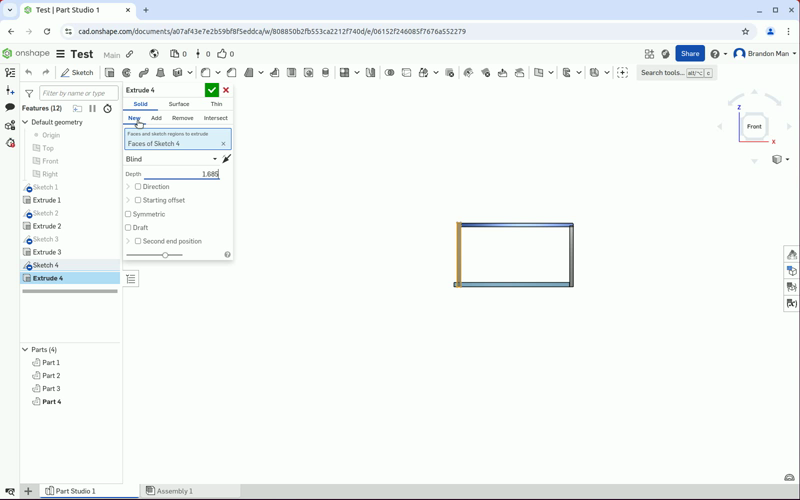
key(enter)
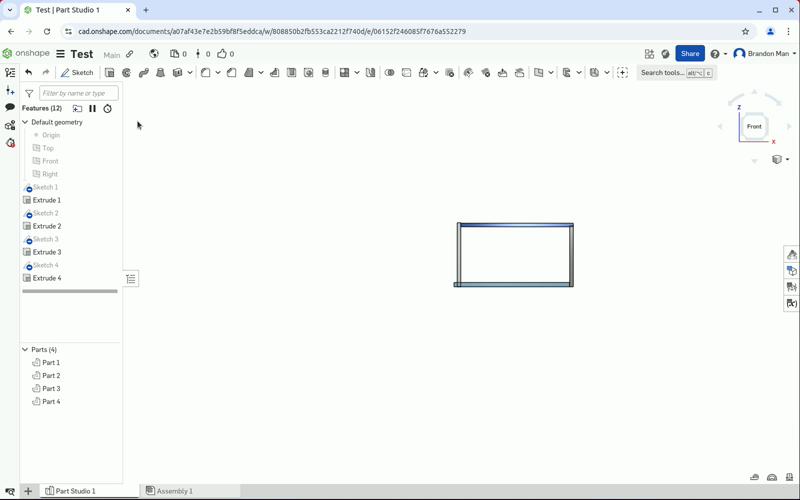
key(shift+h)
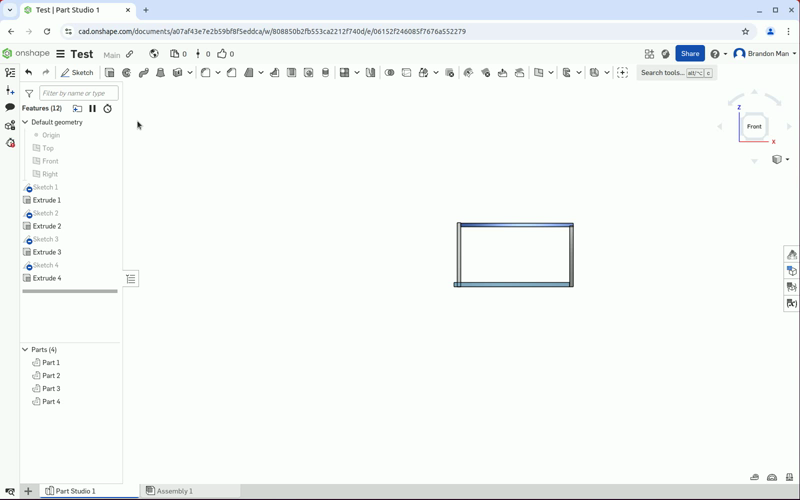
key(shift+h)
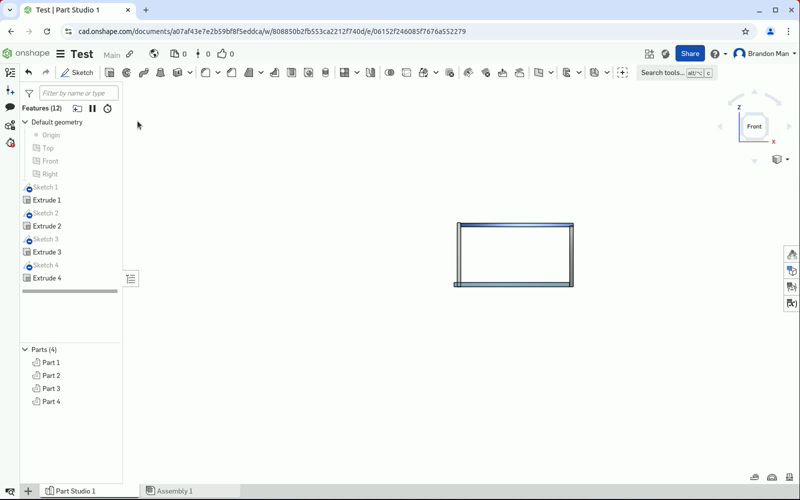
mouse_move(73, 189)
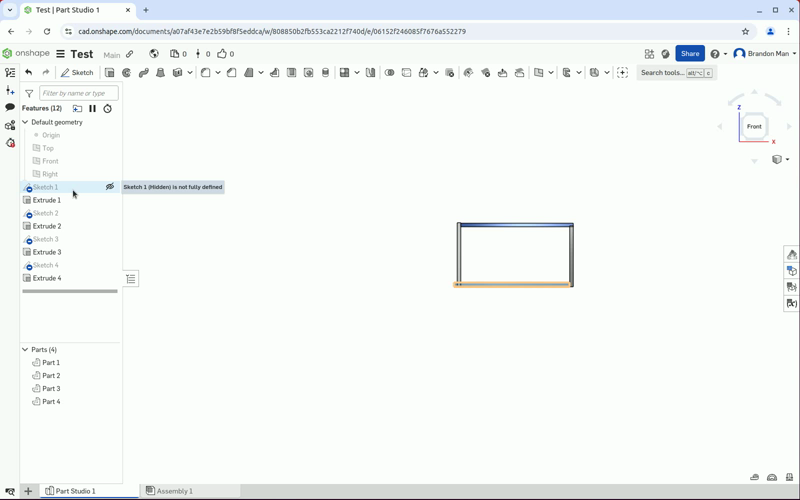
click(73, 189)
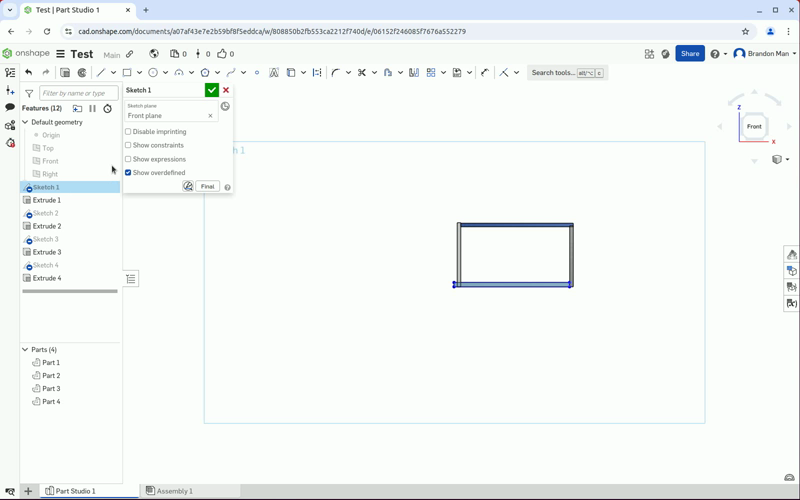
mouse_move(229, 92)
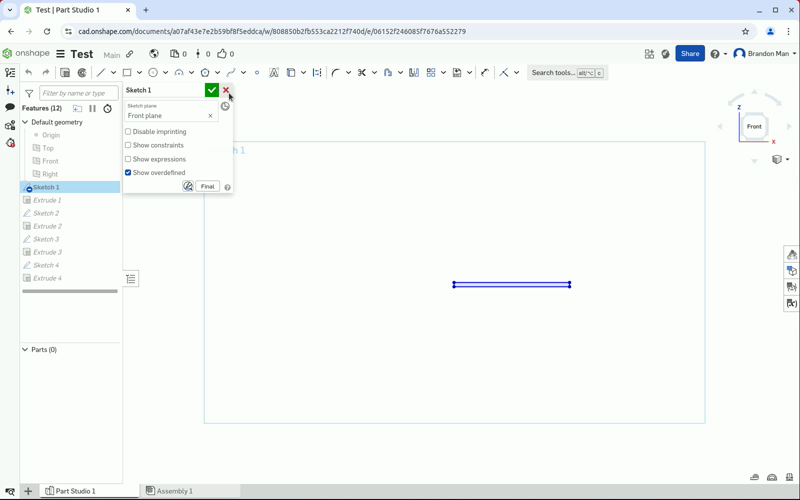
click(229, 92)
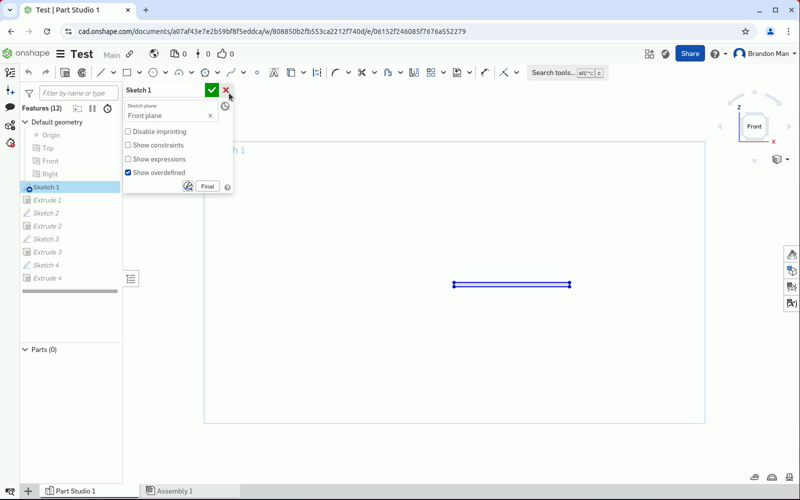
key(shift+s)
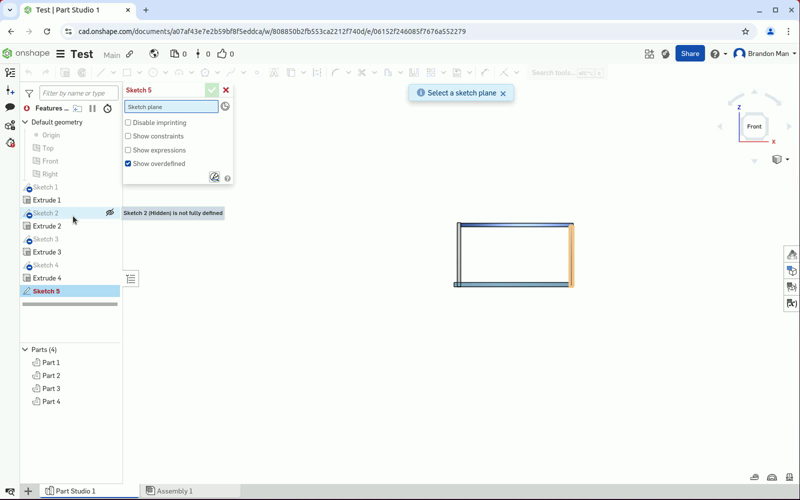
scroll(3)
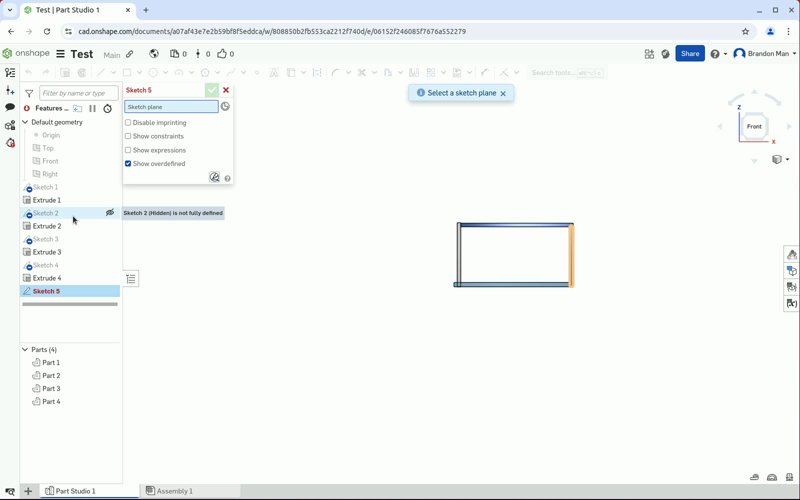
mouse_move(73, 163)
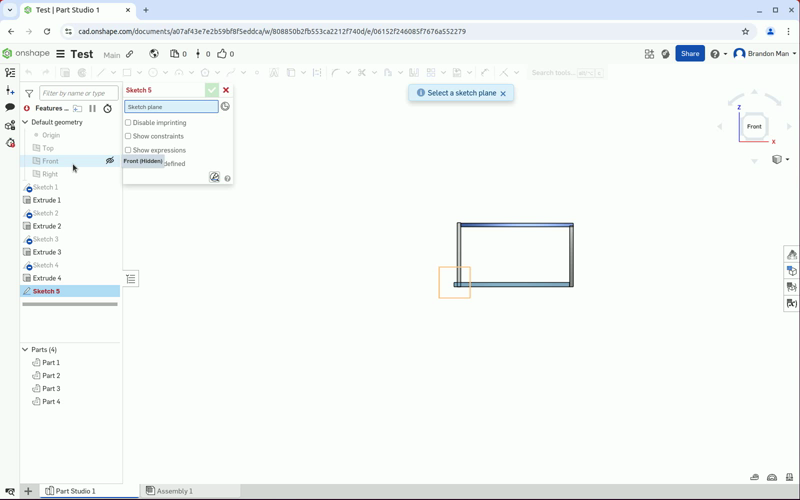
click(73, 163)
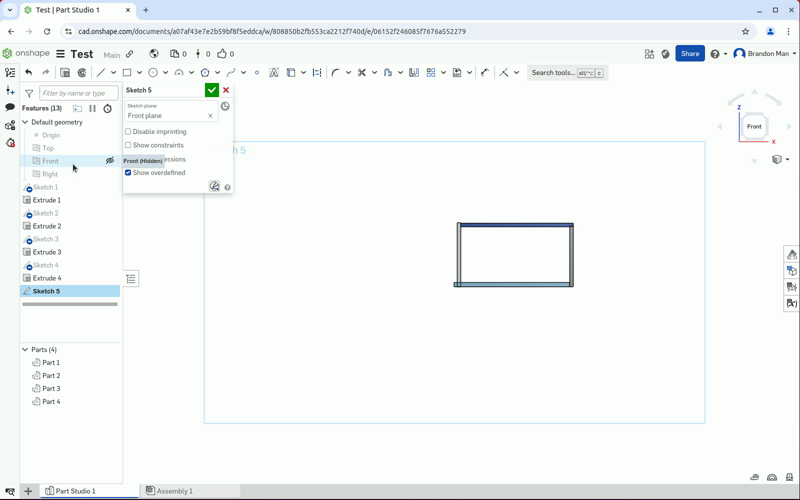
mouse_move(73, 352)
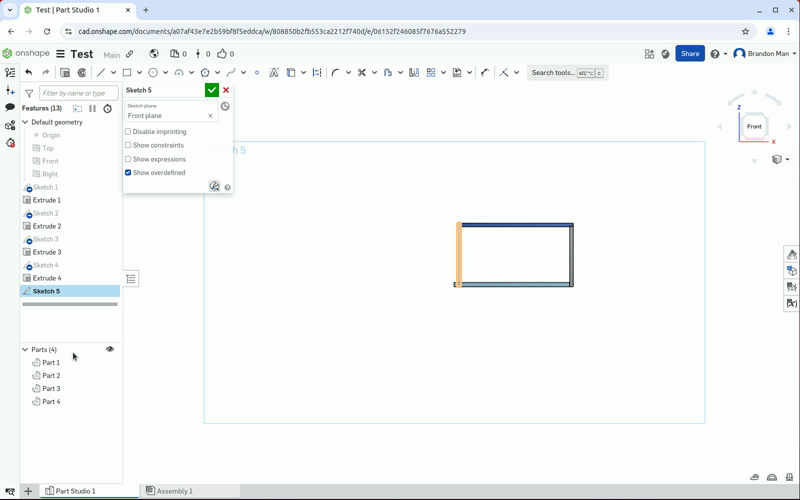
key(y)
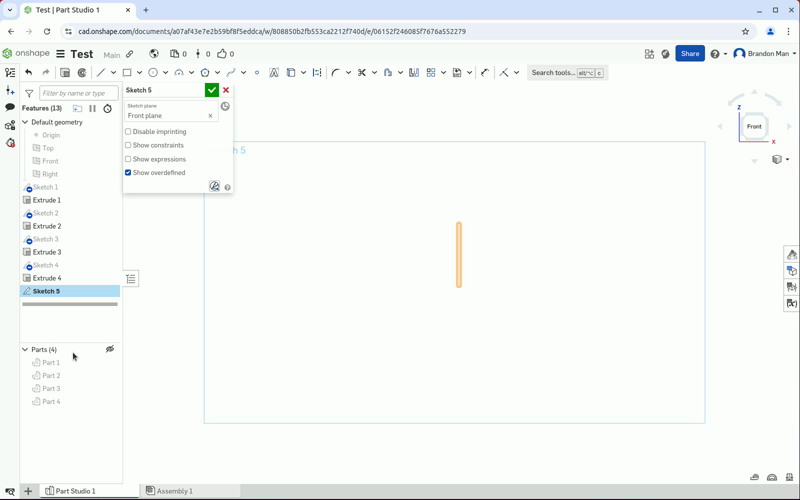
key(l)
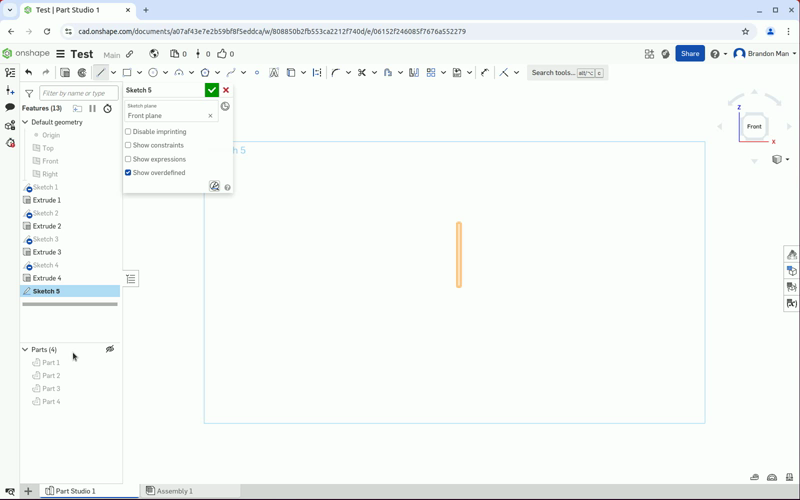
key_down(shift)
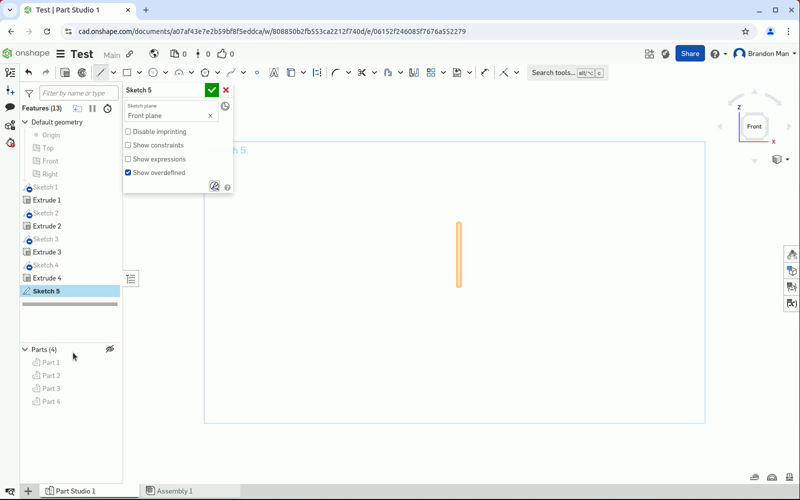
mouse_move(460, 282)
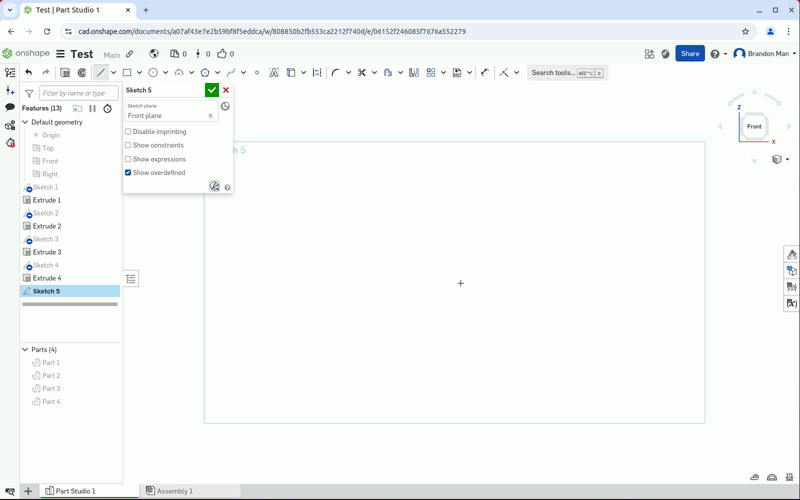
click(460, 282)
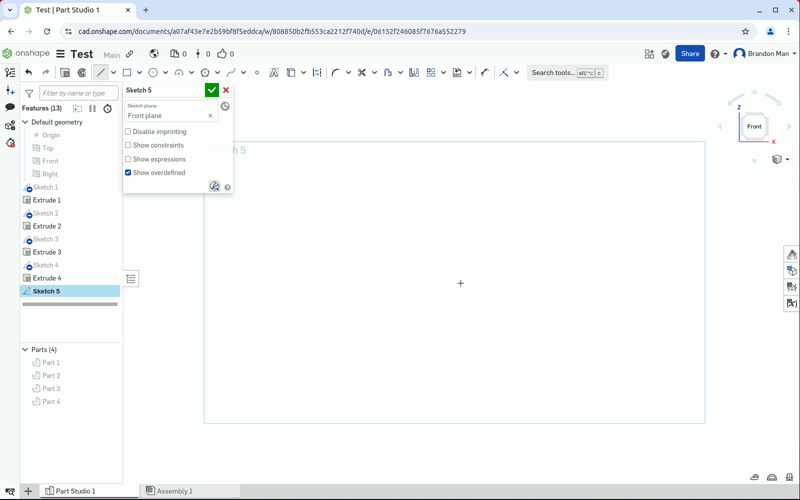
key_up(shift)
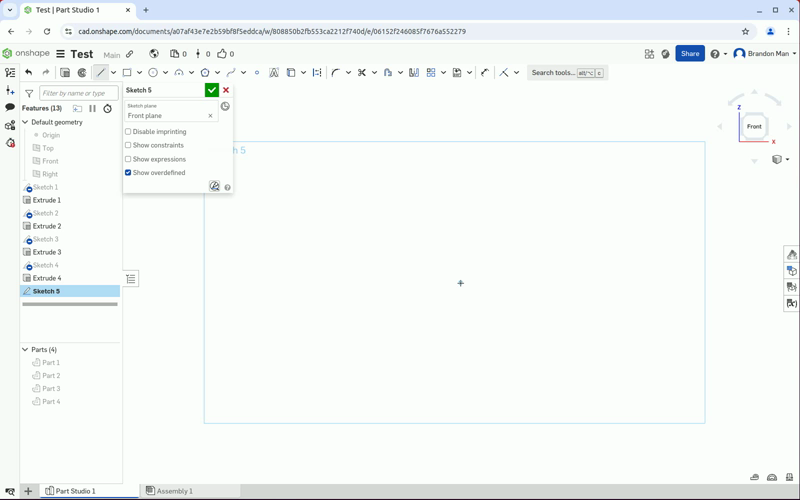
key_down(shift)
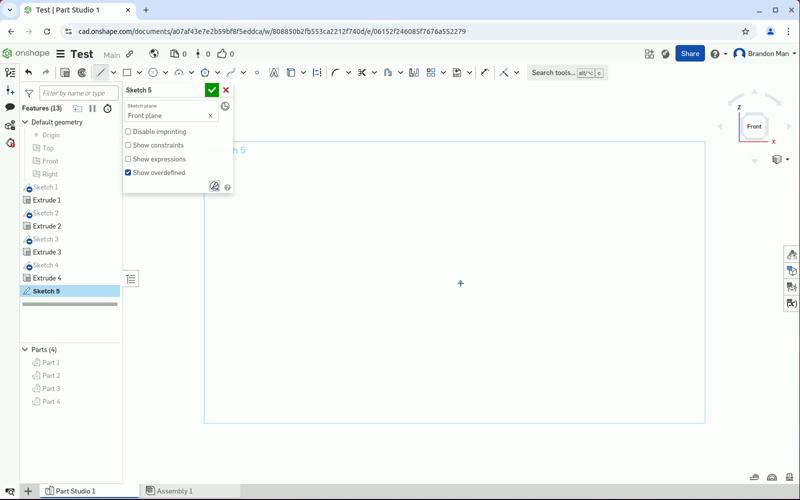
mouse_move(569, 282)
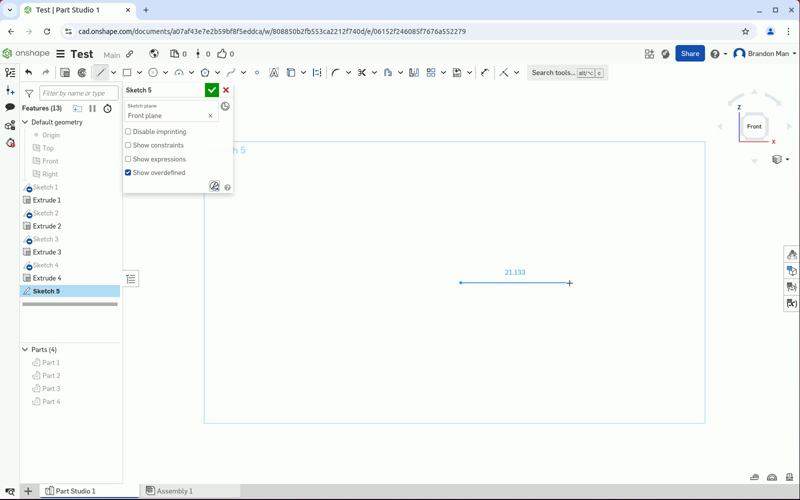
click(569, 282)
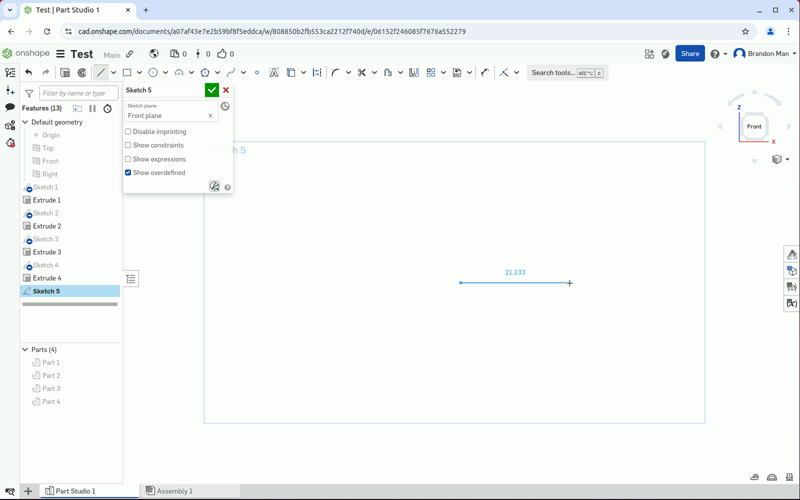
key_up(shift)
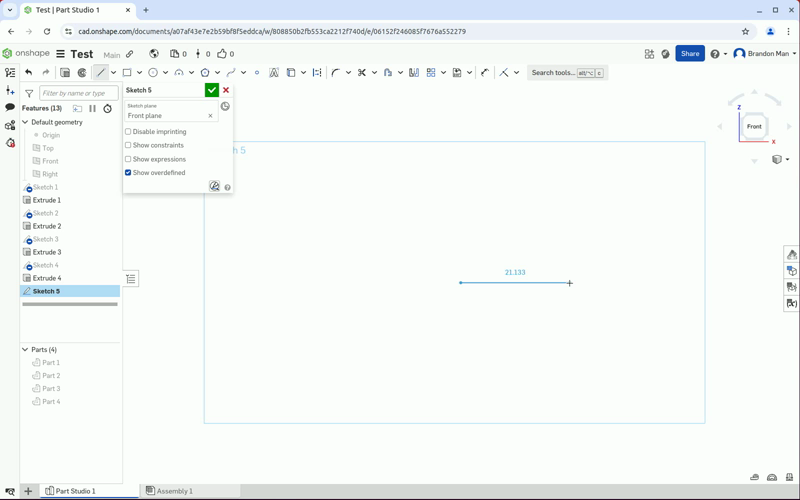
key_down(shift)
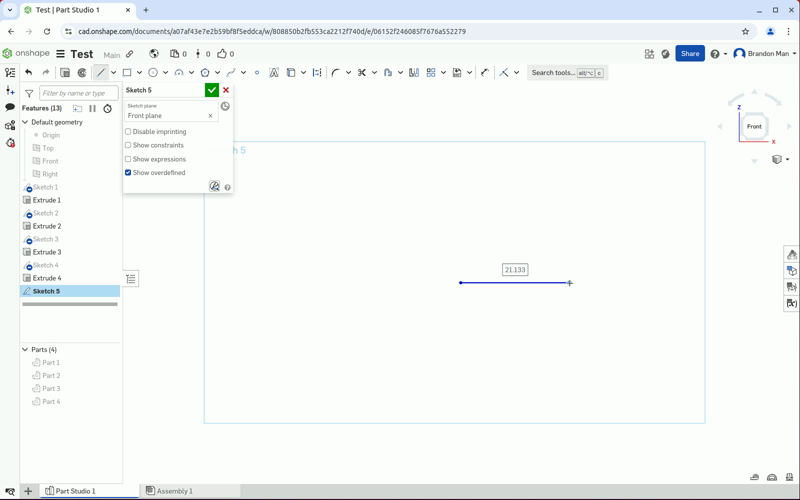
mouse_move(589, 282)
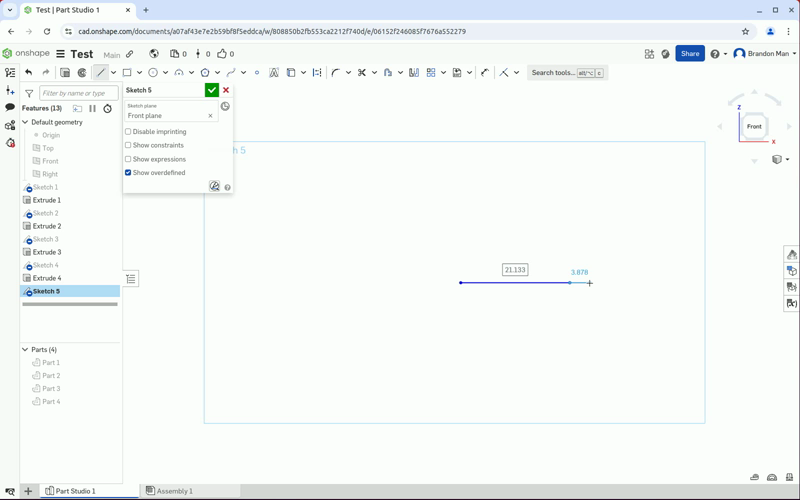
mouse_move(569, 226)
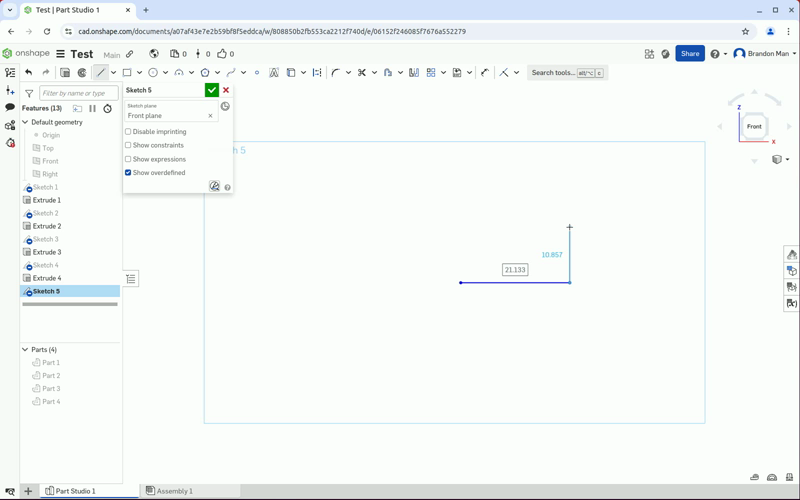
click(569, 226)
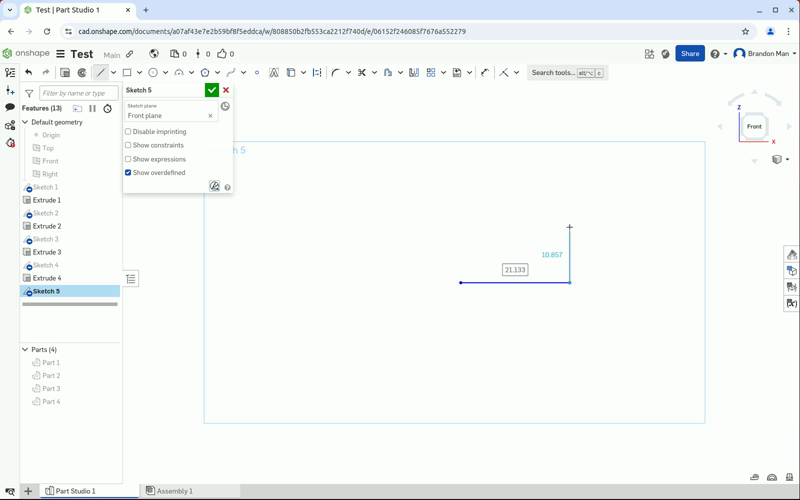
key_up(shift)
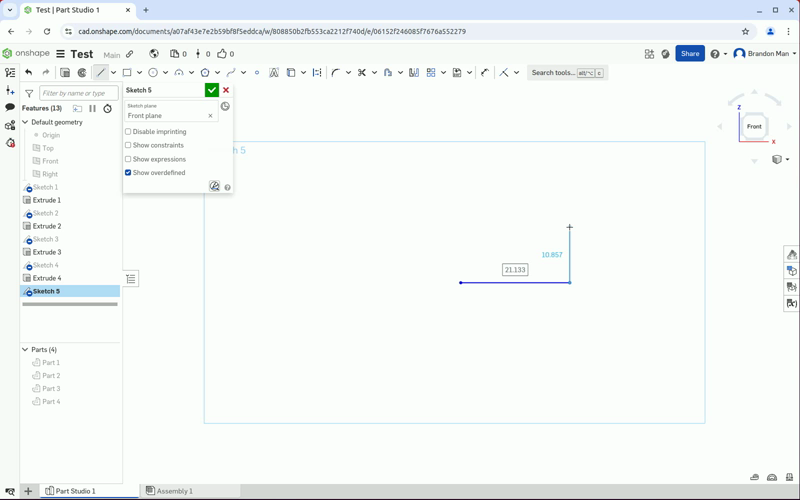
key_down(shift)
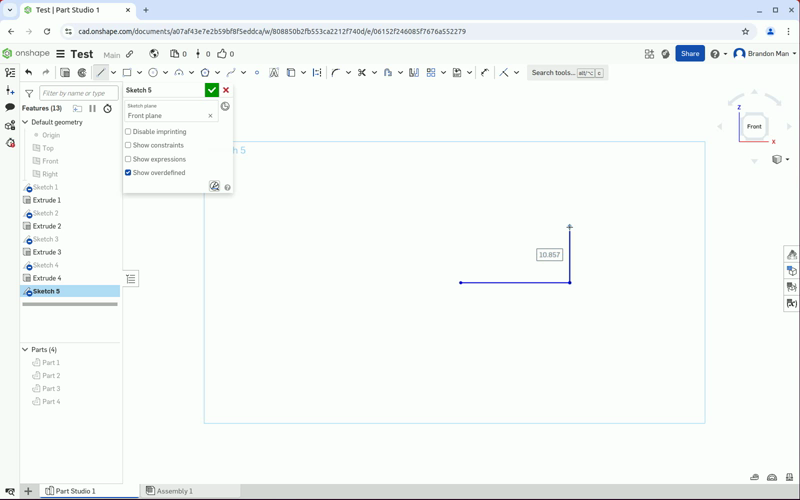
mouse_move(460, 226)
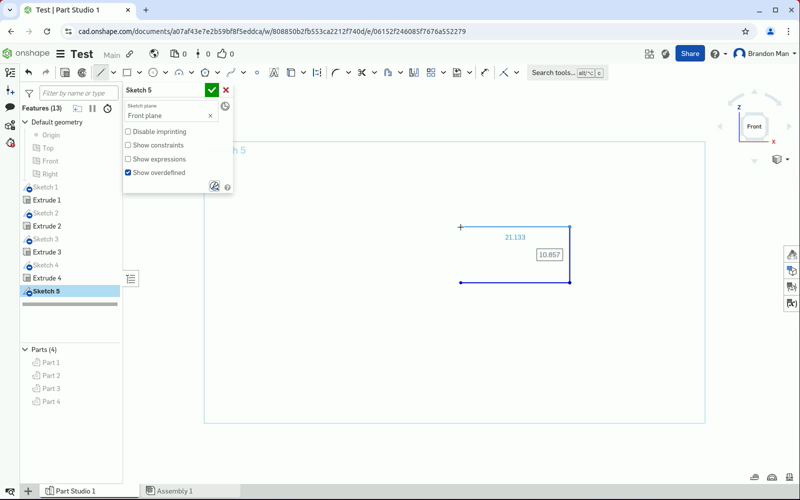
click(460, 226)
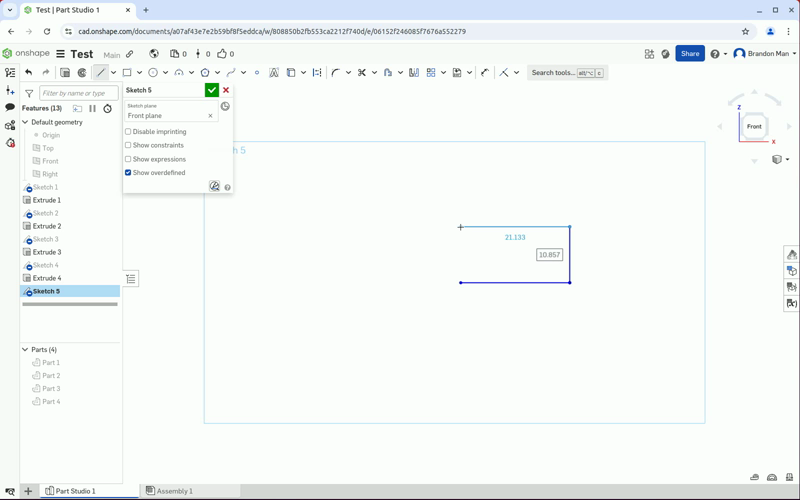
key_up(shift)
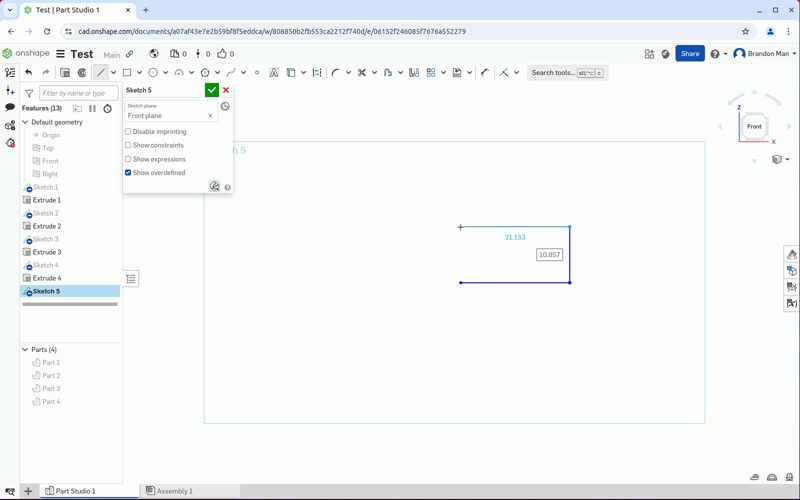
mouse_move(490, 226)
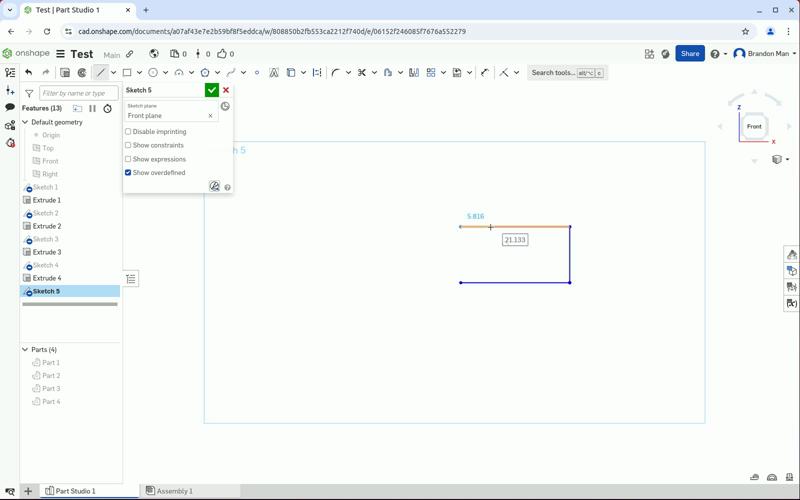
key_down(shift)
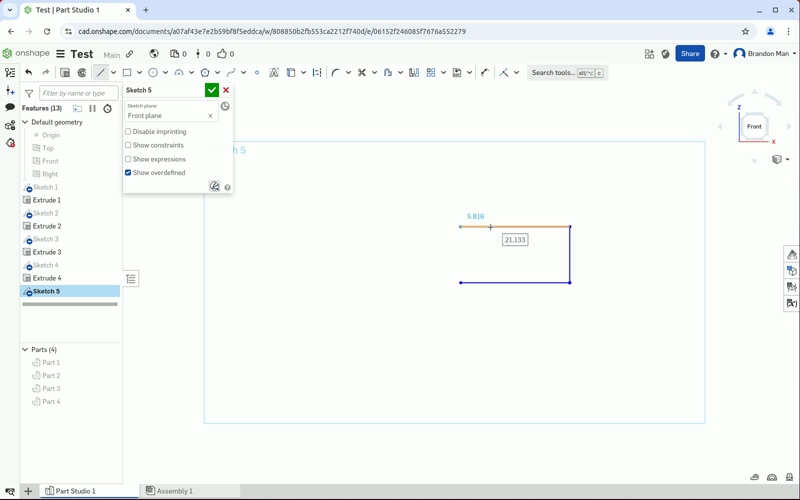
mouse_move(460, 282)
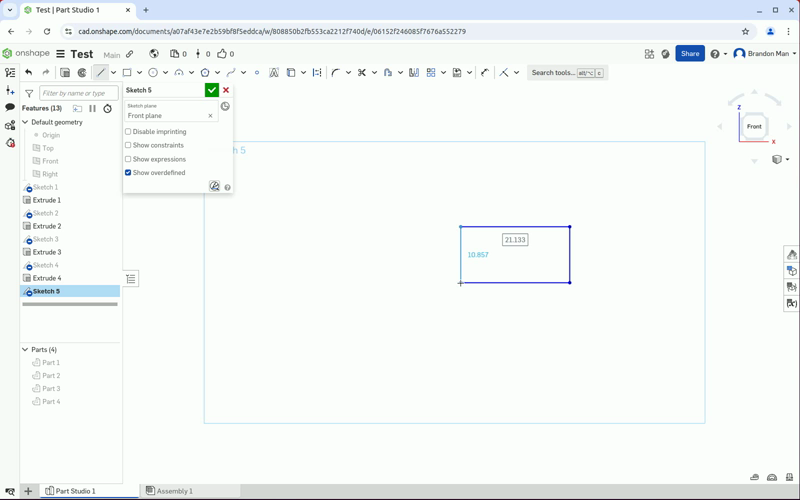
key_up(shift)
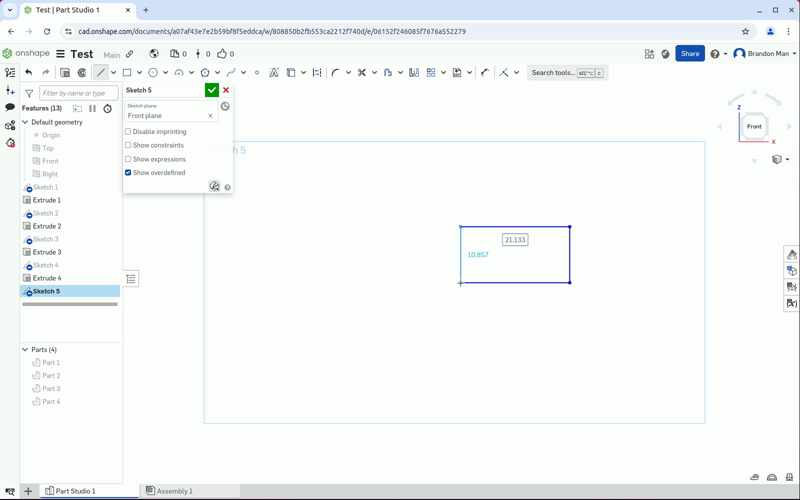
click(460, 282)
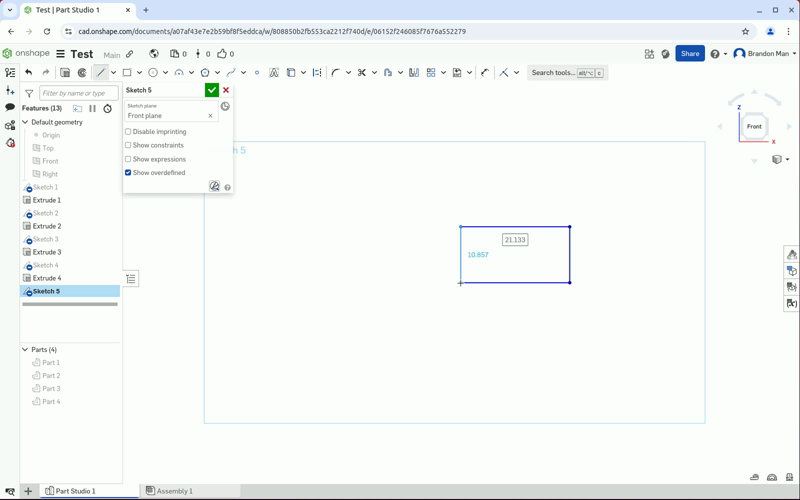
key(esc)
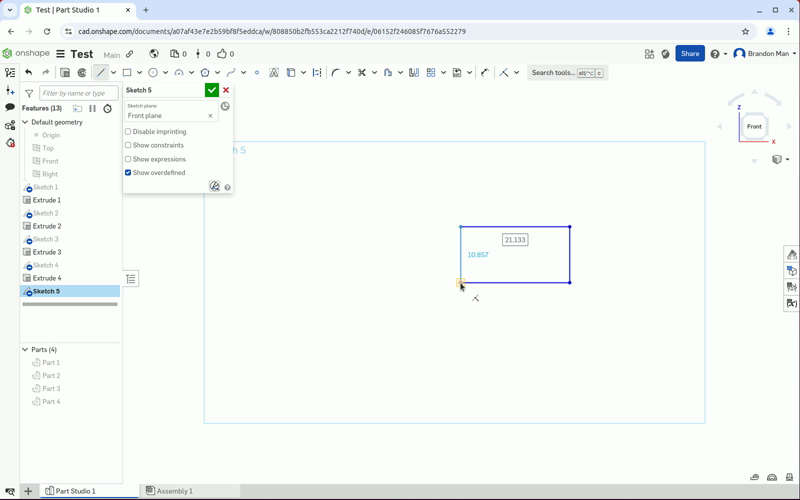
mouse_move(506, 239)
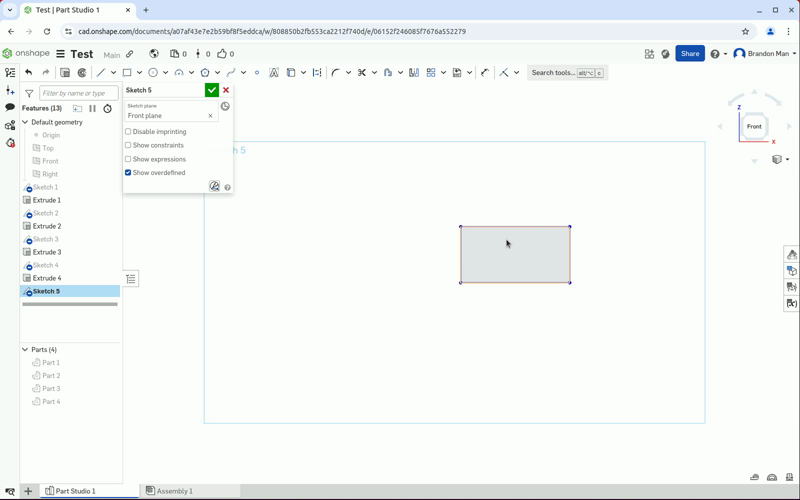
click(506, 239)
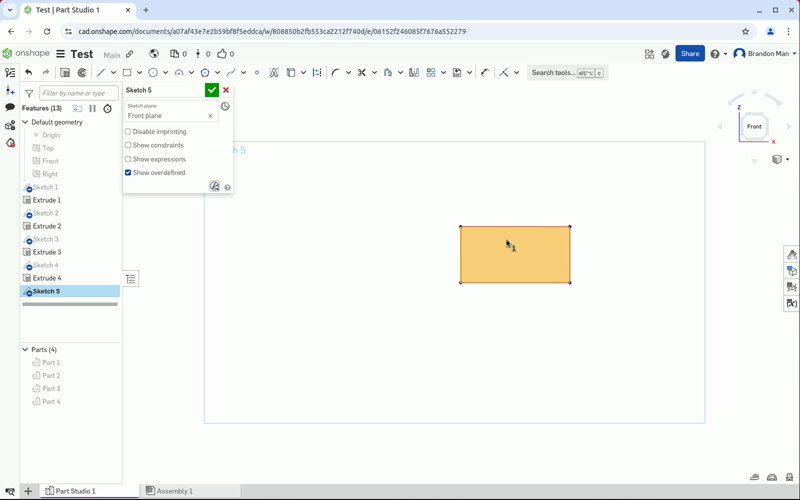
mouse_move(73, 352)
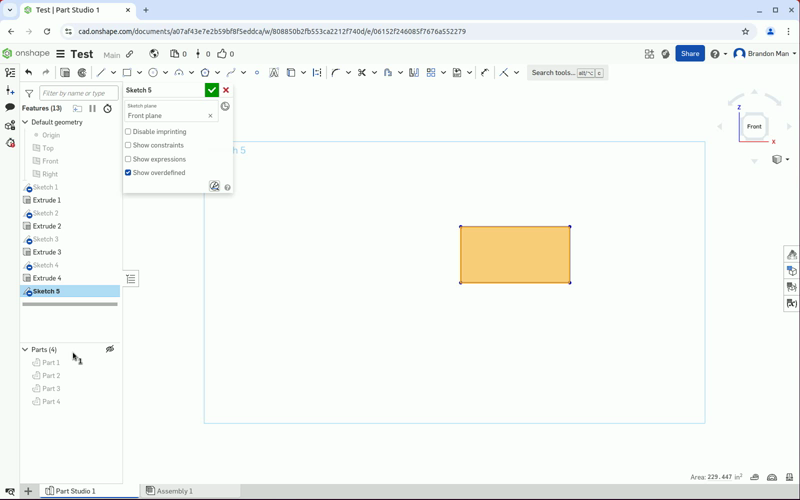
key(shift+y)
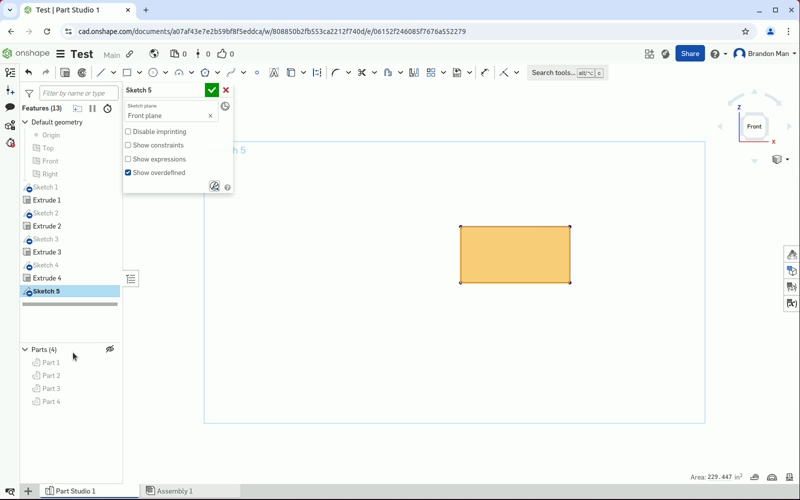
key(shift+e)
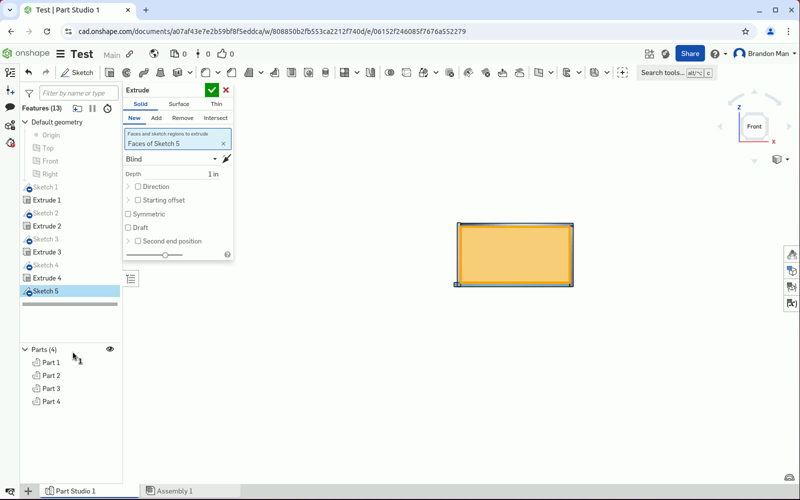
mouse_move(143, 106)
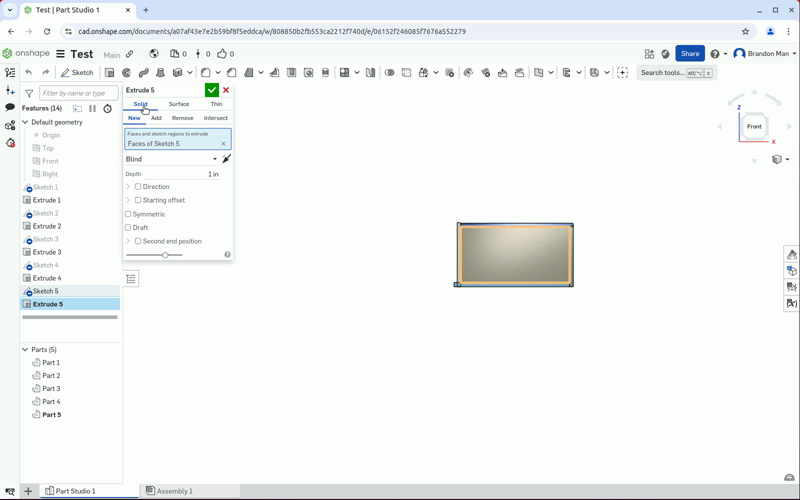
click(143, 106)
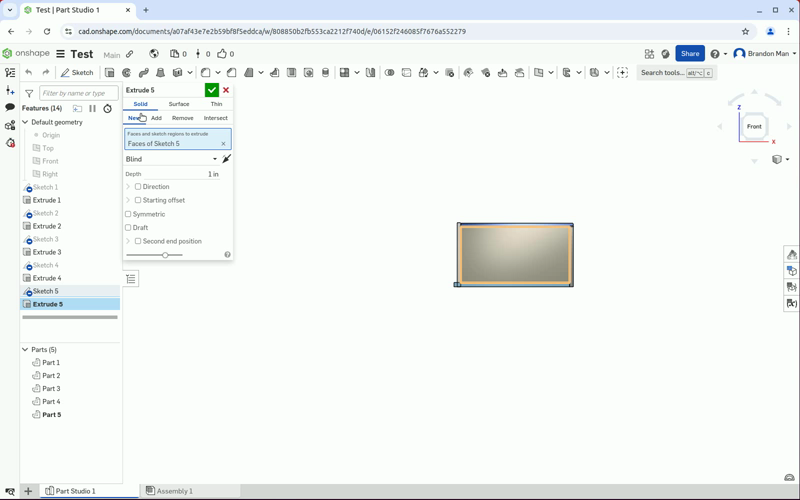
mouse_move(137, 120)
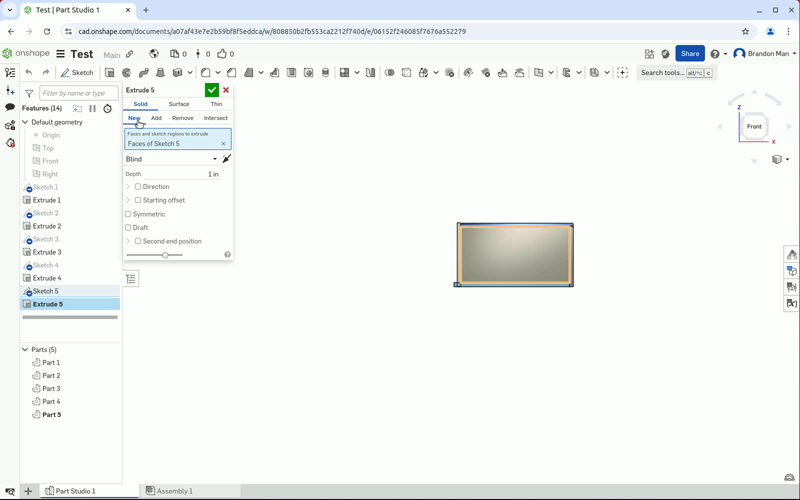
click(137, 120)
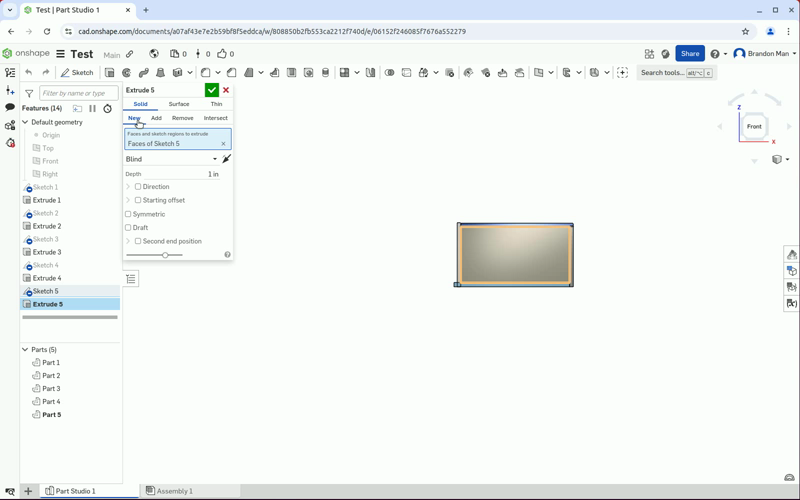
key(tab, 4)
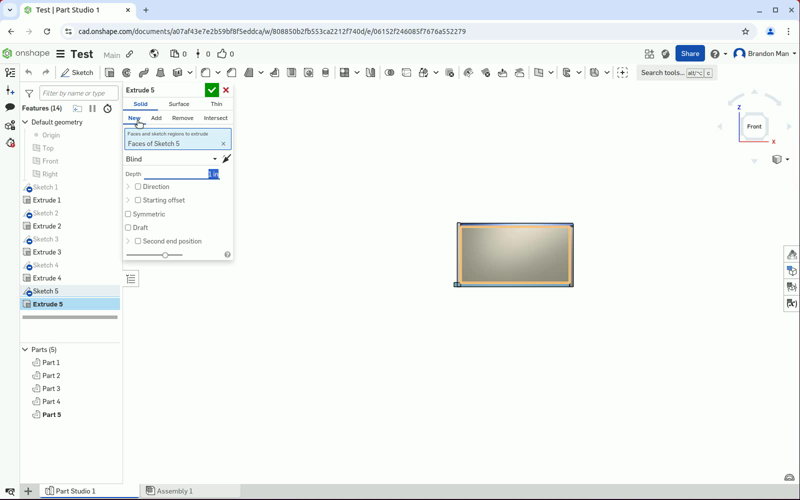
text(0.722)
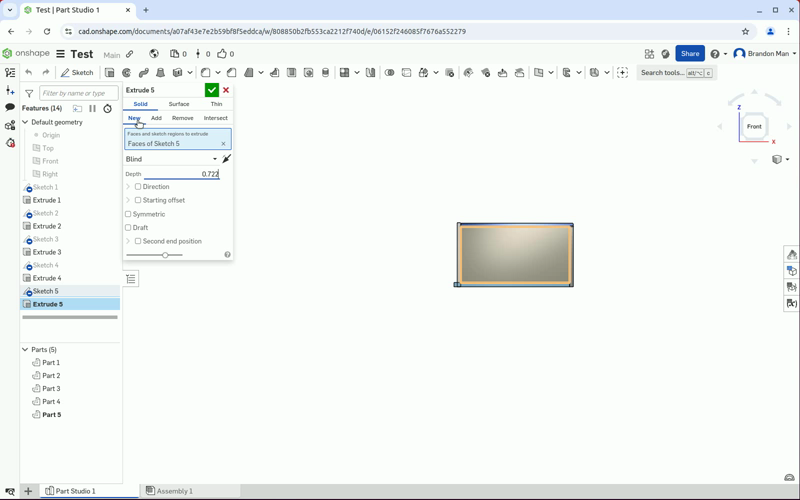
key(enter)
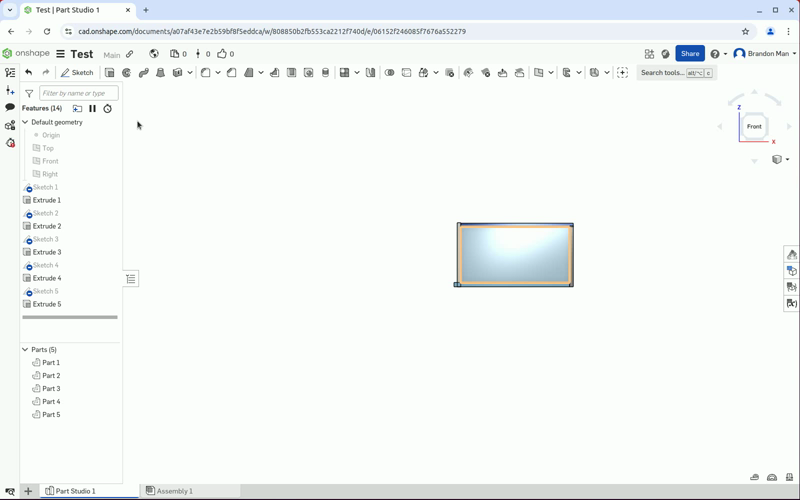
key(shift+h)
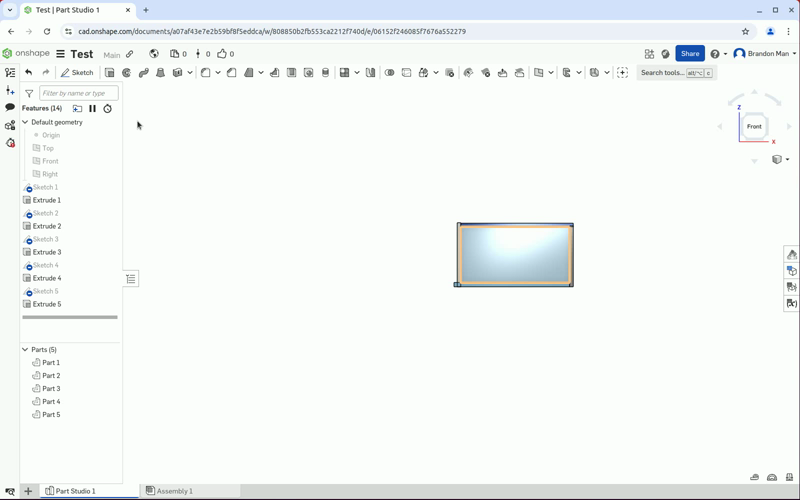
key(shift+h)
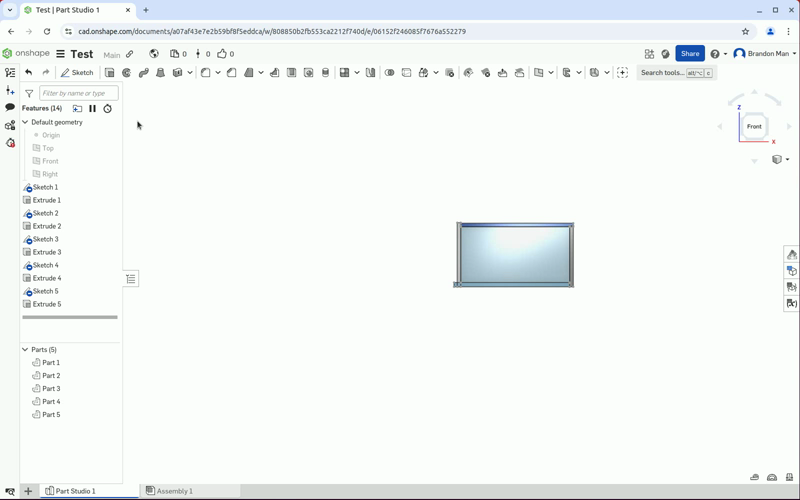
key(shift+7)
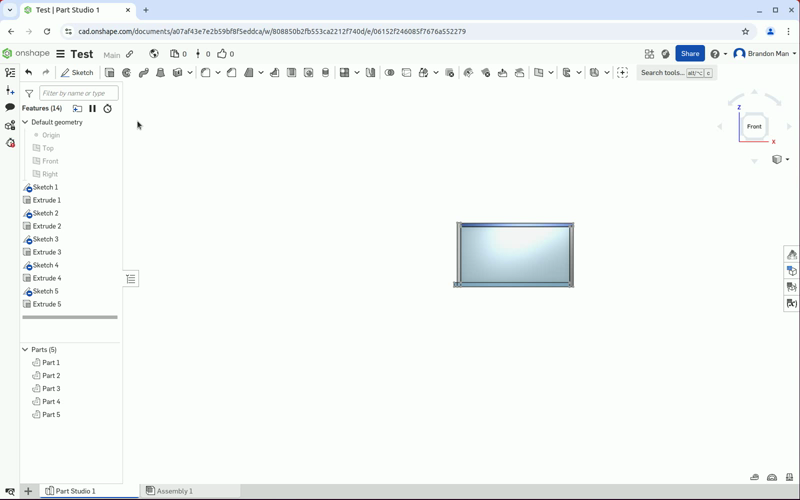
key(left, 2)
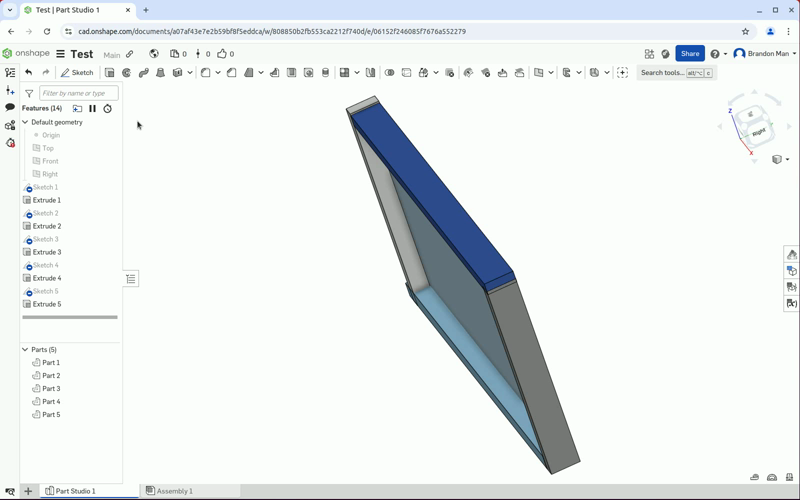
key(down, 2)
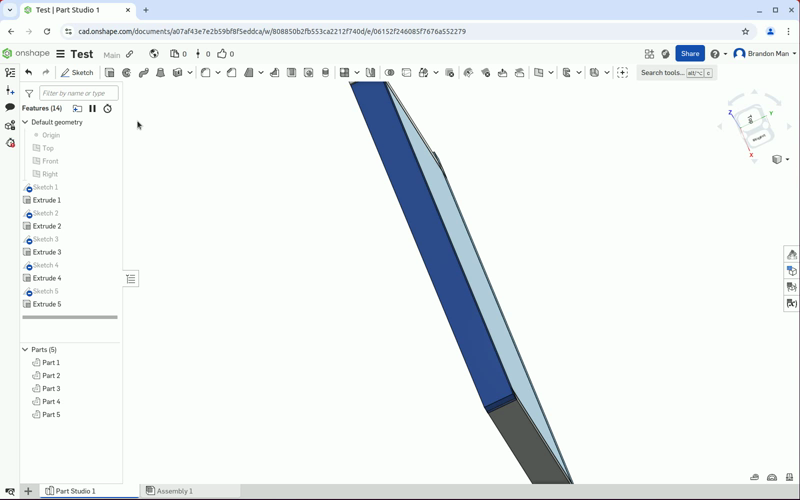
key(up, 2)
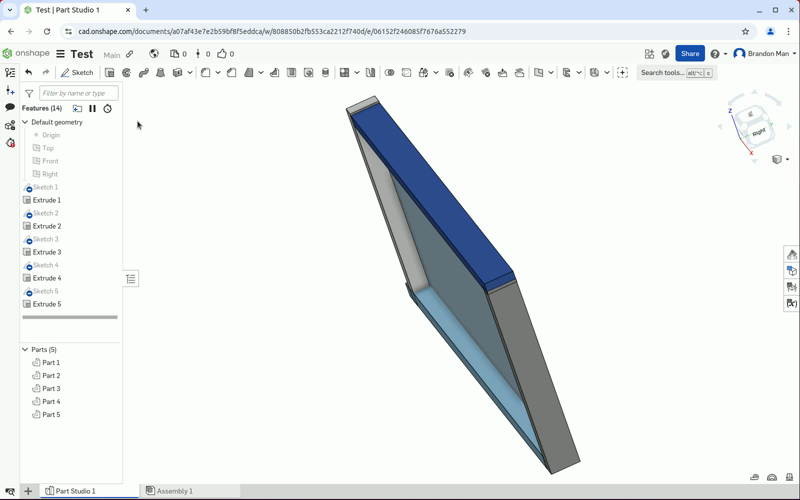
key(right, 2)
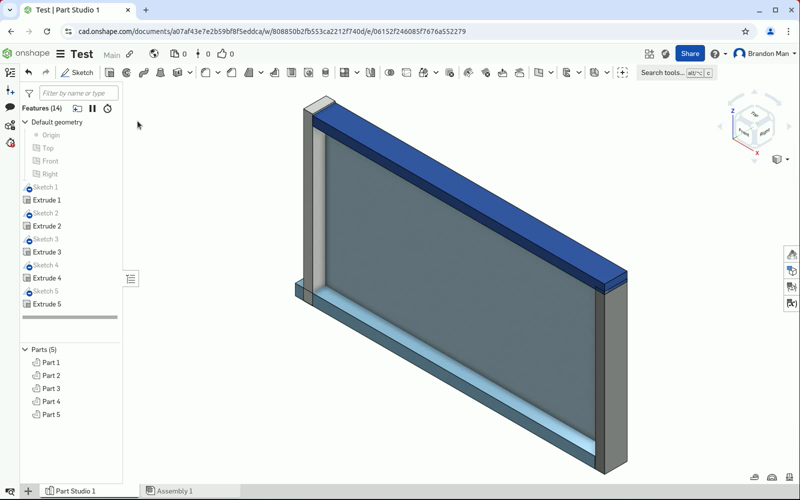
mouse_move(73, 189)
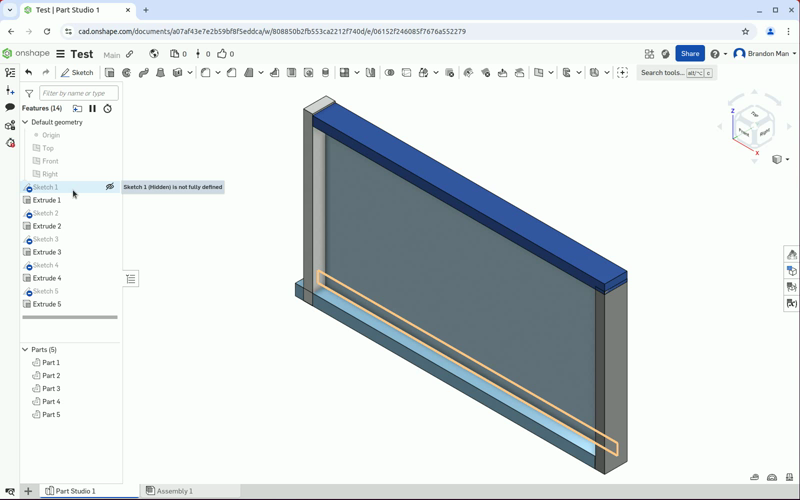
click(73, 189)